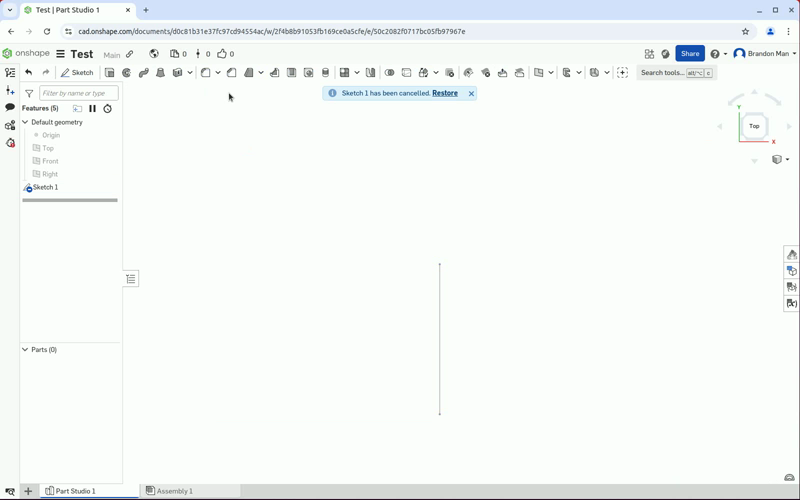
key(shift+h)
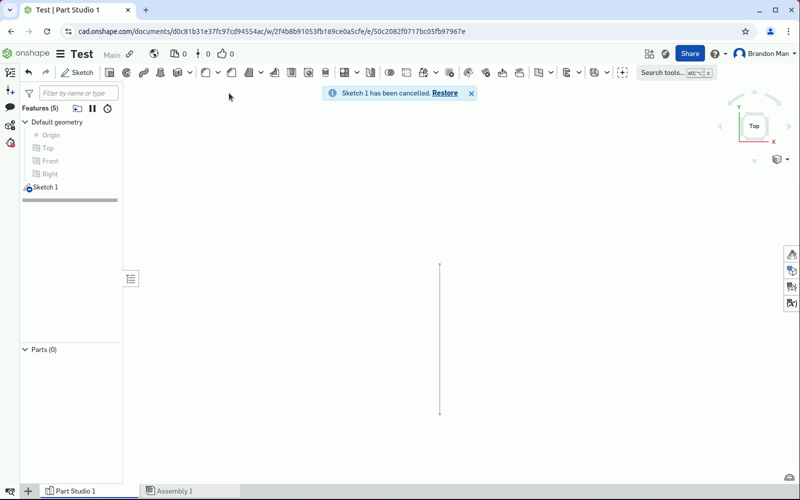
key(shift+s)
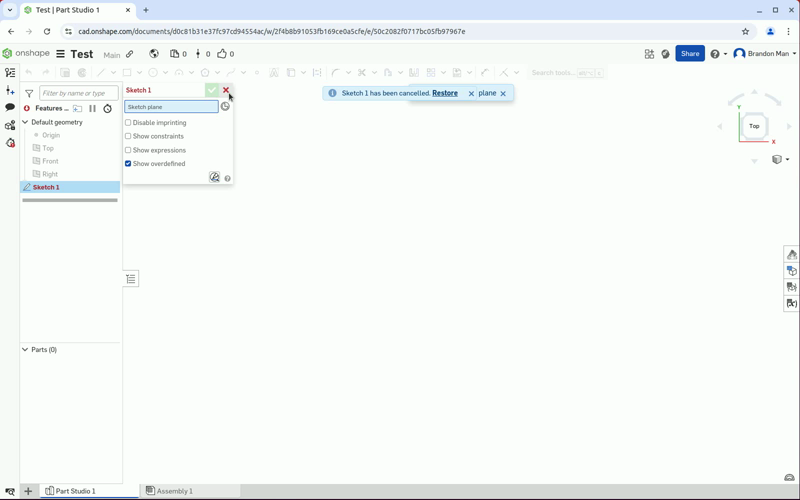
mouse_move(73, 150)
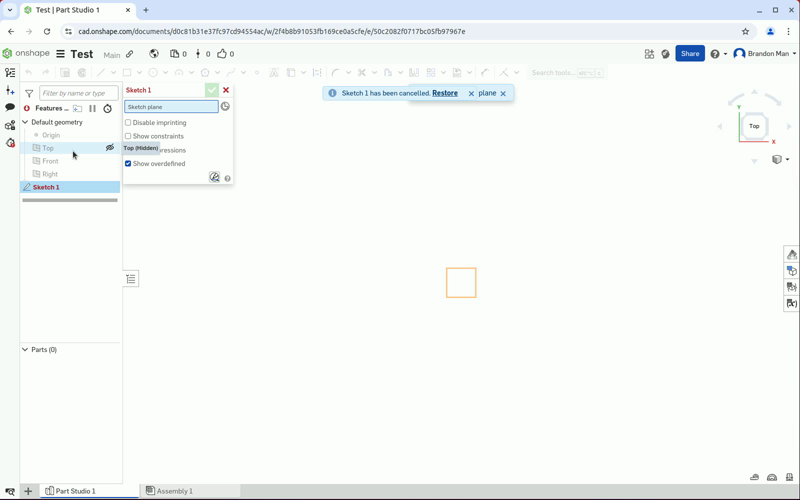
click(73, 150)
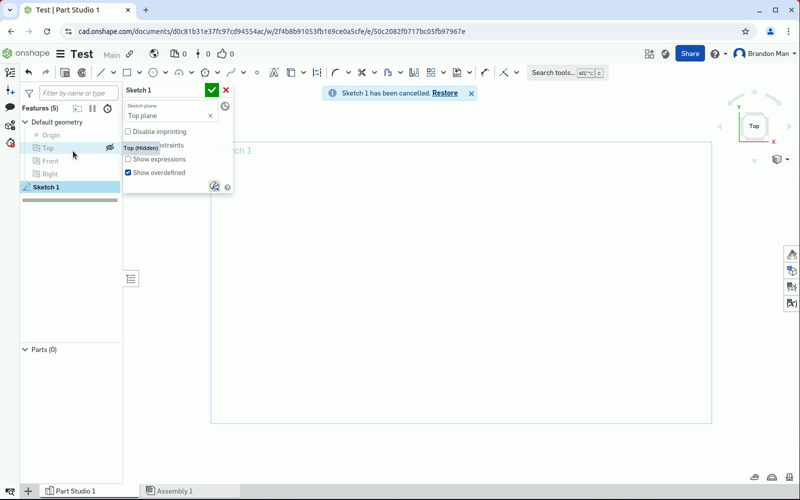
mouse_move(73, 352)
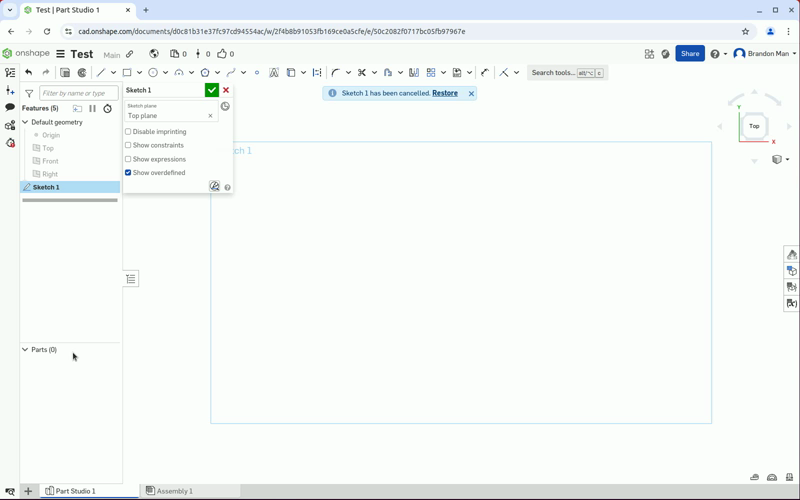
key(y)
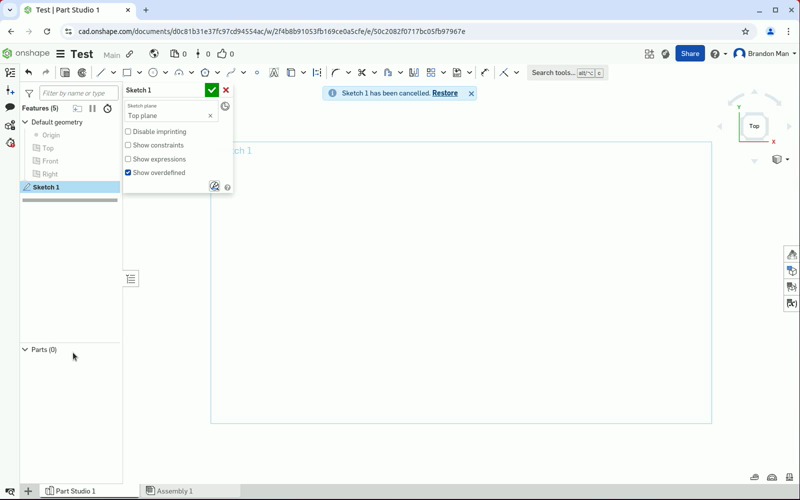
key(a)
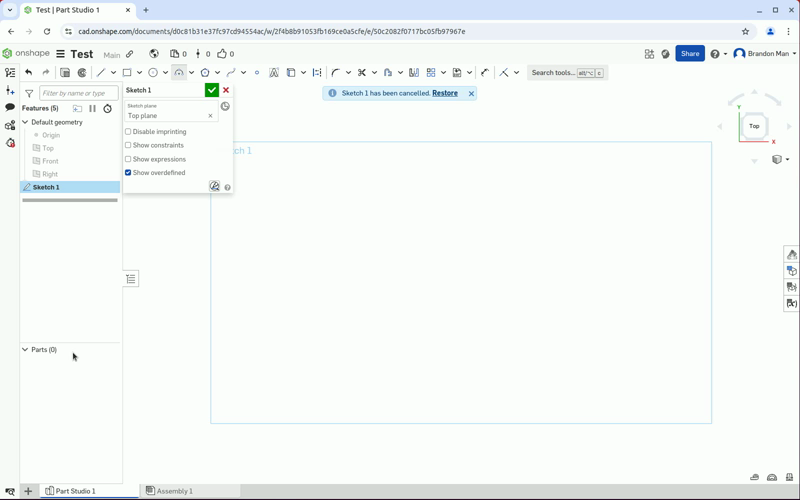
key_down(shift)
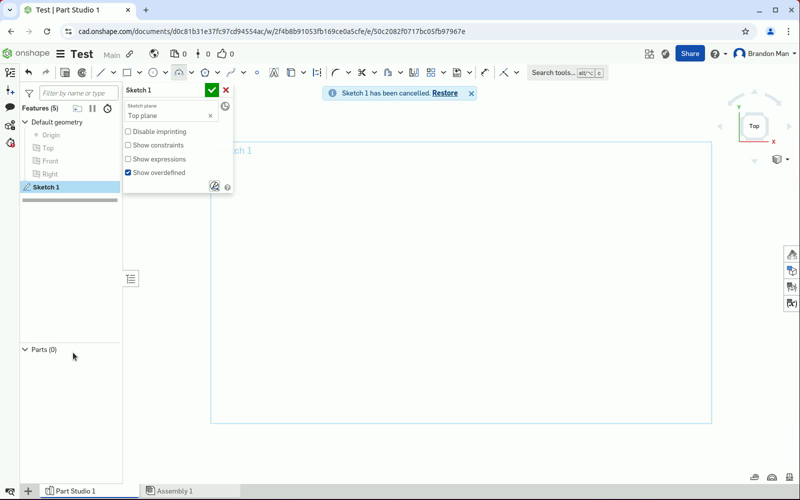
mouse_move(404, 339)
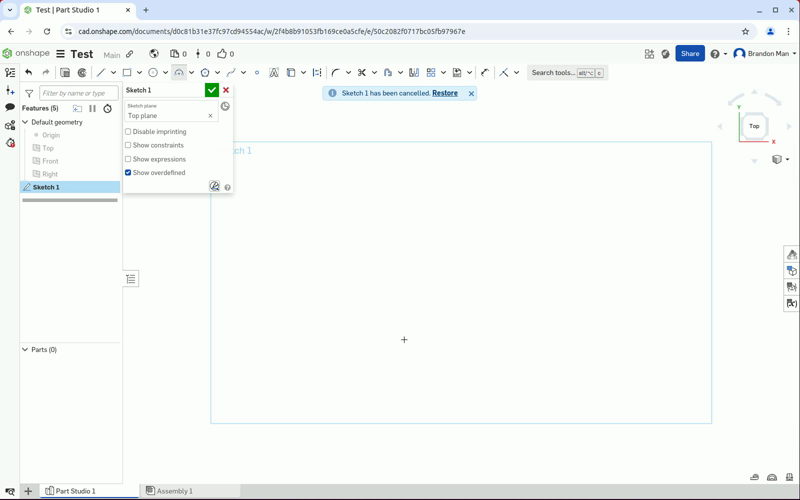
click(404, 339)
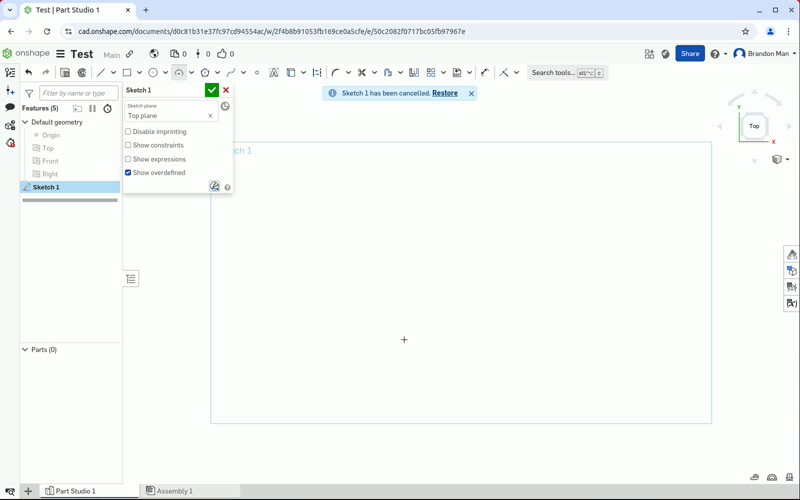
key_up(shift)
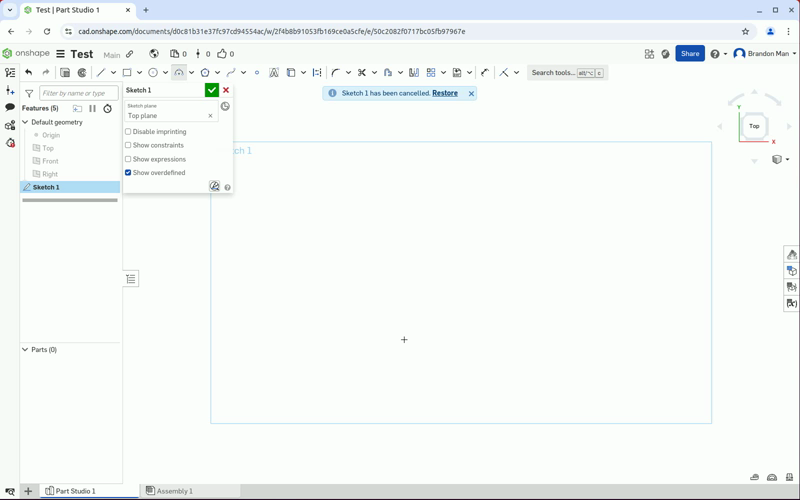
key_down(shift)
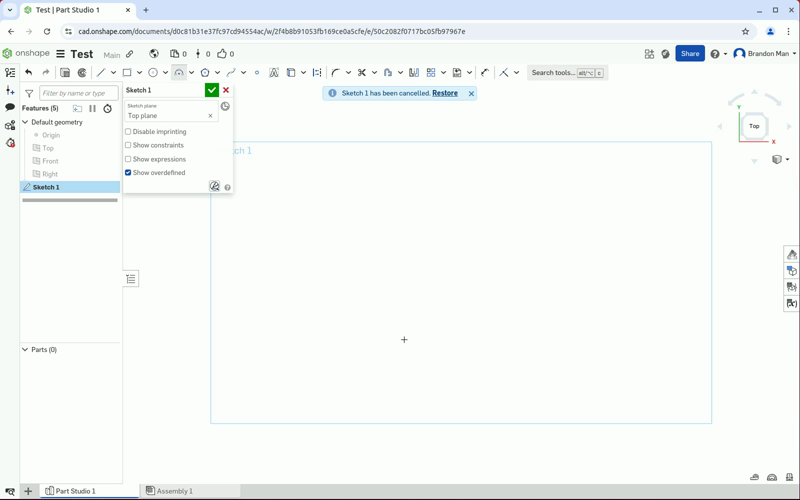
mouse_move(406, 323)
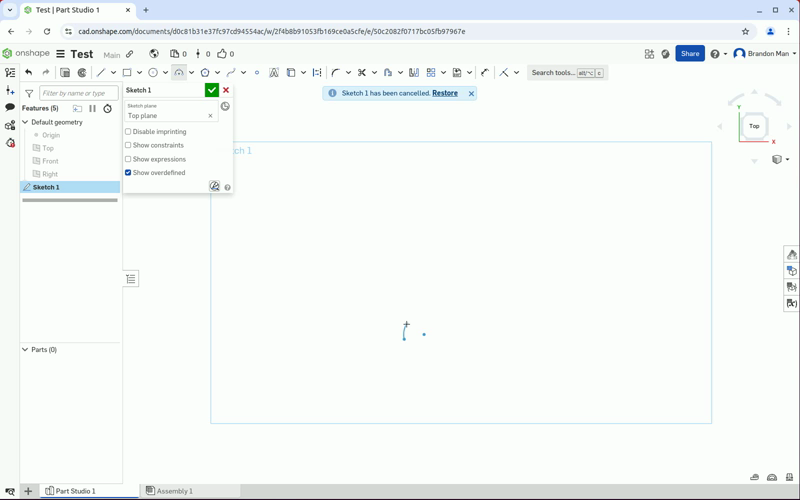
click(406, 323)
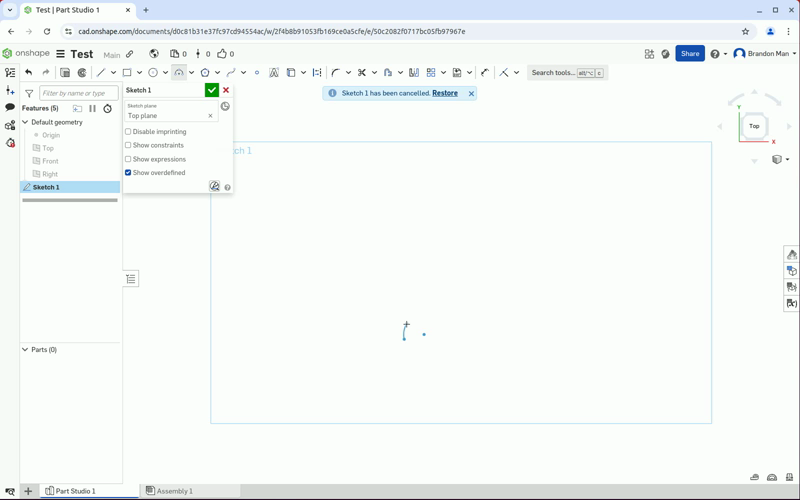
mouse_move(405, 331)
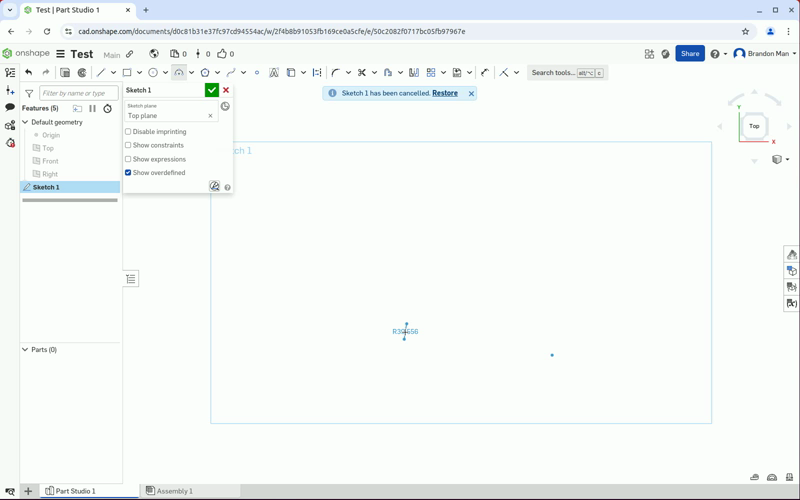
click(405, 331)
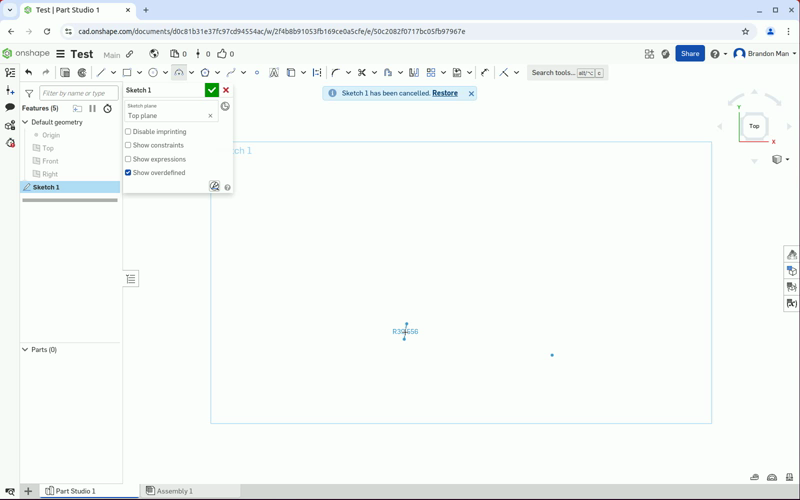
key_up(shift)
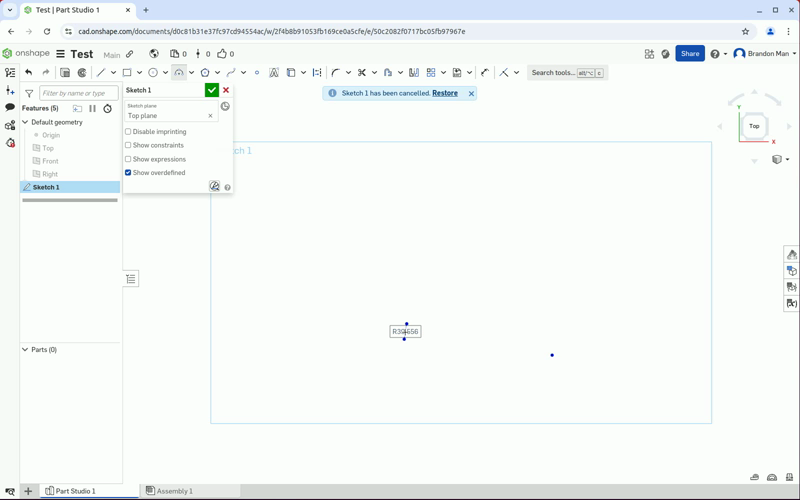
key(esc)
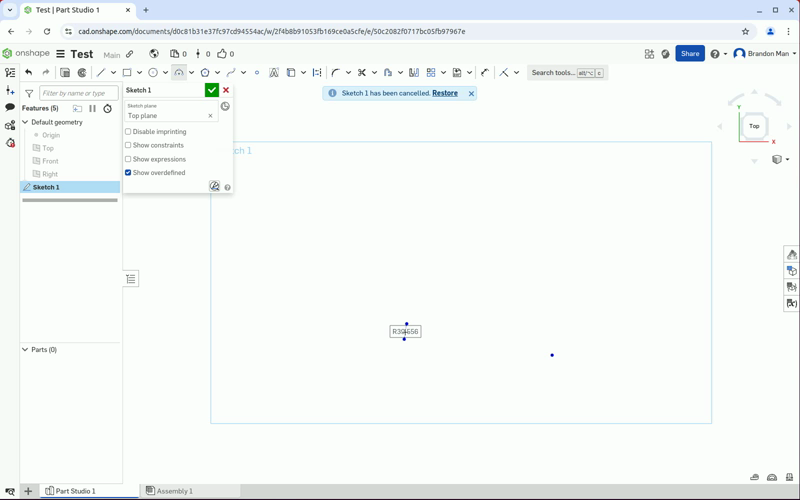
key(l)
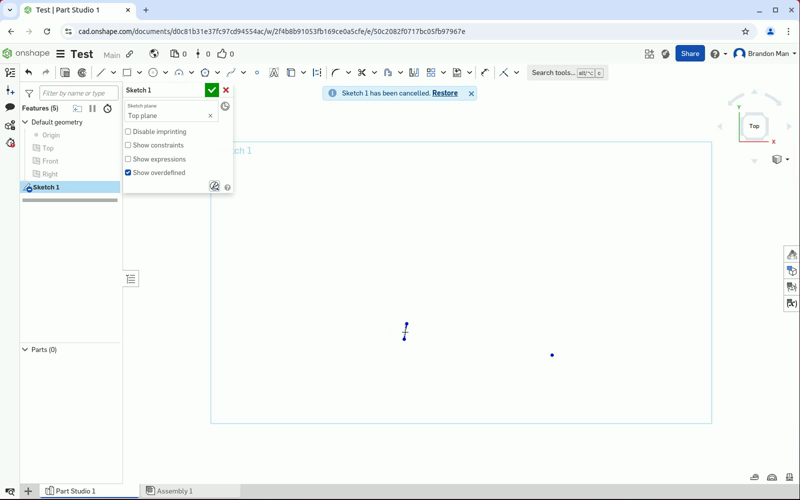
mouse_move(406, 323)
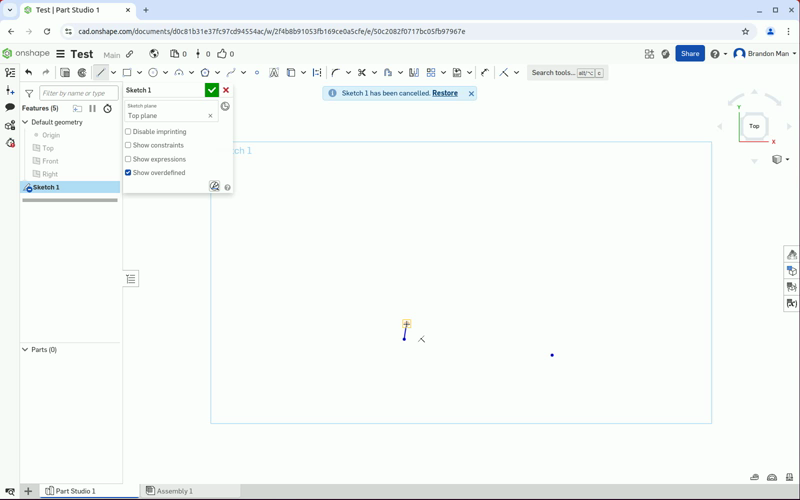
click(406, 323)
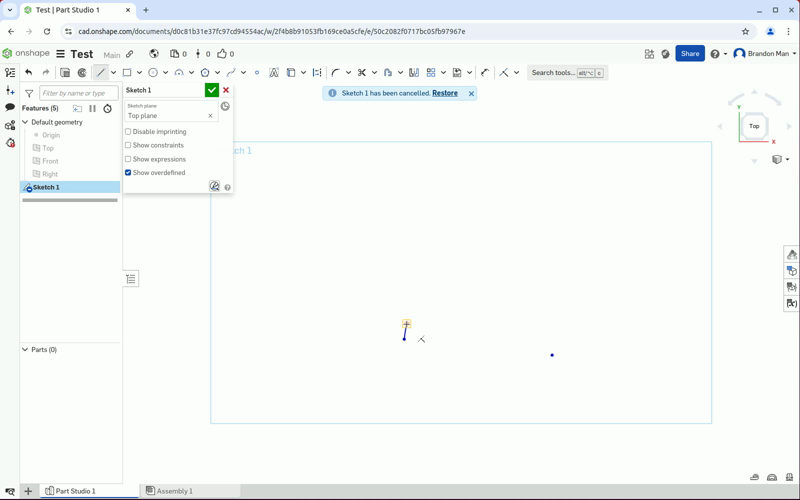
key_down(shift)
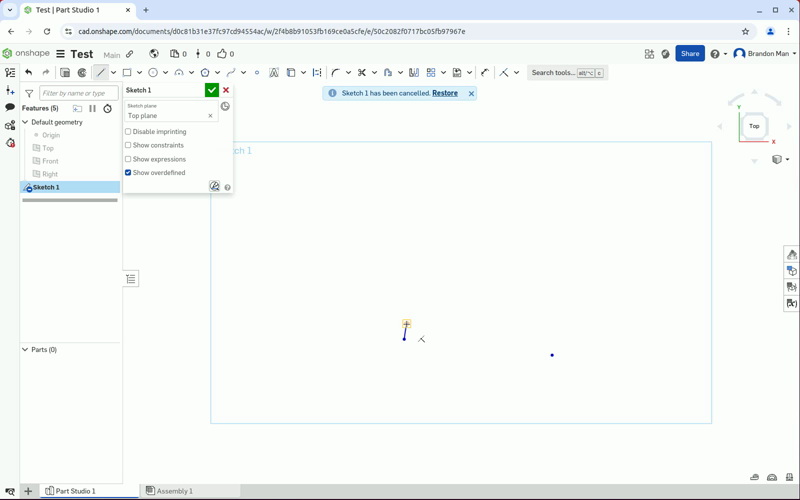
mouse_move(406, 228)
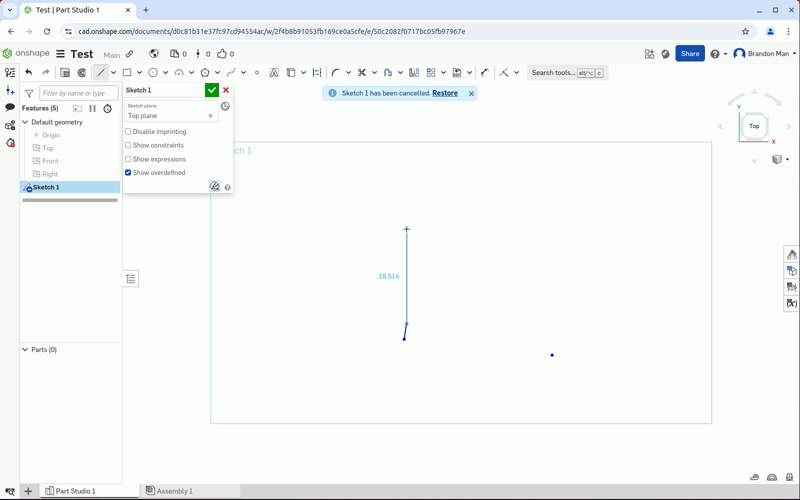
click(406, 228)
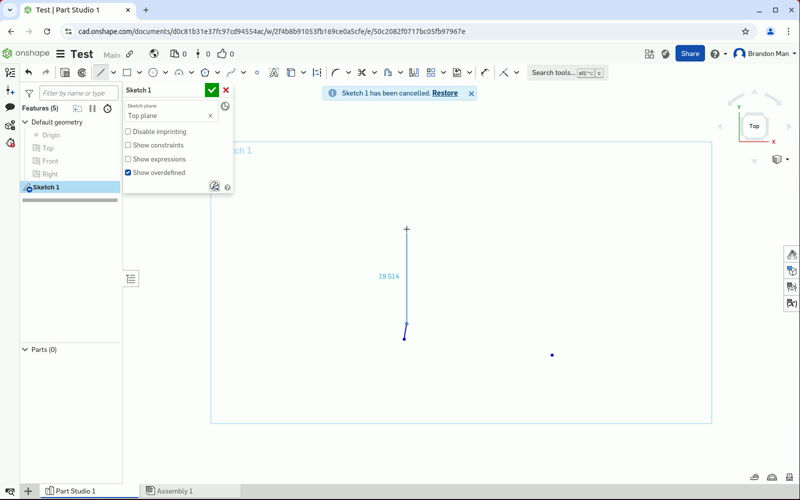
key_up(shift)
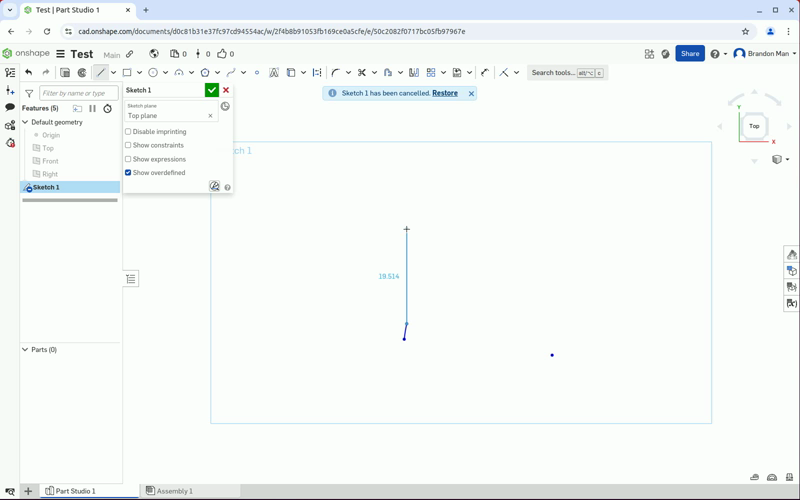
key_down(shift)
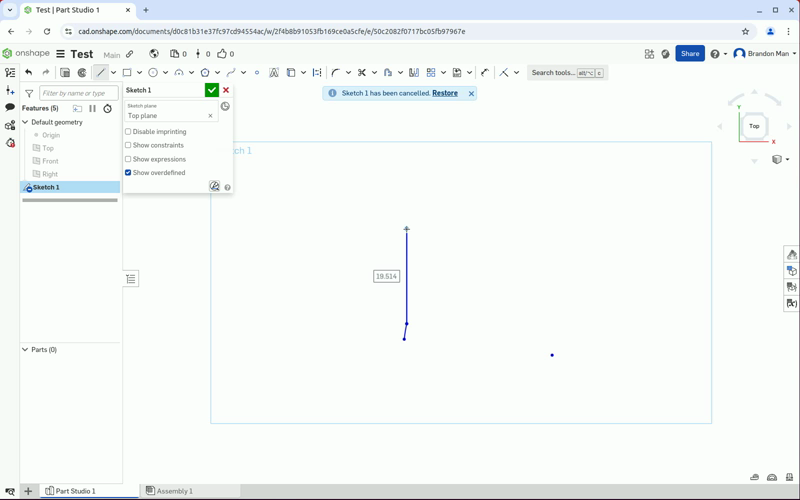
mouse_move(514, 228)
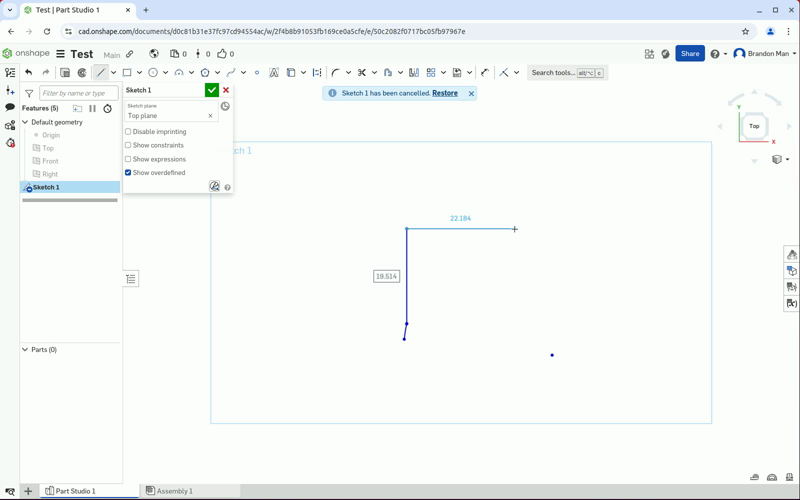
click(514, 228)
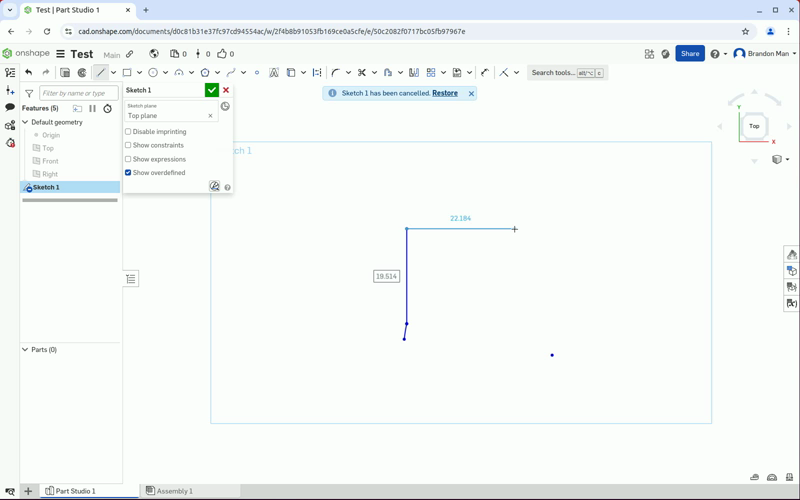
key_up(shift)
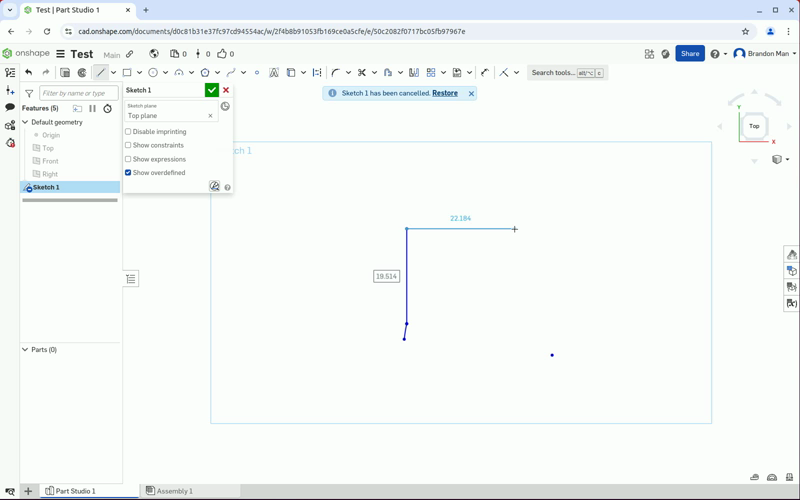
key_down(shift)
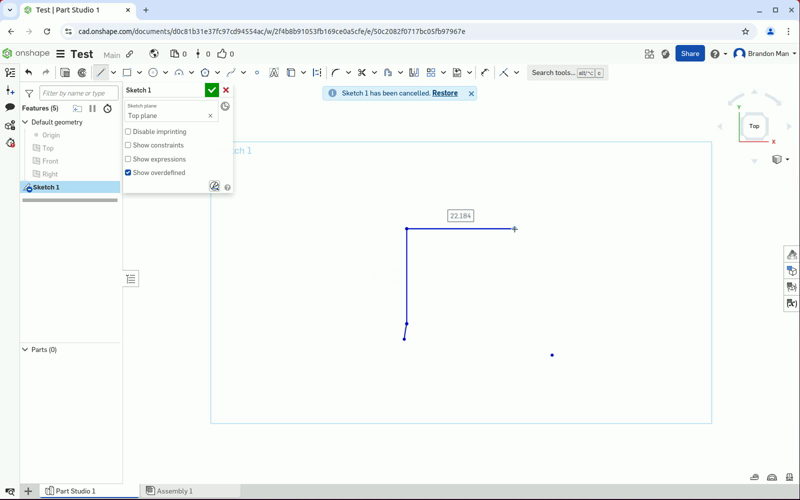
mouse_move(514, 323)
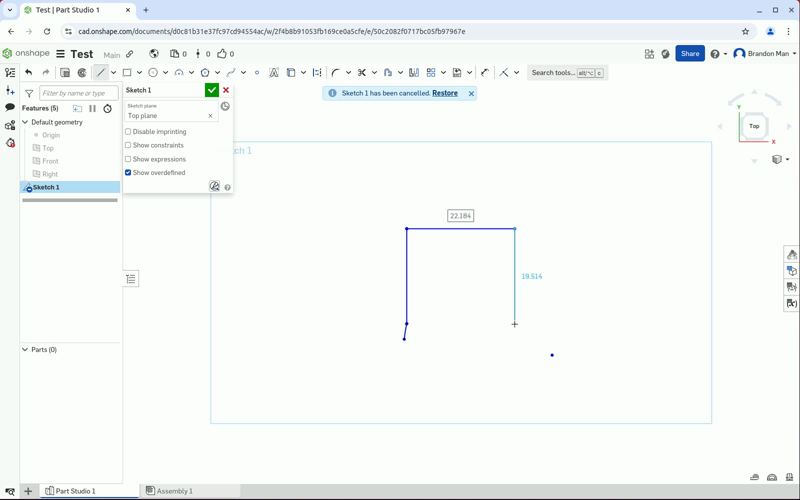
click(514, 323)
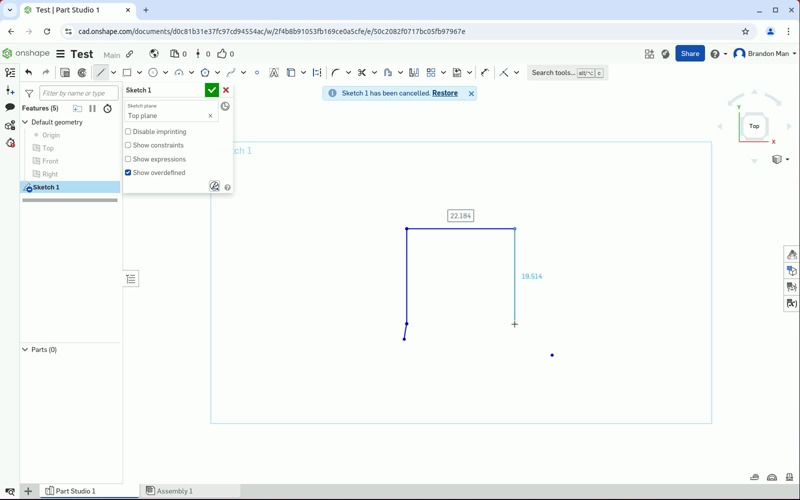
key_up(shift)
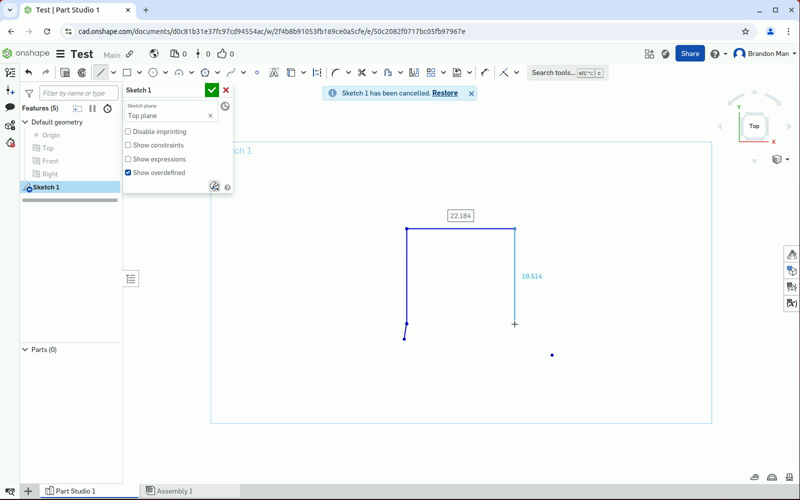
key(esc)
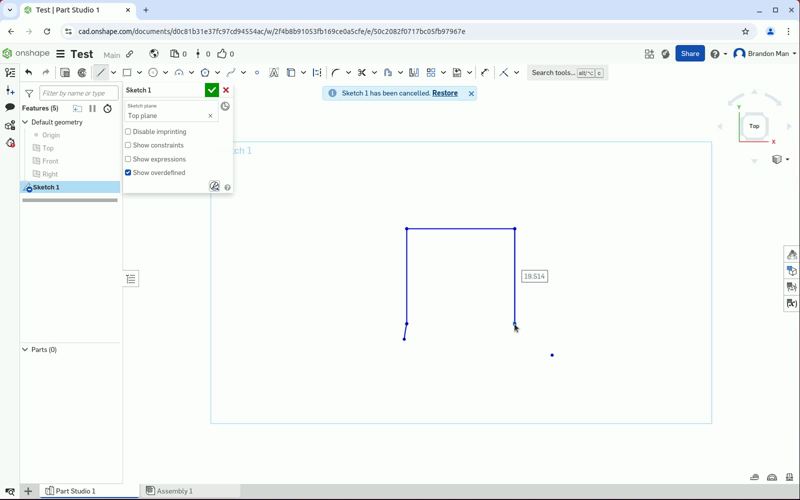
key(a)
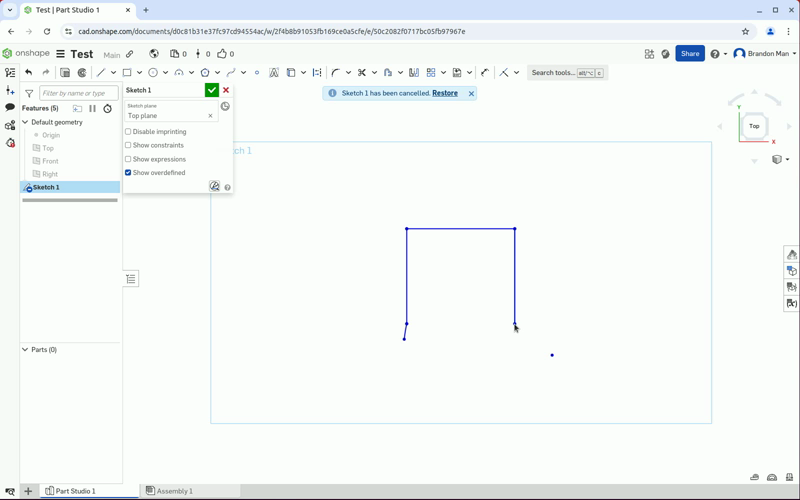
mouse_move(514, 323)
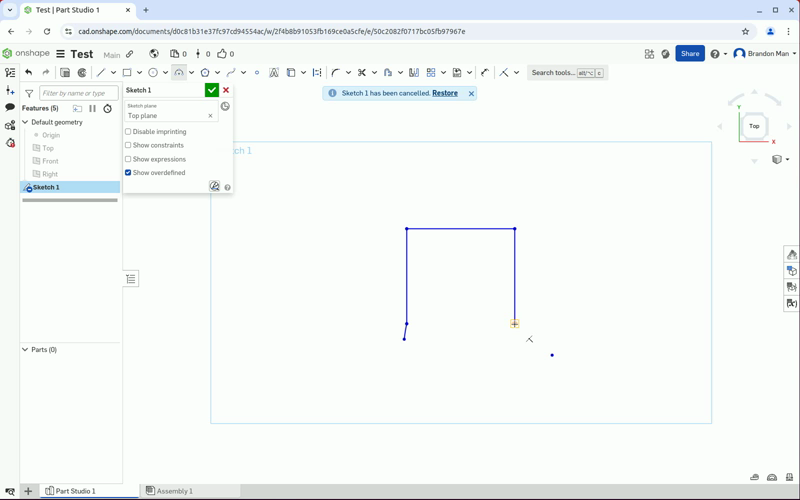
click(514, 323)
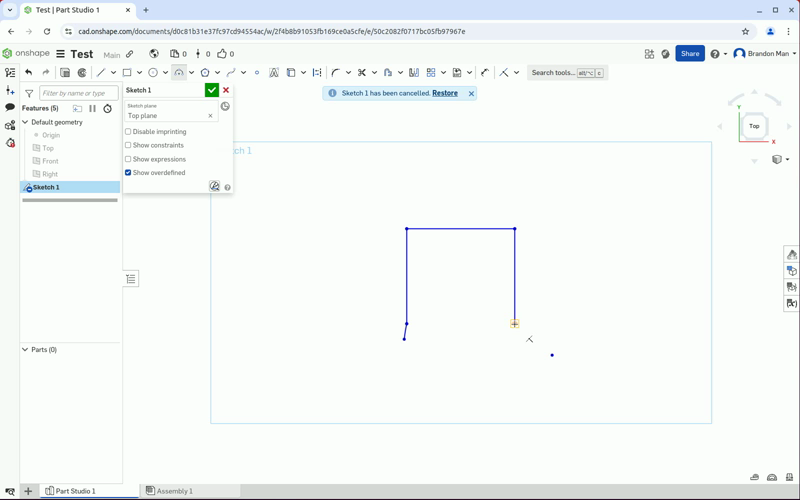
key_down(shift)
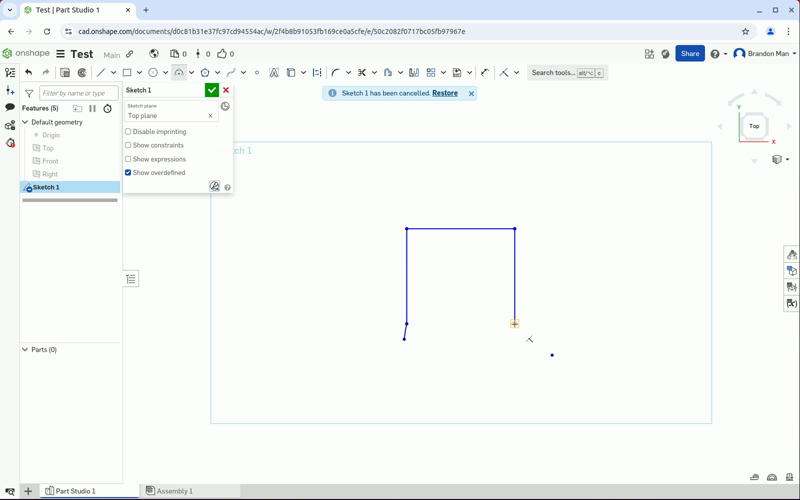
mouse_move(516, 339)
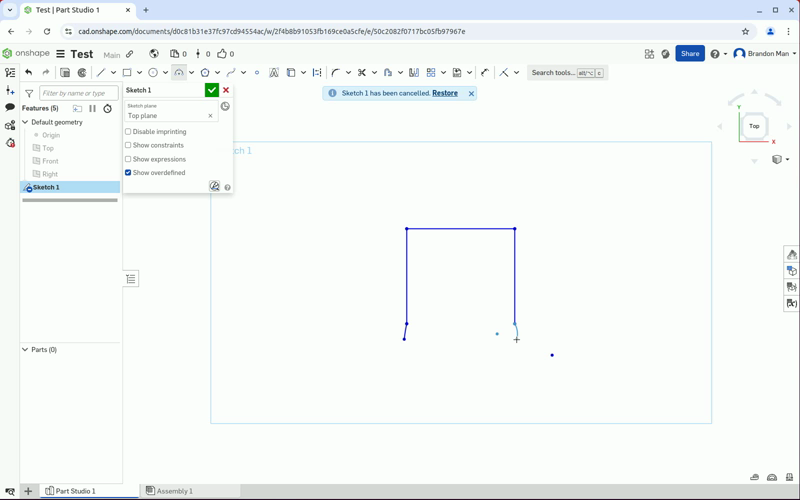
click(516, 339)
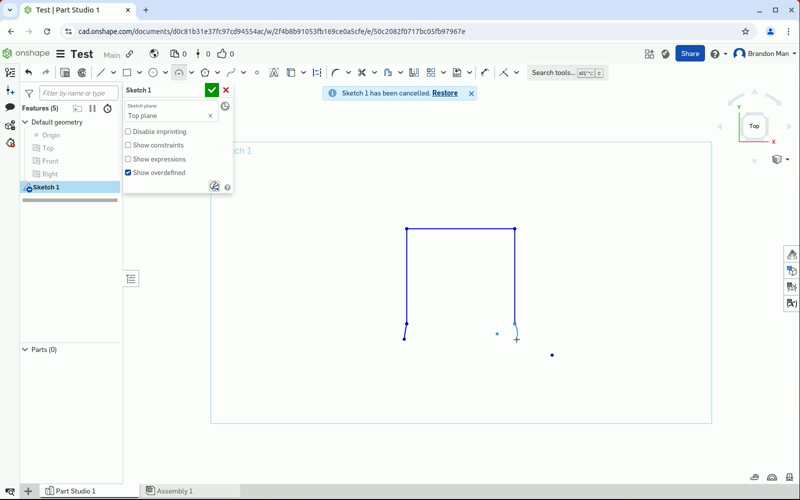
mouse_move(516, 331)
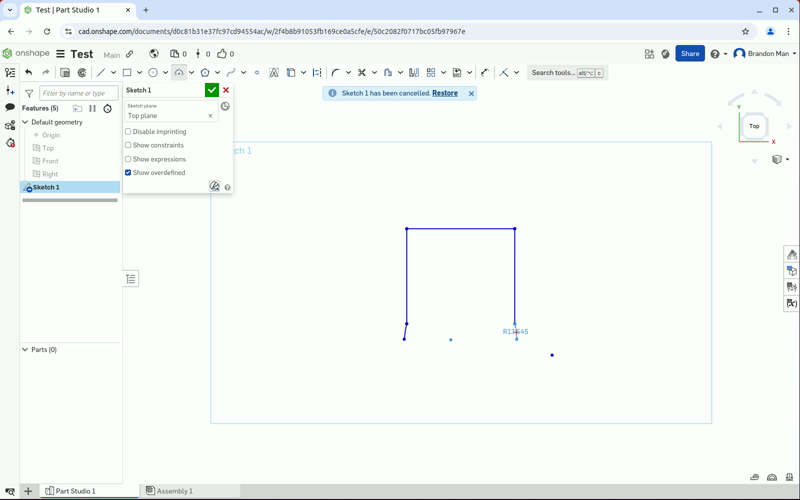
click(516, 331)
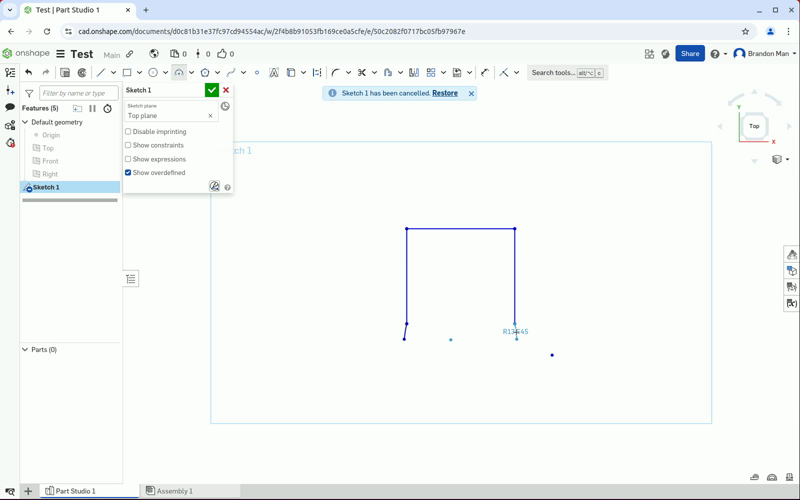
key_up(shift)
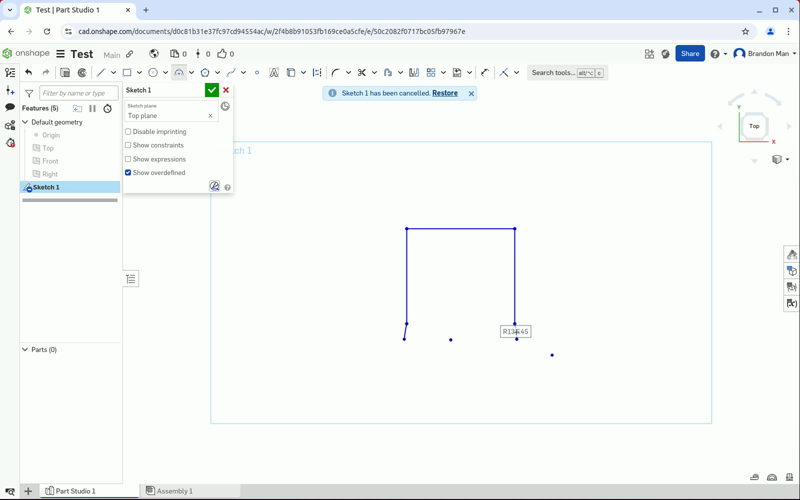
key(esc)
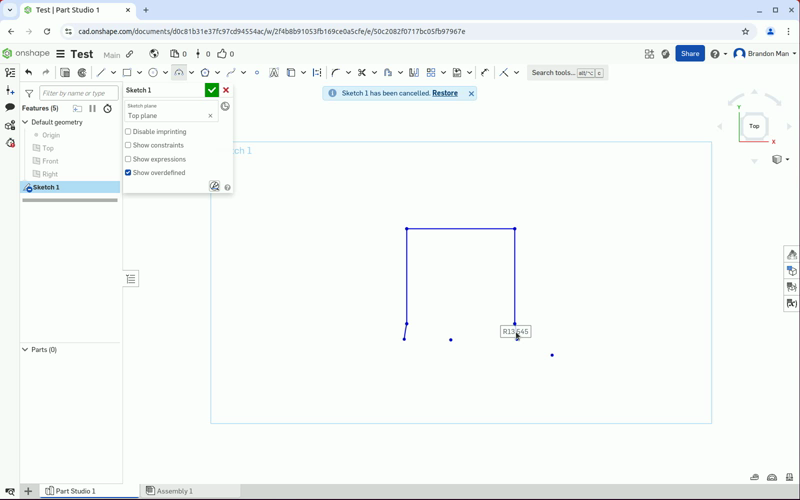
key(l)
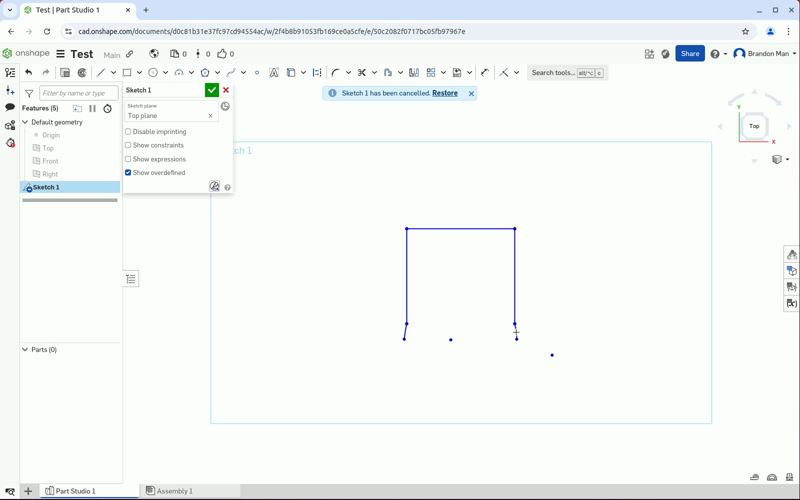
mouse_move(516, 339)
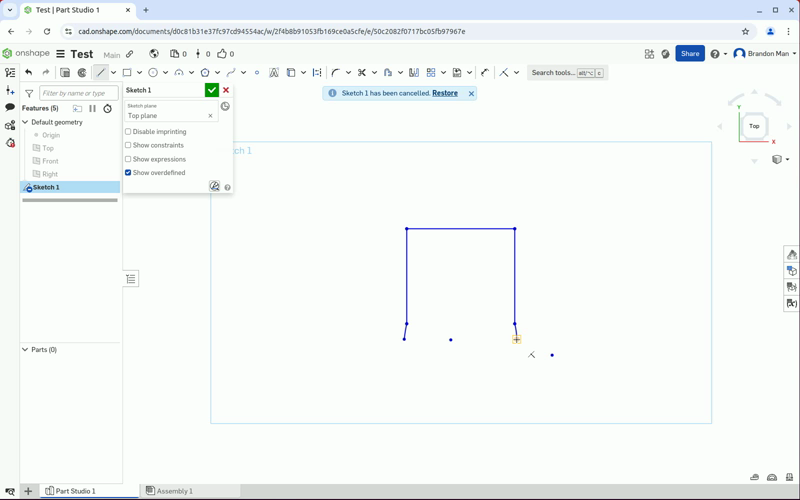
click(516, 339)
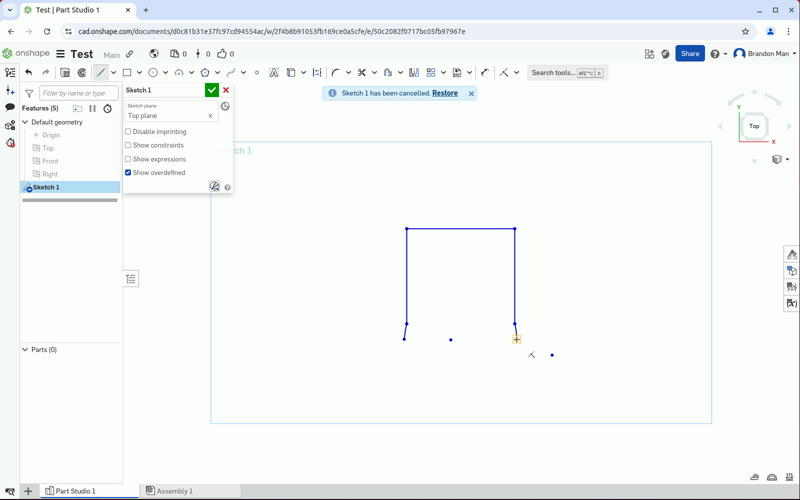
key_down(shift)
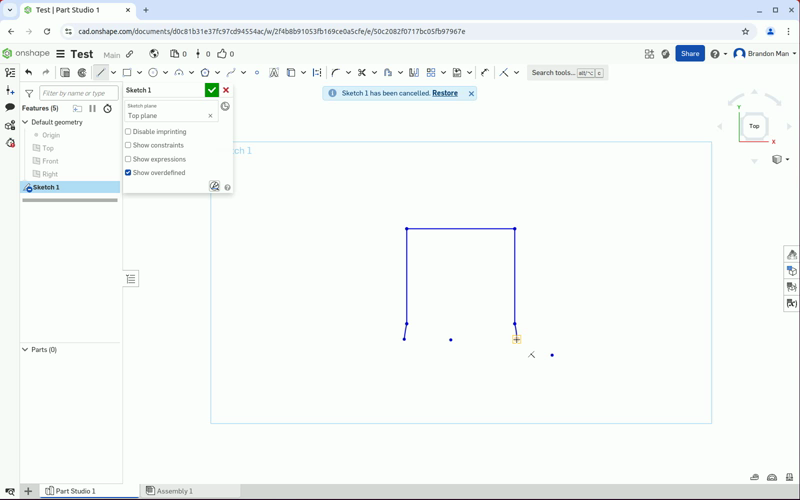
mouse_move(516, 226)
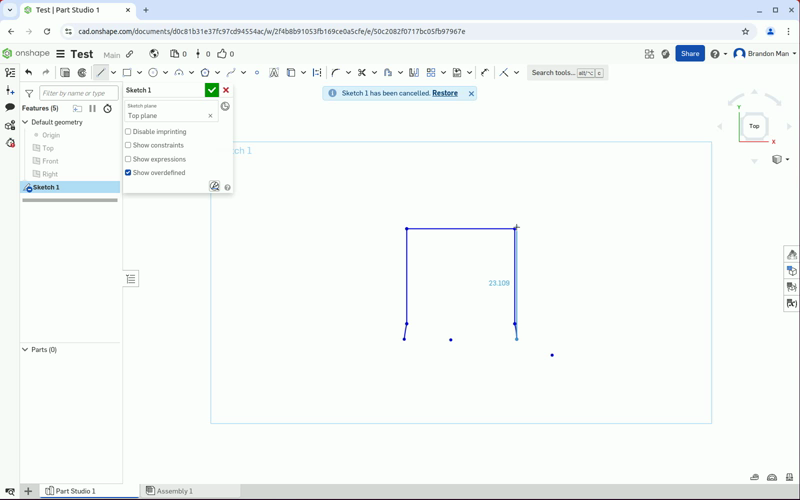
scroll(6)
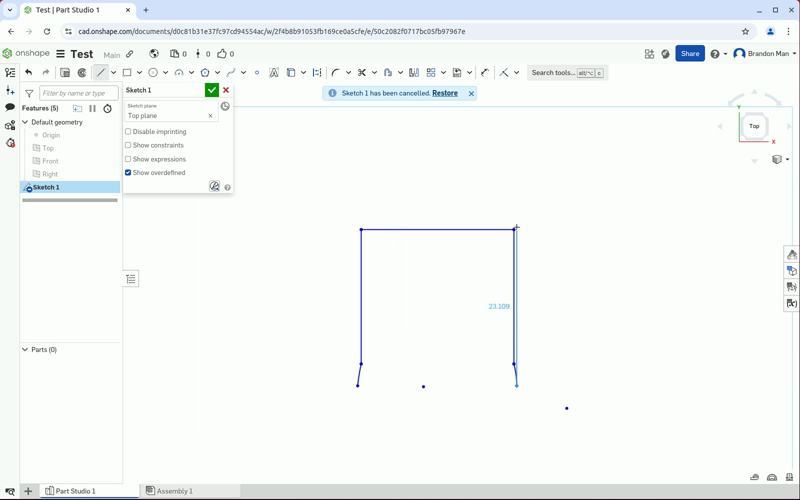
scroll(6)
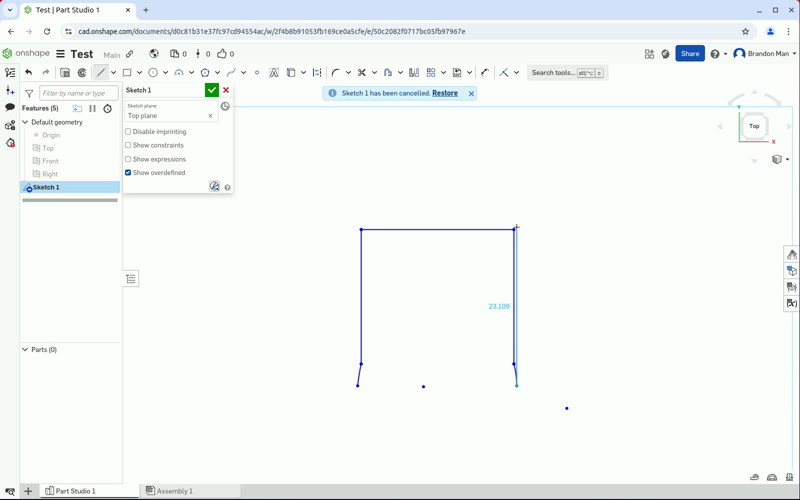
scroll(6)
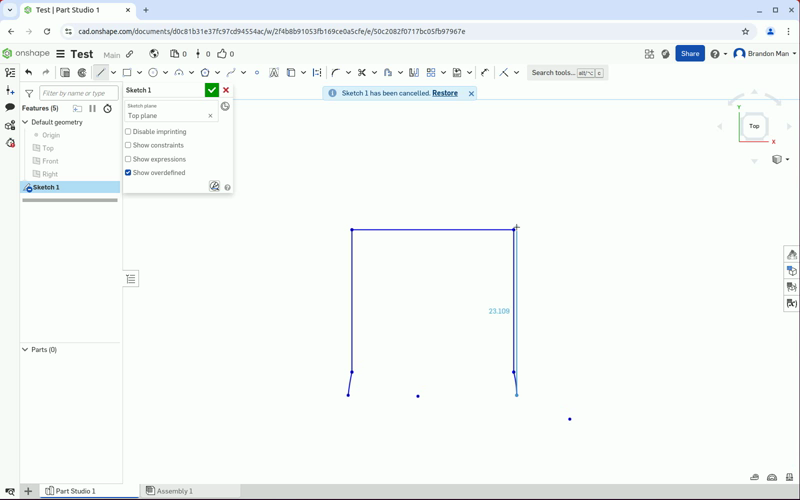
scroll(6)
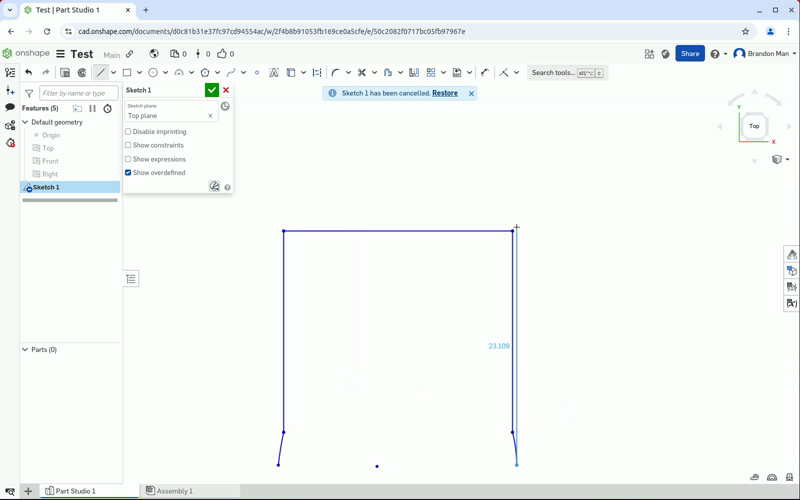
scroll(6)
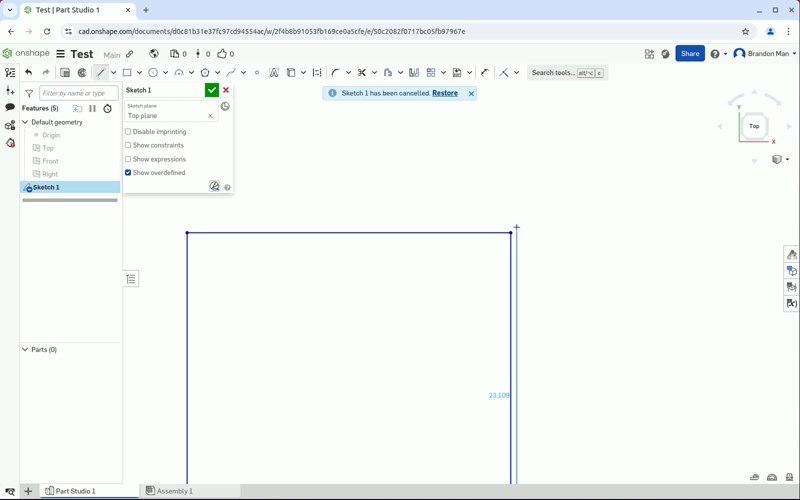
scroll(6)
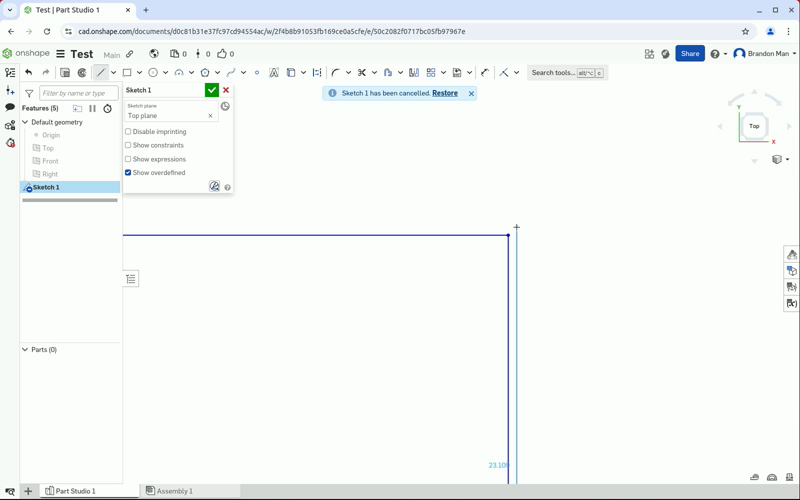
scroll(6)
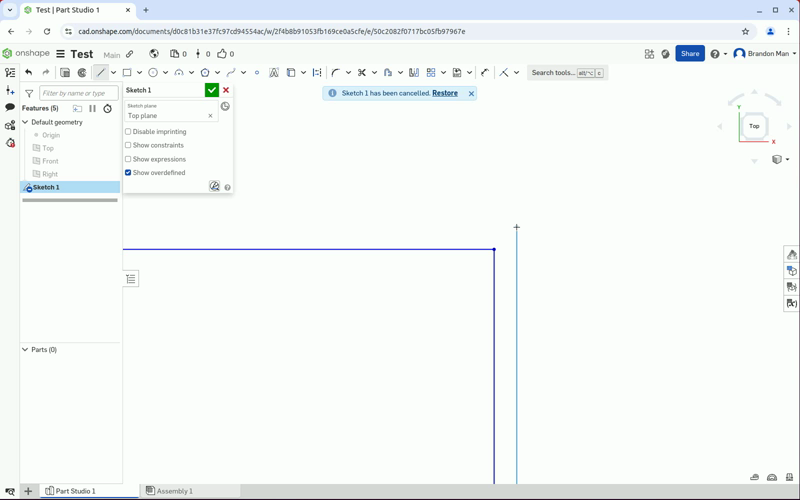
click(516, 226)
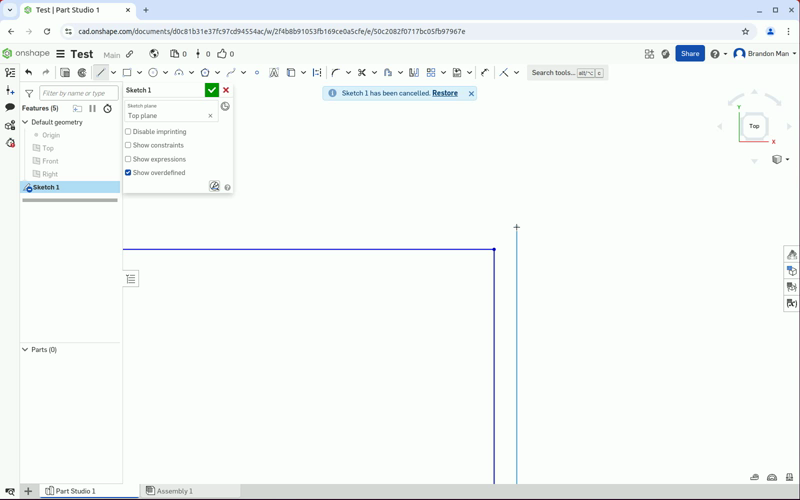
scroll(-6)
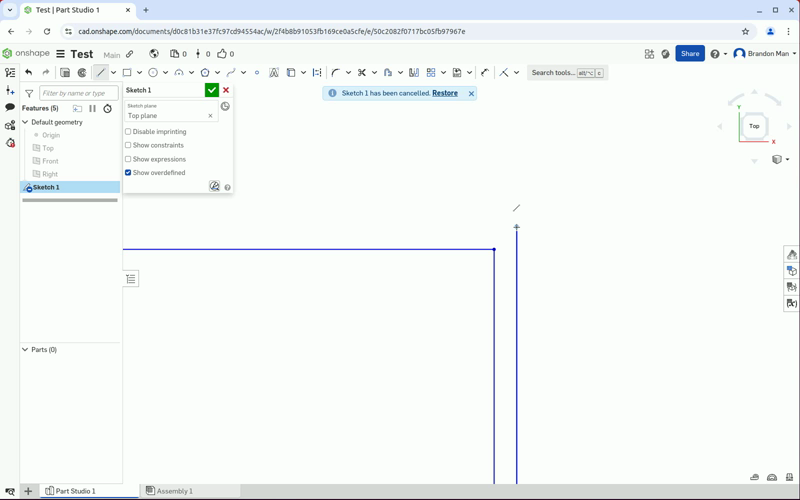
scroll(-6)
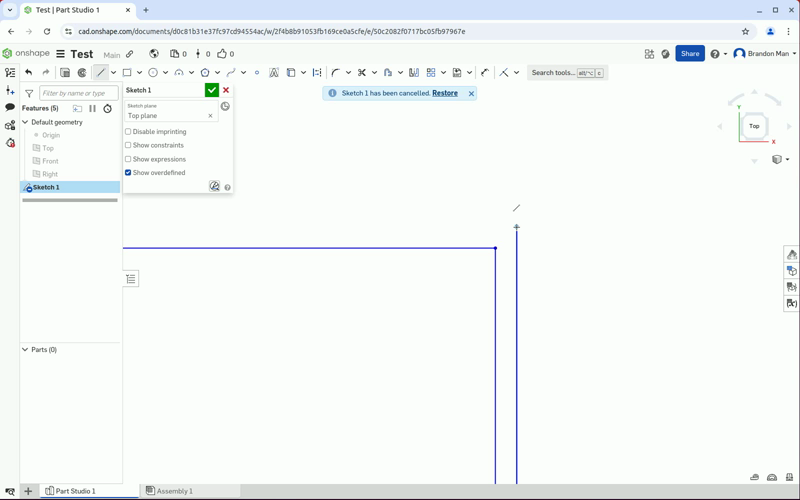
scroll(-6)
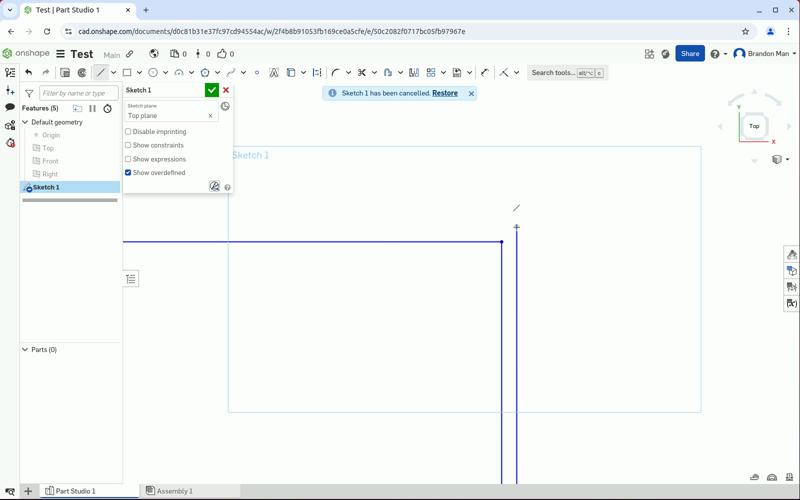
scroll(-6)
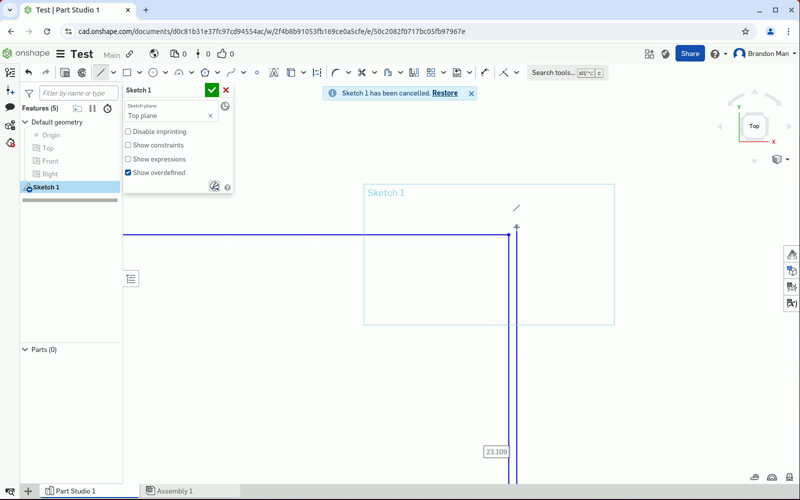
scroll(-6)
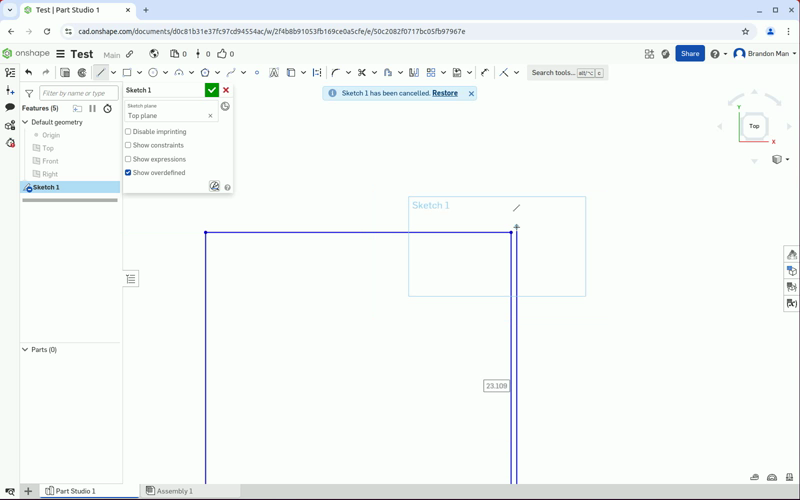
scroll(-6)
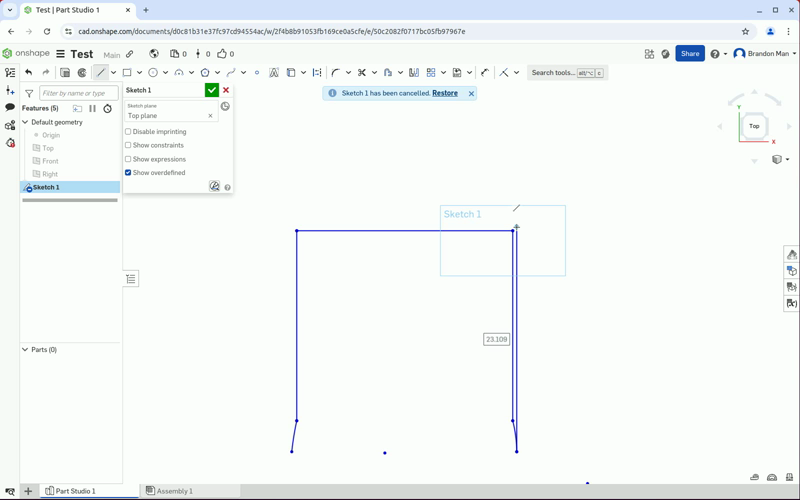
scroll(-6)
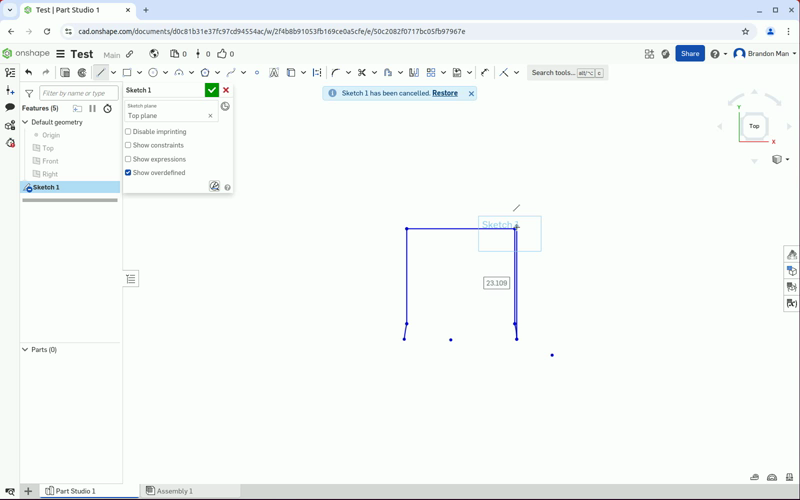
key_up(shift)
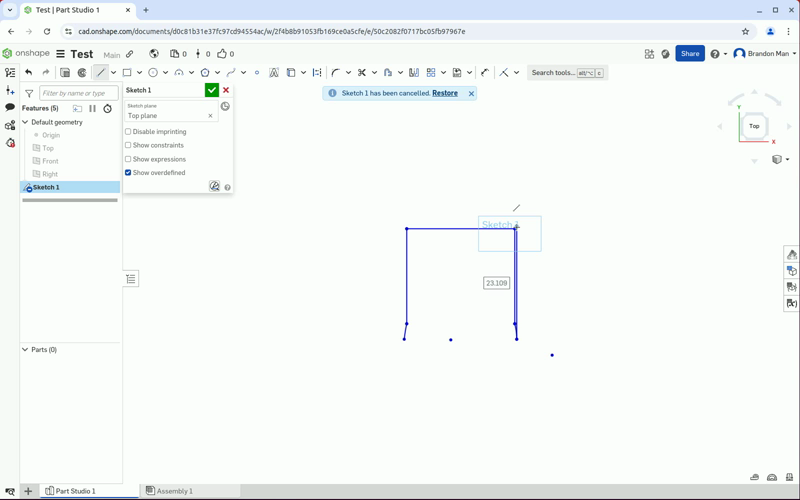
key_down(shift)
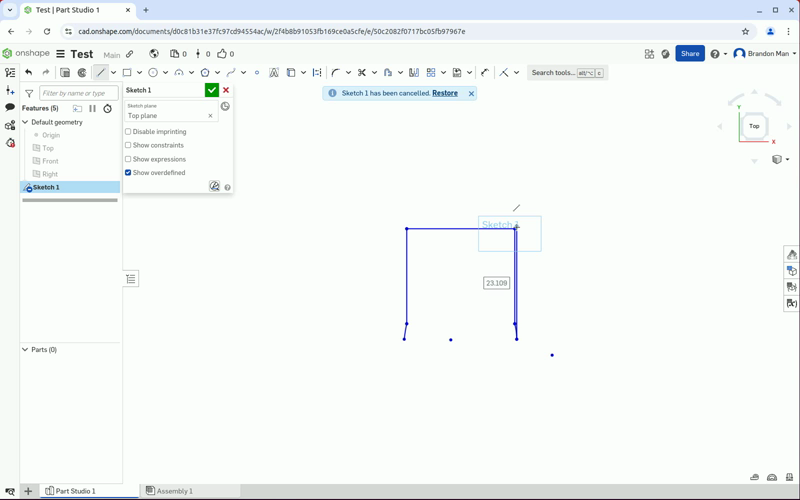
mouse_move(404, 226)
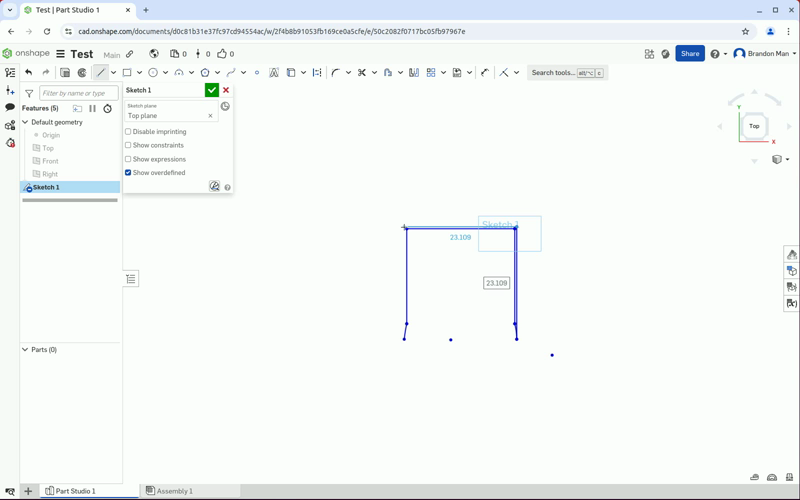
scroll(6)
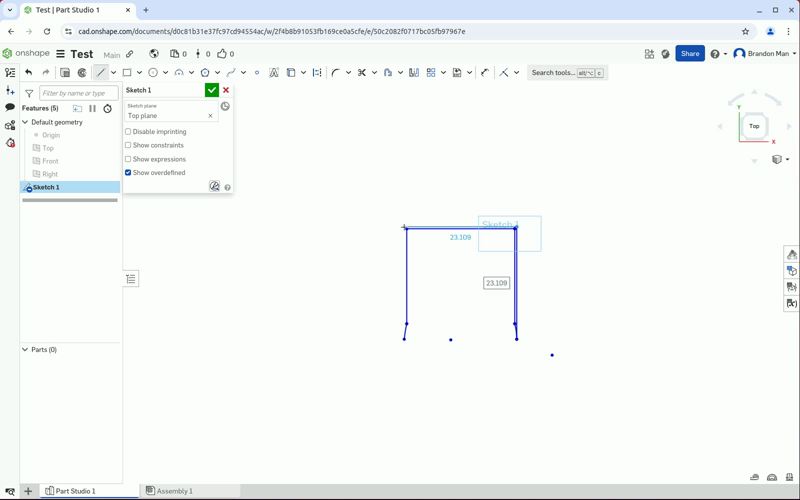
scroll(6)
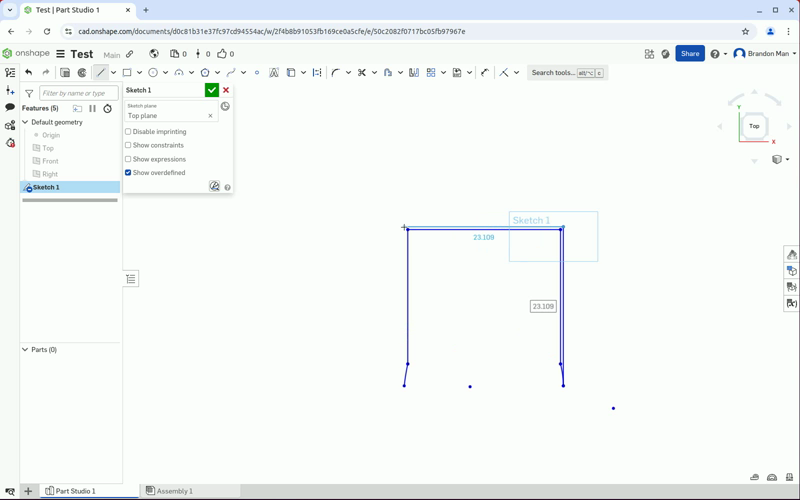
scroll(6)
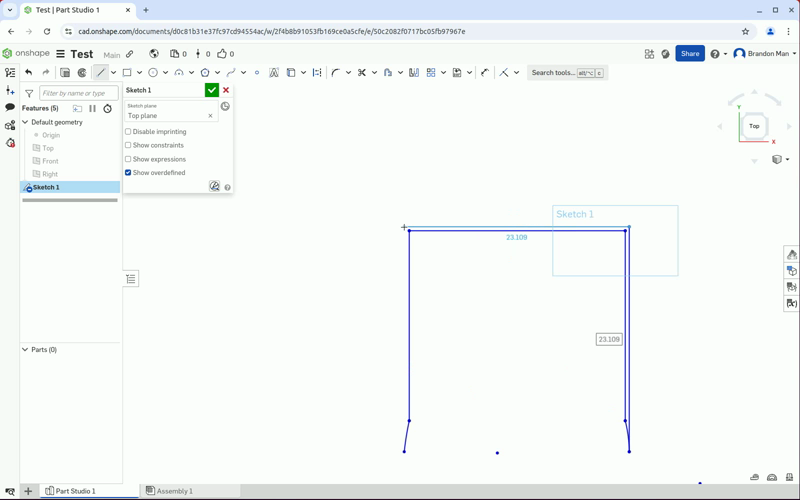
scroll(6)
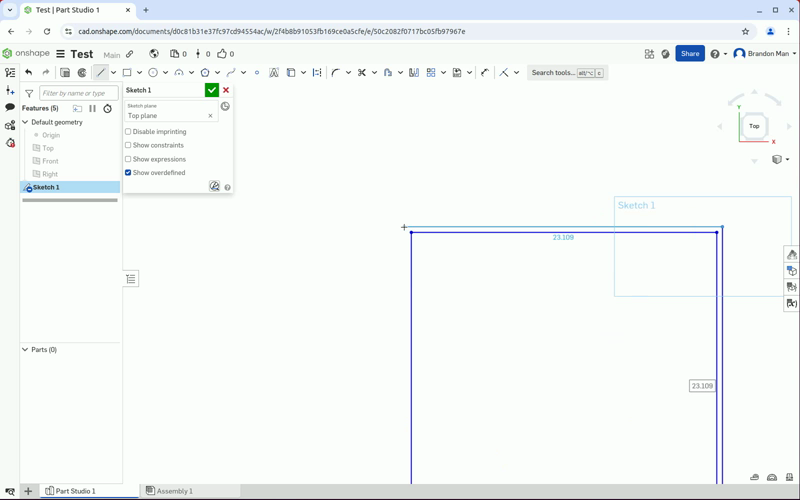
scroll(6)
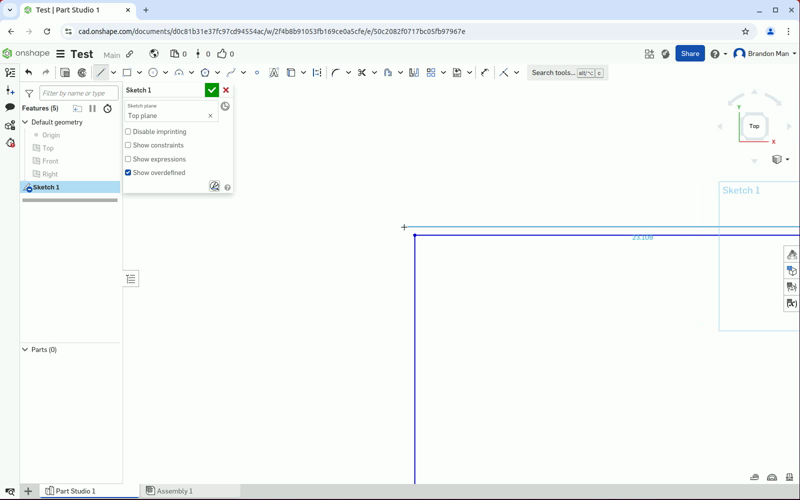
scroll(6)
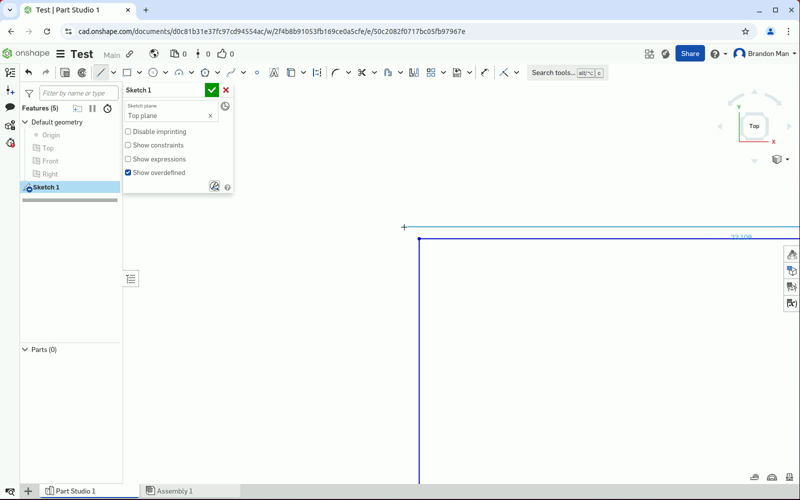
scroll(6)
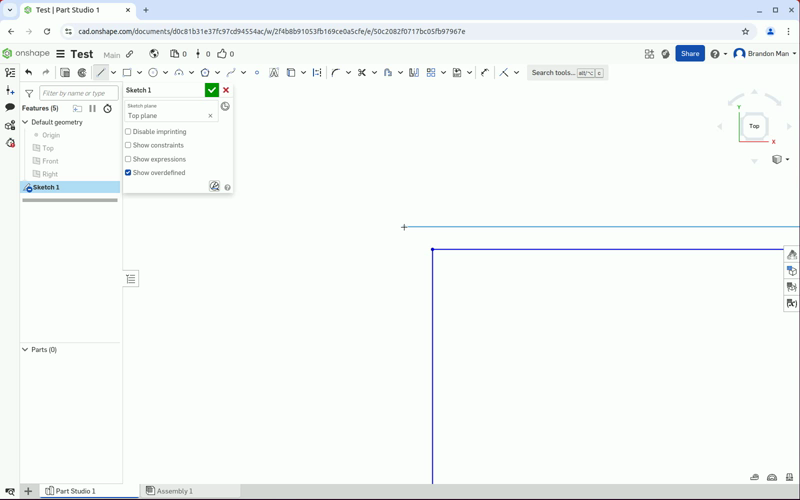
click(404, 226)
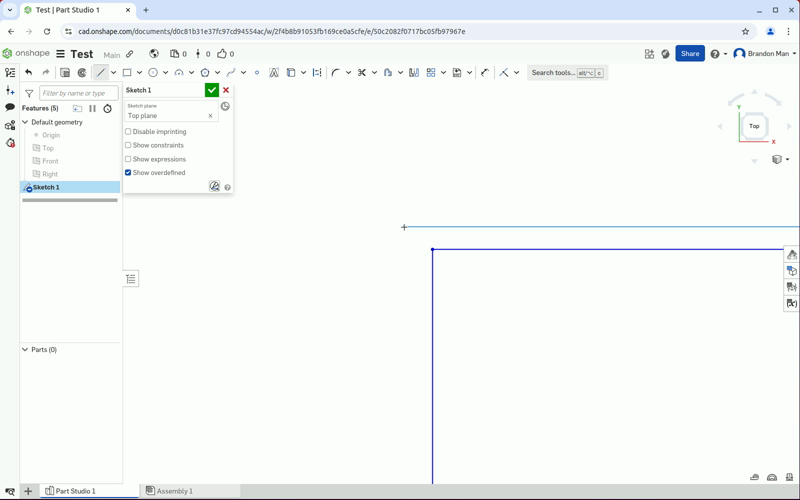
scroll(-6)
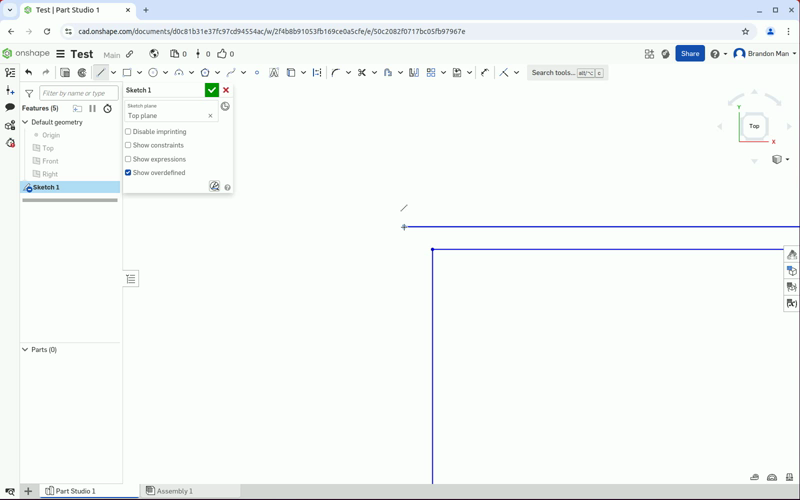
scroll(-6)
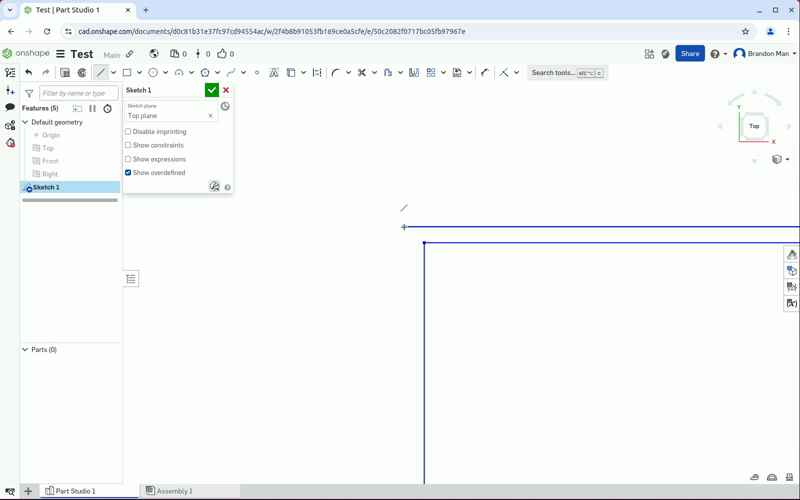
scroll(-6)
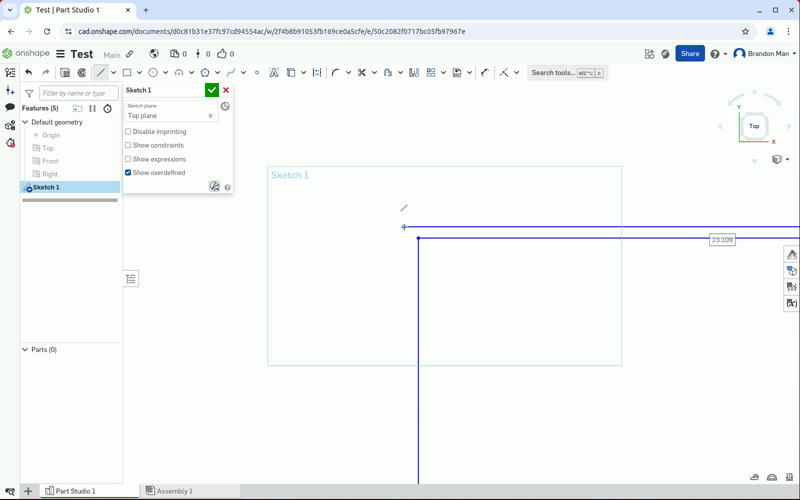
scroll(-6)
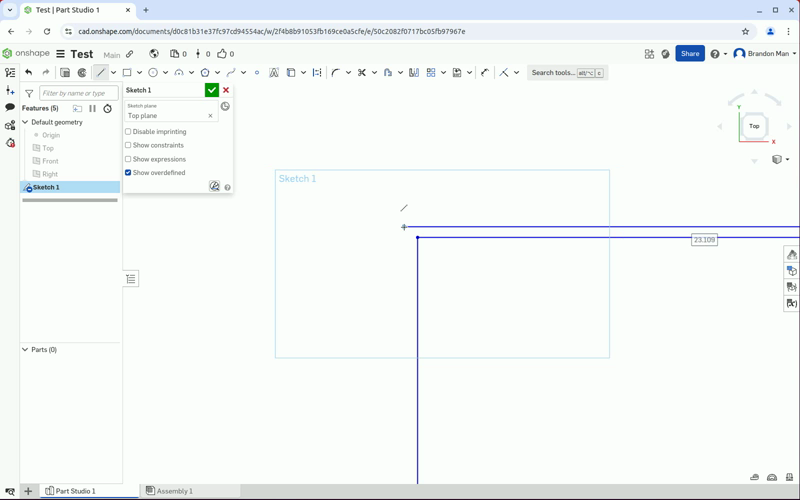
scroll(-6)
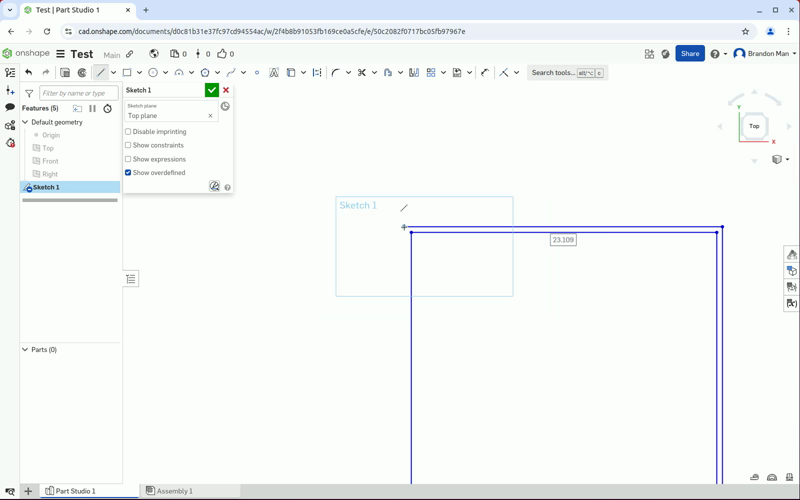
scroll(-6)
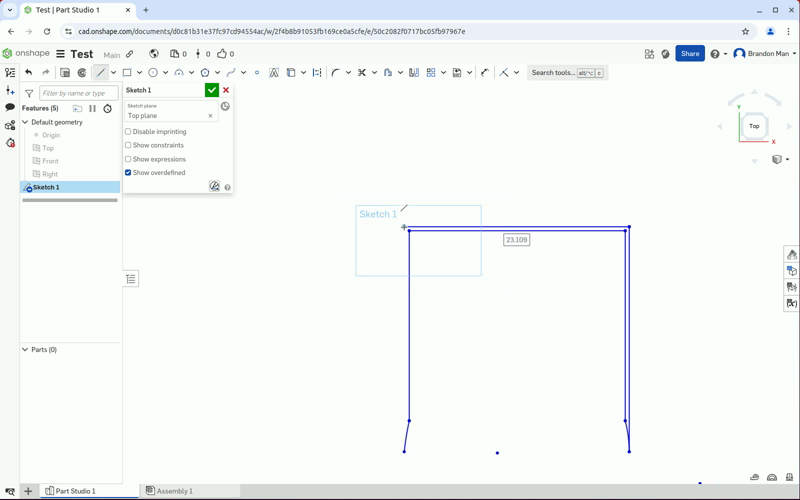
scroll(-6)
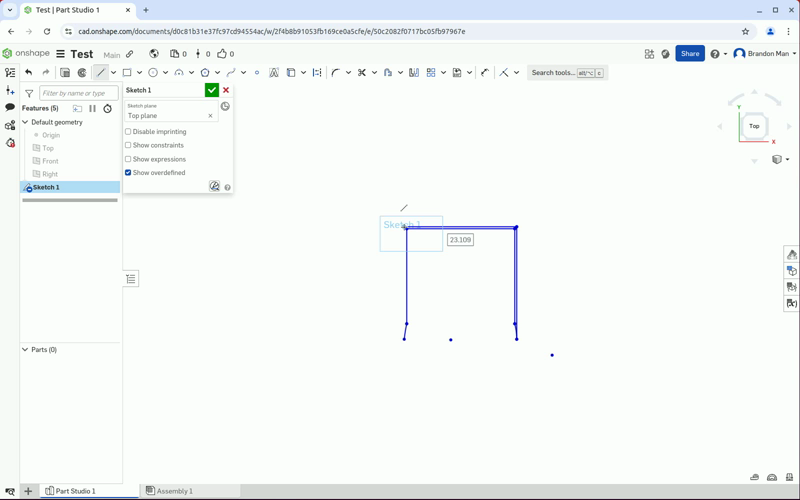
key_up(shift)
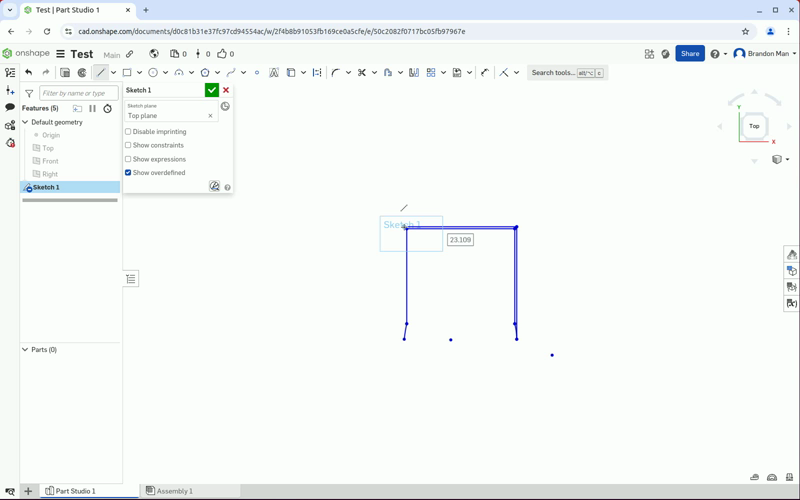
key_down(shift)
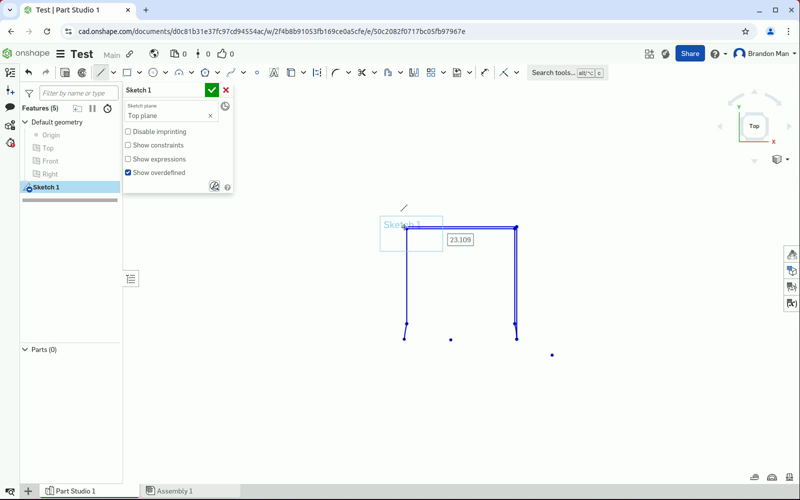
mouse_move(404, 339)
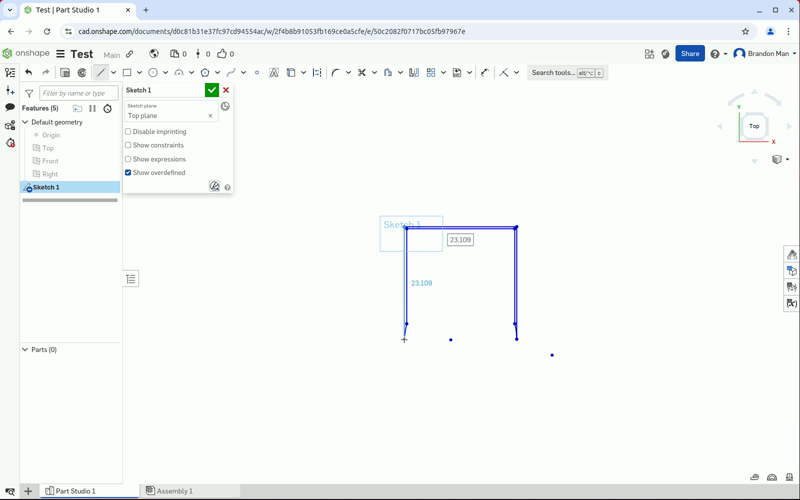
key_up(shift)
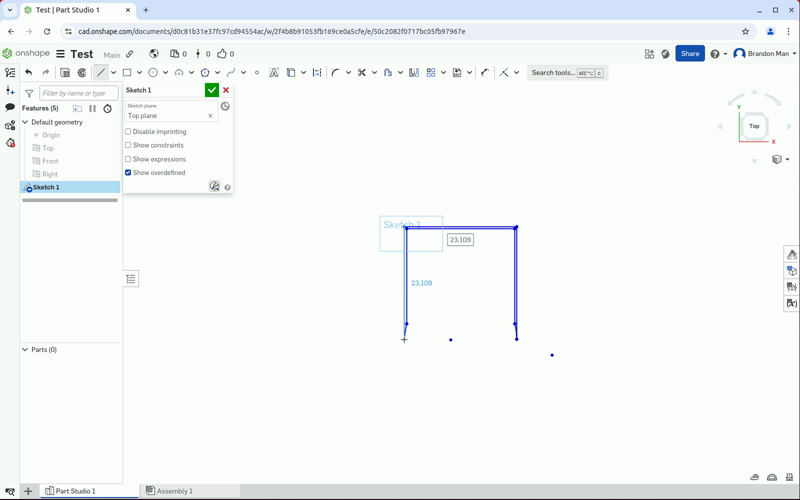
click(404, 339)
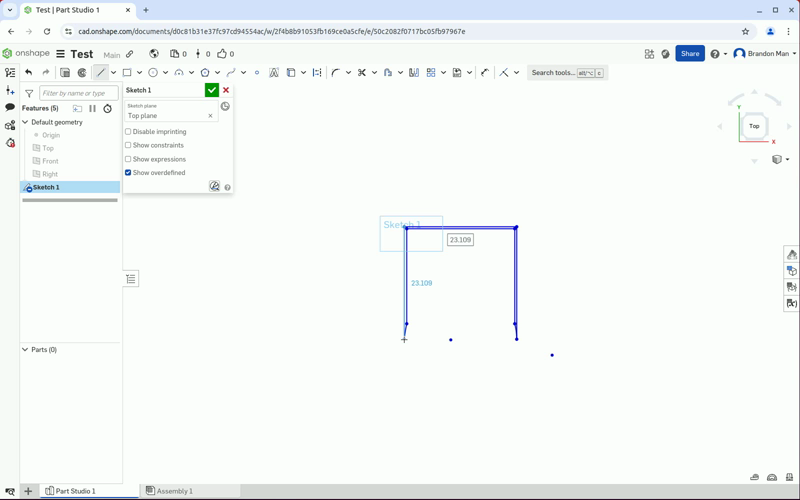
key(esc)
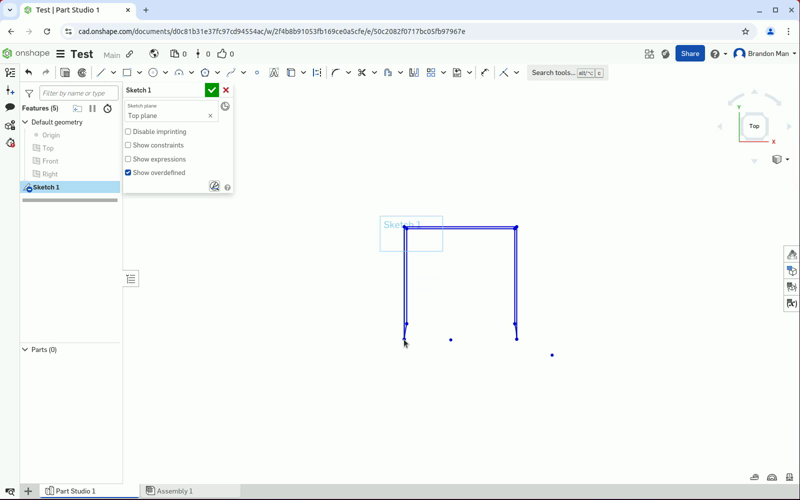
mouse_move(405, 285)
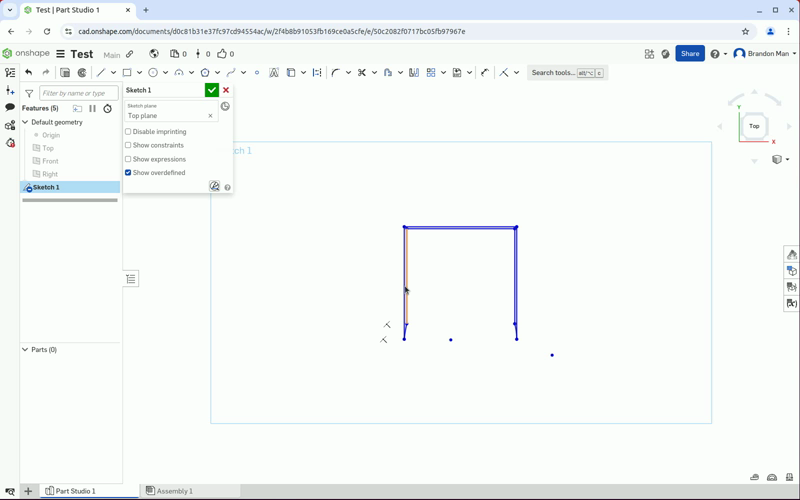
scroll(6)
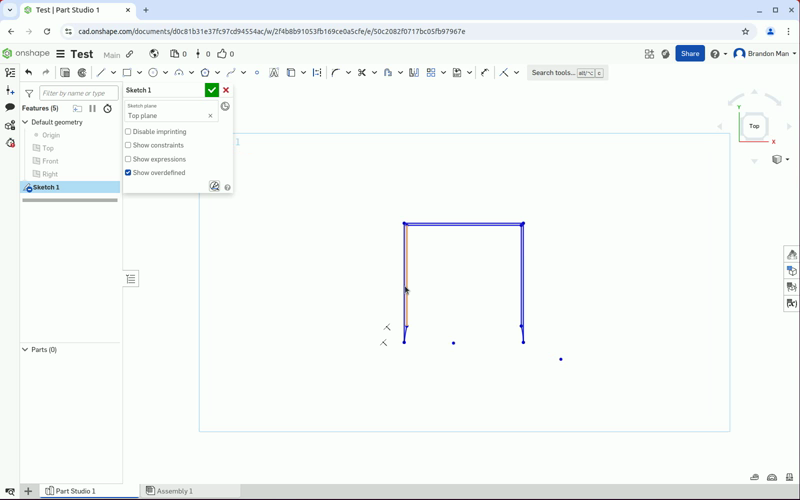
scroll(6)
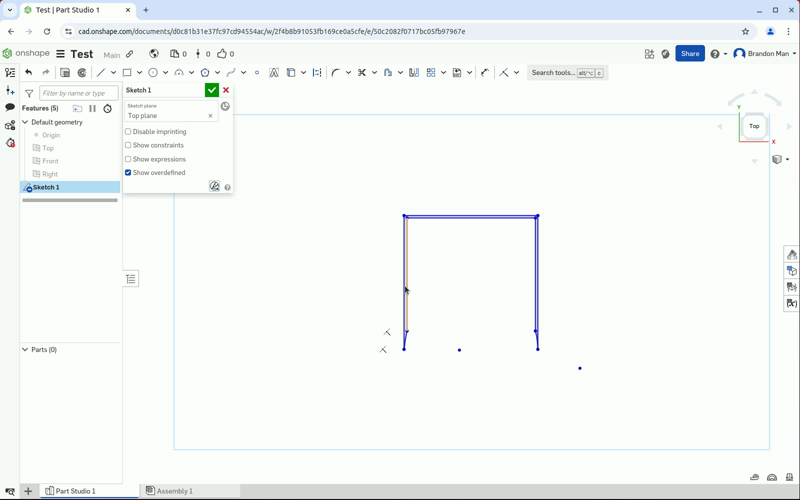
scroll(6)
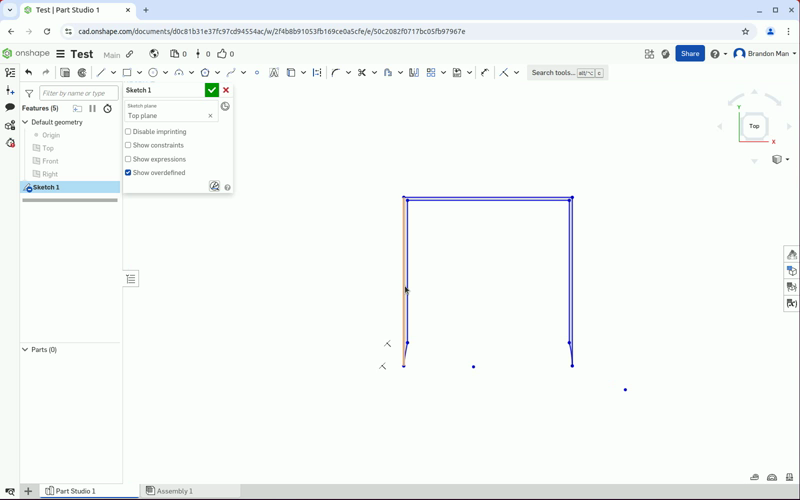
scroll(6)
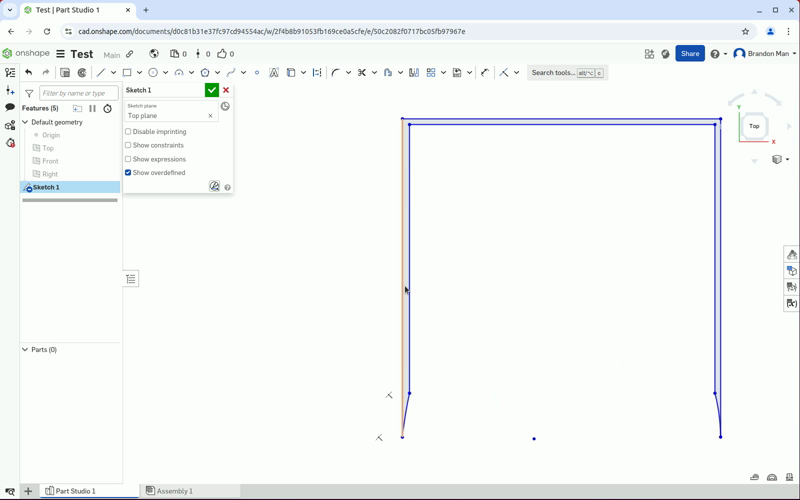
scroll(6)
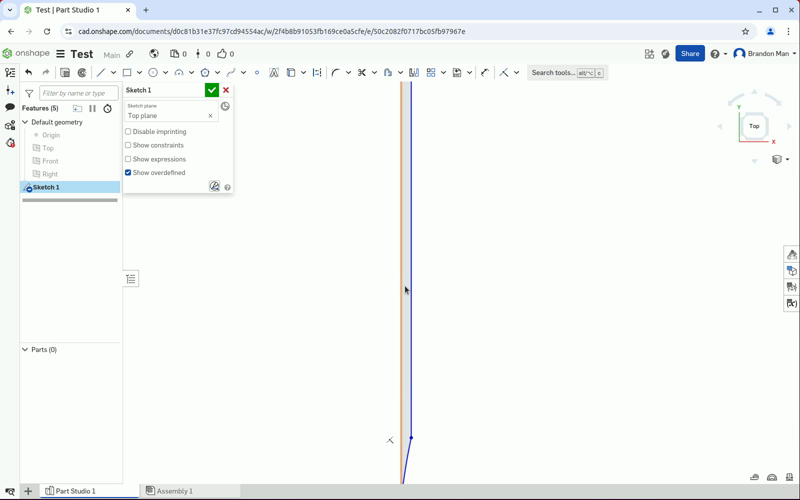
scroll(6)
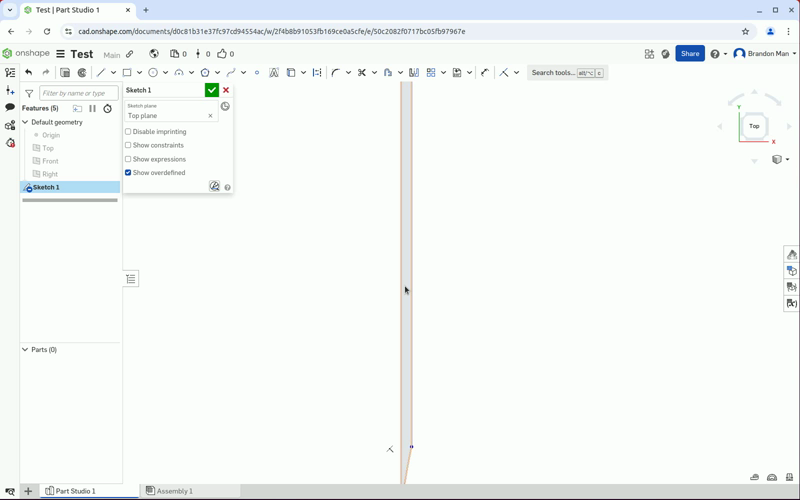
scroll(6)
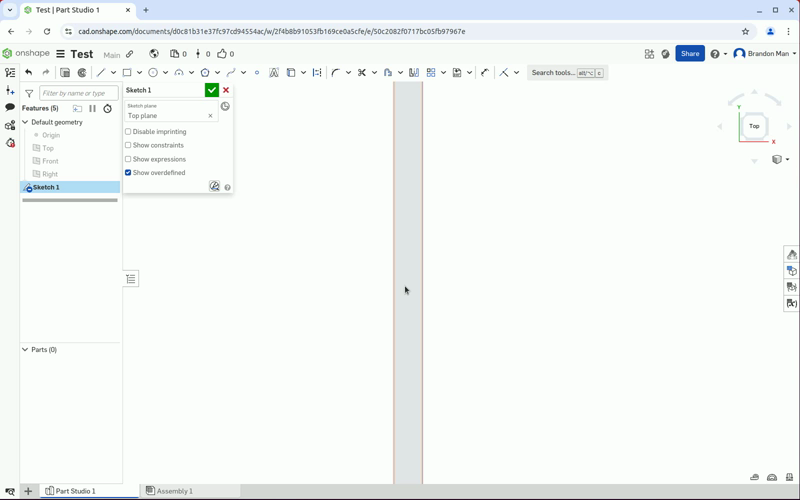
click(405, 285)
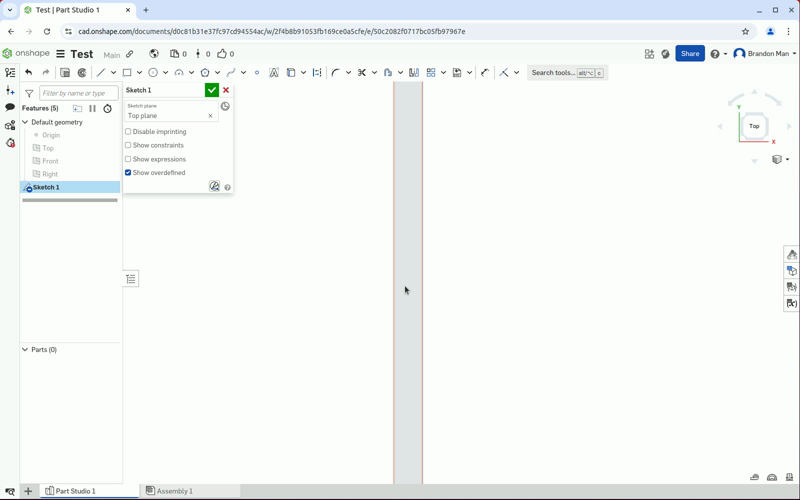
scroll(-6)
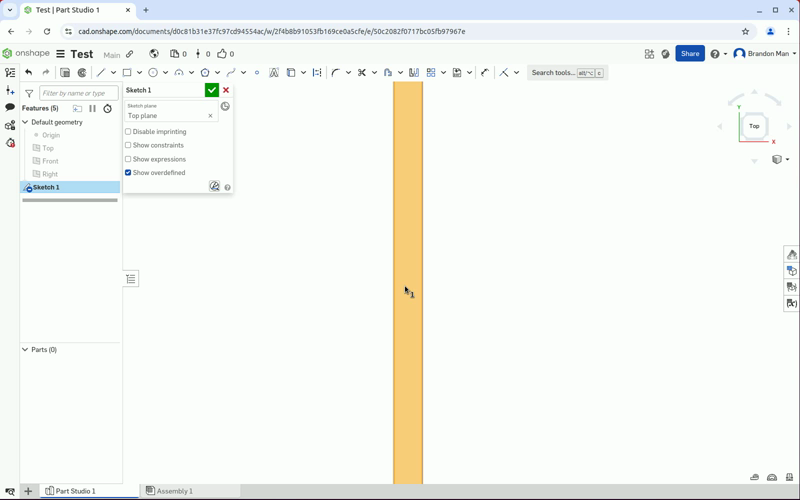
scroll(-6)
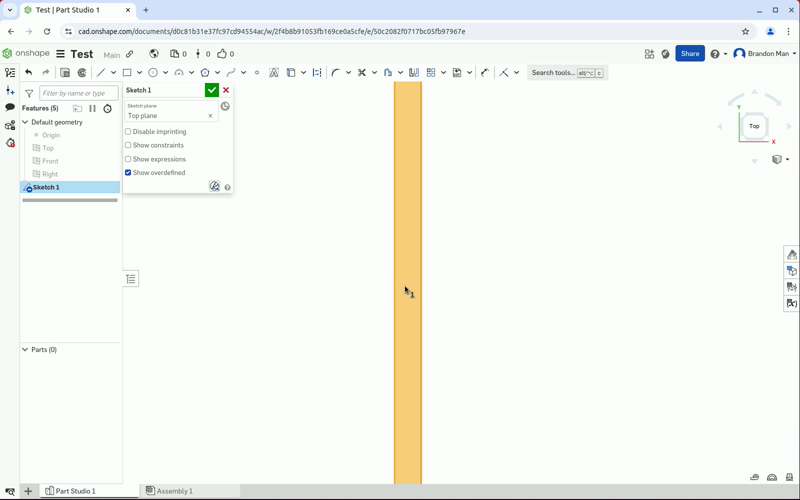
scroll(-6)
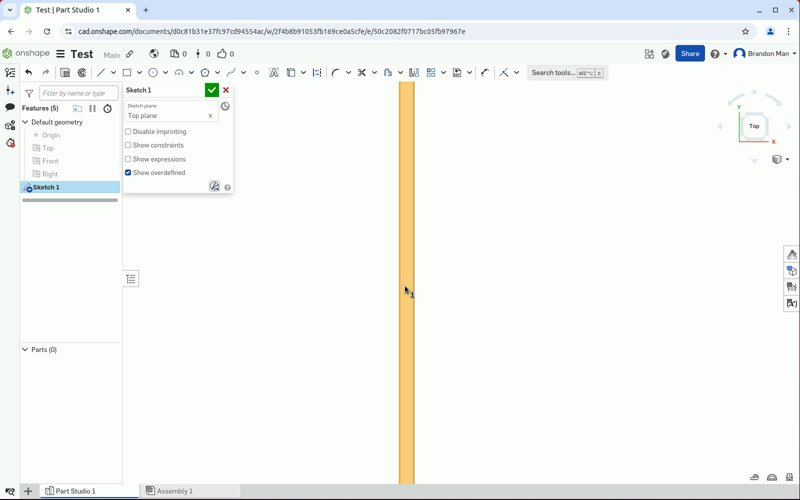
scroll(-6)
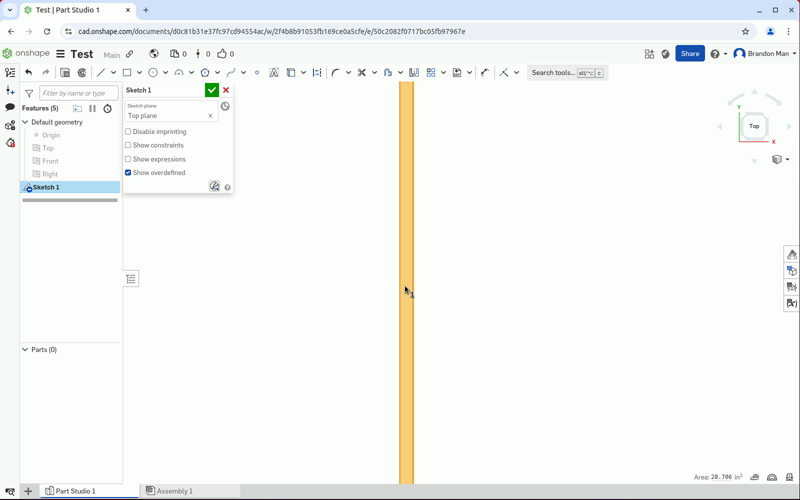
scroll(-6)
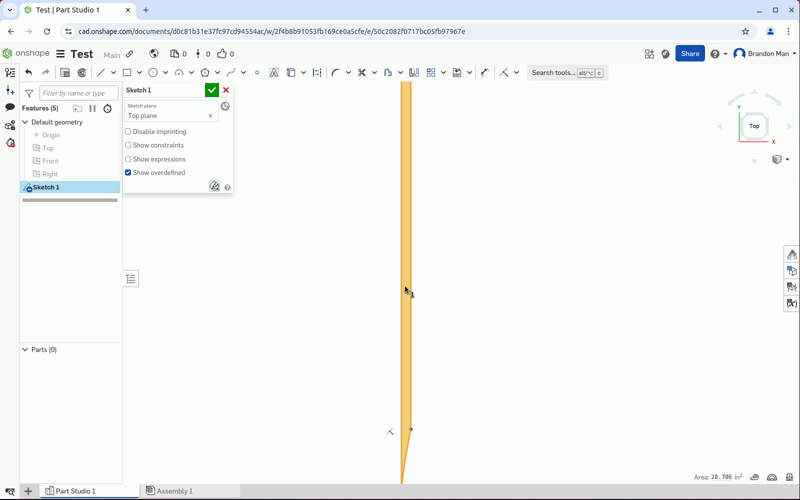
scroll(-6)
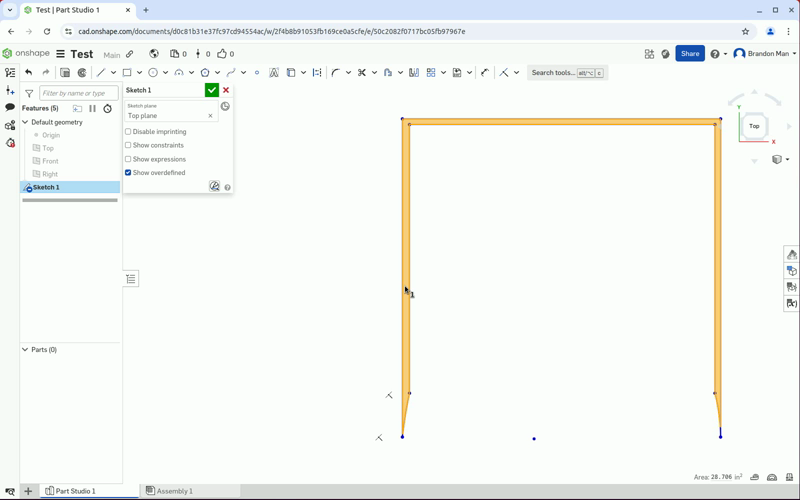
scroll(-6)
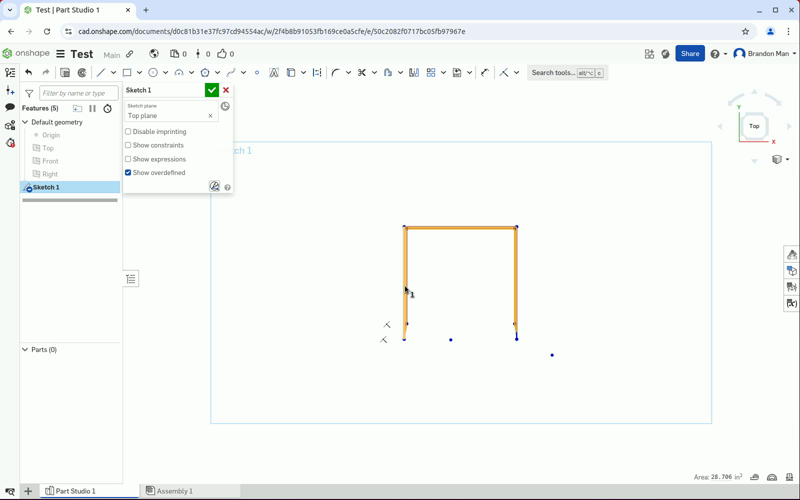
mouse_move(73, 352)
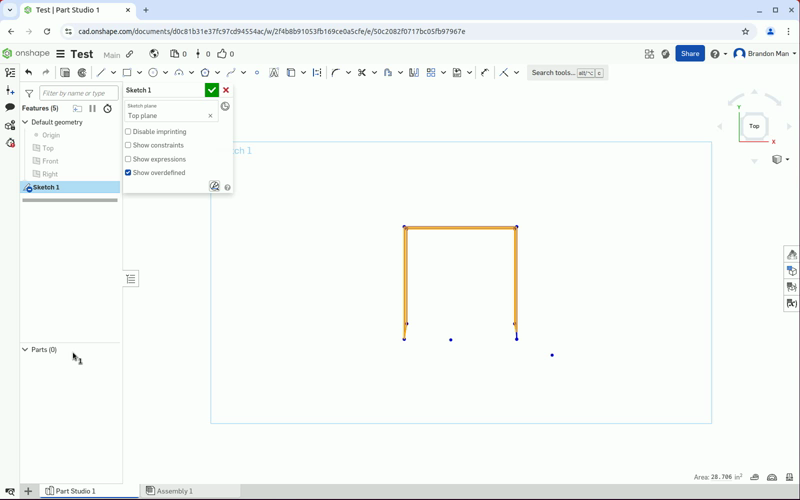
key(shift+y)
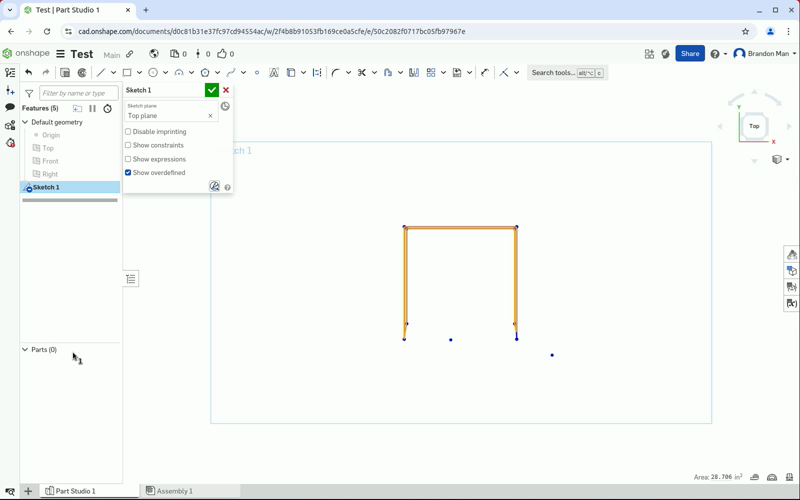
key(shift+e)
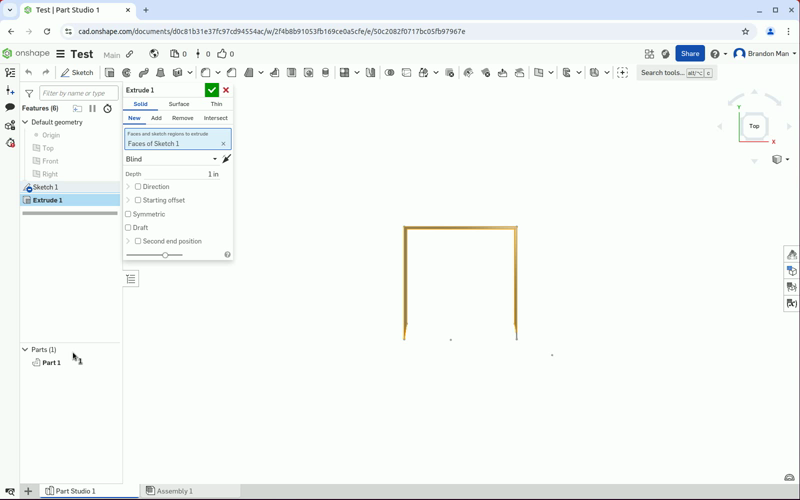
mouse_move(143, 106)
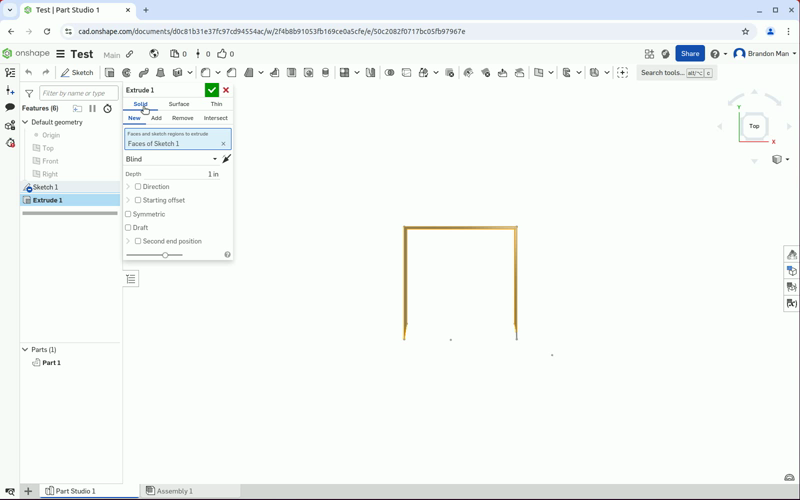
click(143, 106)
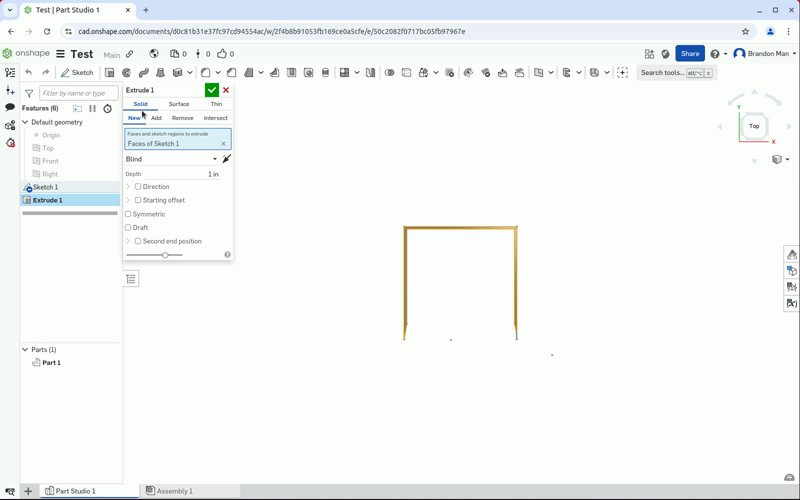
mouse_move(137, 120)
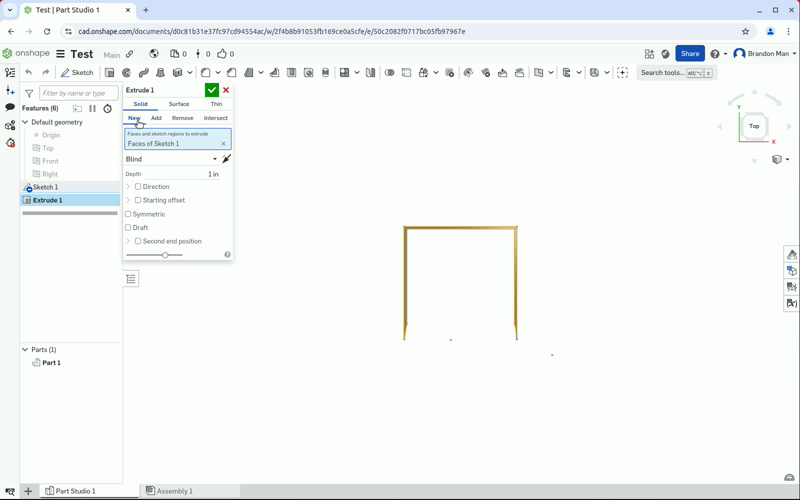
click(137, 120)
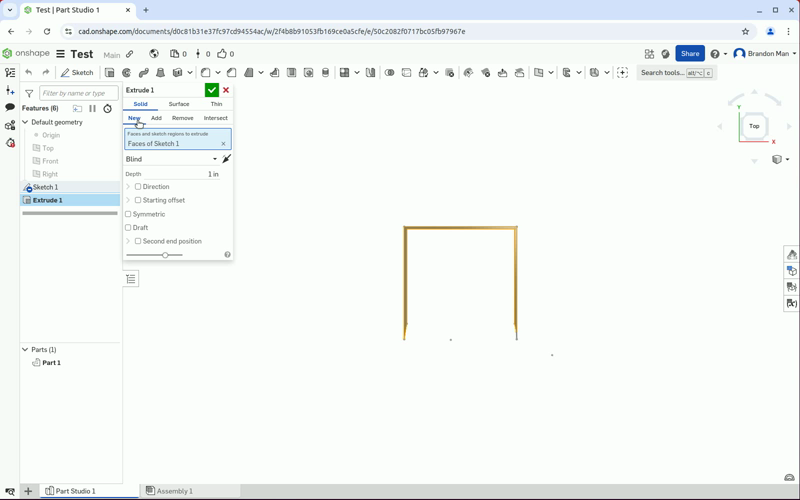
key(tab, 4)
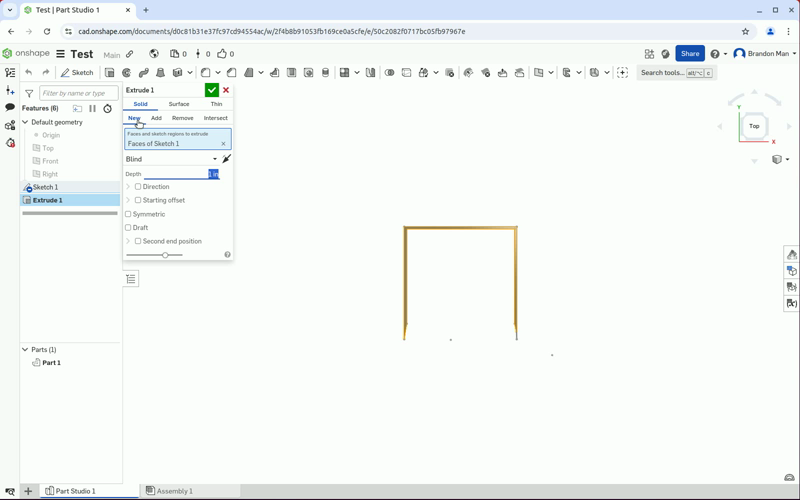
text(6.981)
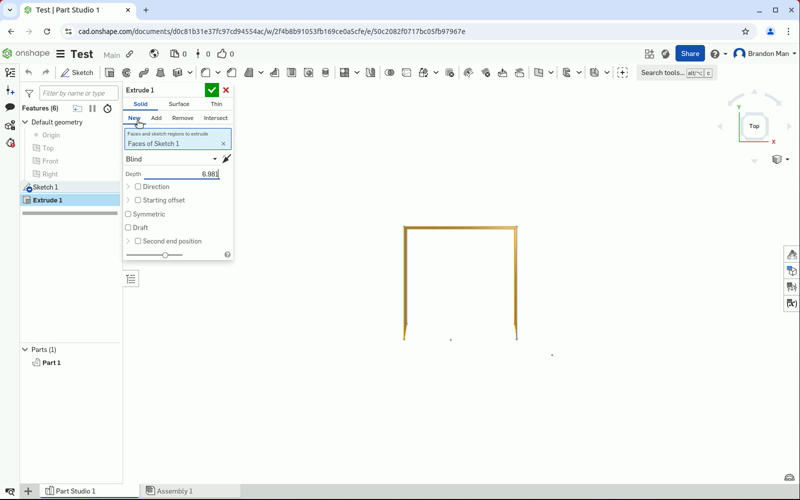
key(enter)
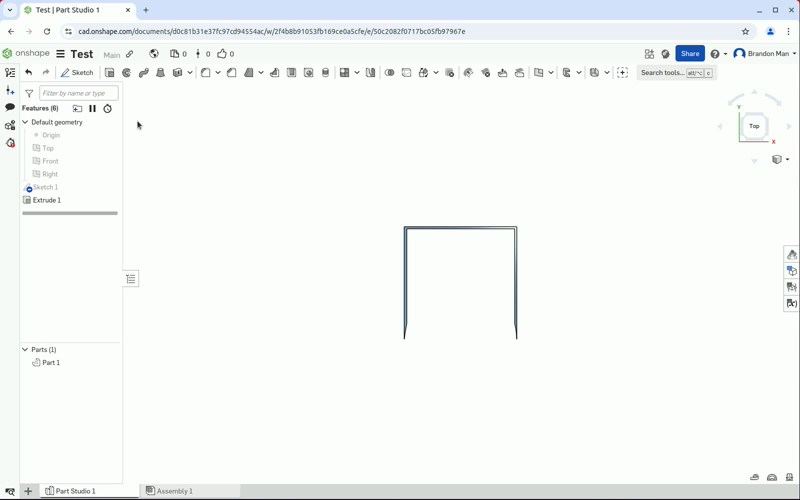
key(shift+h)
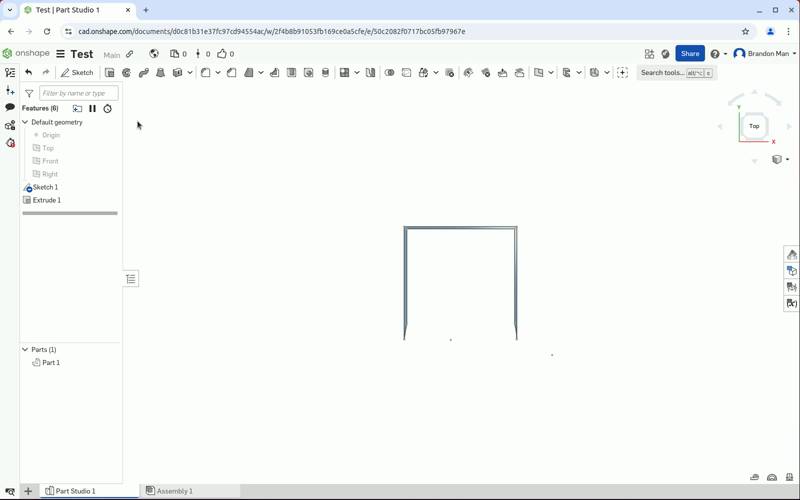
key(shift+h)
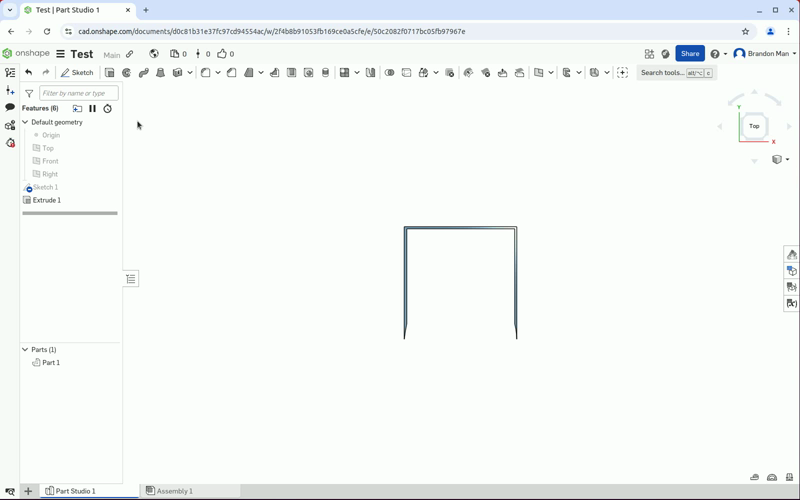
mouse_move(73, 189)
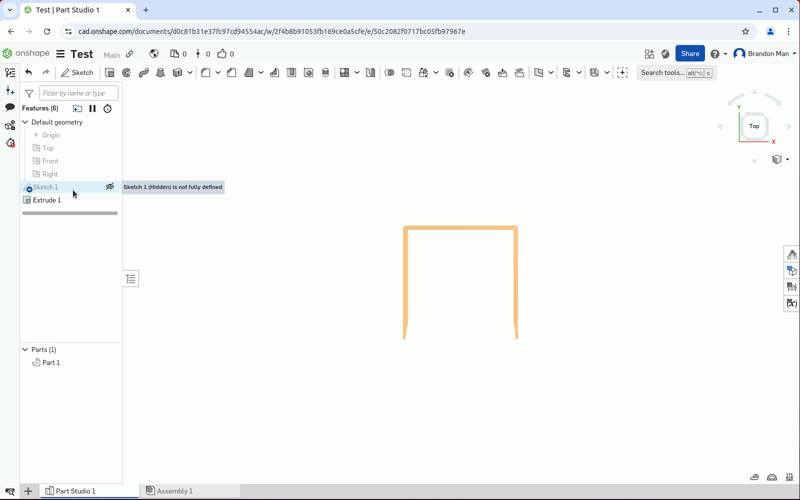
click(73, 189)
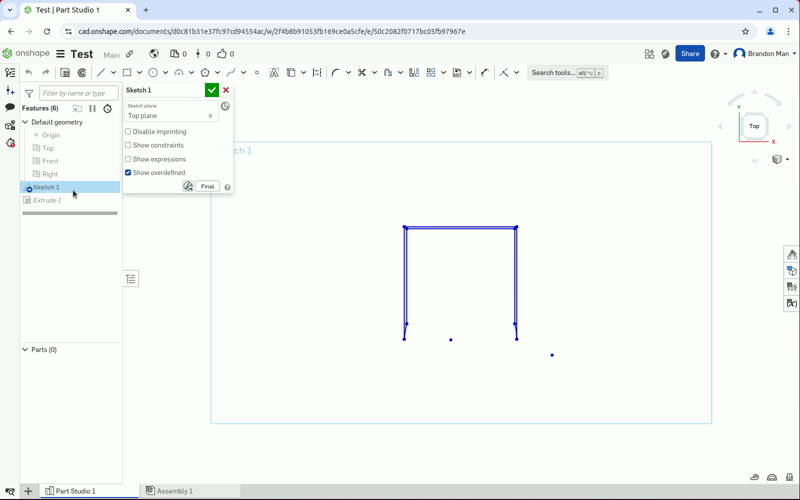
mouse_move(229, 92)
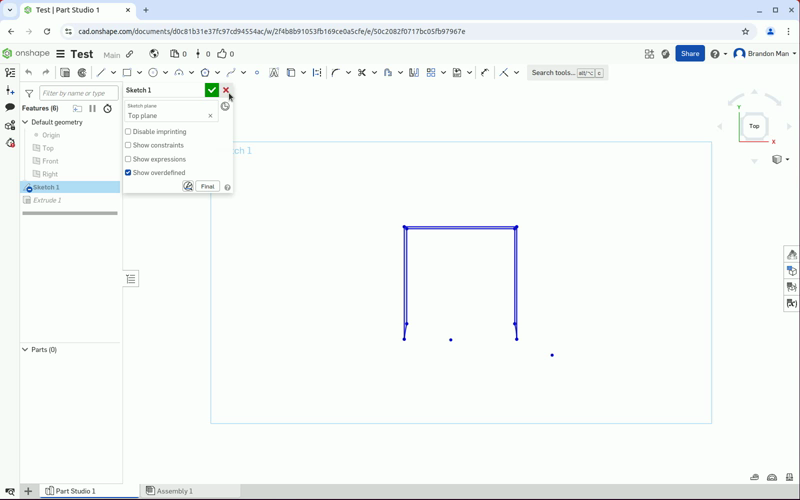
click(229, 92)
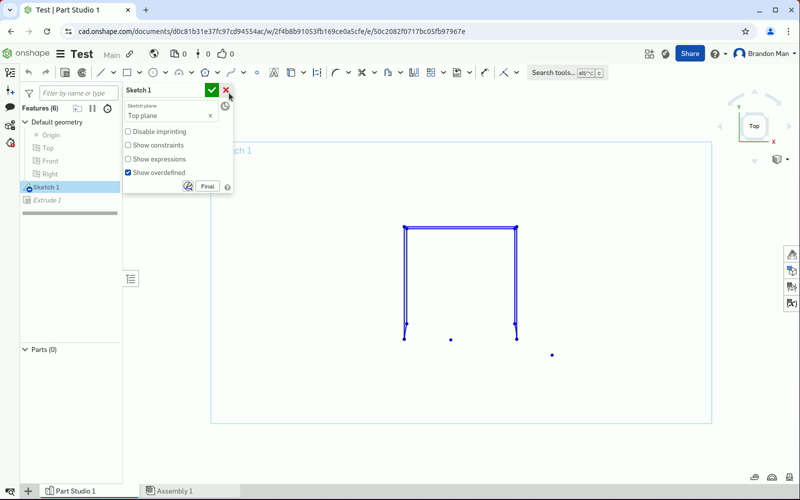
key(shift+s)
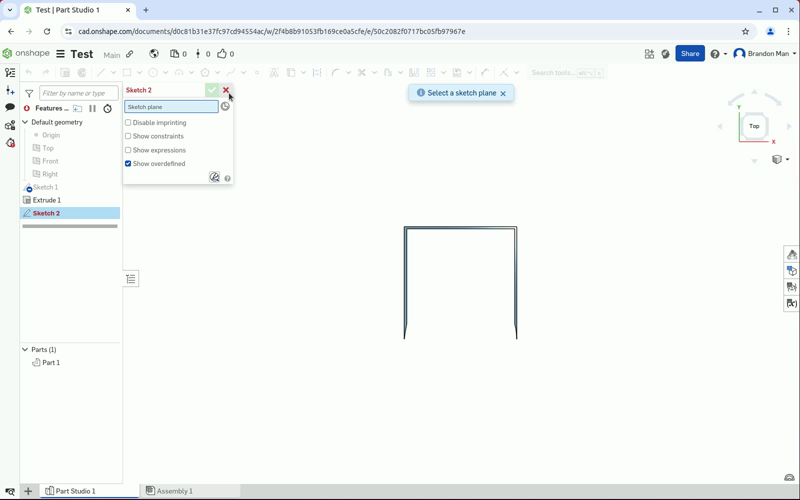
mouse_move(73, 150)
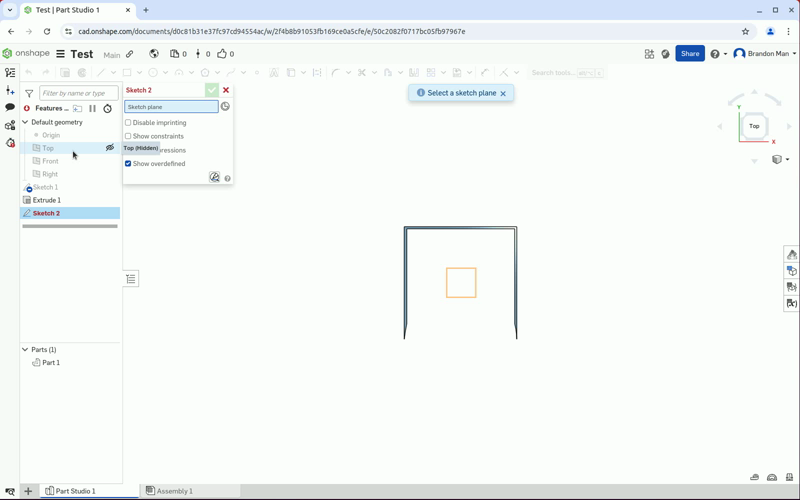
click(73, 150)
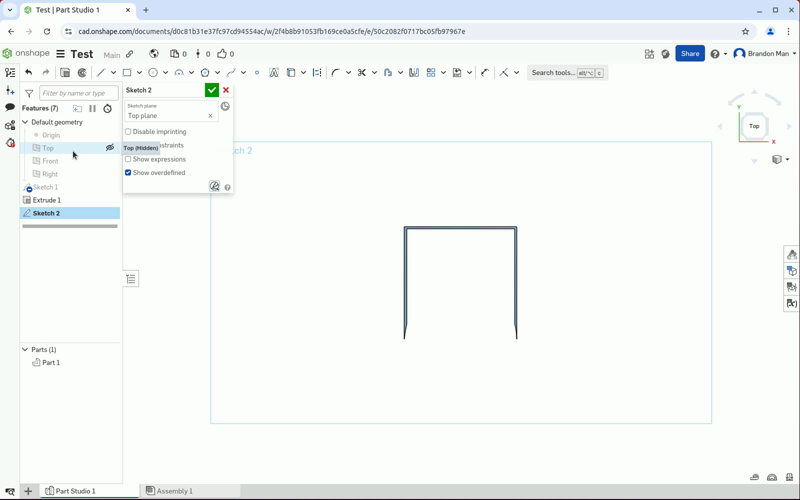
mouse_move(73, 352)
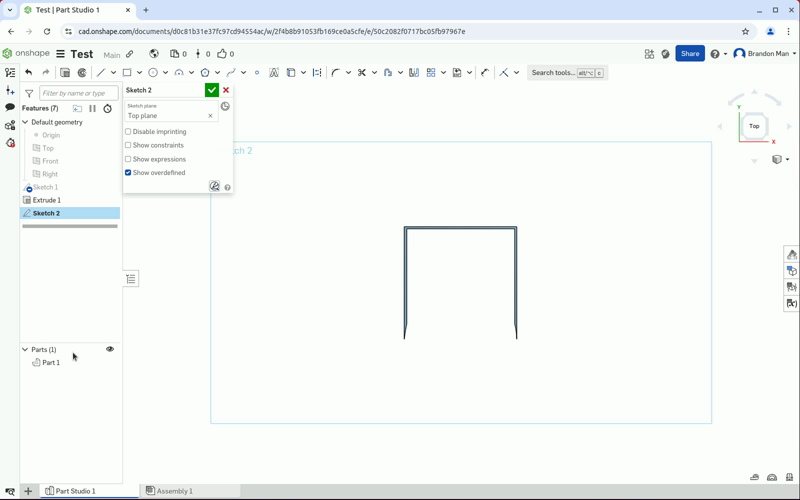
key(y)
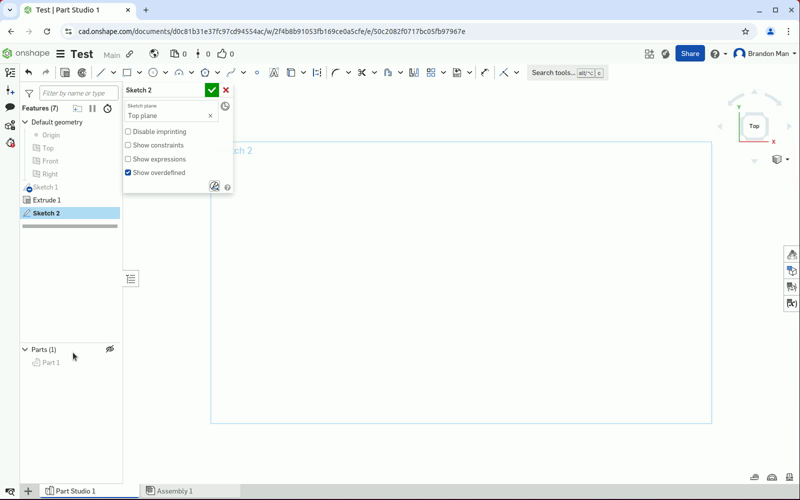
key(l)
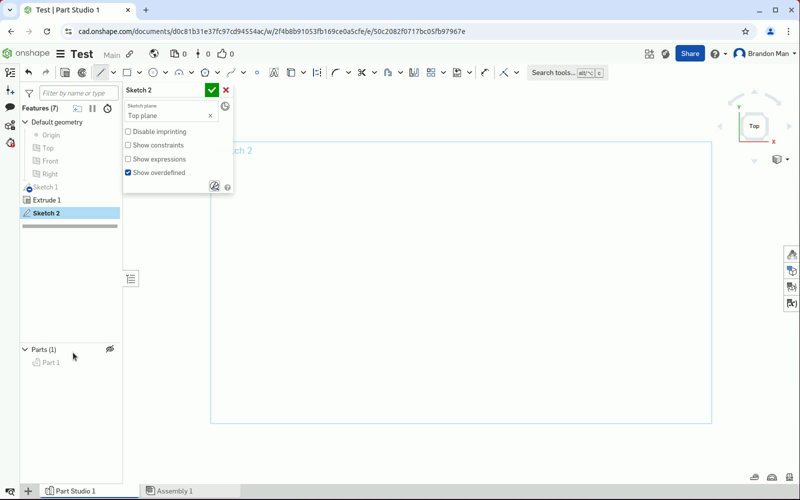
key_down(shift)
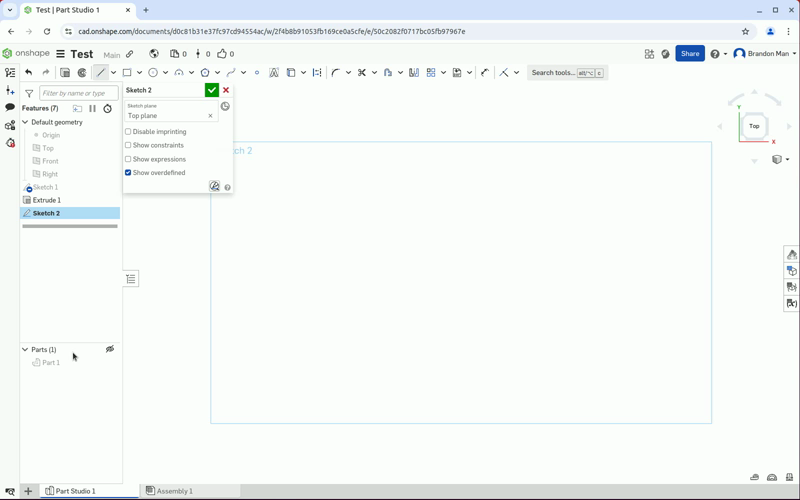
mouse_move(404, 339)
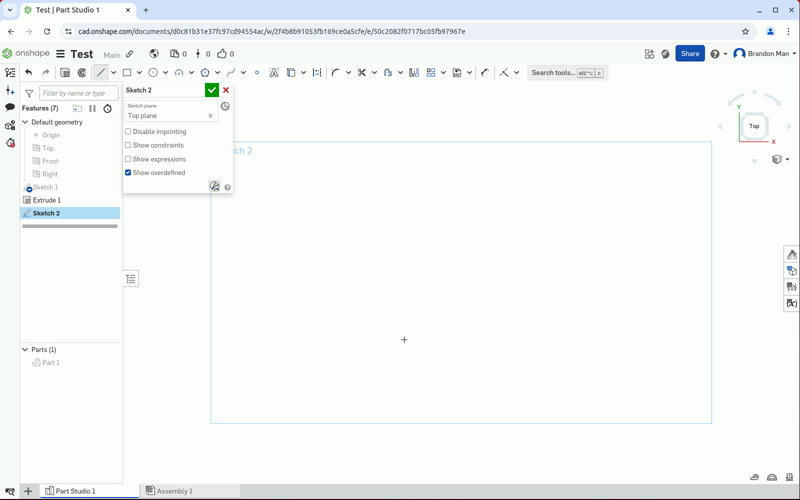
click(404, 339)
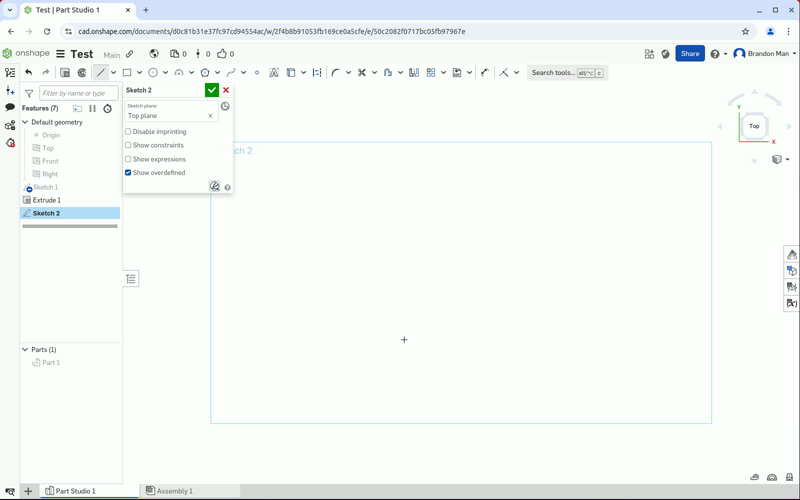
key_up(shift)
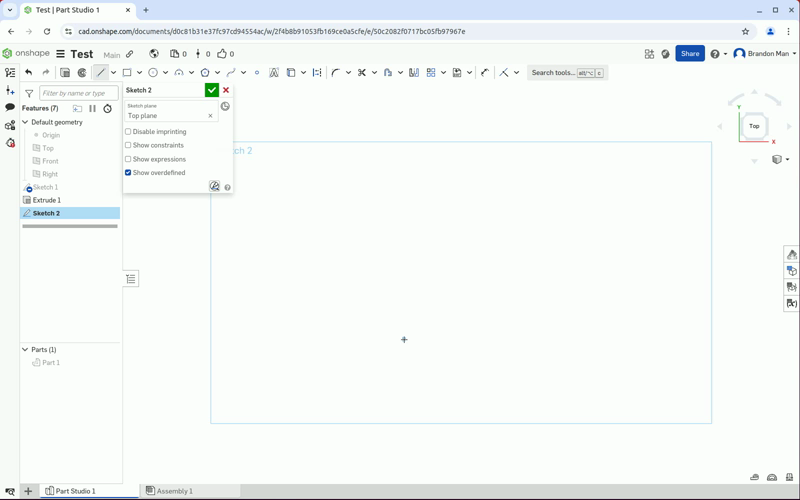
key_down(shift)
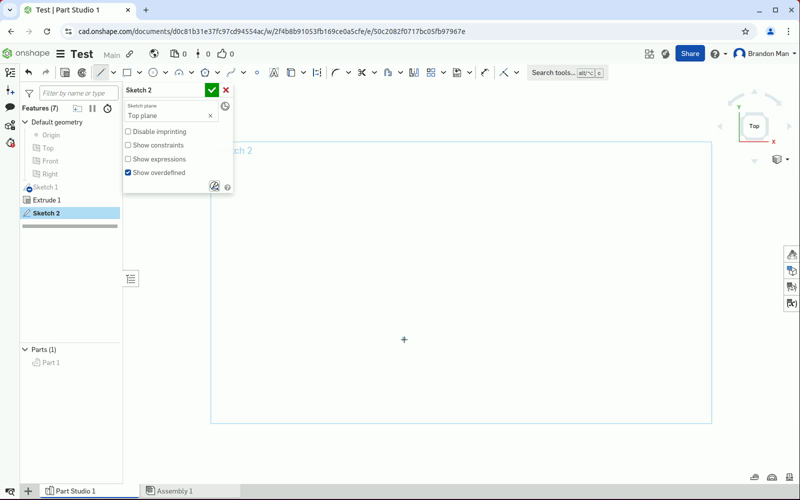
mouse_move(434, 339)
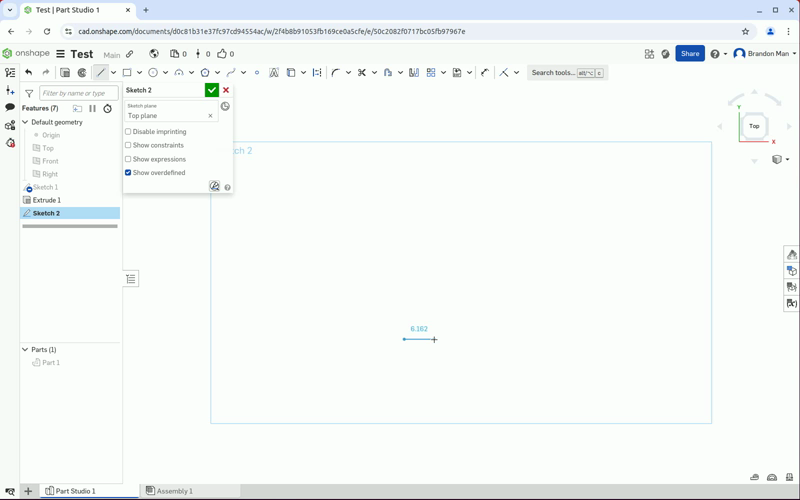
mouse_move(406, 339)
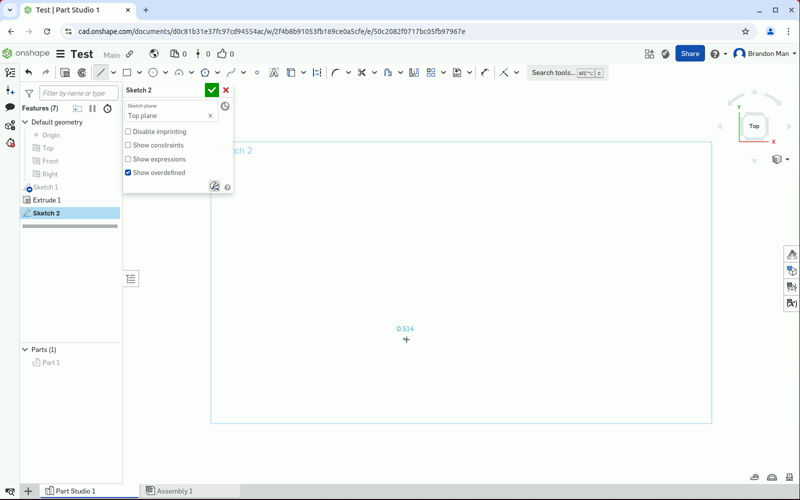
scroll(6)
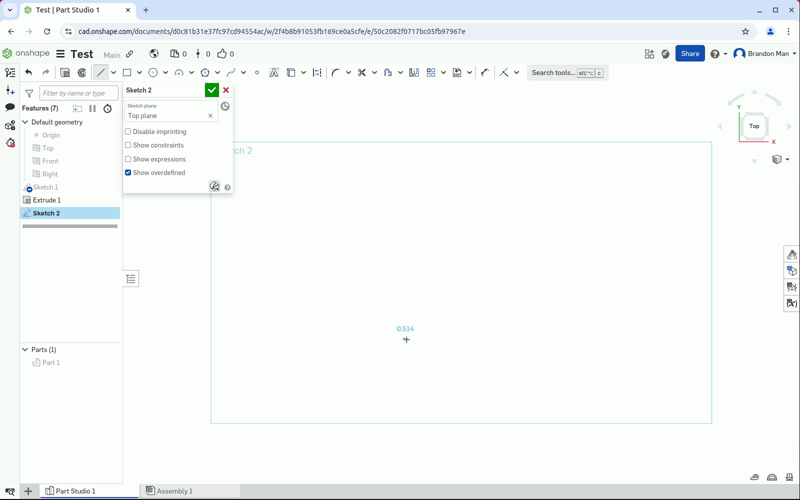
scroll(6)
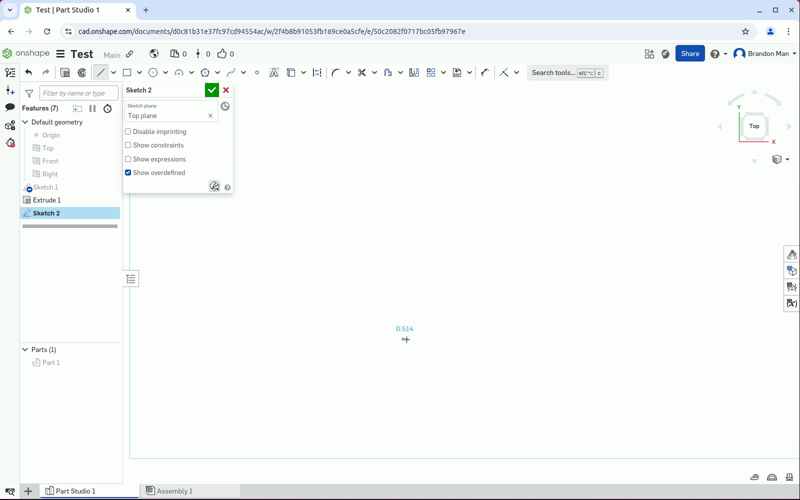
scroll(6)
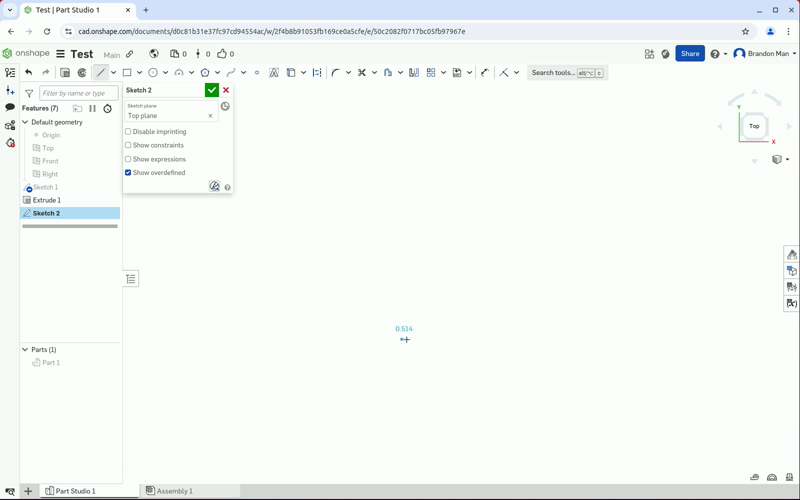
scroll(6)
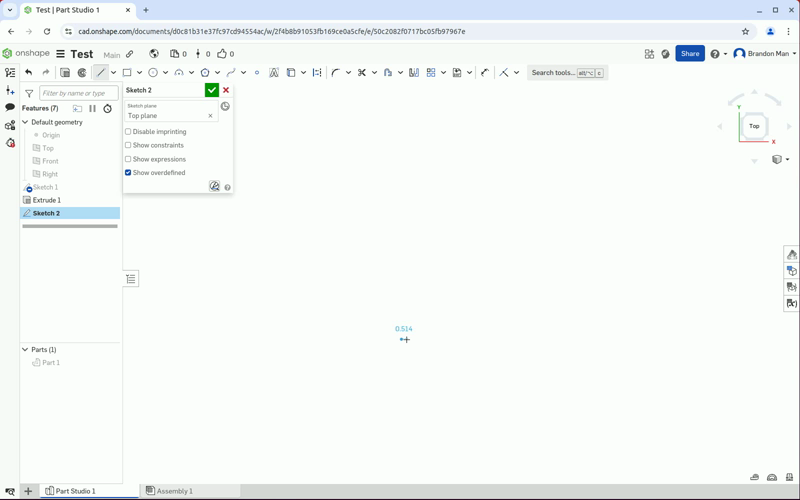
scroll(6)
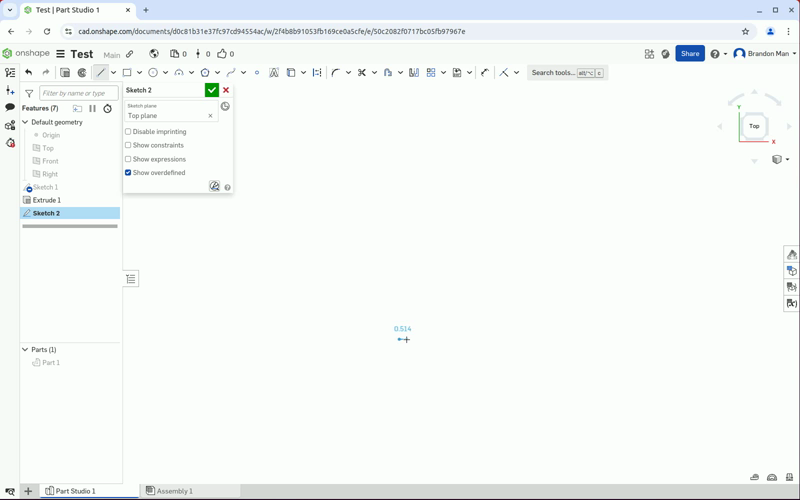
scroll(6)
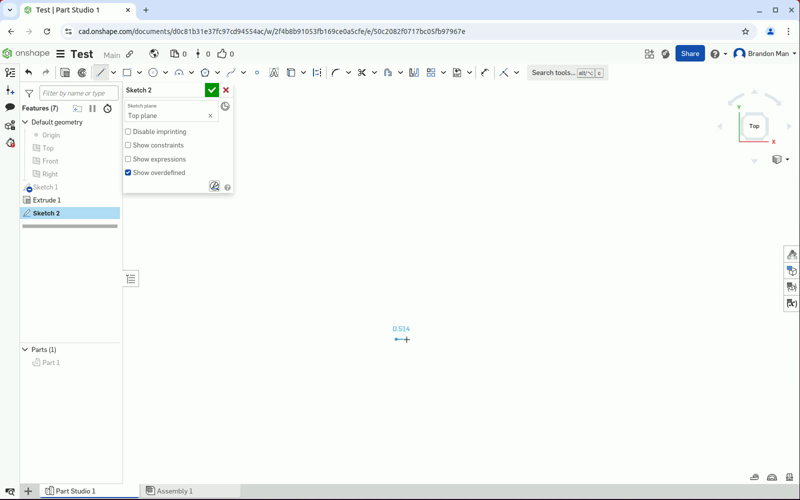
scroll(6)
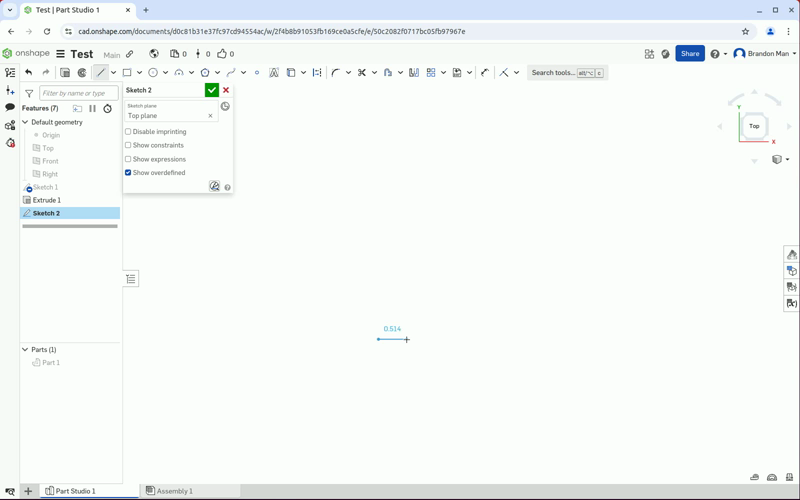
click(406, 339)
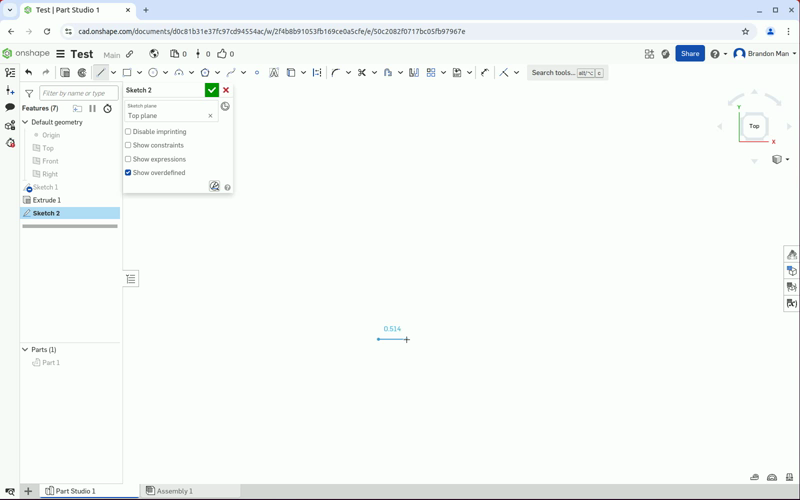
scroll(-6)
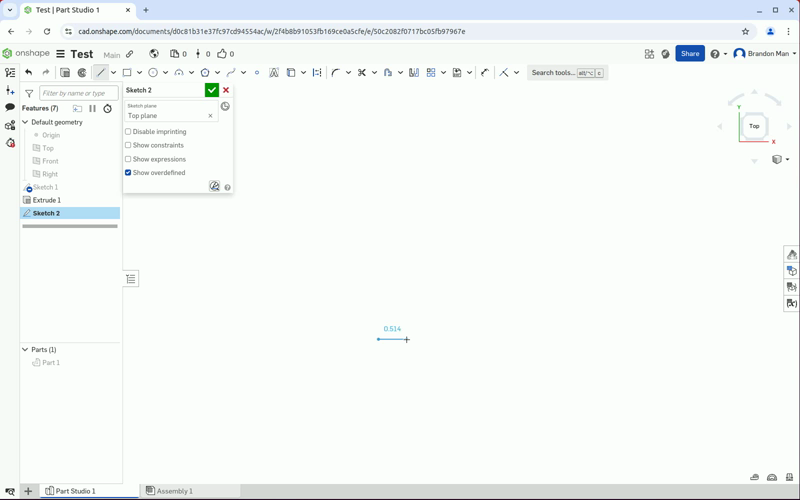
scroll(-6)
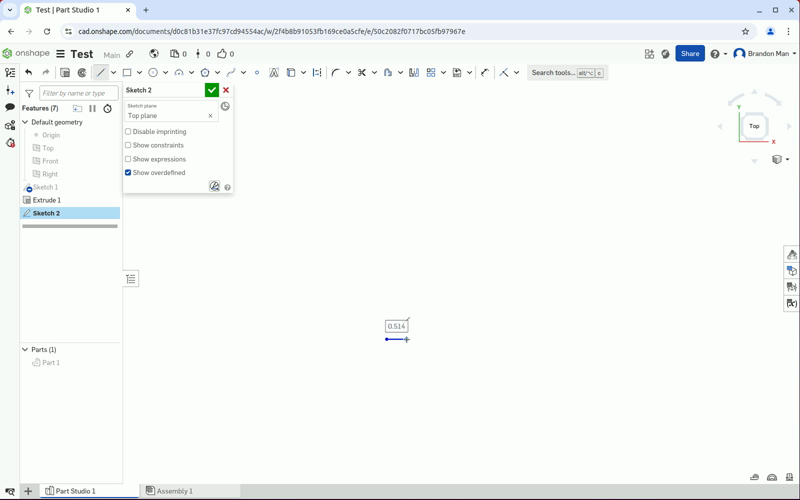
scroll(-6)
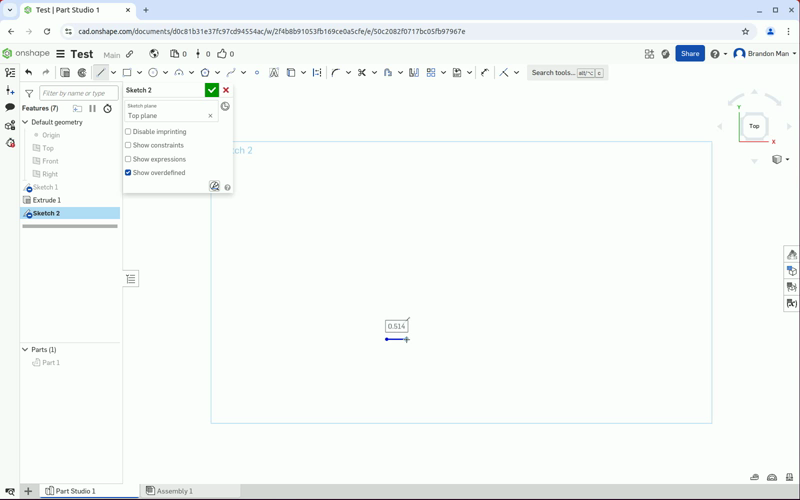
scroll(-6)
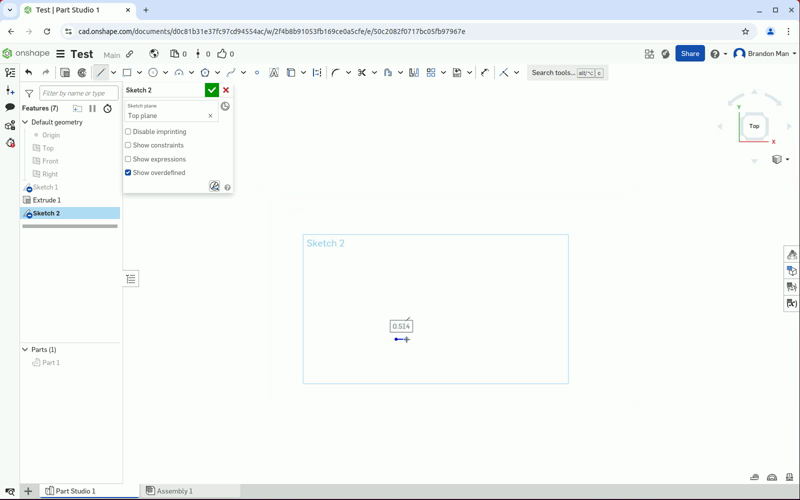
scroll(-6)
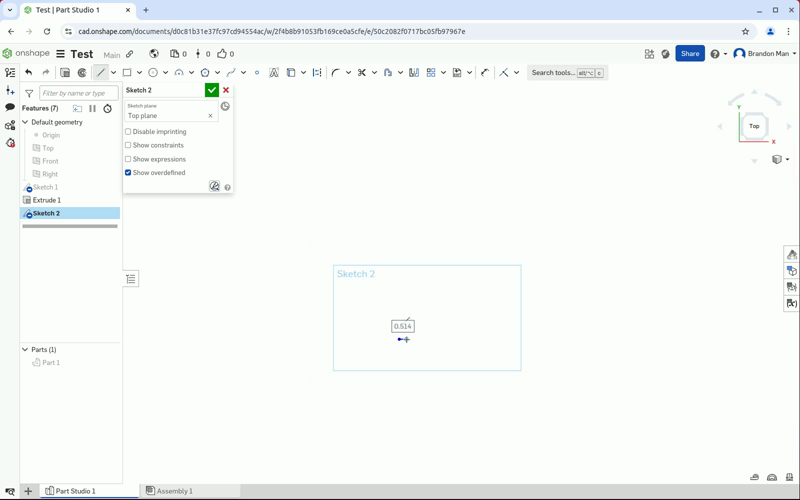
scroll(-6)
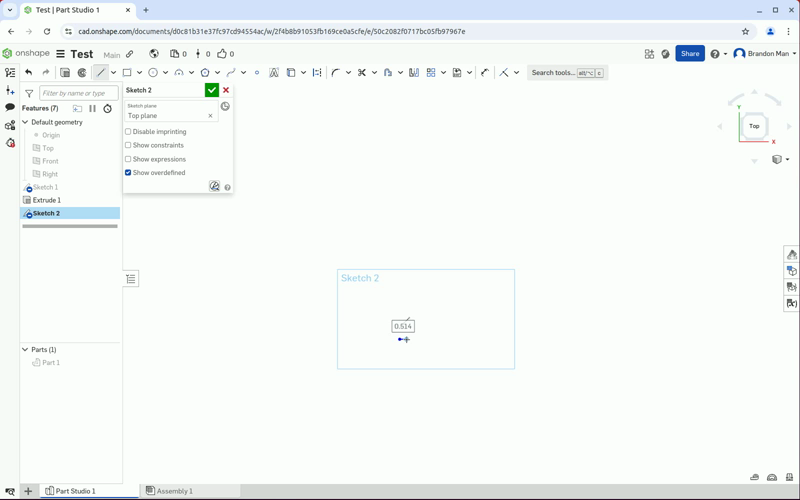
scroll(-6)
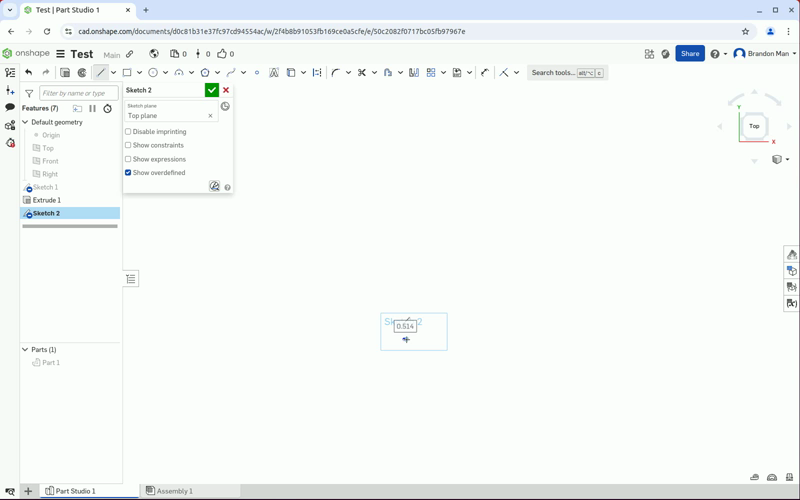
key_up(shift)
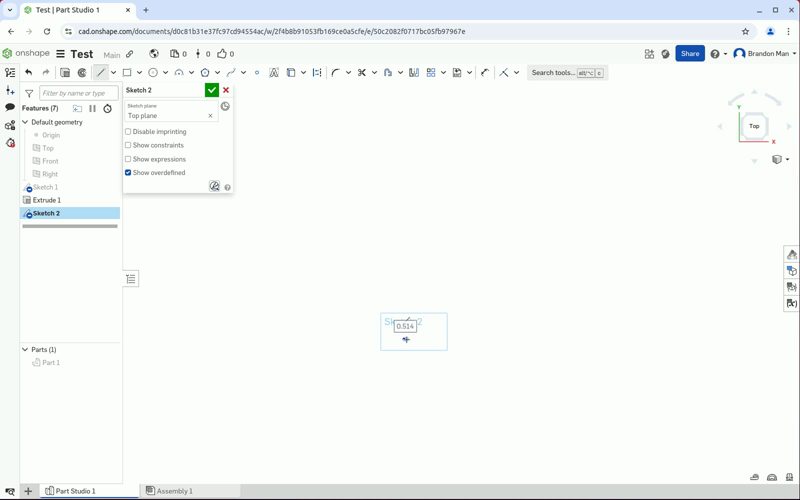
key(esc)
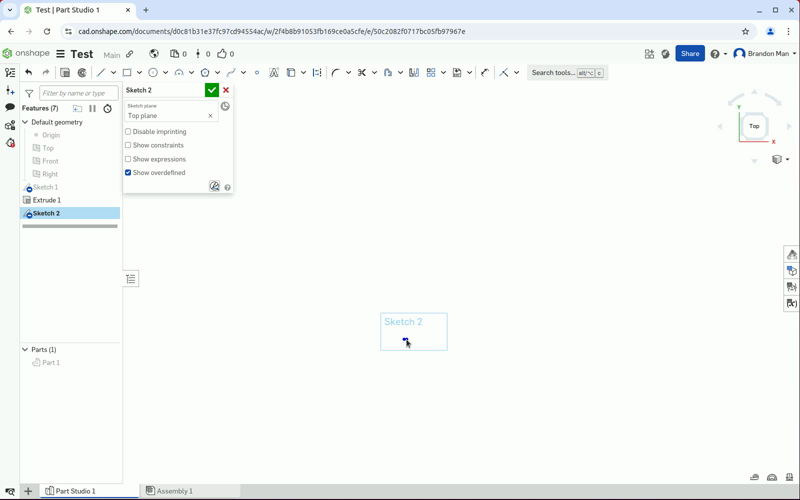
key(a)
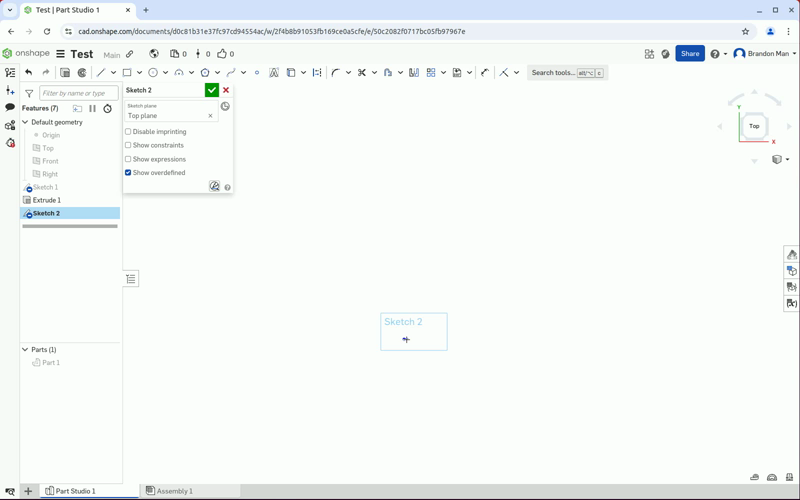
mouse_move(406, 339)
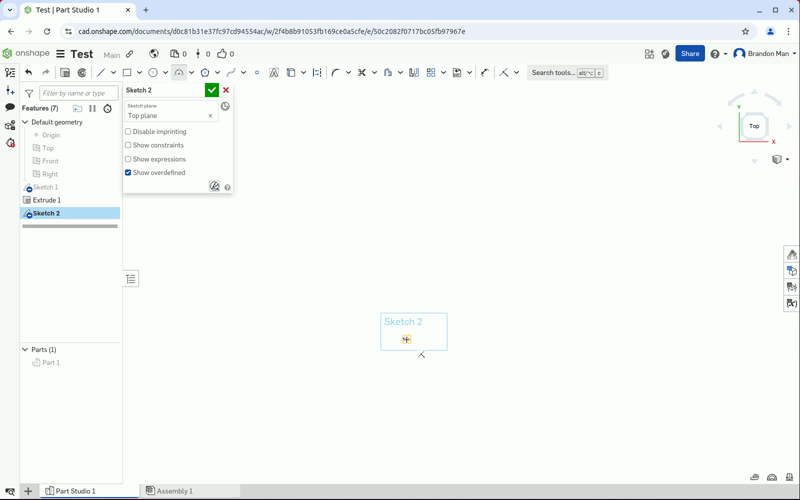
scroll(6)
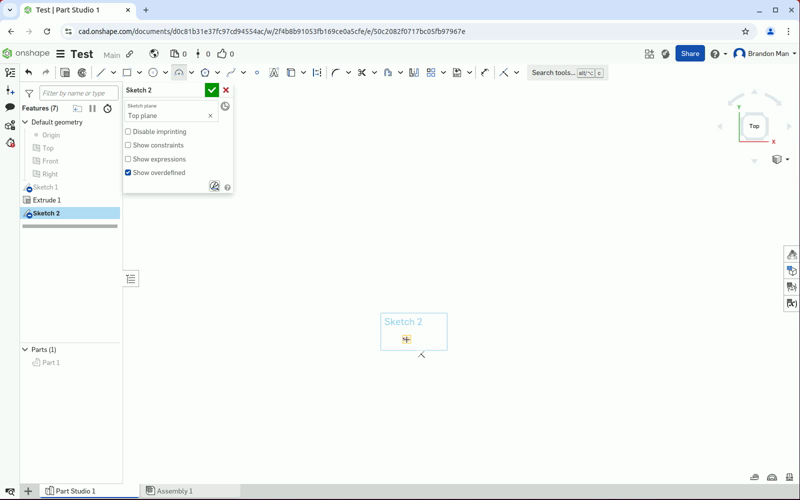
scroll(6)
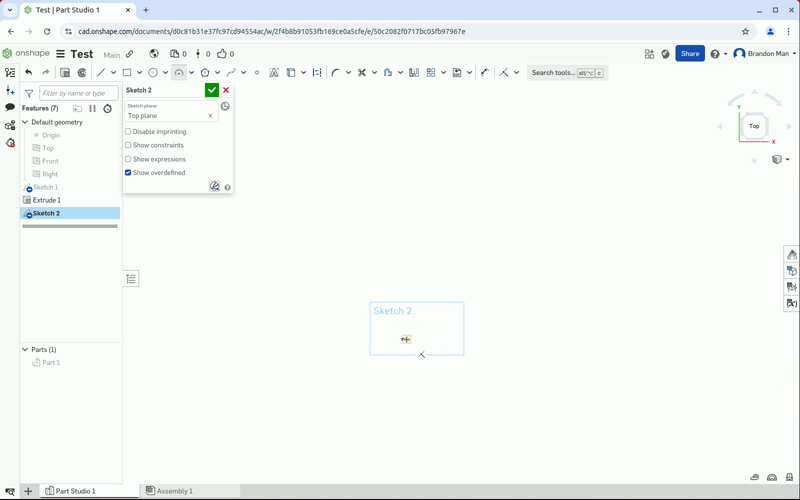
scroll(6)
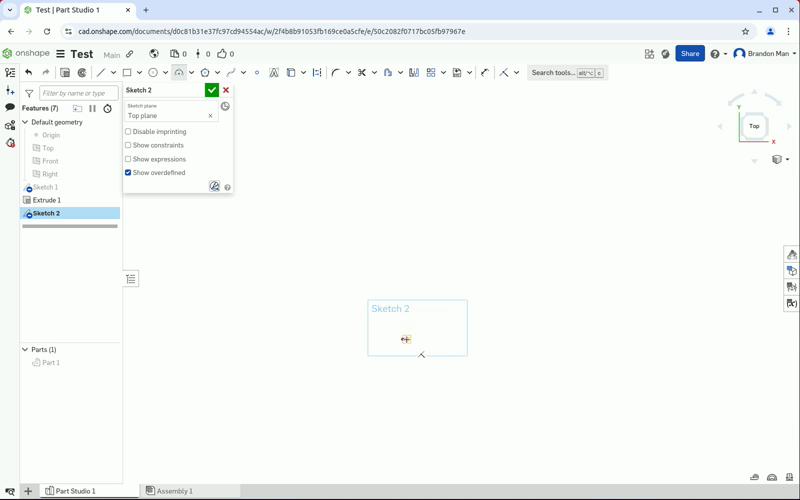
scroll(6)
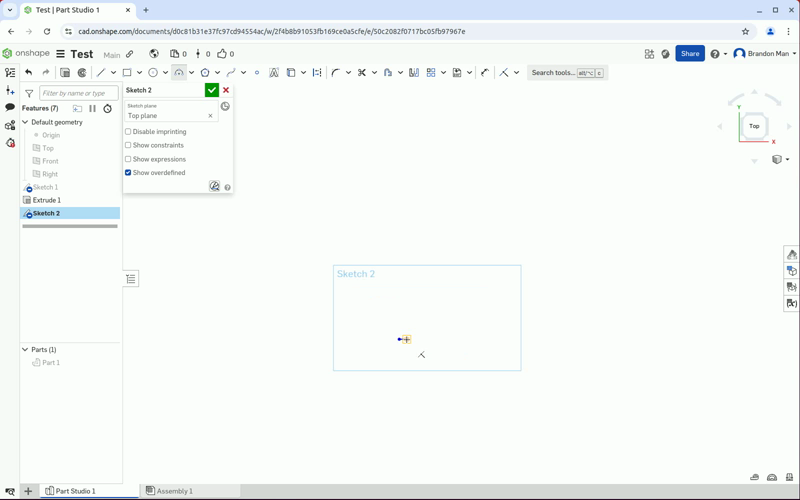
scroll(6)
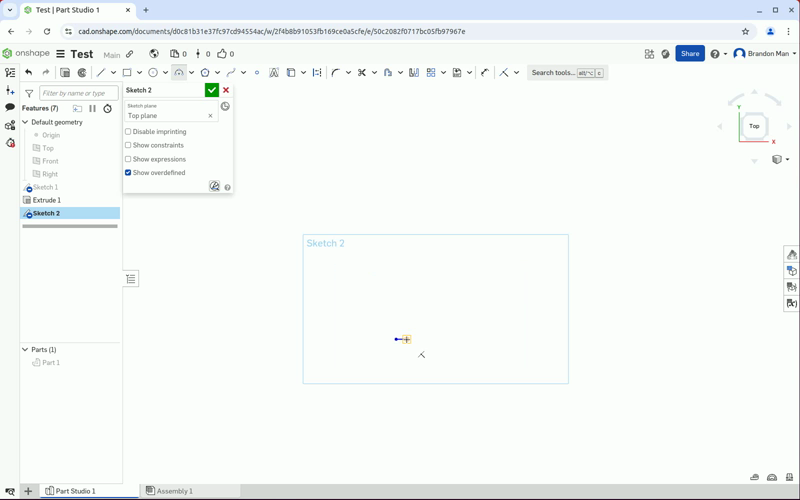
scroll(6)
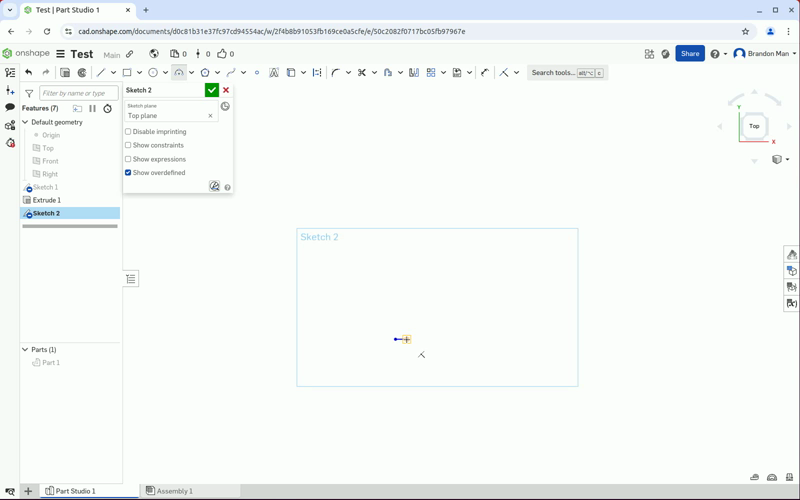
scroll(6)
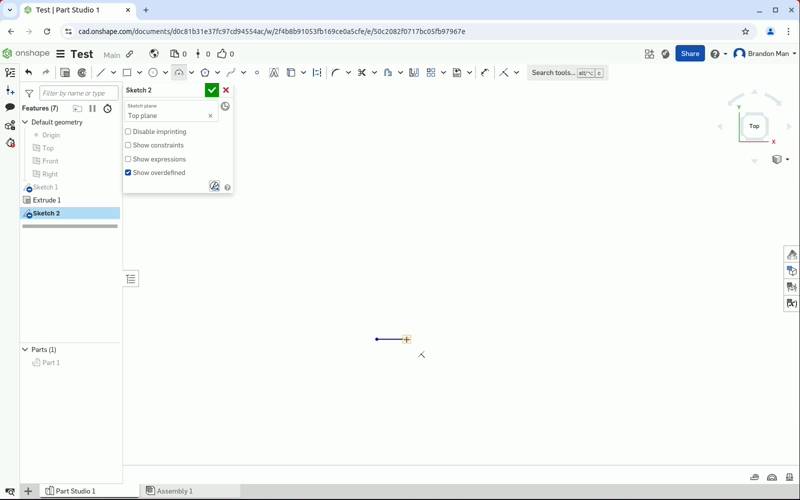
click(406, 339)
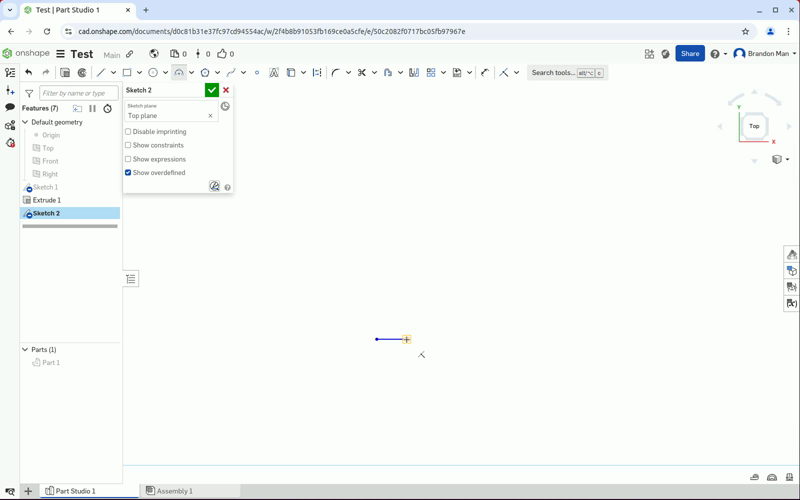
scroll(-6)
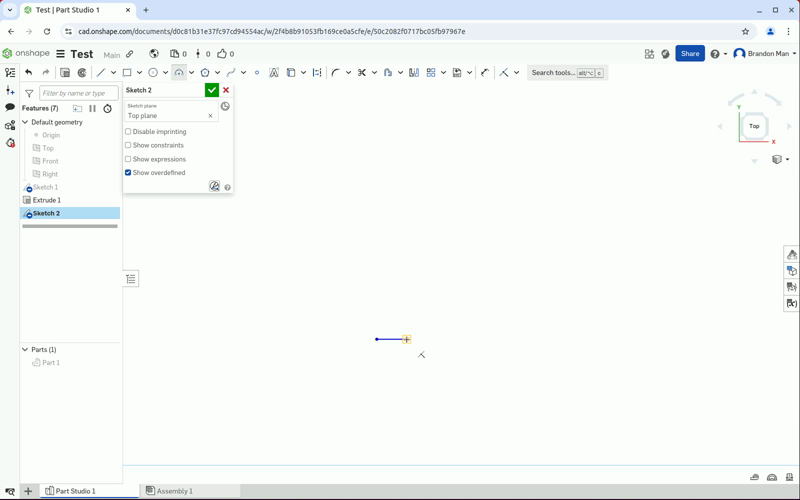
scroll(-6)
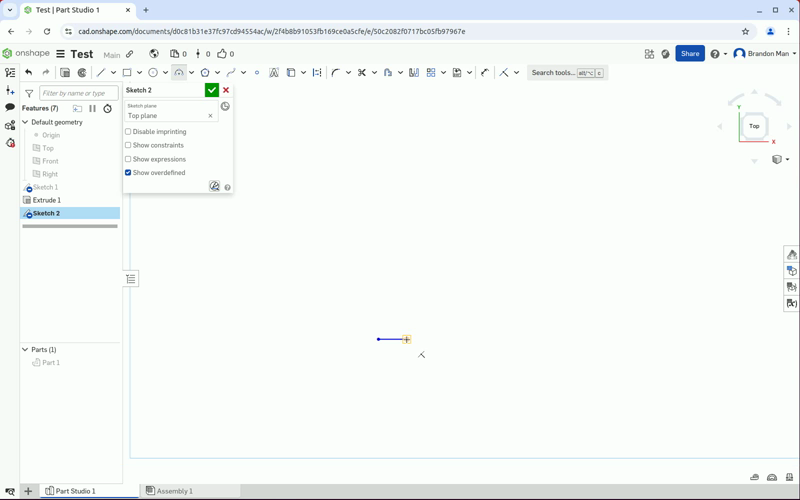
scroll(-6)
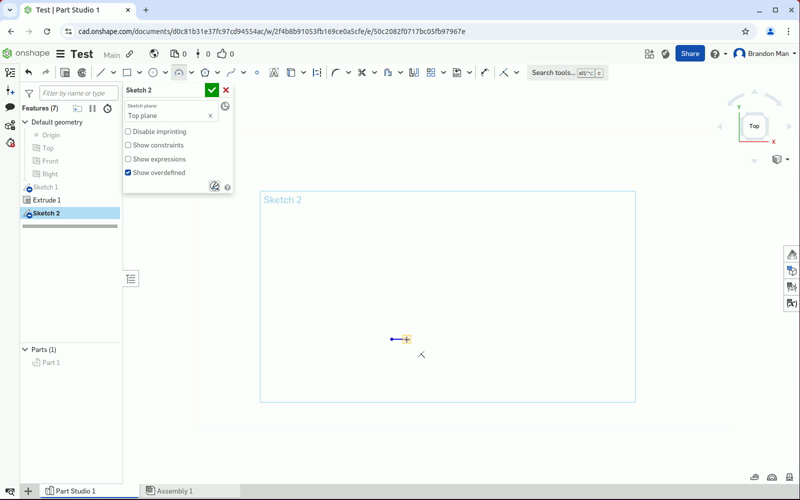
scroll(-6)
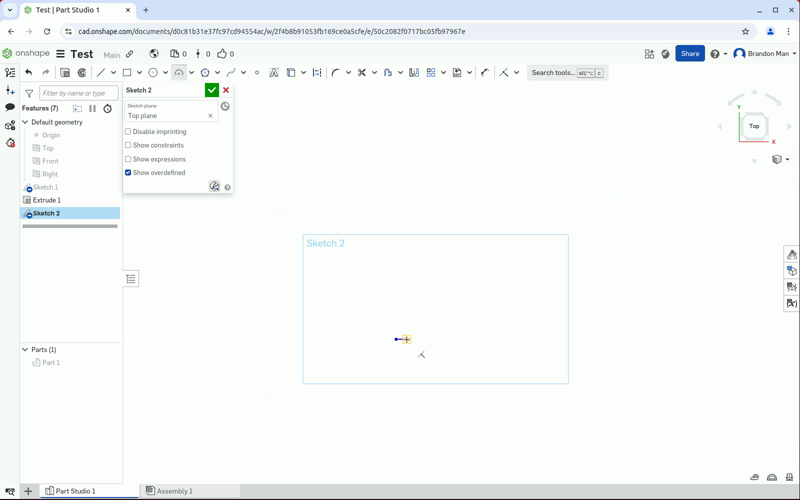
scroll(-6)
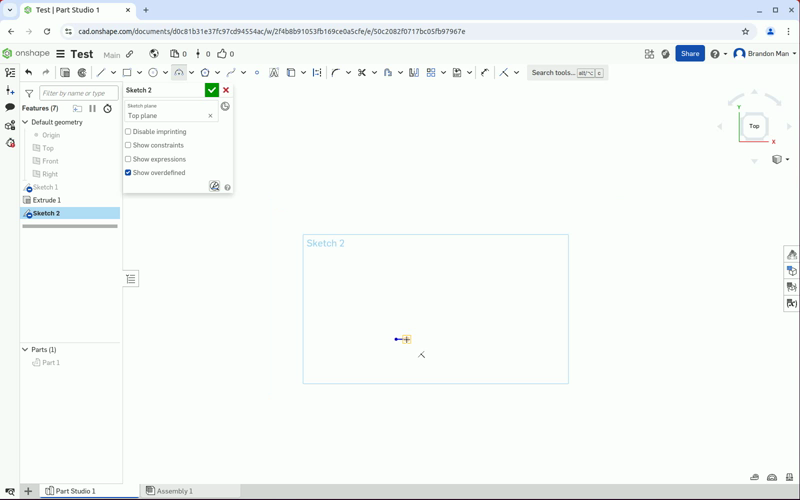
scroll(-6)
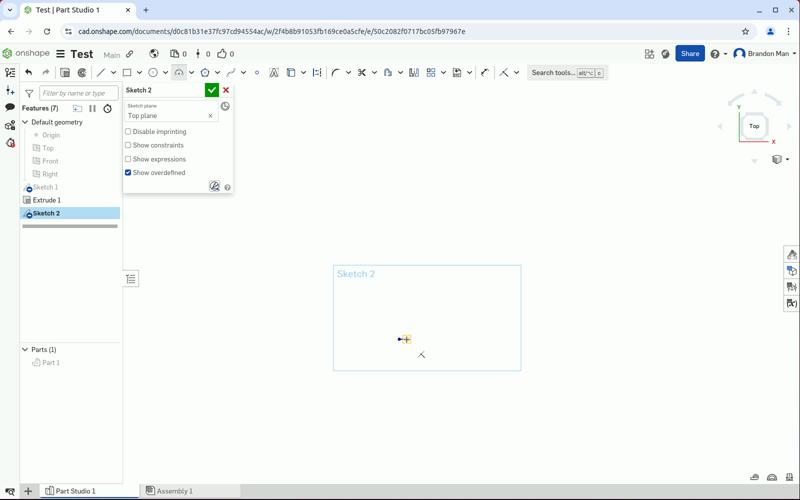
scroll(-6)
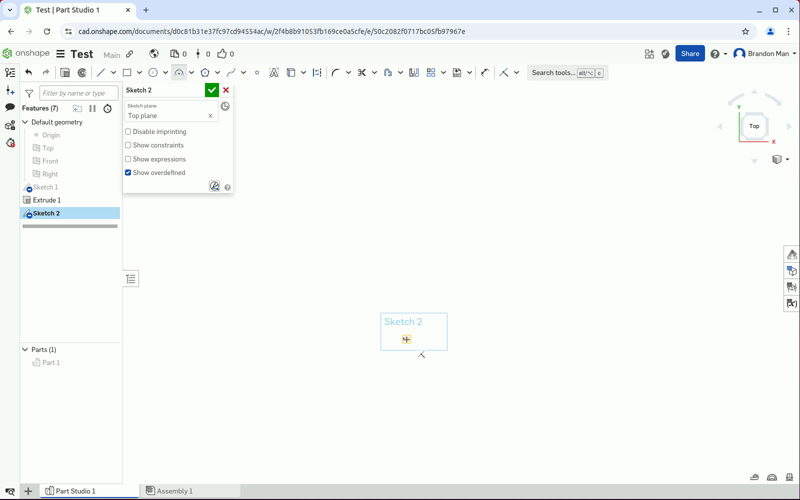
key_down(shift)
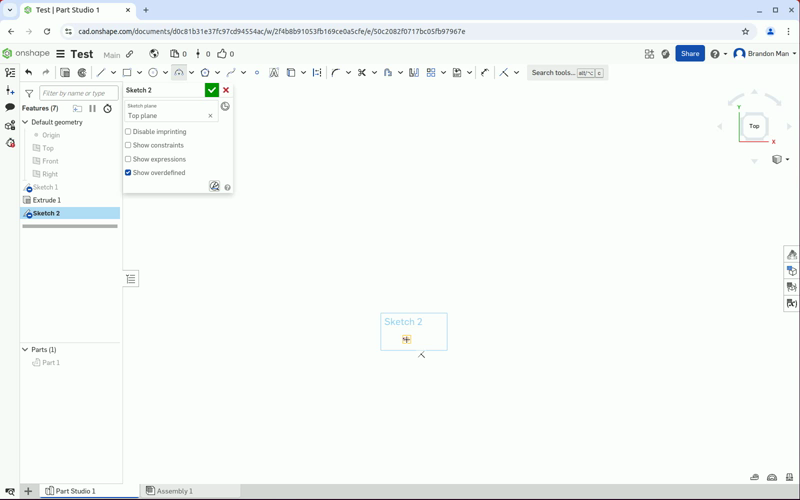
mouse_move(406, 336)
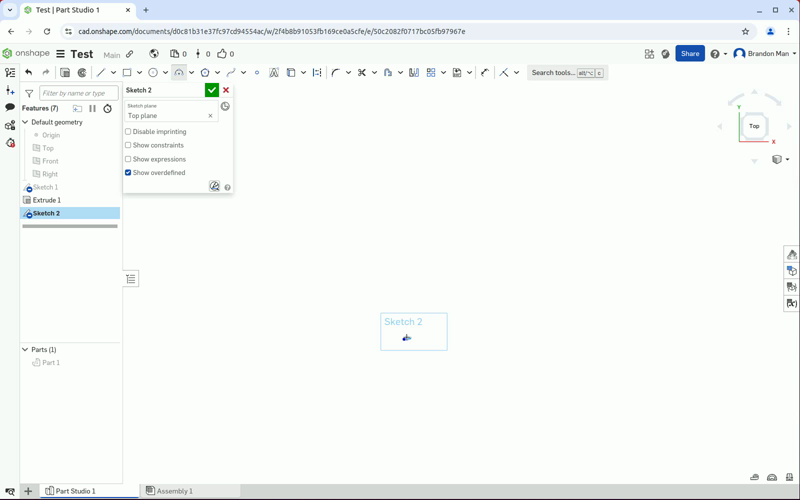
scroll(6)
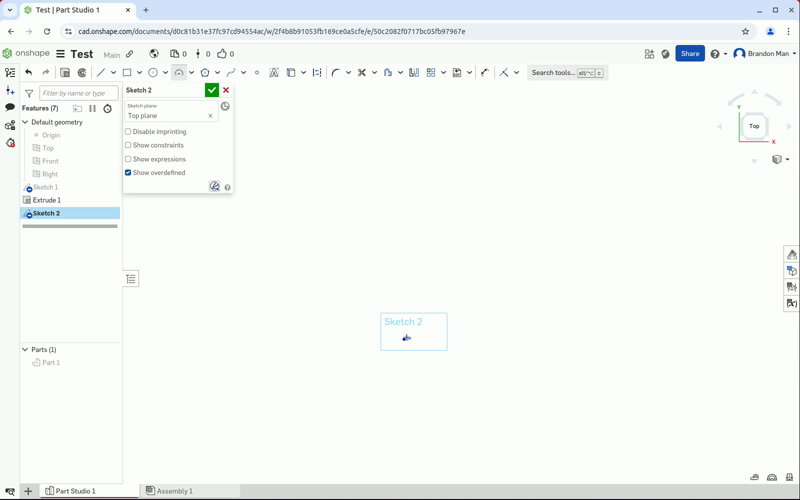
scroll(6)
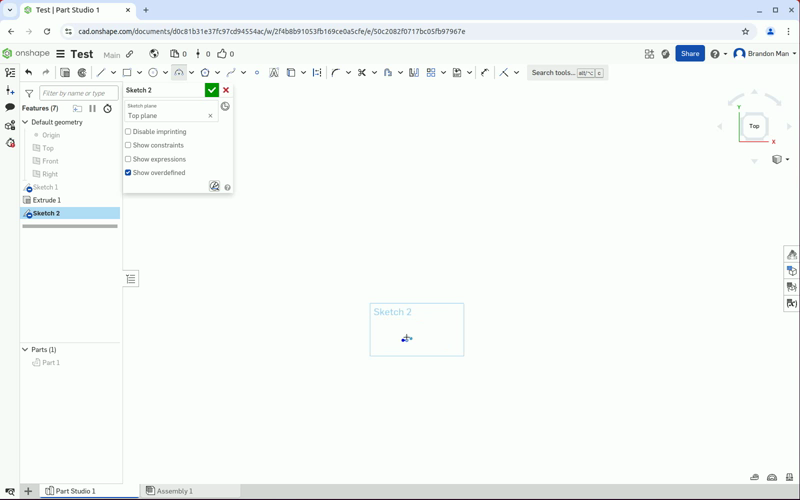
scroll(6)
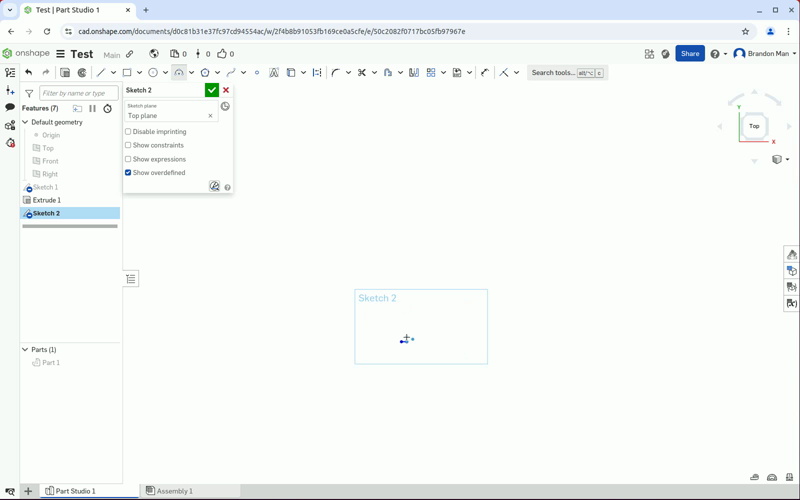
scroll(6)
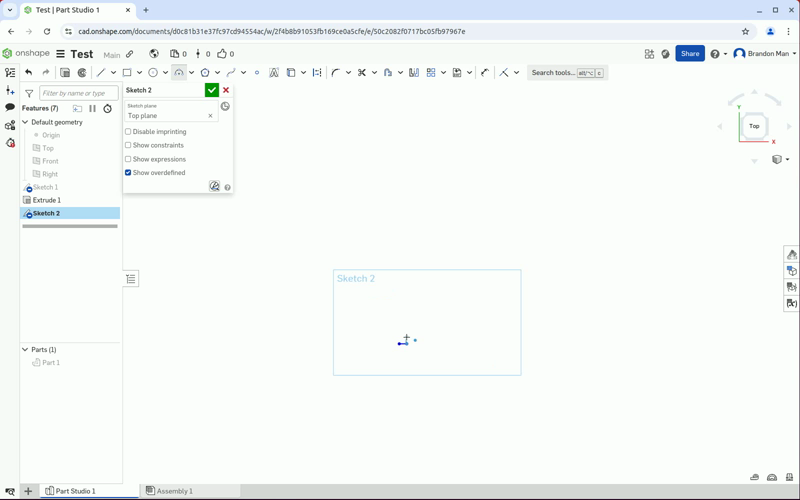
scroll(6)
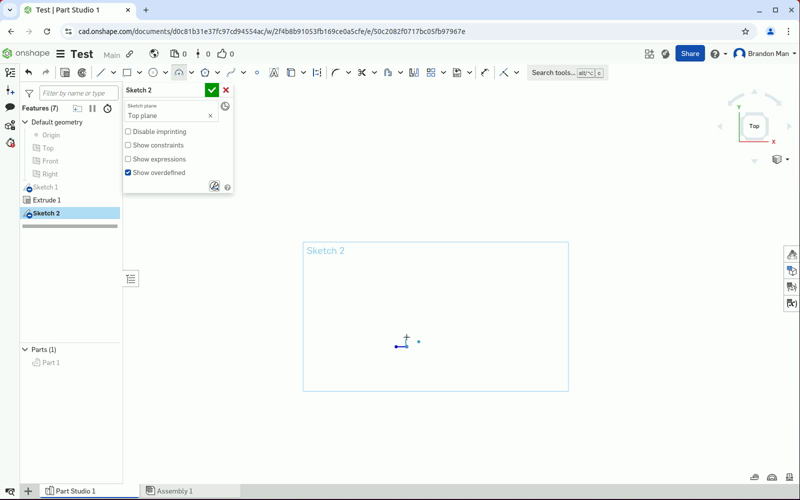
scroll(6)
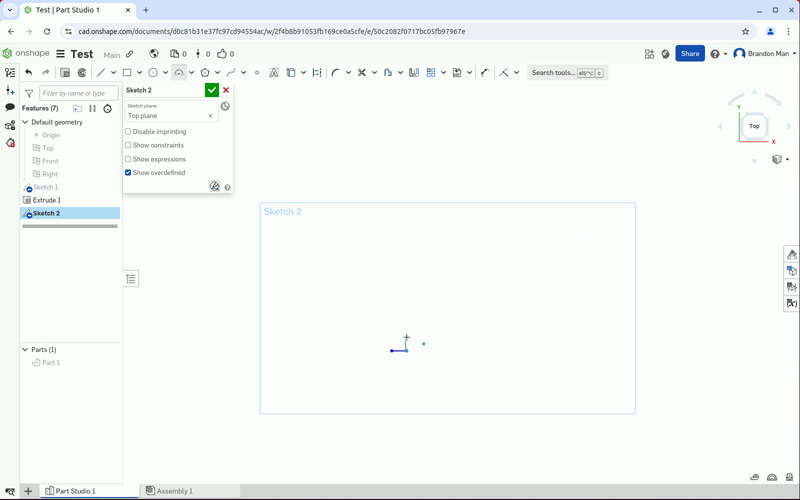
scroll(6)
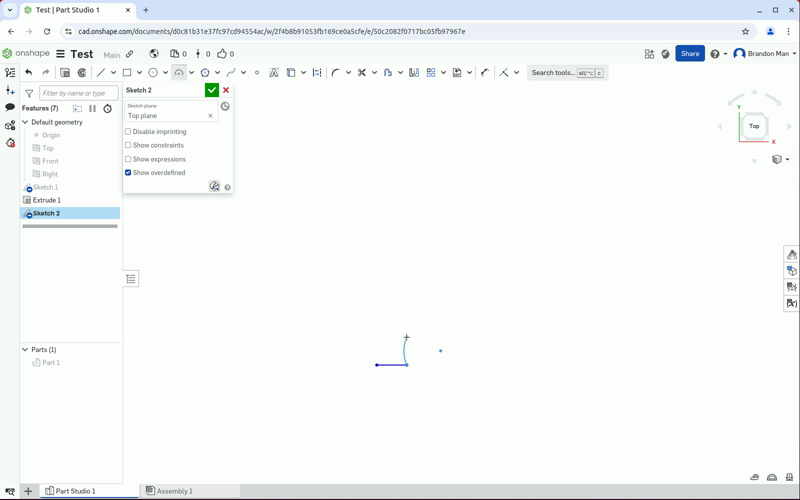
click(406, 336)
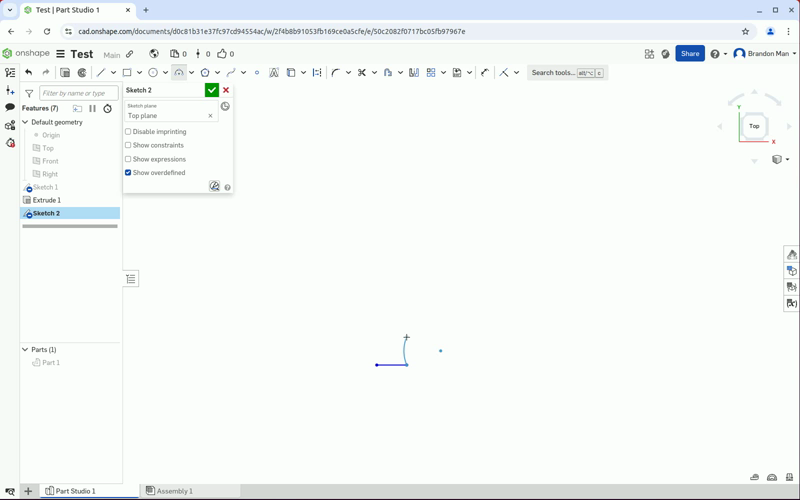
scroll(-6)
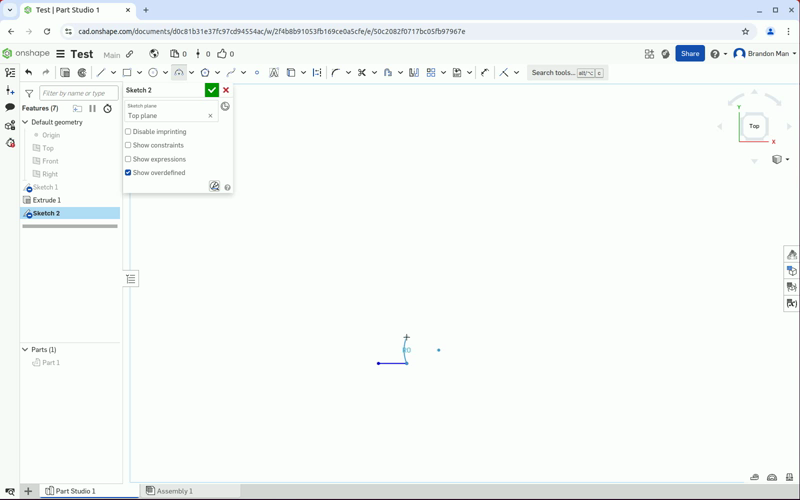
scroll(-6)
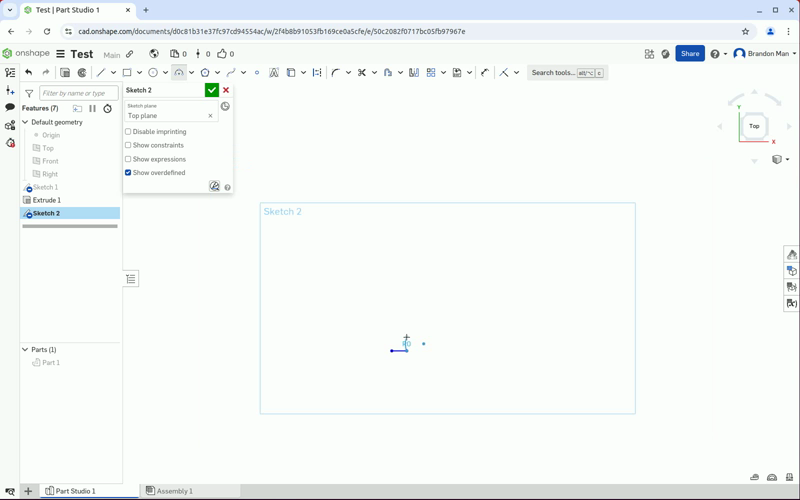
scroll(-6)
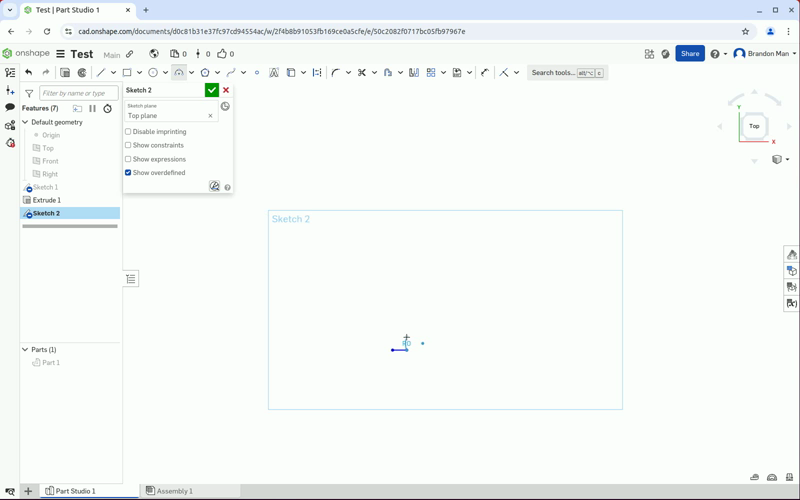
scroll(-6)
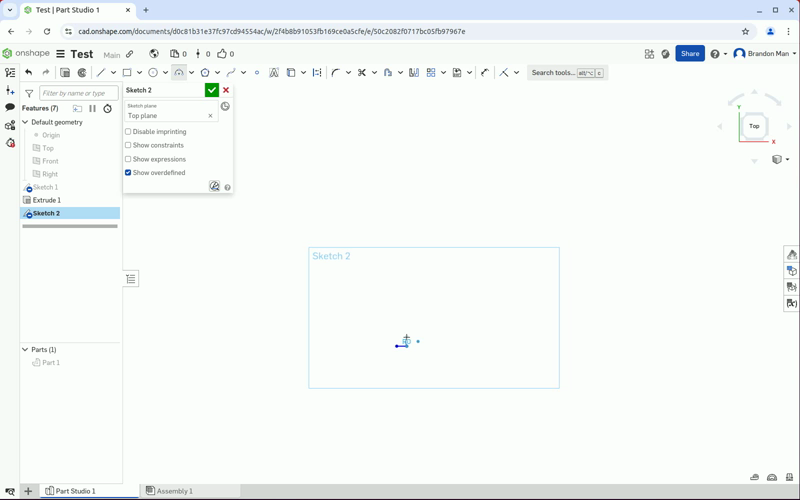
scroll(-6)
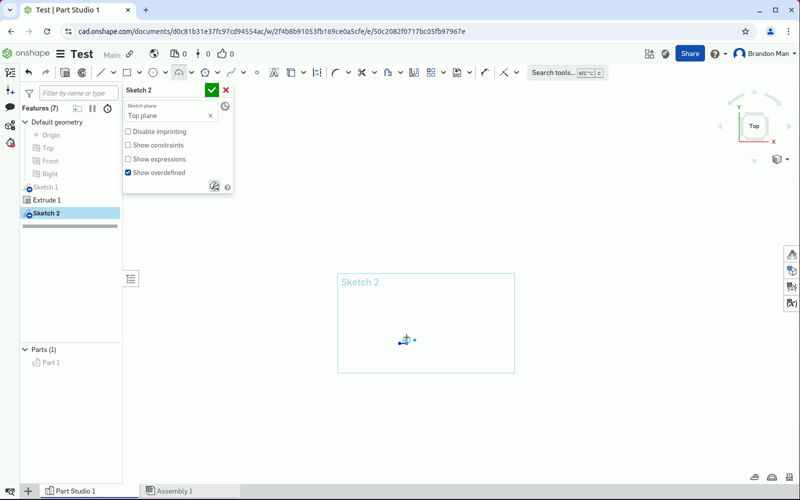
scroll(-6)
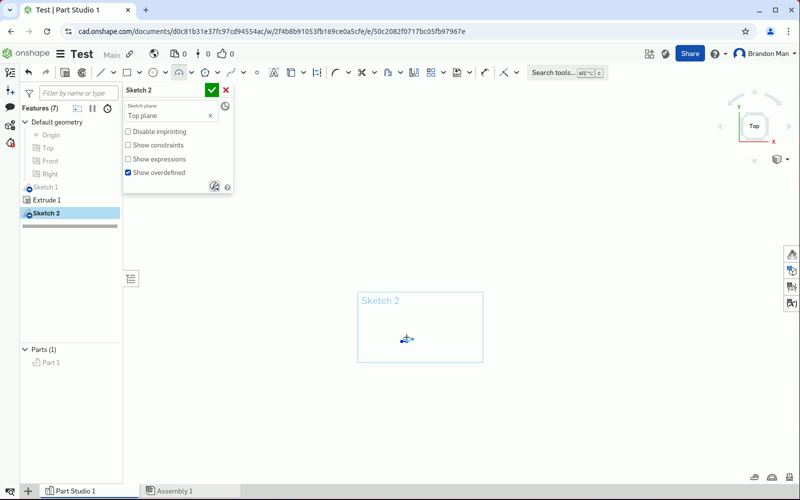
scroll(-6)
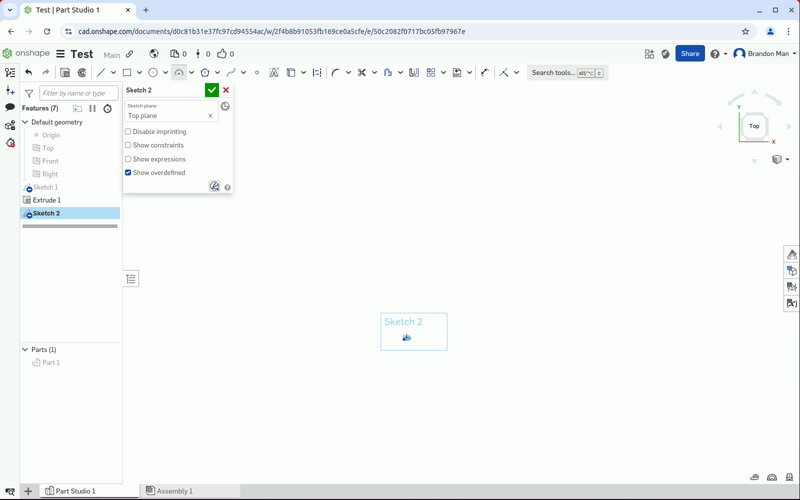
mouse_move(407, 338)
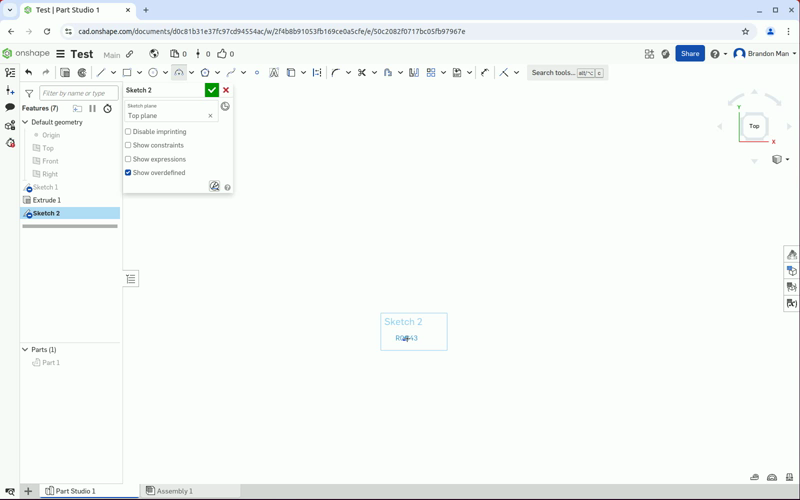
scroll(6)
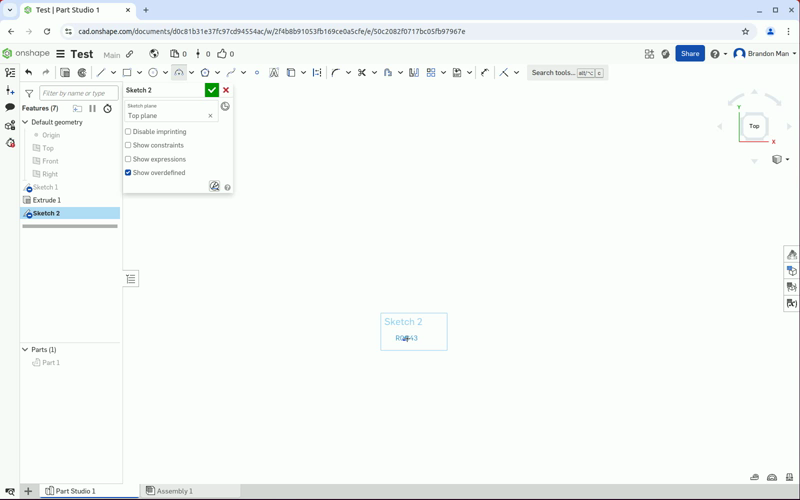
scroll(6)
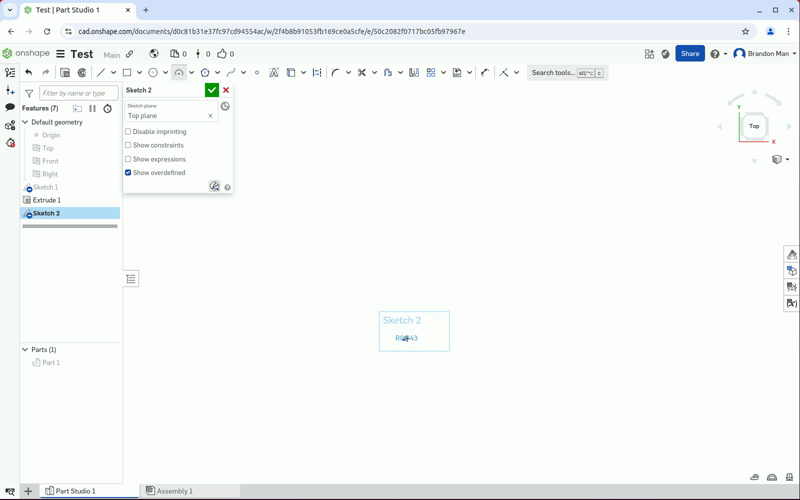
scroll(6)
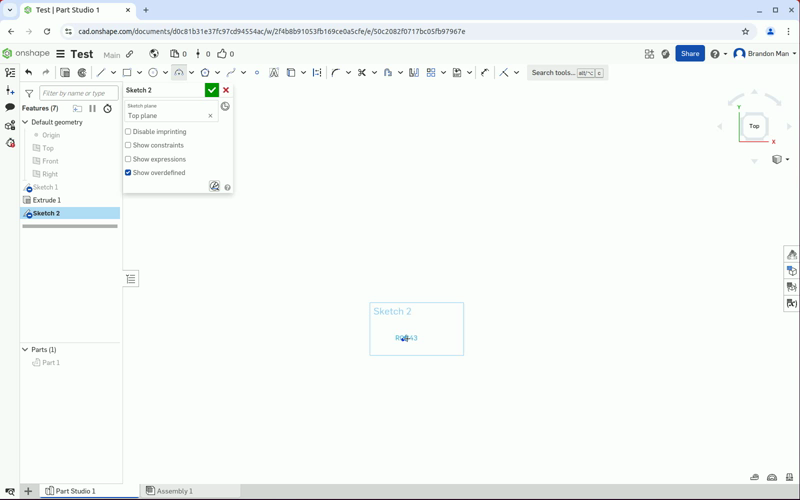
scroll(6)
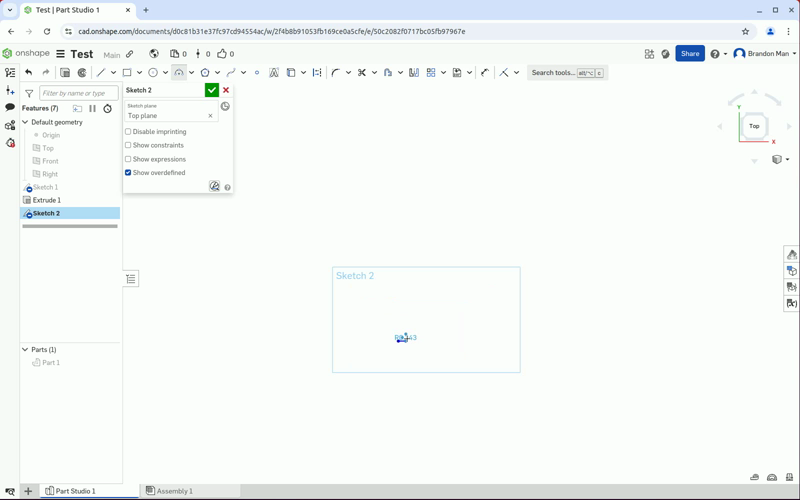
scroll(6)
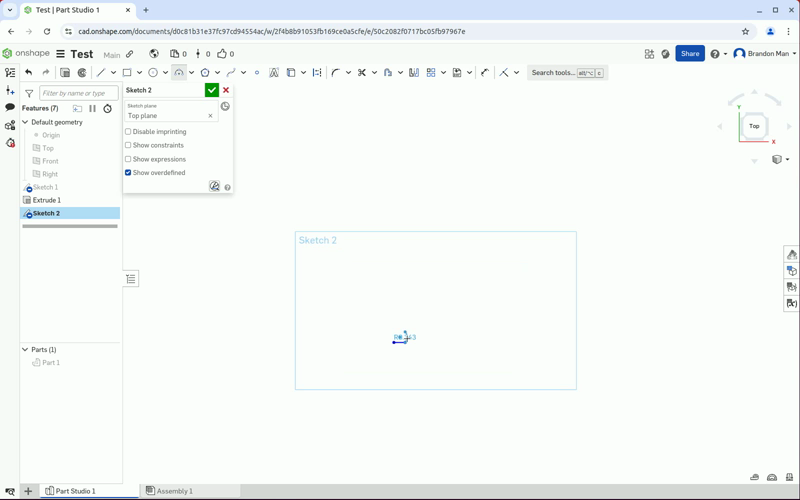
scroll(6)
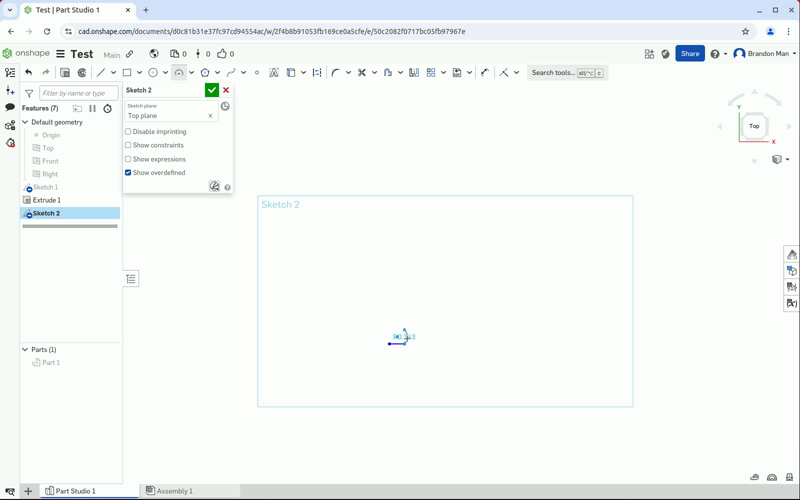
scroll(6)
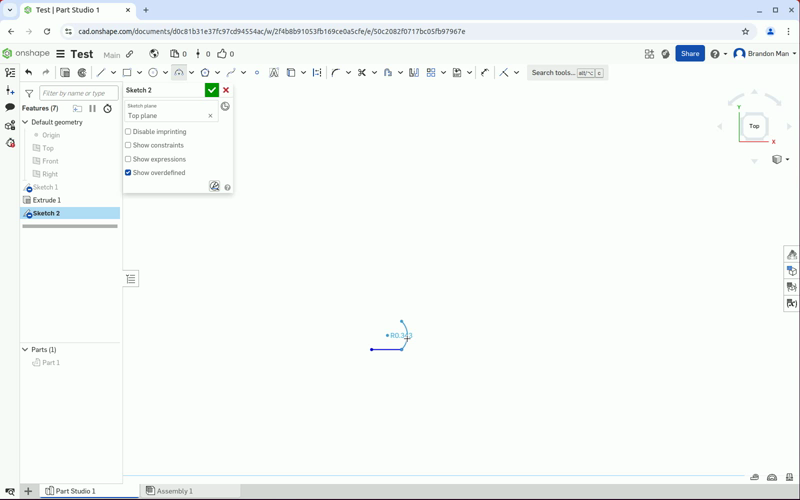
click(407, 338)
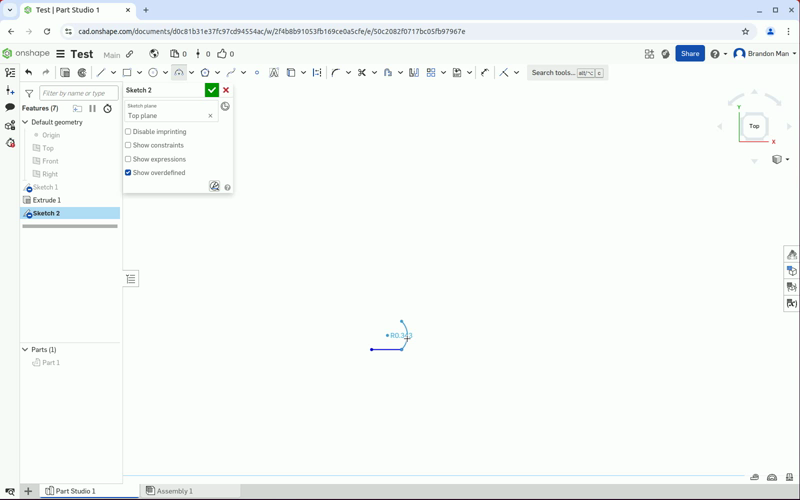
scroll(-6)
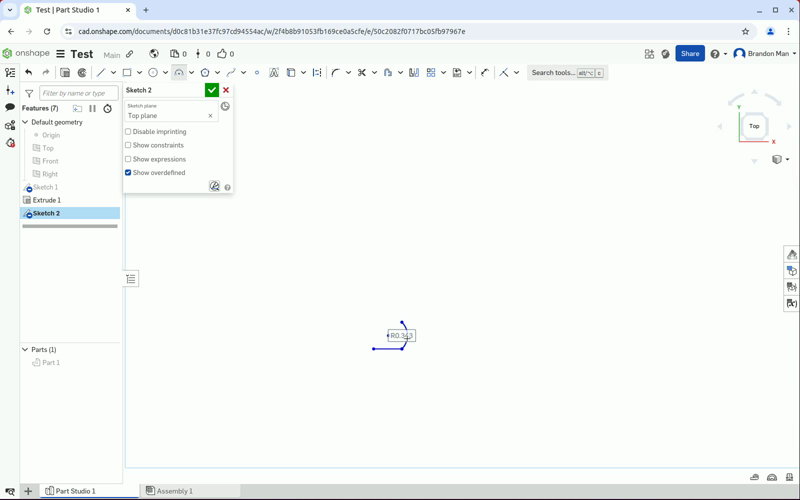
scroll(-6)
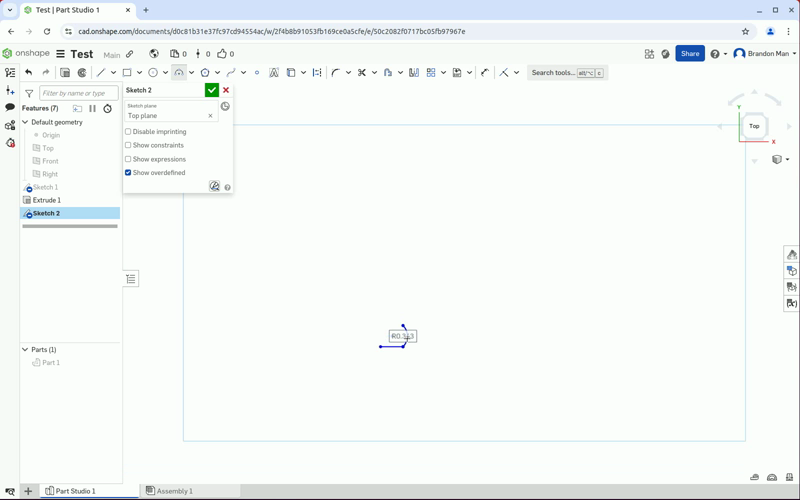
scroll(-6)
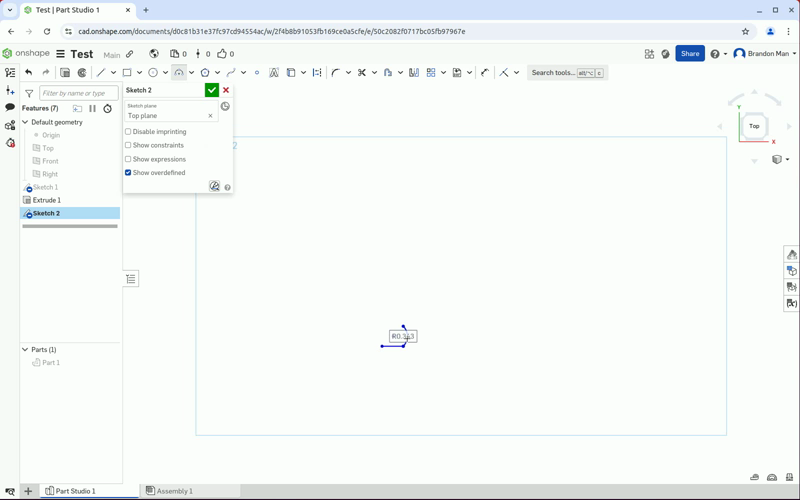
scroll(-6)
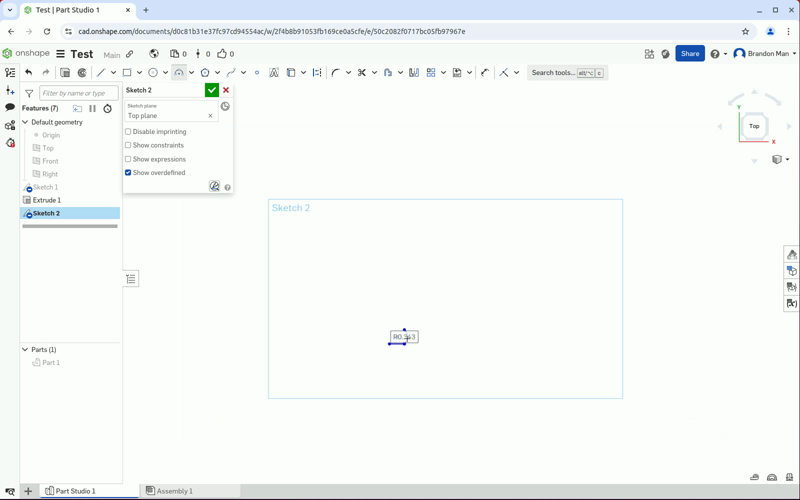
scroll(-6)
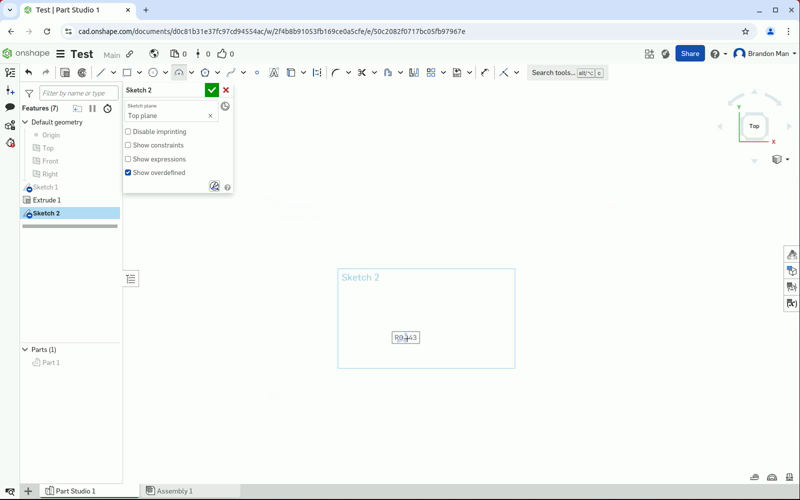
scroll(-6)
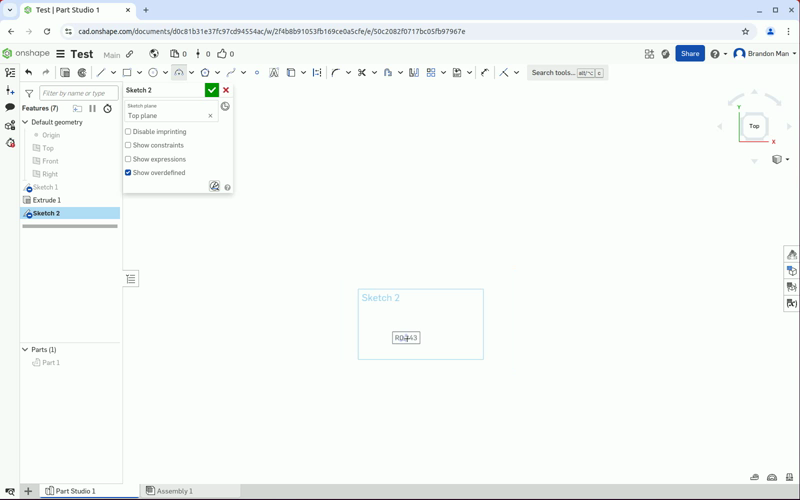
scroll(-6)
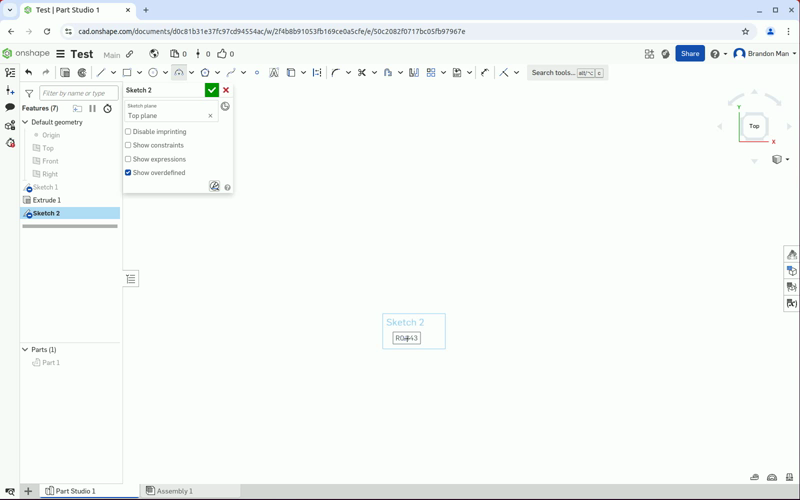
key_up(shift)
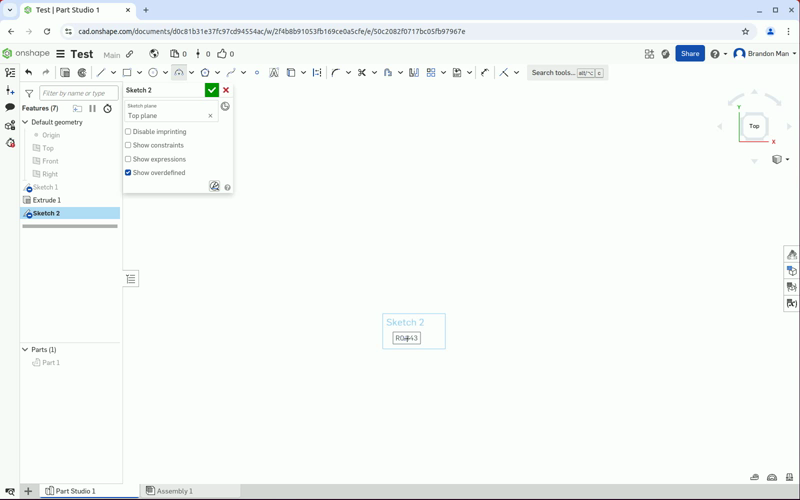
key(esc)
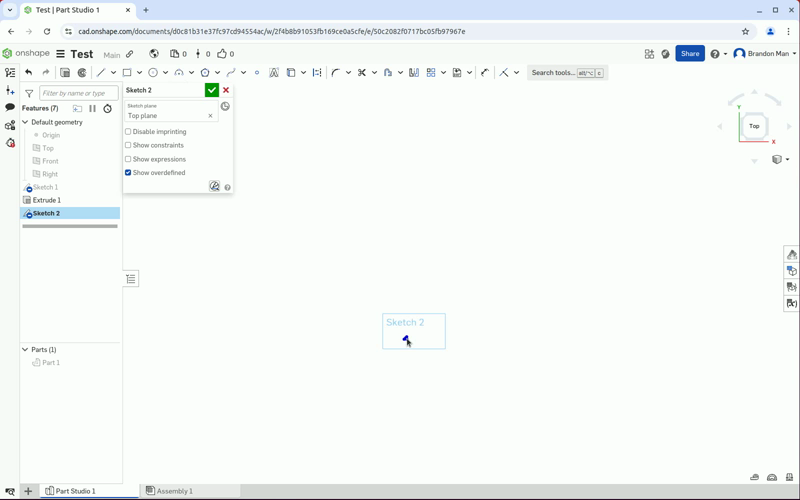
key(l)
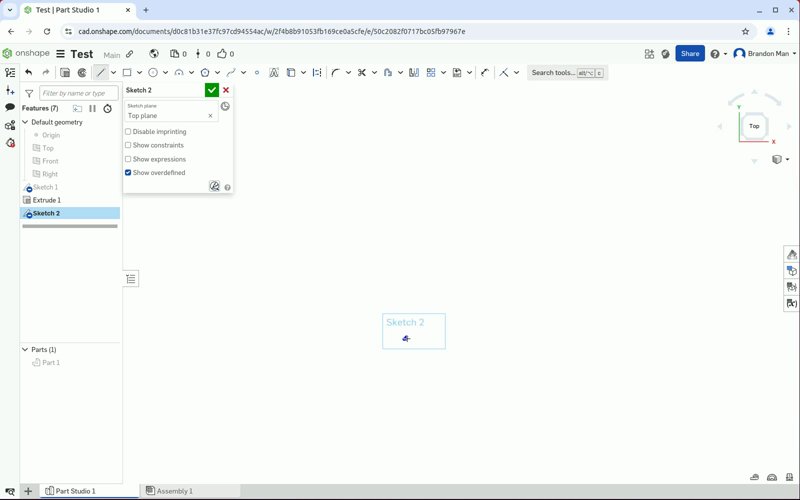
mouse_move(406, 336)
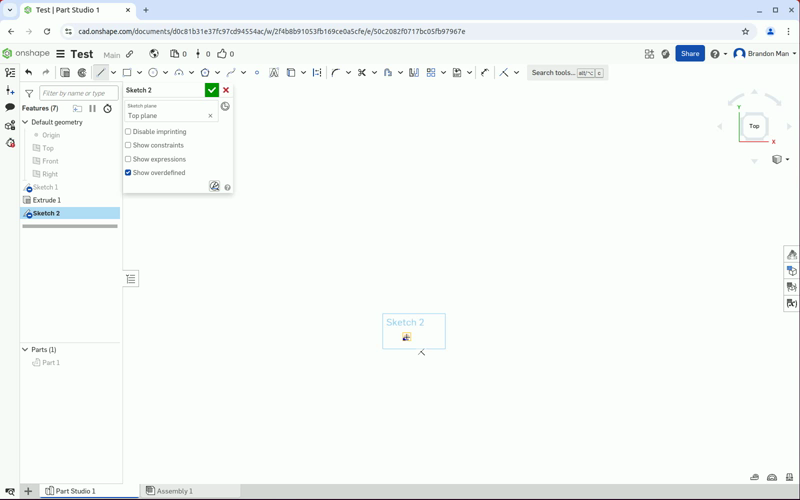
scroll(6)
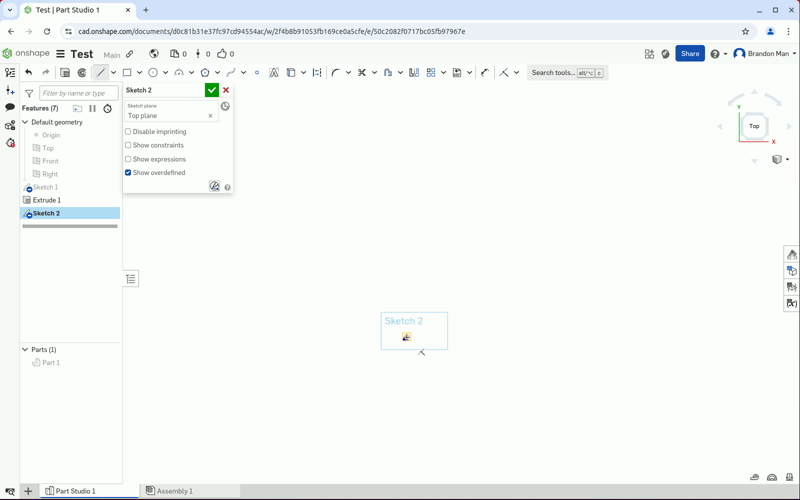
scroll(6)
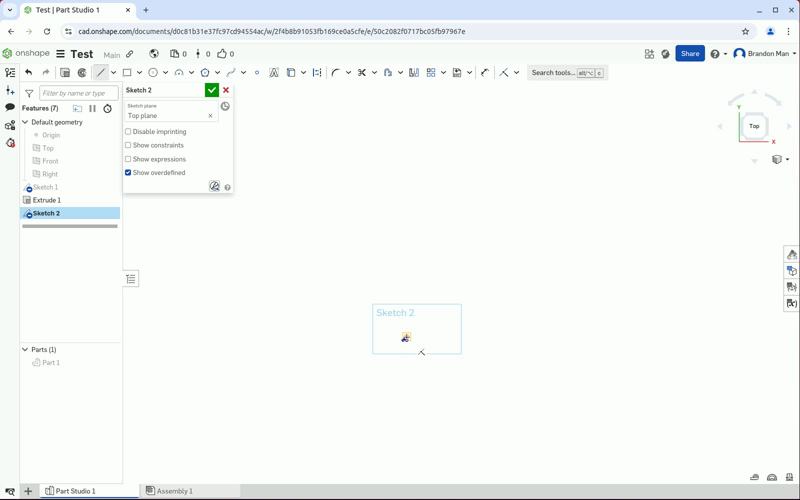
scroll(6)
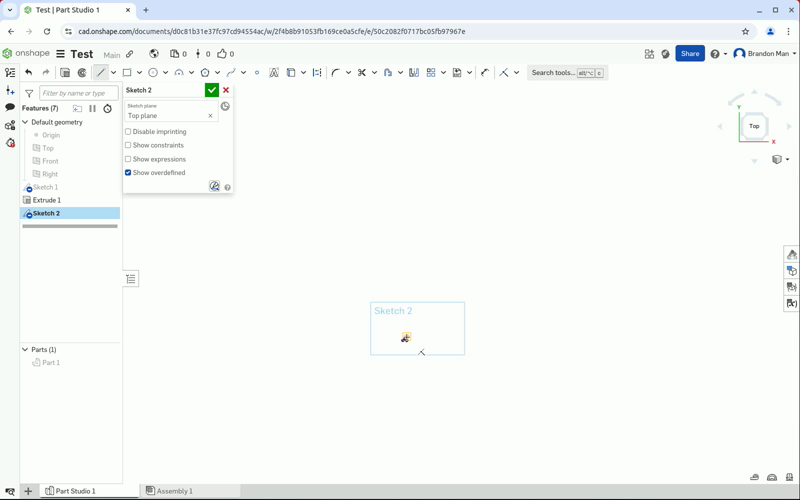
scroll(6)
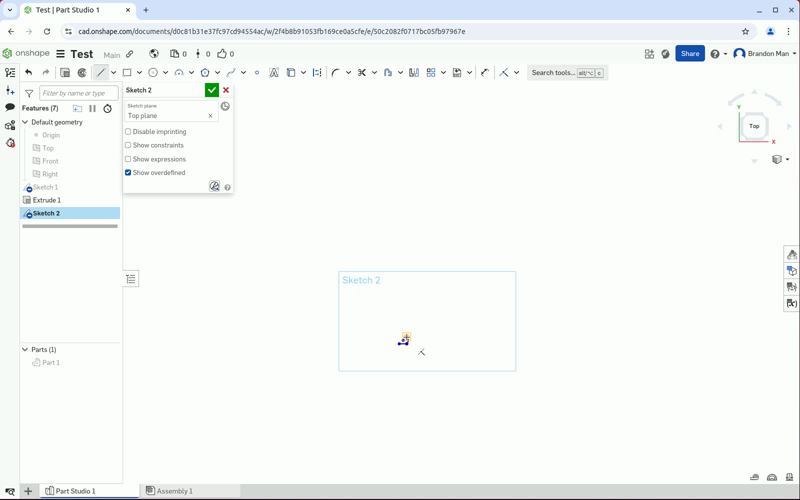
scroll(6)
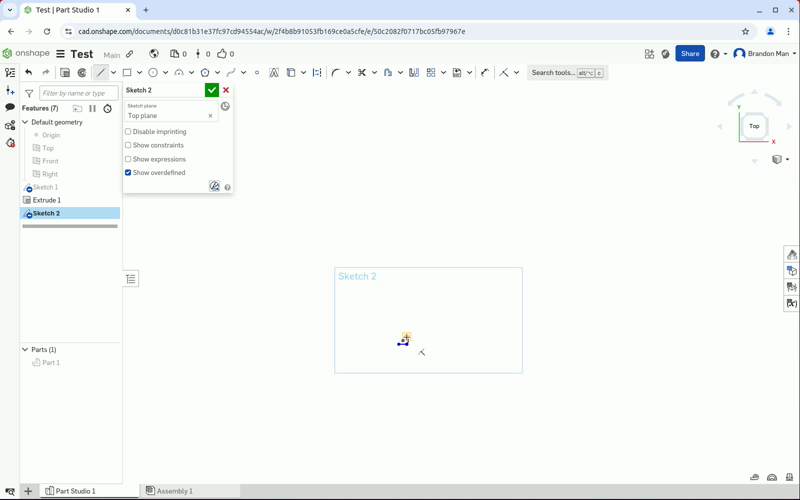
scroll(6)
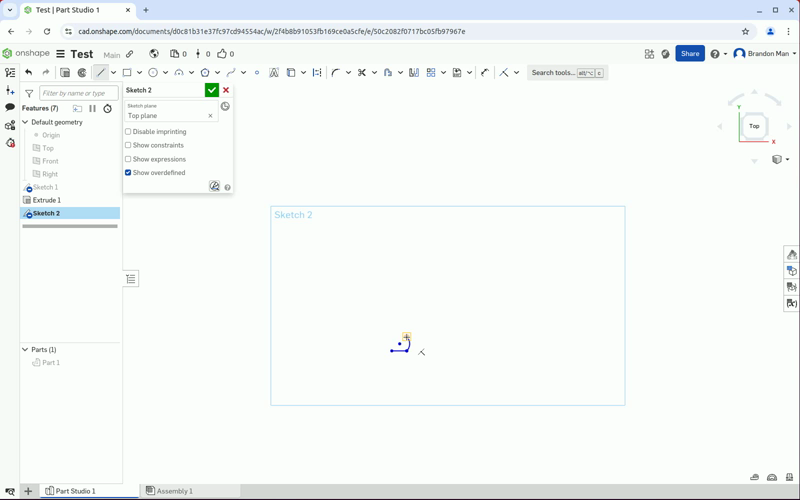
scroll(6)
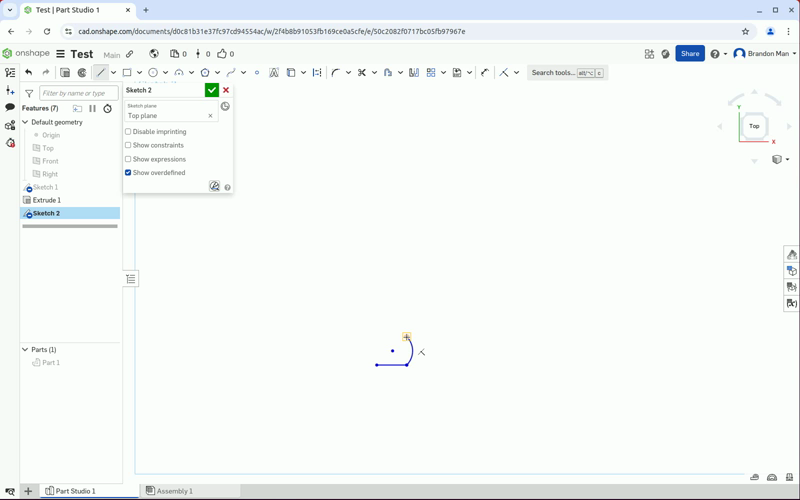
click(406, 336)
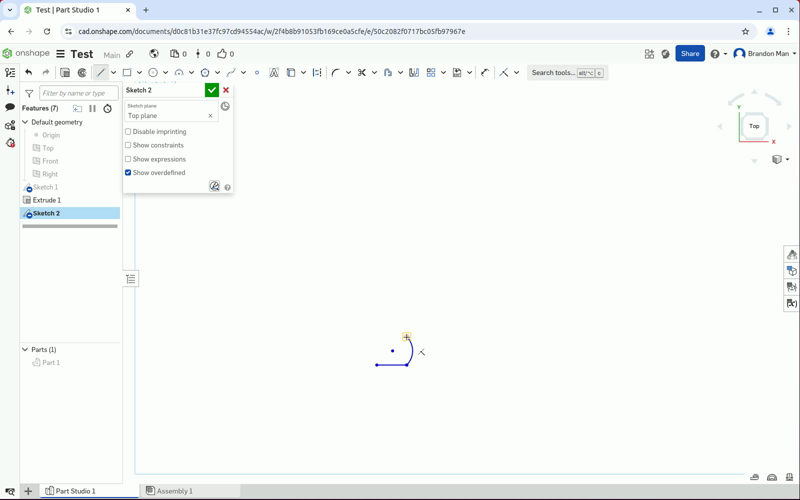
scroll(-6)
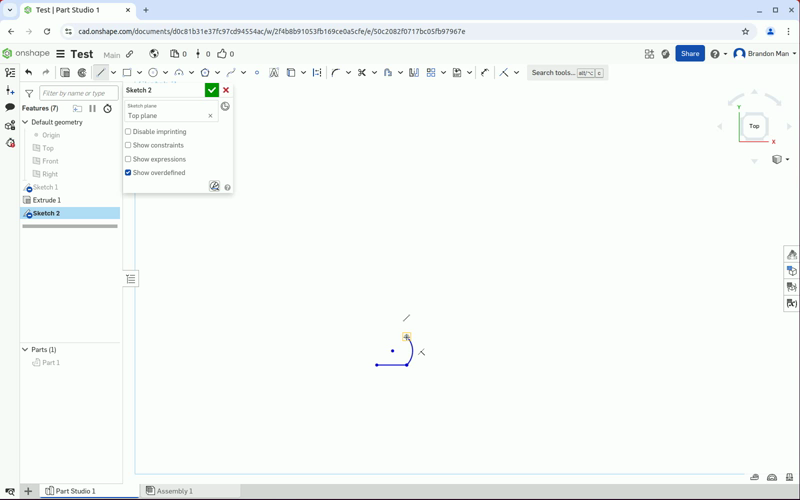
scroll(-6)
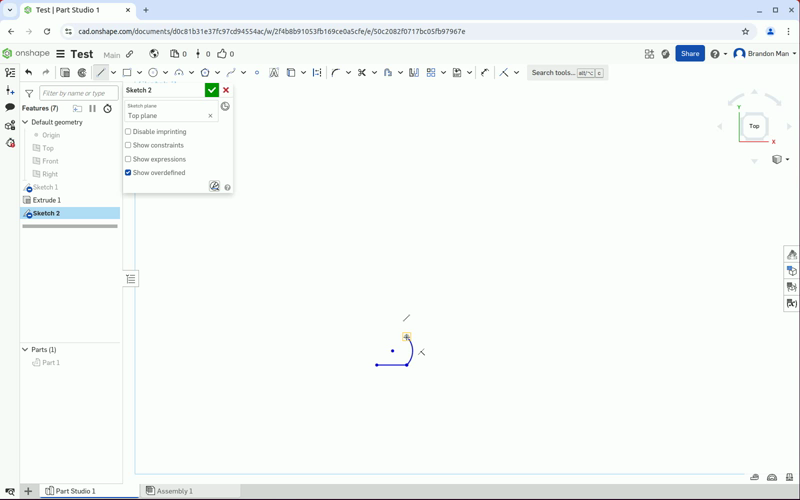
scroll(-6)
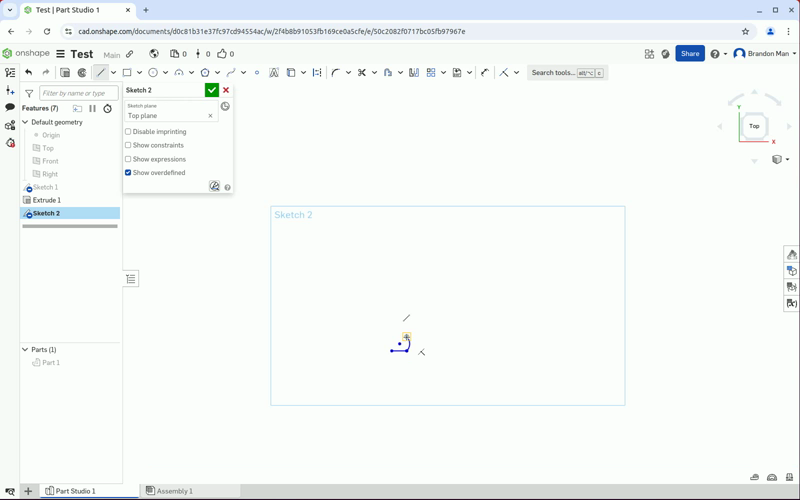
scroll(-6)
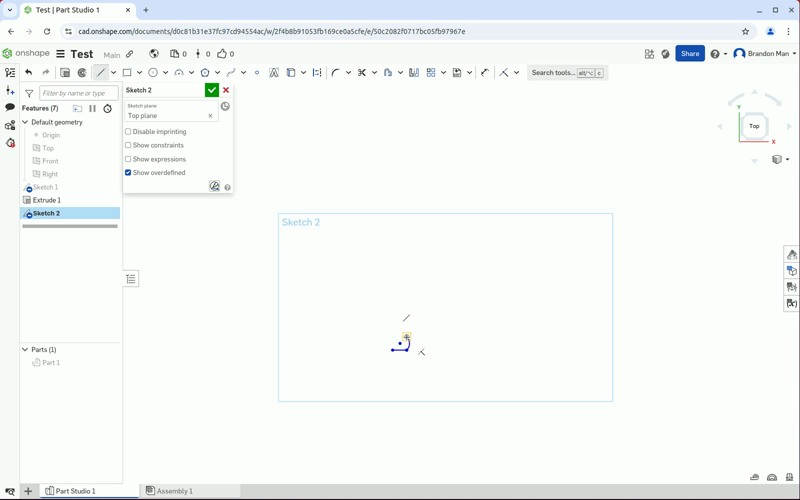
scroll(-6)
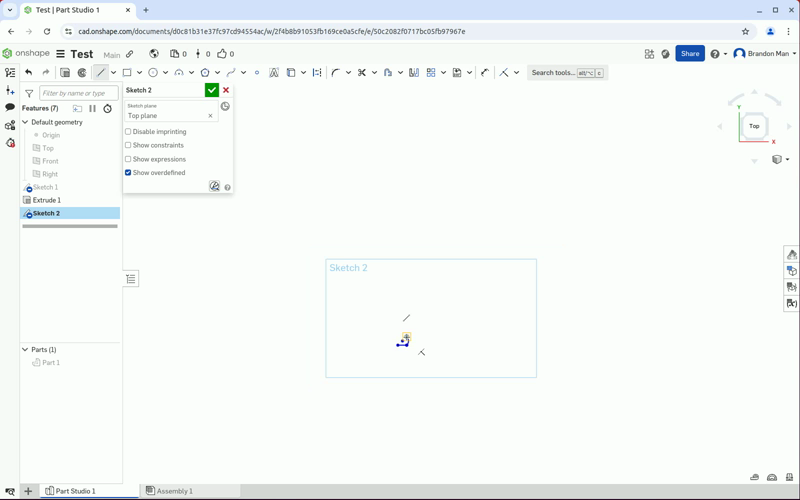
scroll(-6)
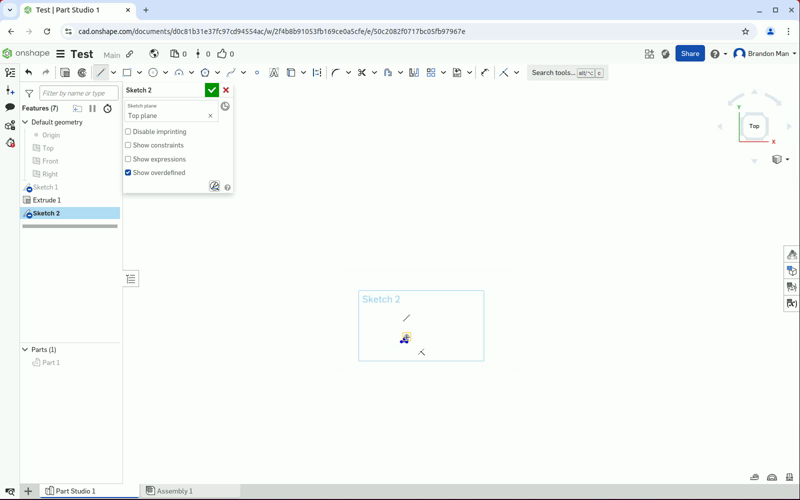
scroll(-6)
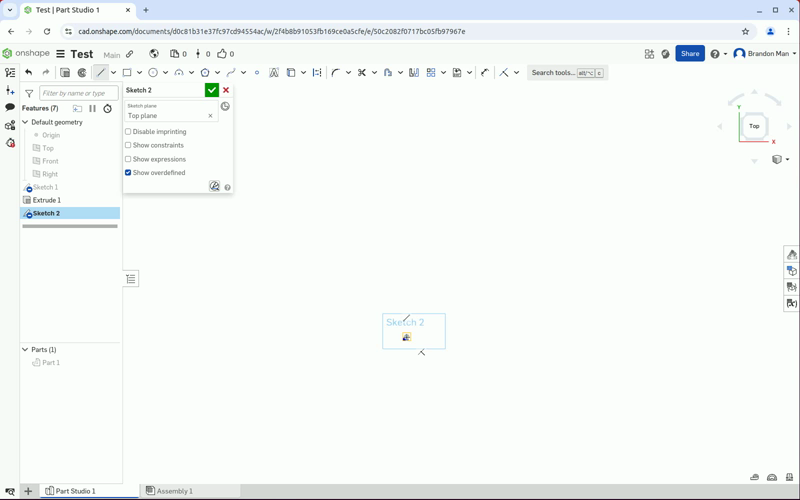
key_down(shift)
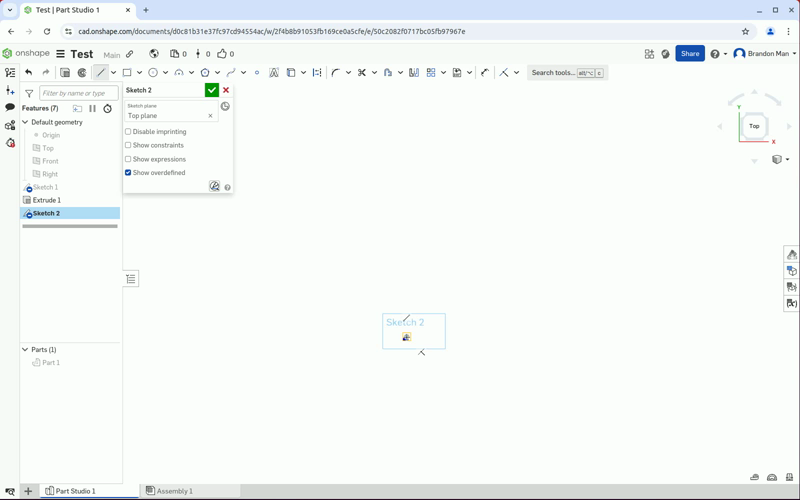
mouse_move(436, 336)
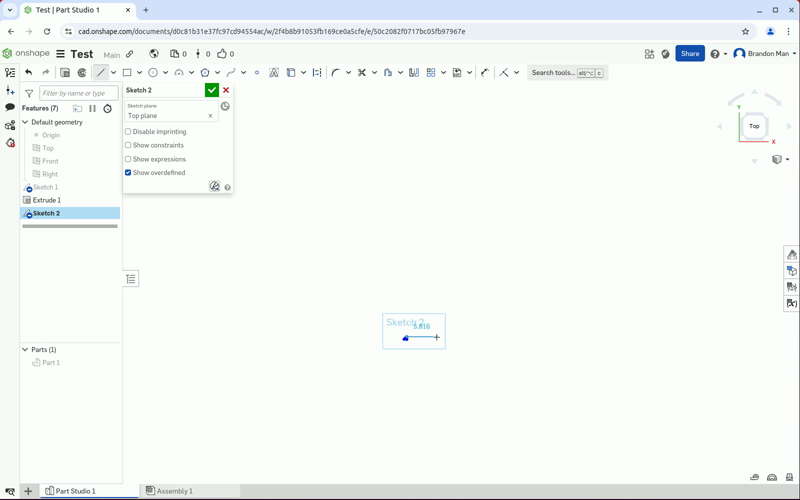
mouse_move(406, 322)
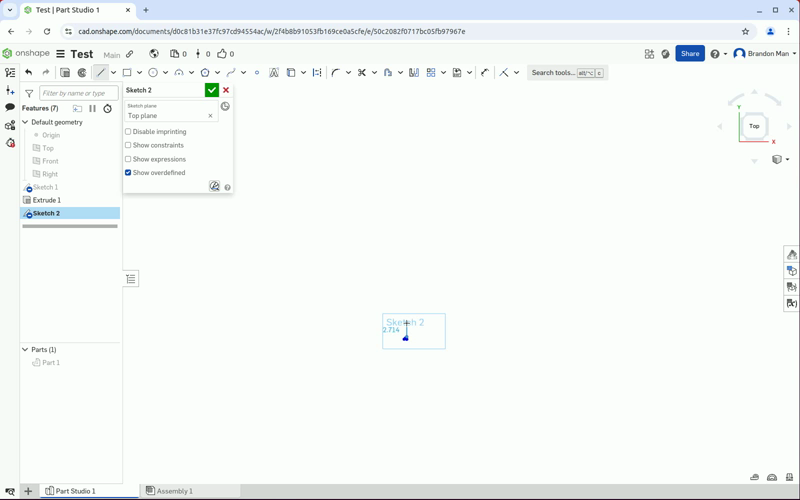
click(406, 322)
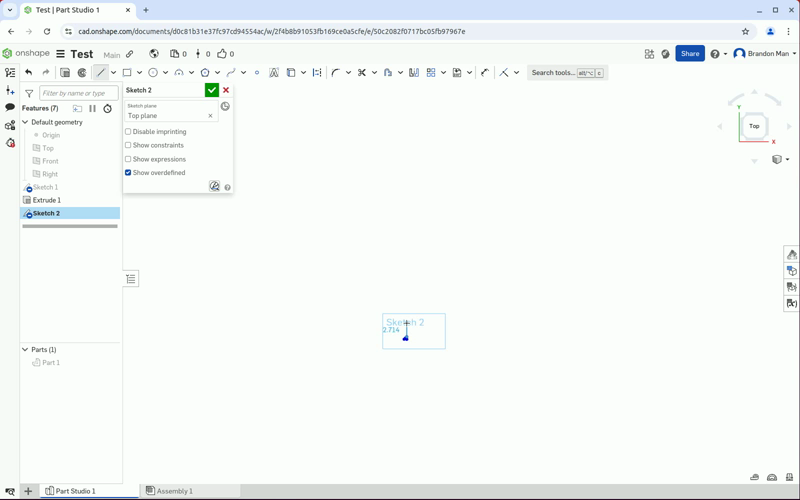
key_up(shift)
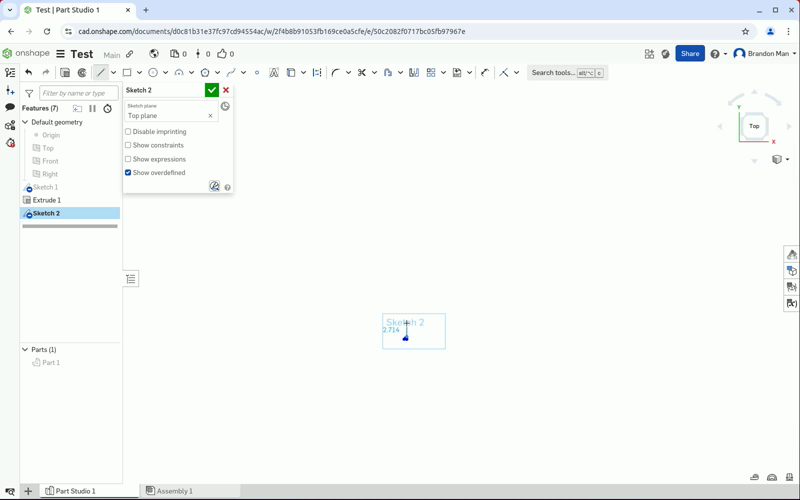
key(esc)
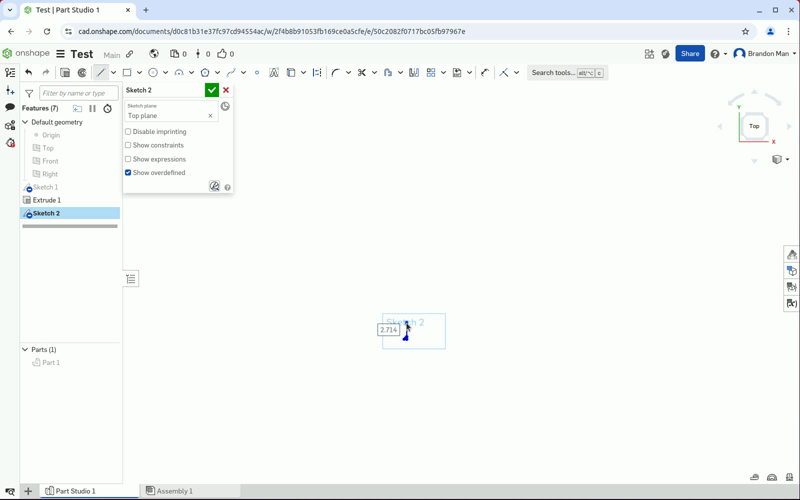
key(a)
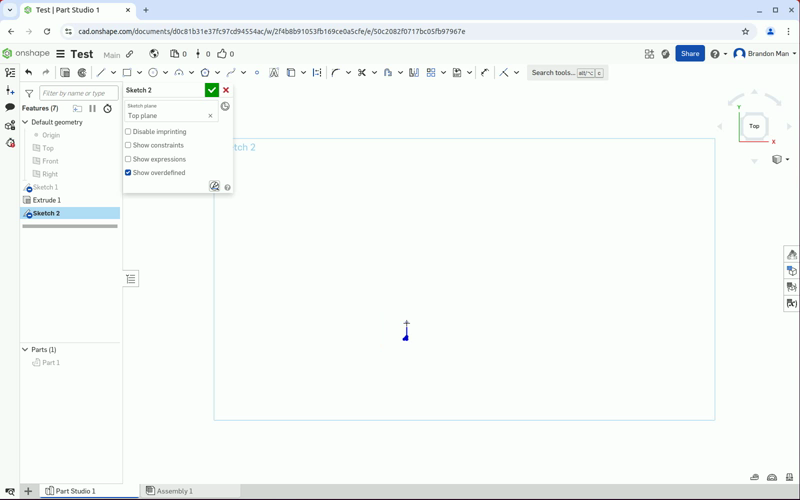
mouse_move(406, 322)
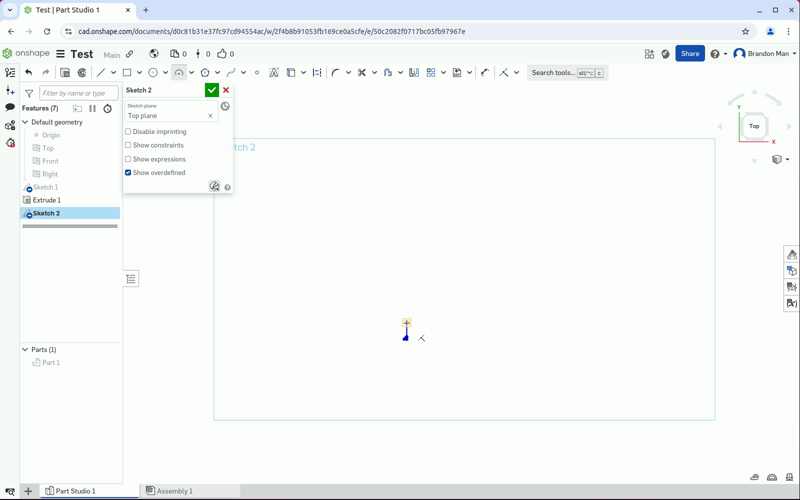
click(406, 322)
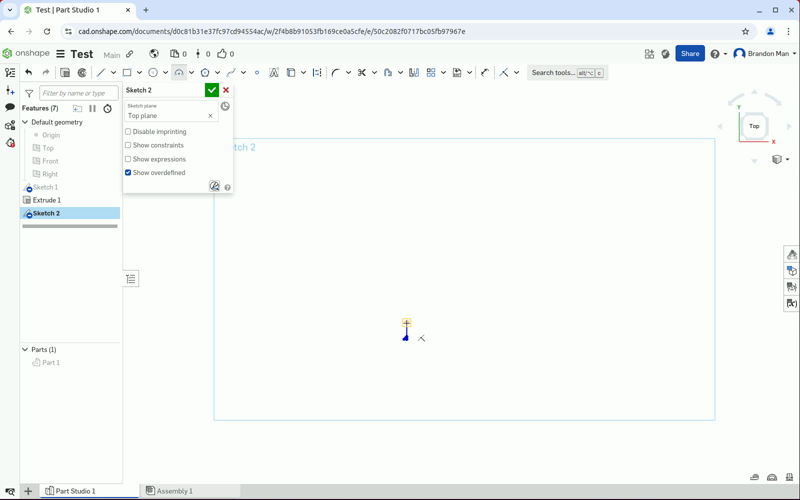
mouse_move(404, 339)
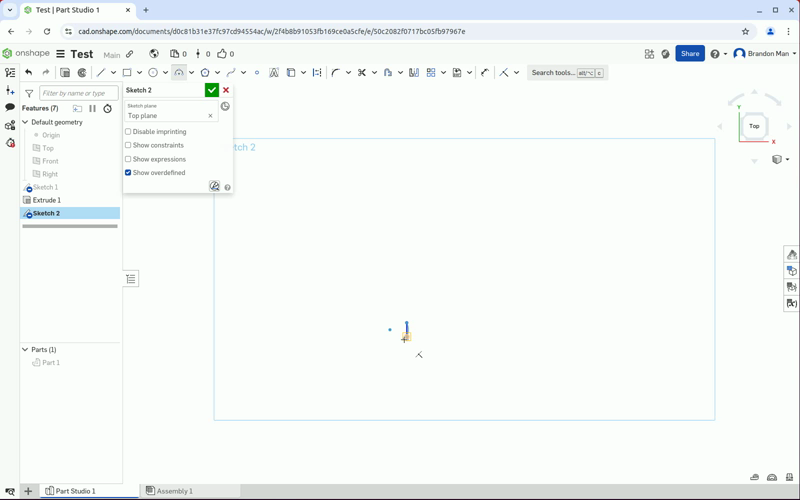
scroll(6)
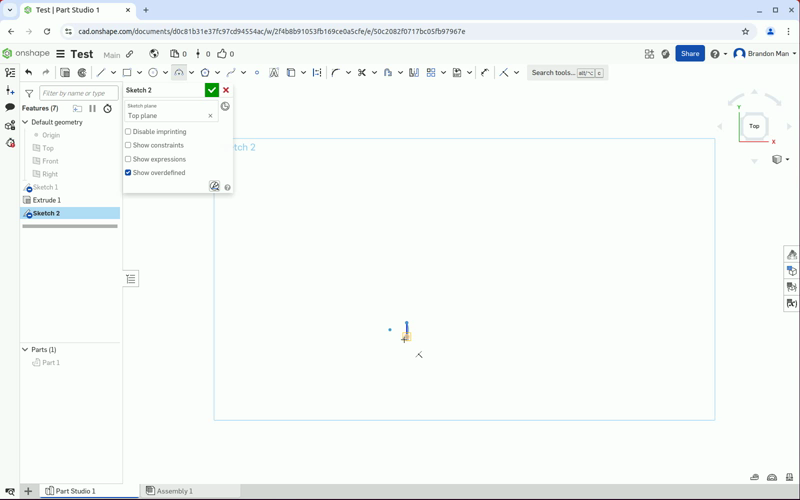
scroll(6)
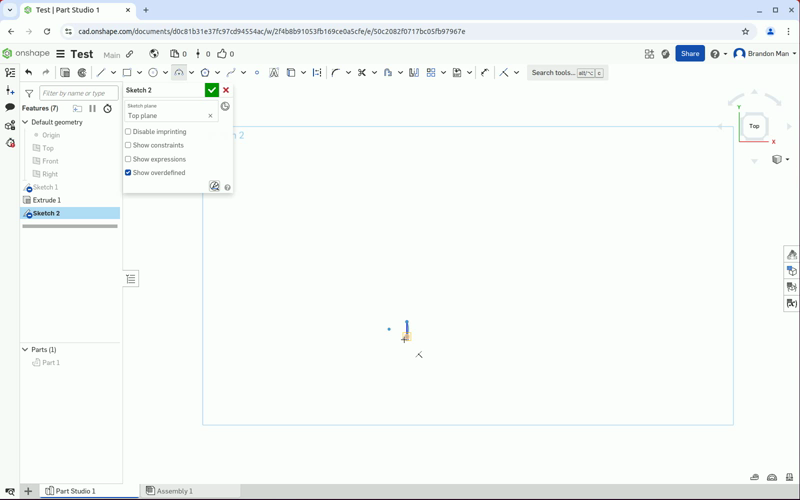
scroll(6)
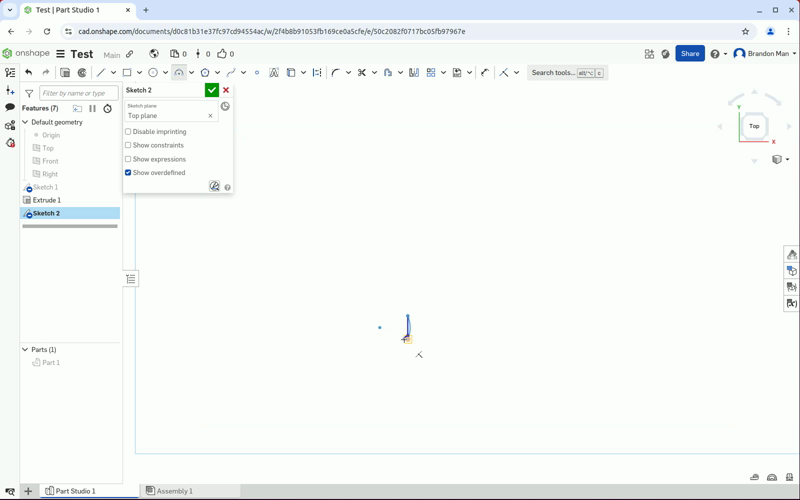
scroll(6)
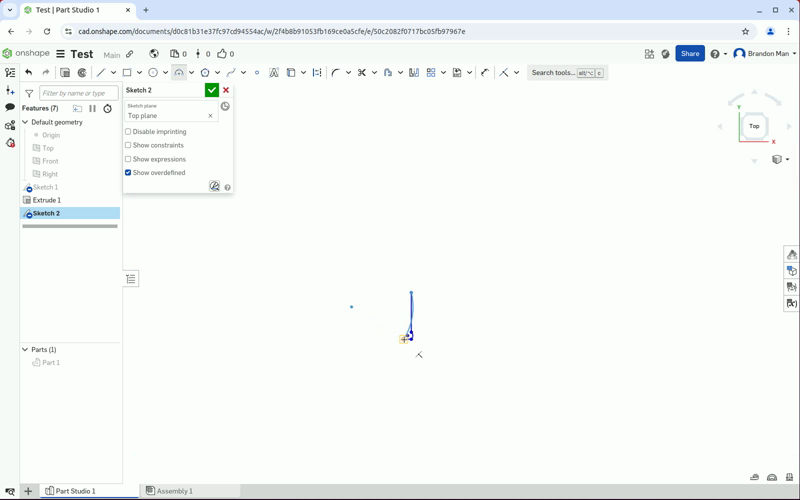
scroll(6)
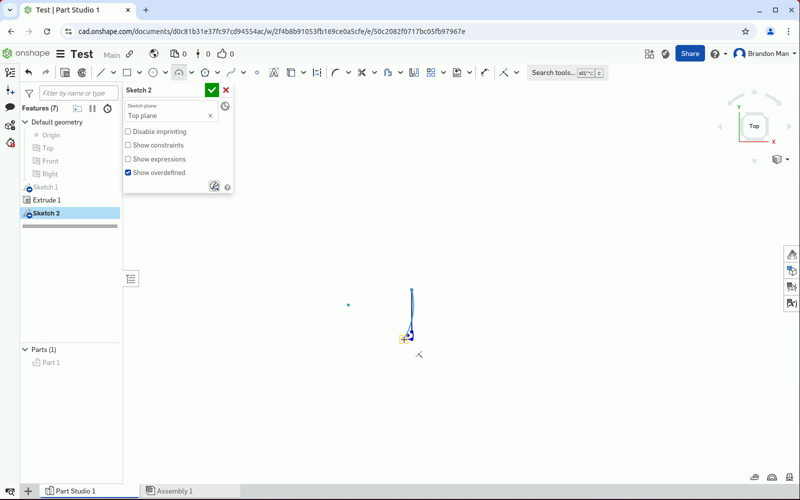
scroll(6)
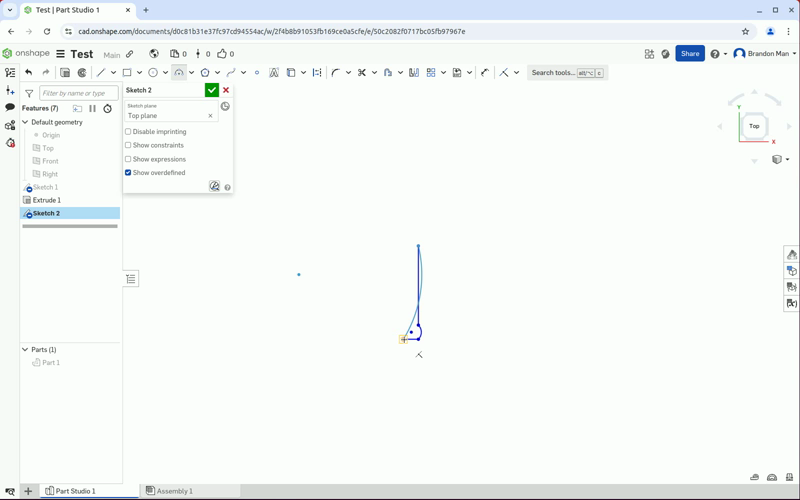
scroll(6)
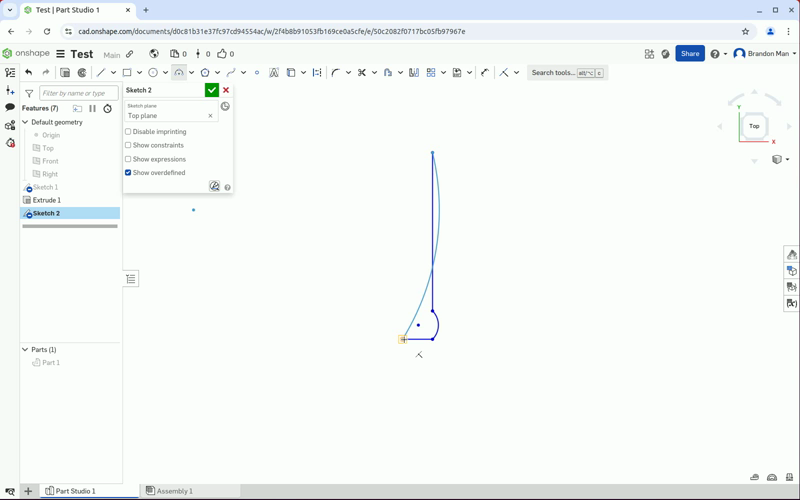
click(404, 339)
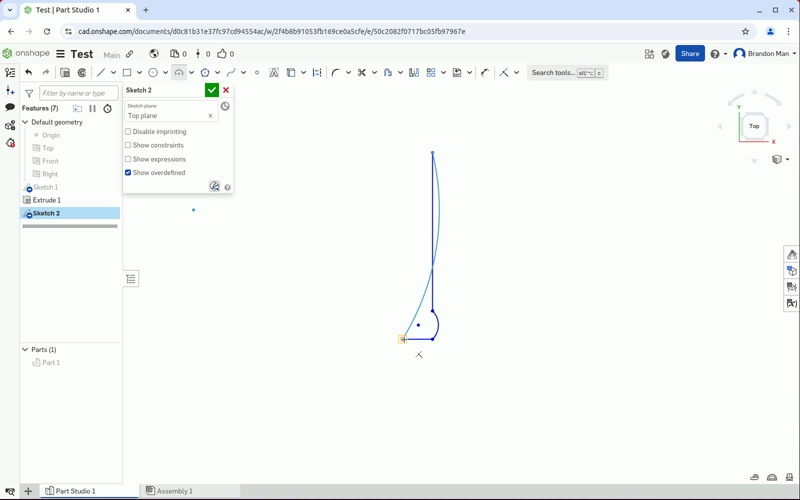
scroll(-6)
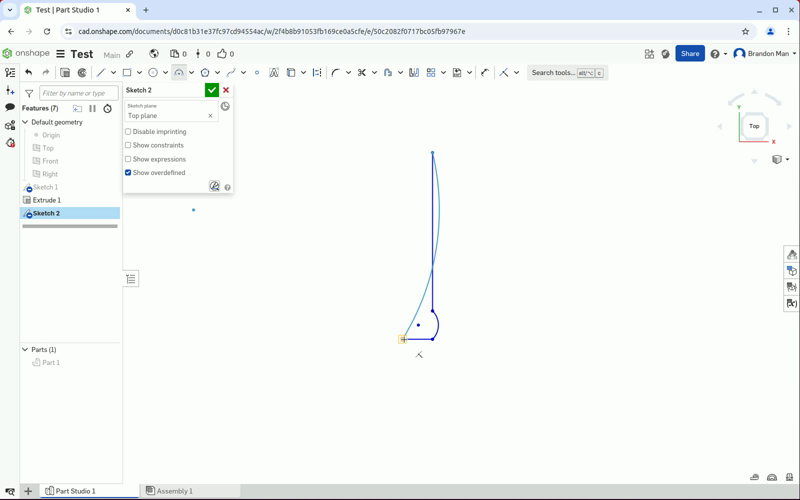
scroll(-6)
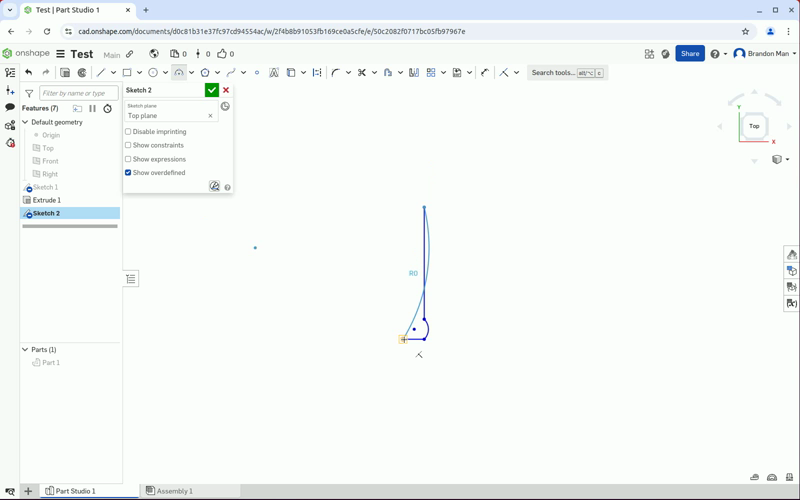
scroll(-6)
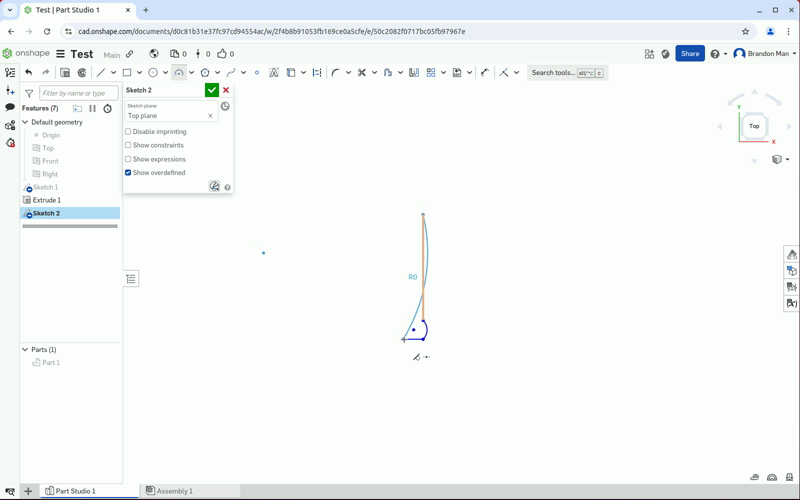
scroll(-6)
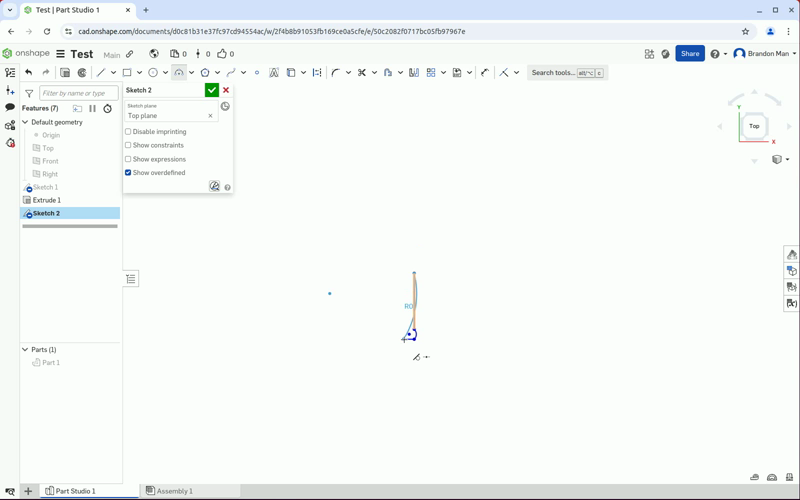
scroll(-6)
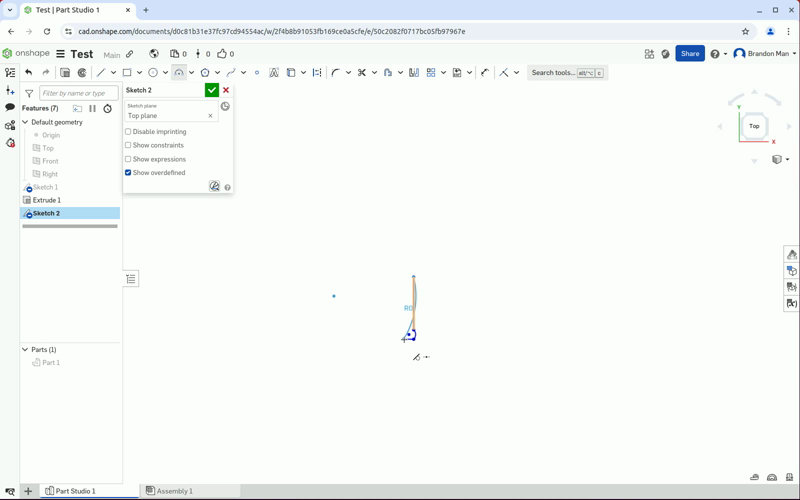
scroll(-6)
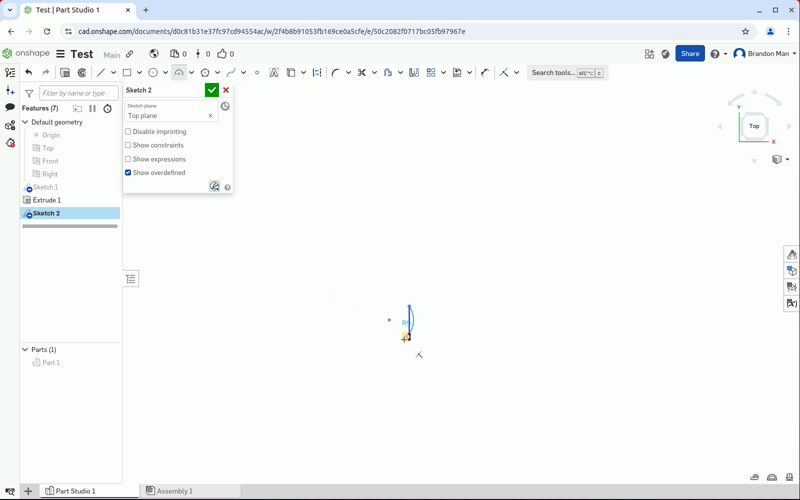
scroll(-6)
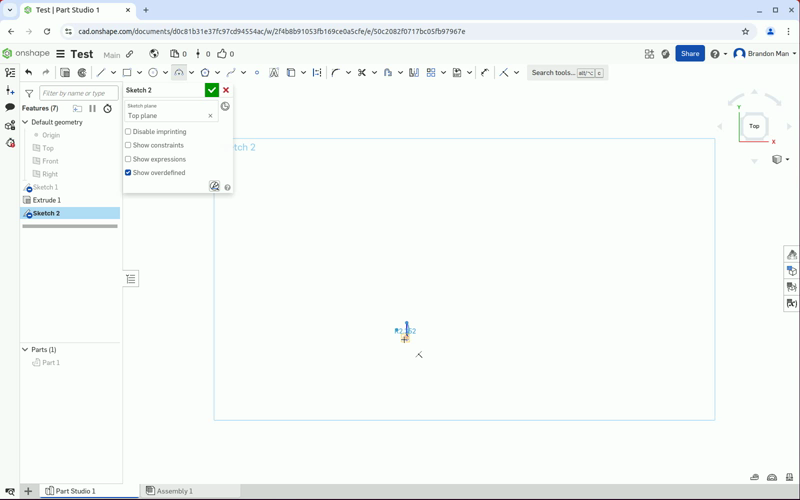
key_down(shift)
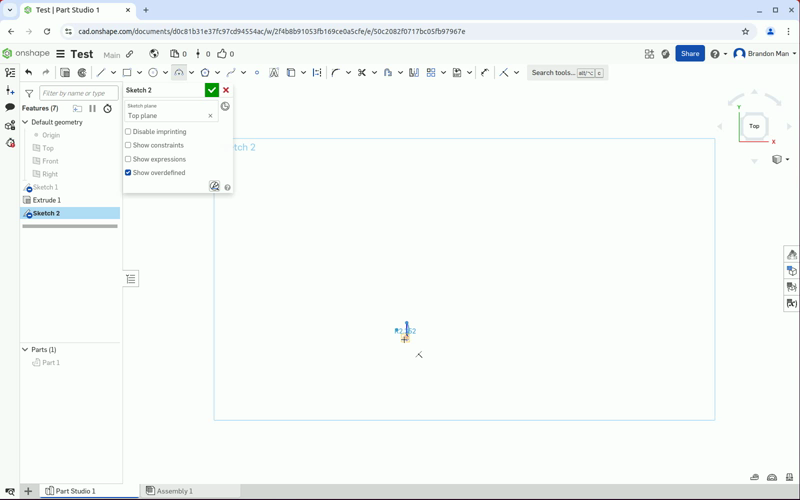
mouse_move(404, 330)
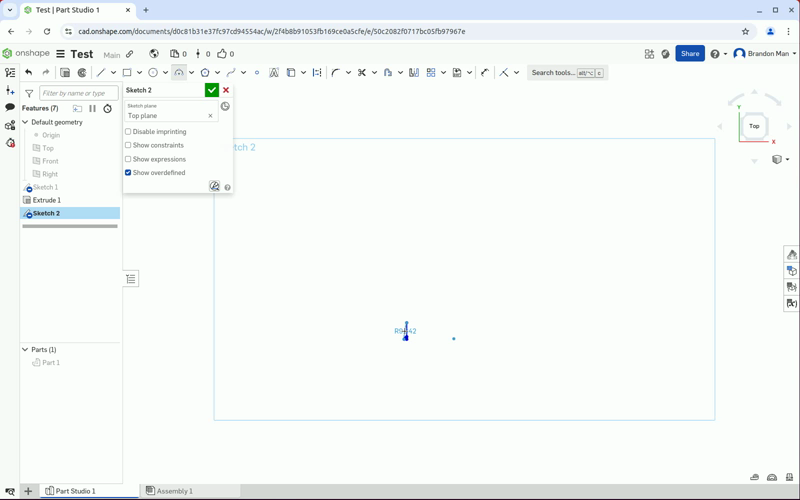
click(404, 330)
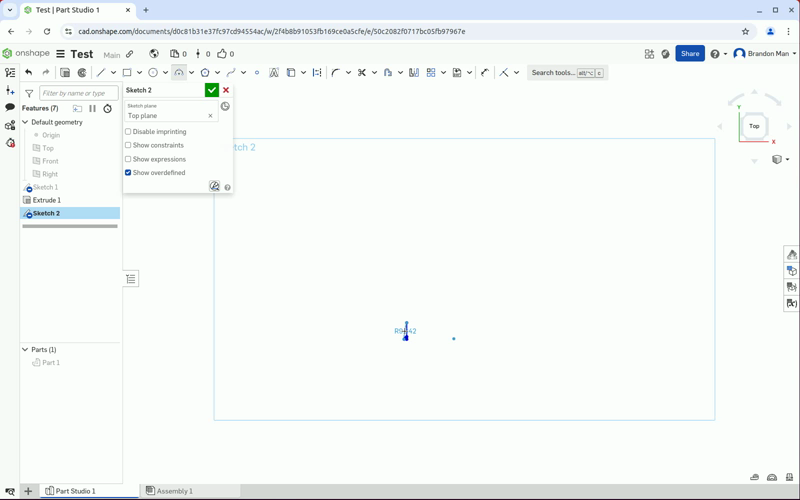
key_up(shift)
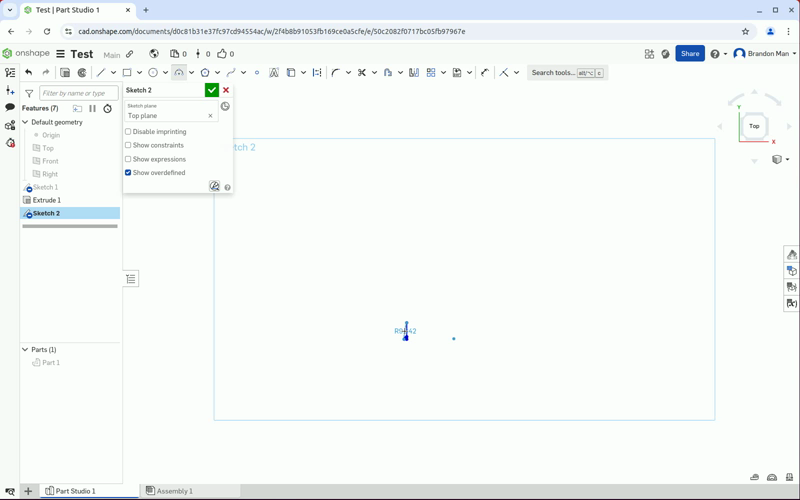
key(esc)
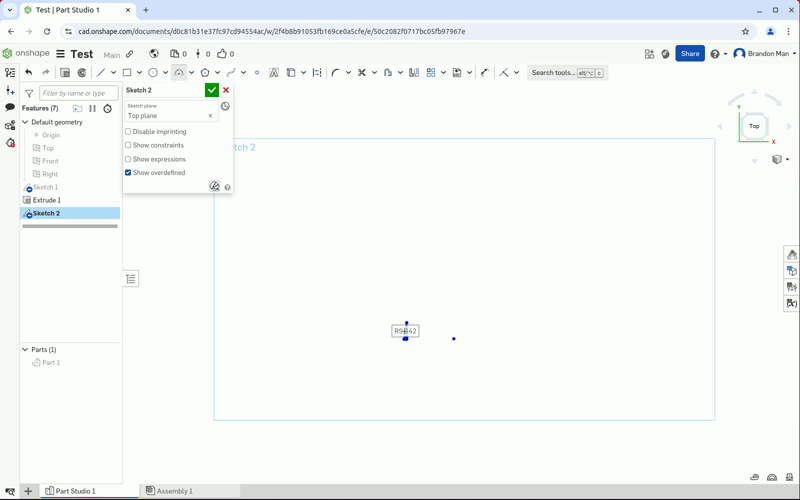
mouse_move(405, 338)
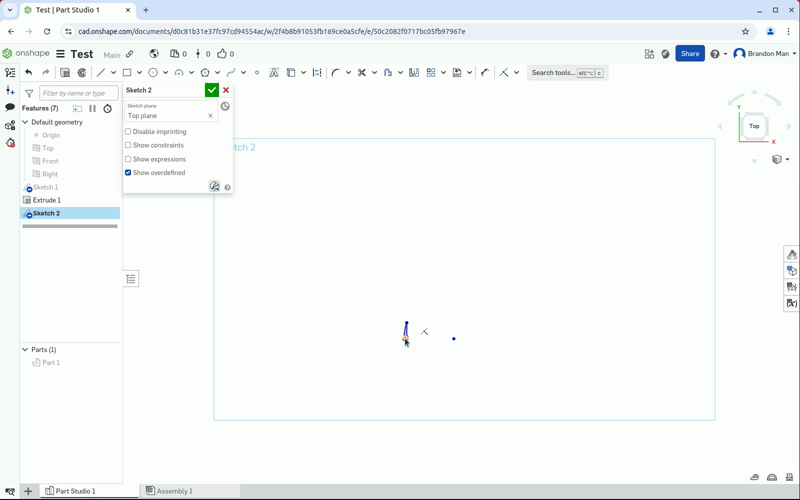
scroll(6)
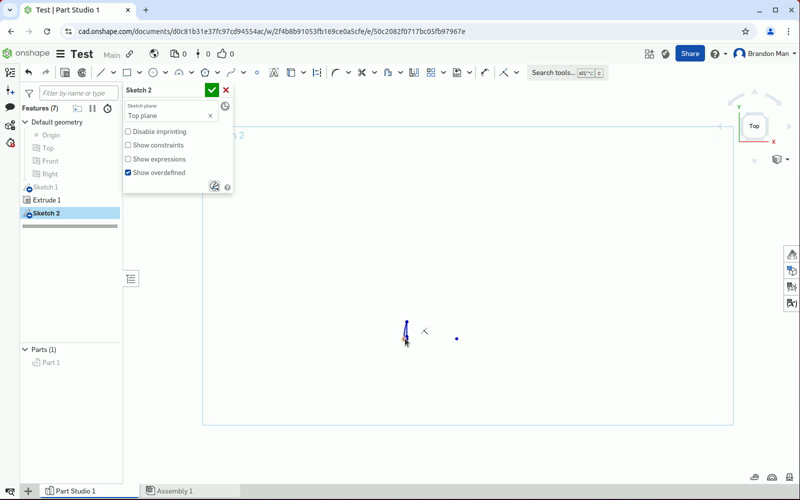
scroll(6)
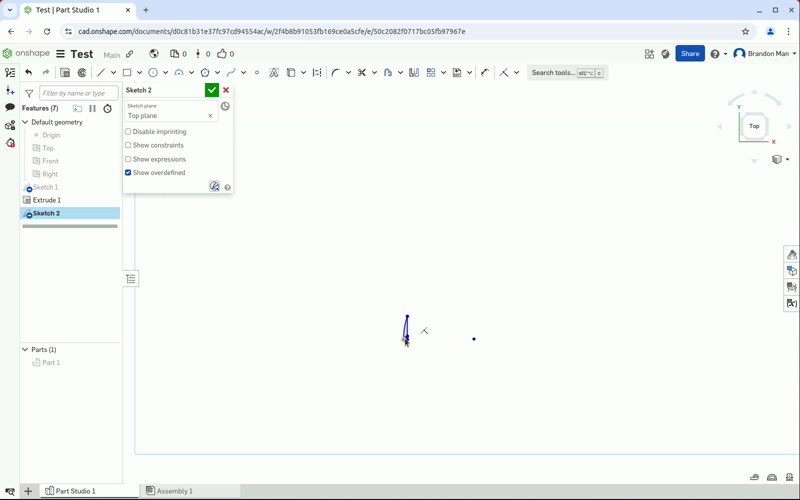
scroll(6)
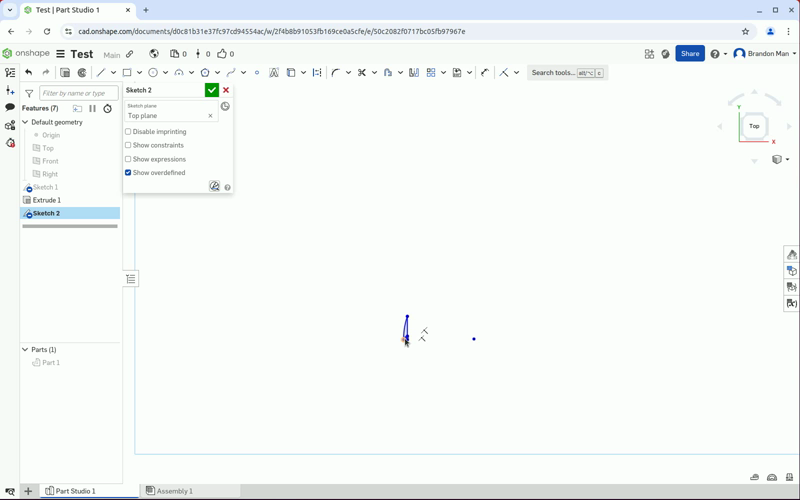
scroll(6)
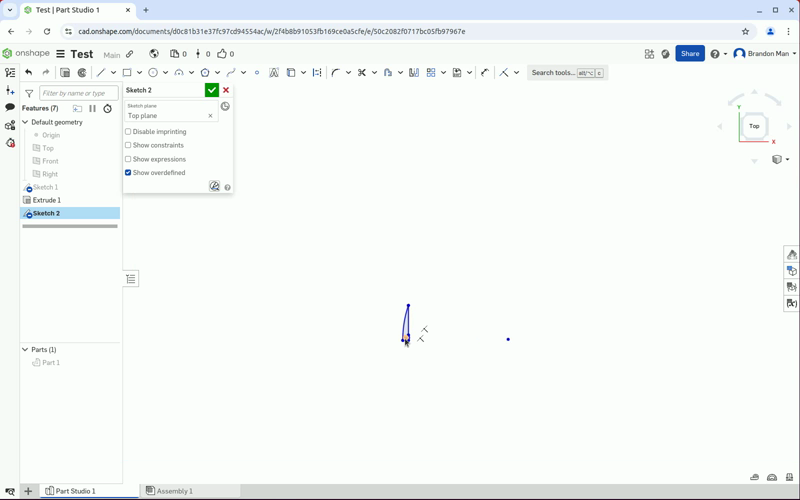
scroll(6)
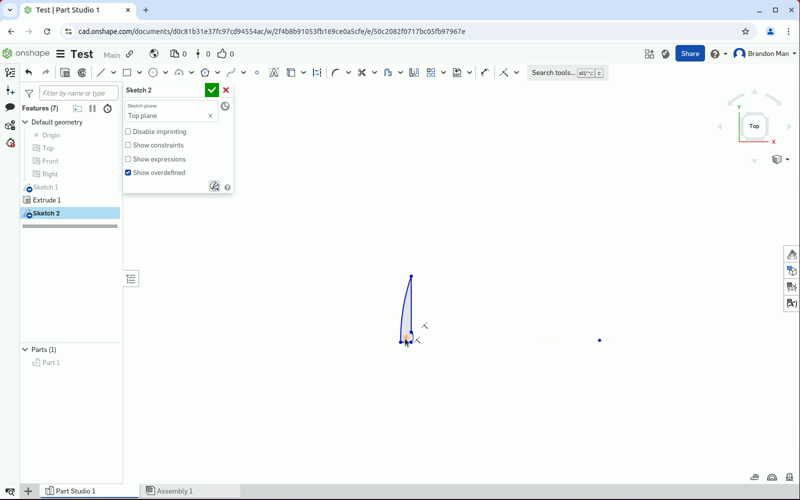
scroll(6)
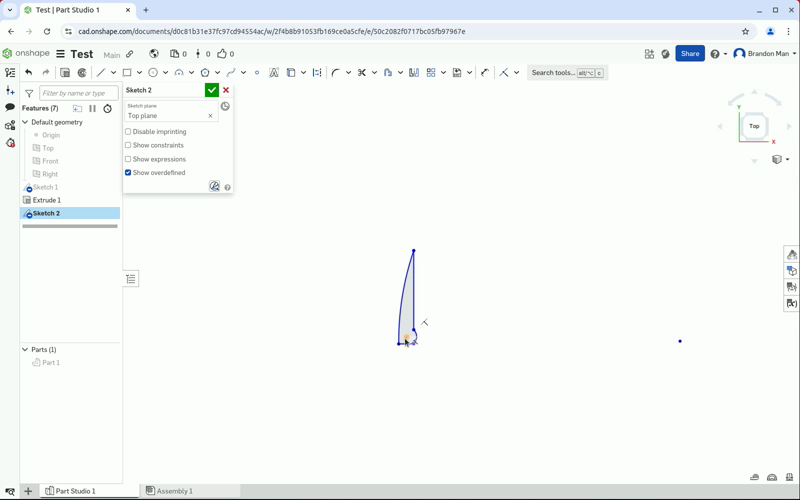
scroll(6)
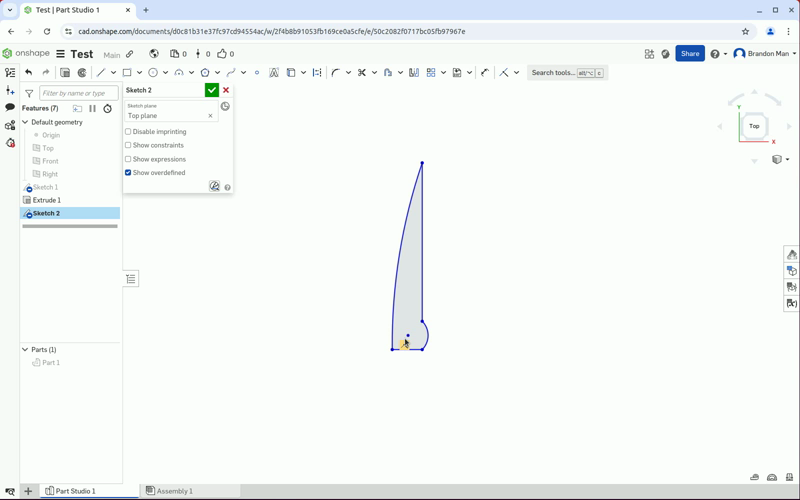
click(405, 338)
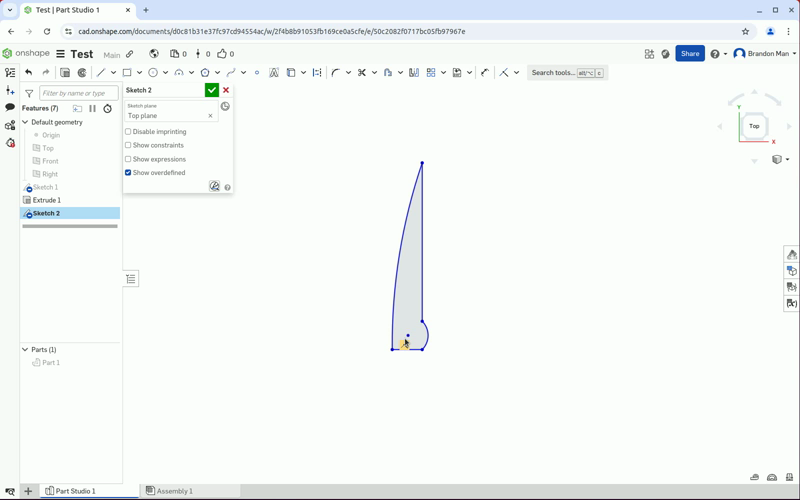
scroll(-6)
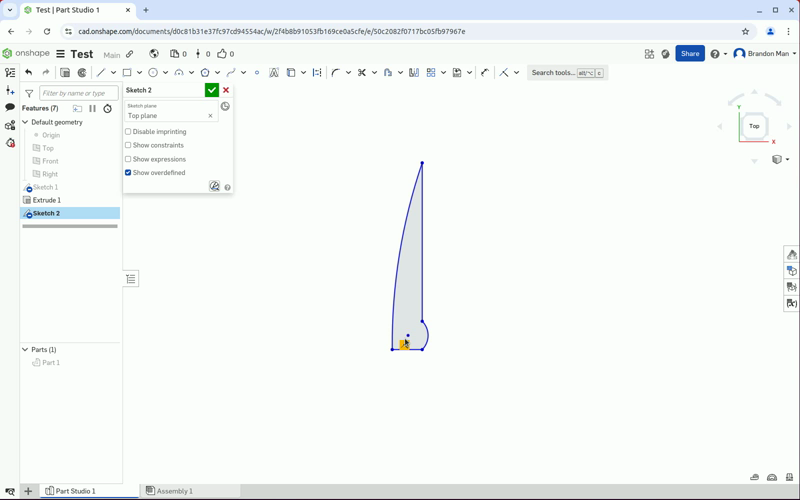
scroll(-6)
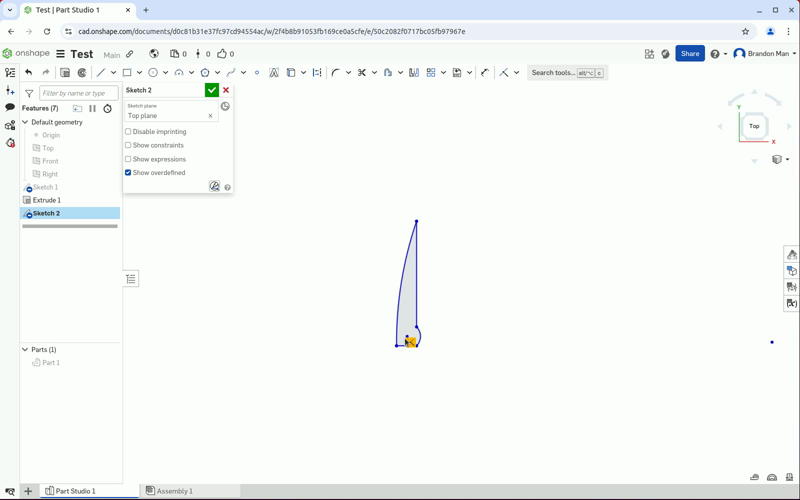
scroll(-6)
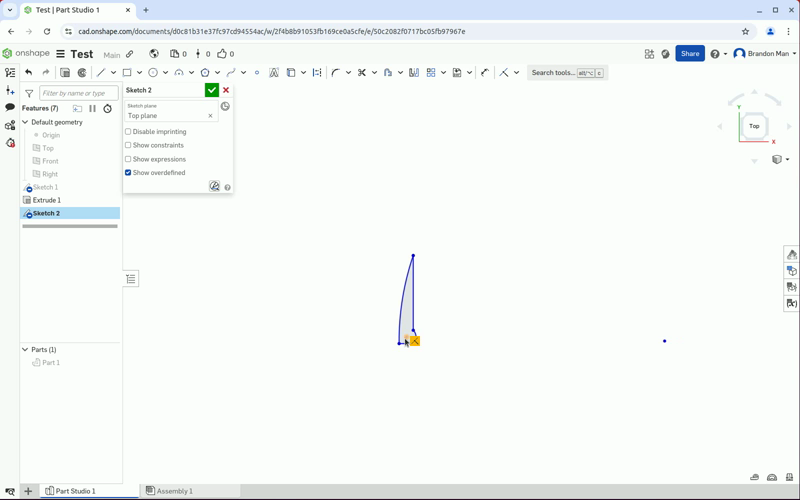
scroll(-6)
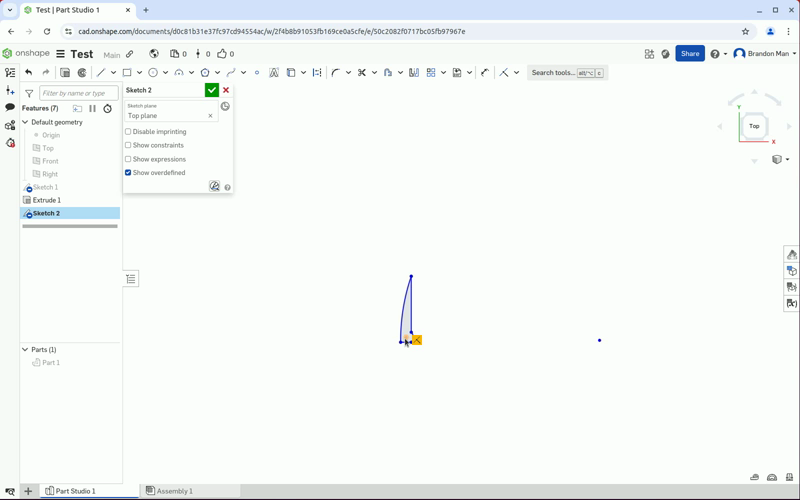
scroll(-6)
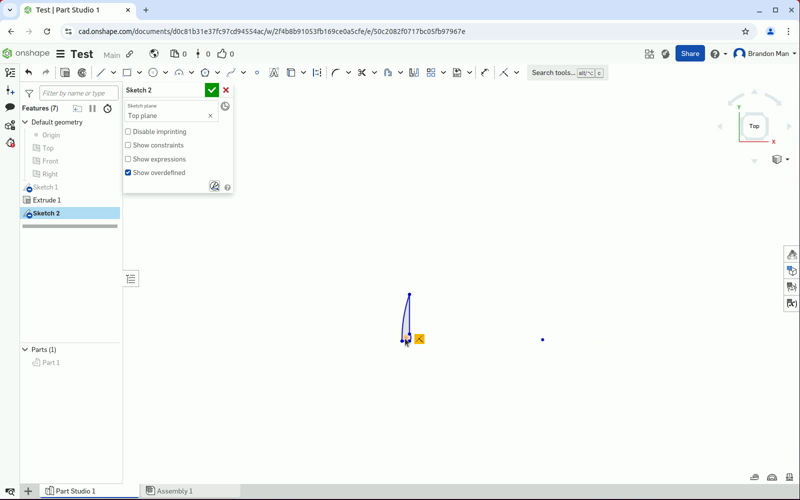
scroll(-6)
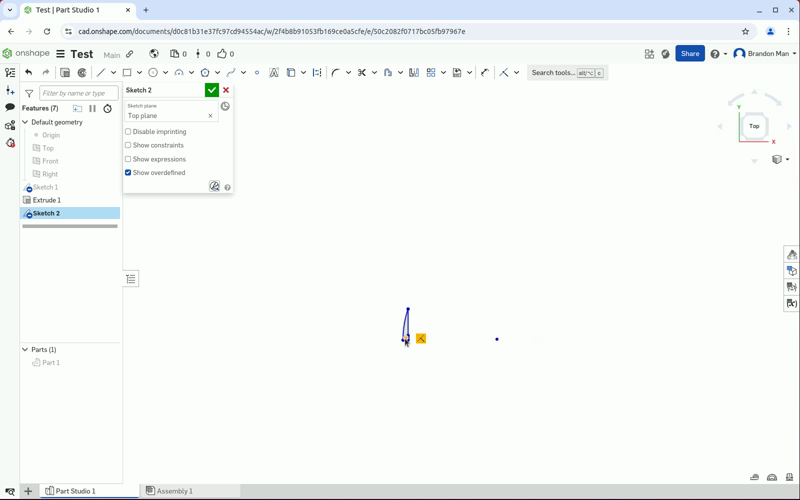
scroll(-6)
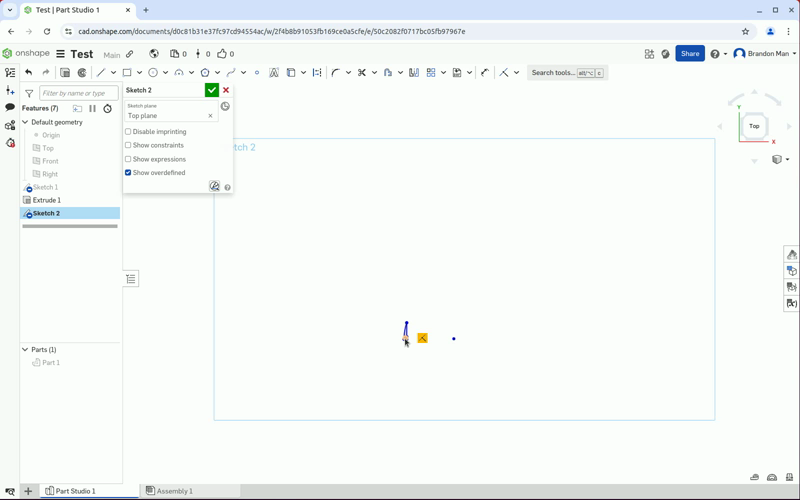
mouse_move(73, 352)
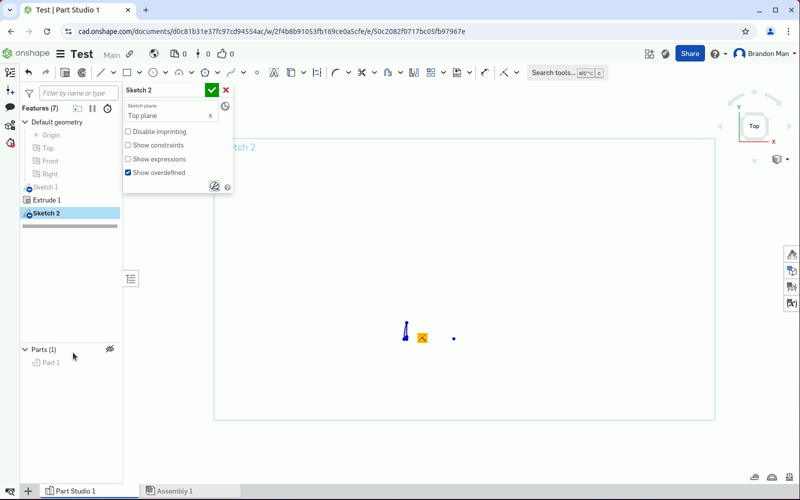
key(shift+y)
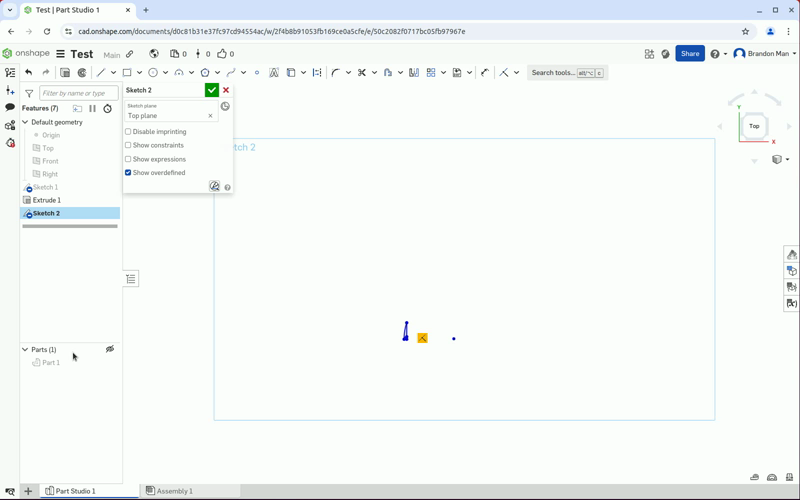
key(shift+e)
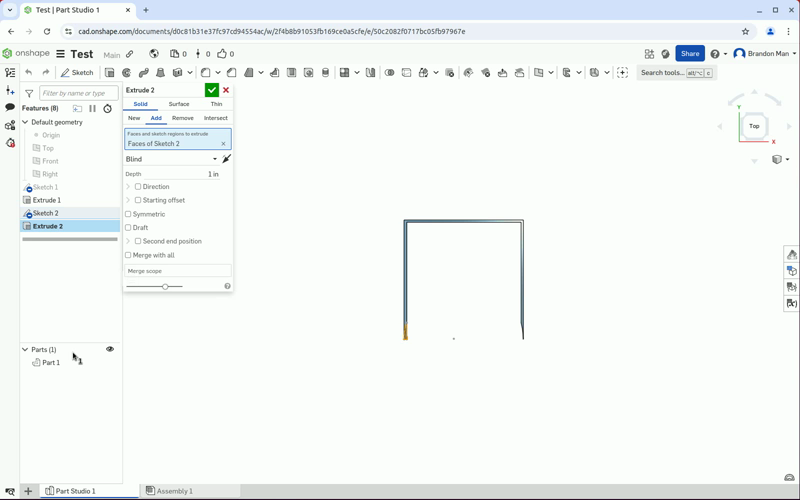
mouse_move(143, 106)
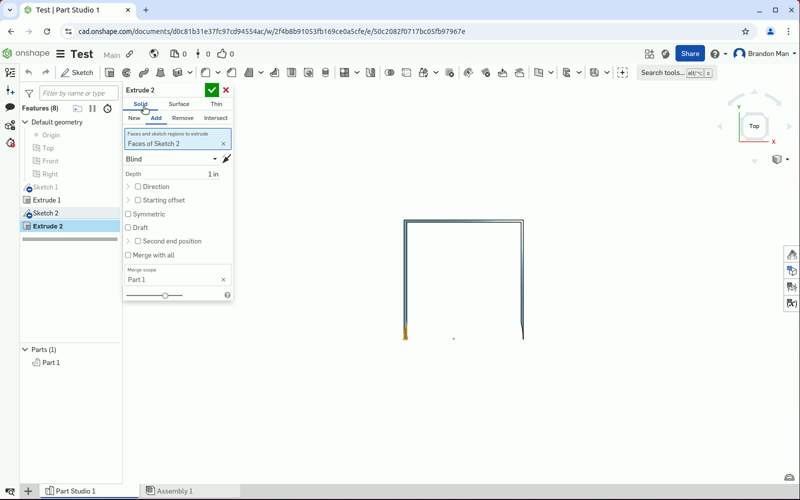
click(143, 106)
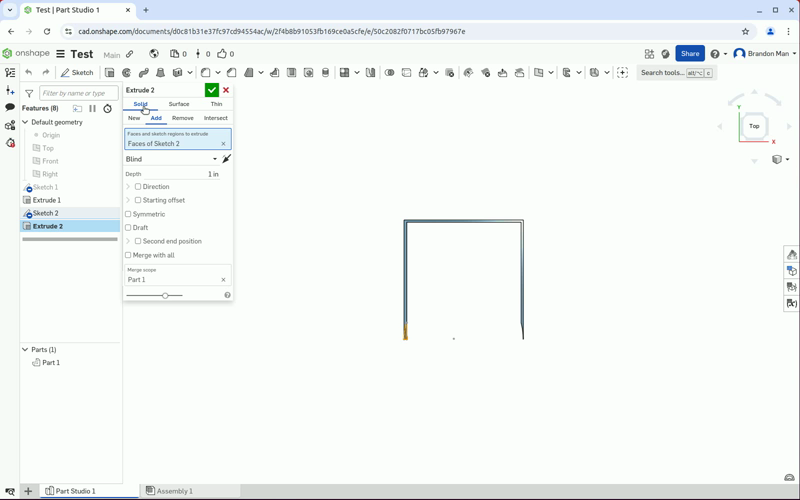
mouse_move(137, 120)
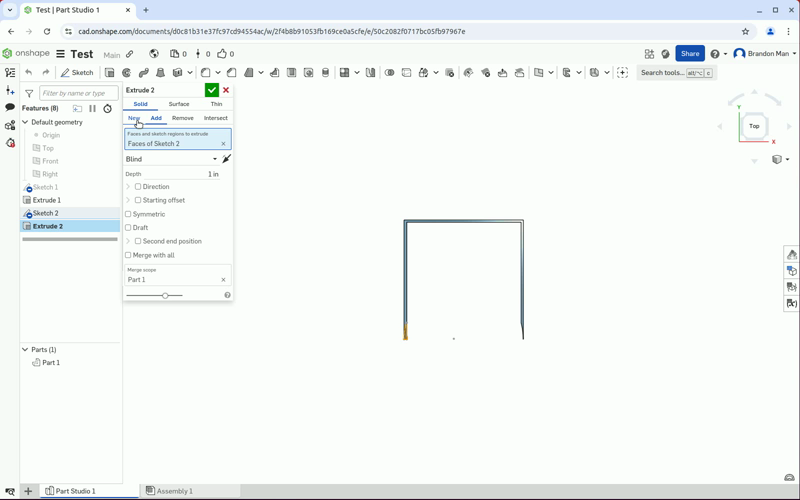
click(137, 120)
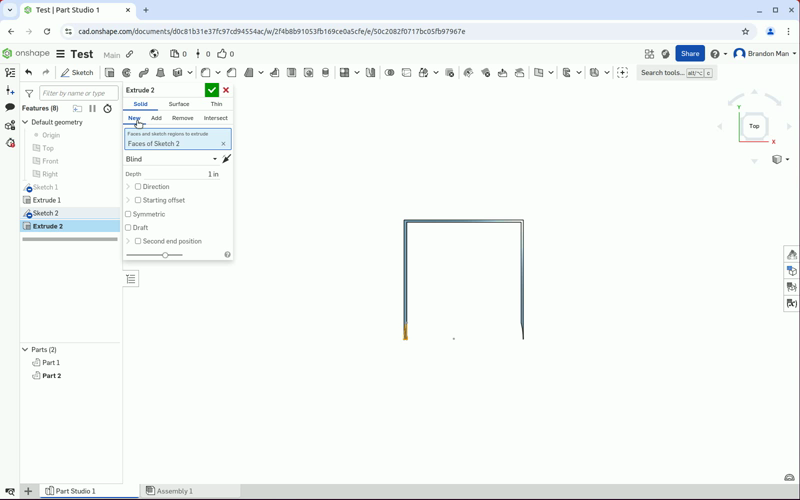
key(tab, 4)
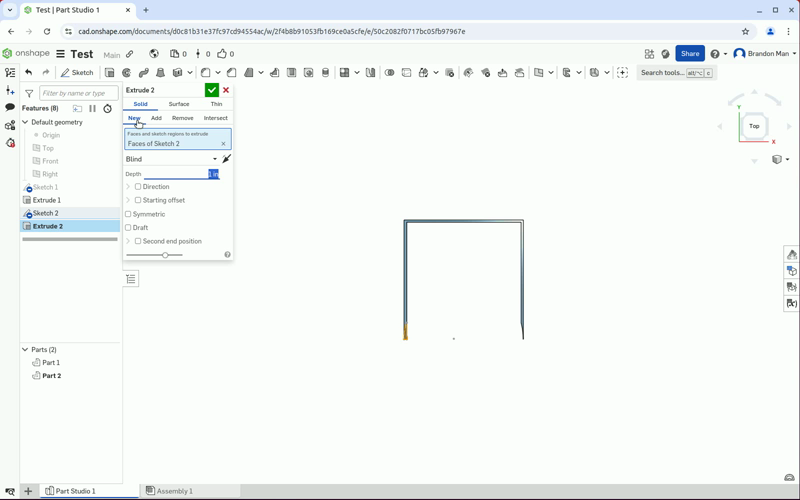
text(6.981)
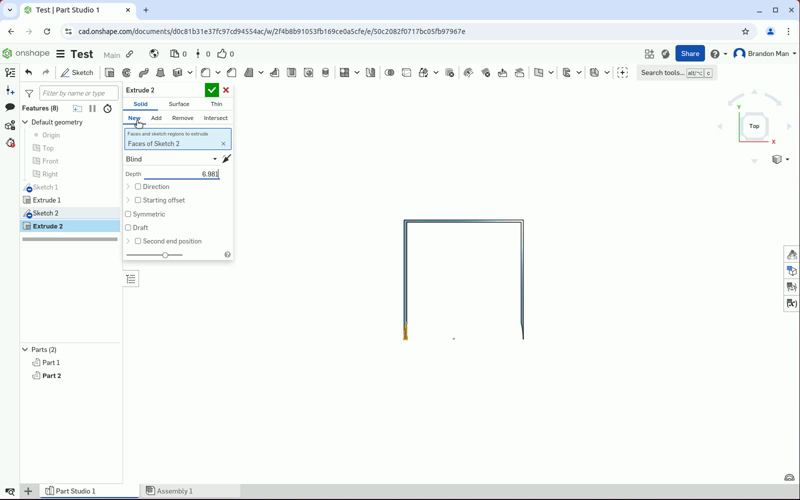
key(enter)
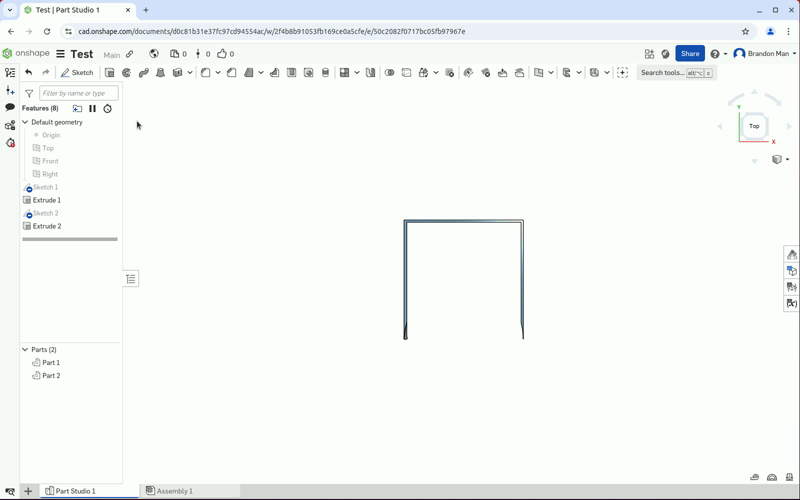
key(shift+h)
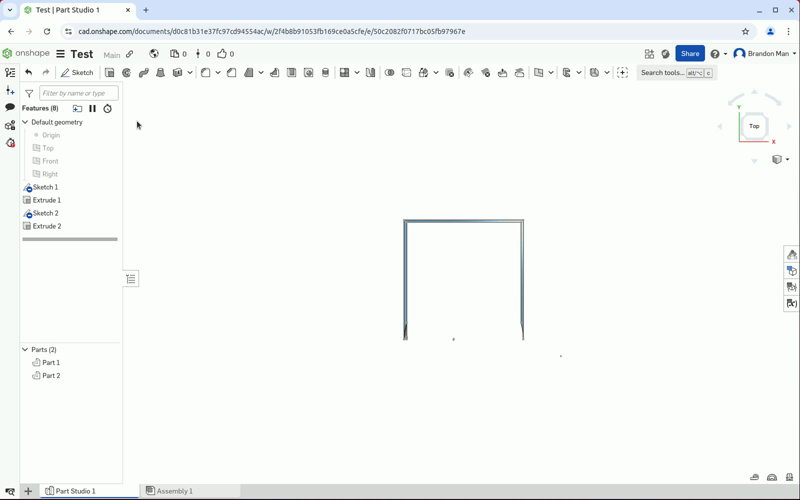
key(shift+h)
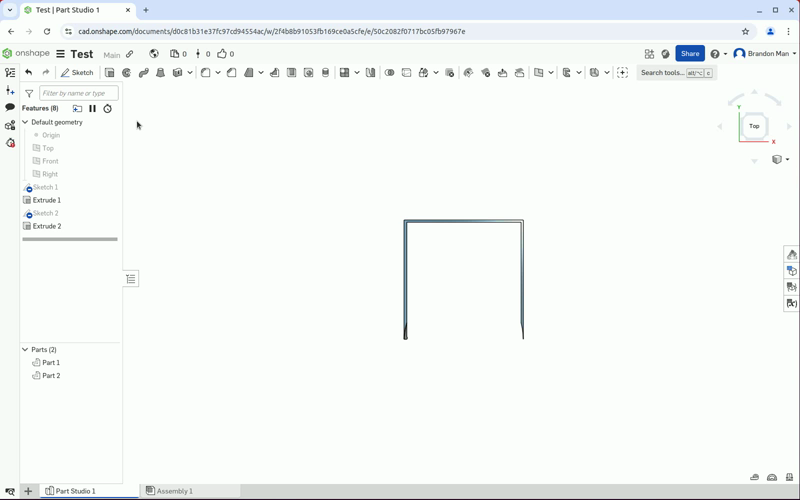
mouse_move(73, 189)
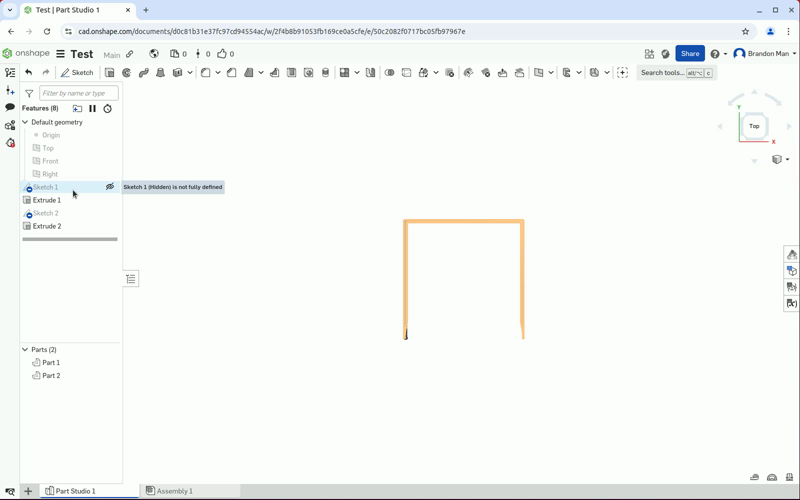
click(73, 189)
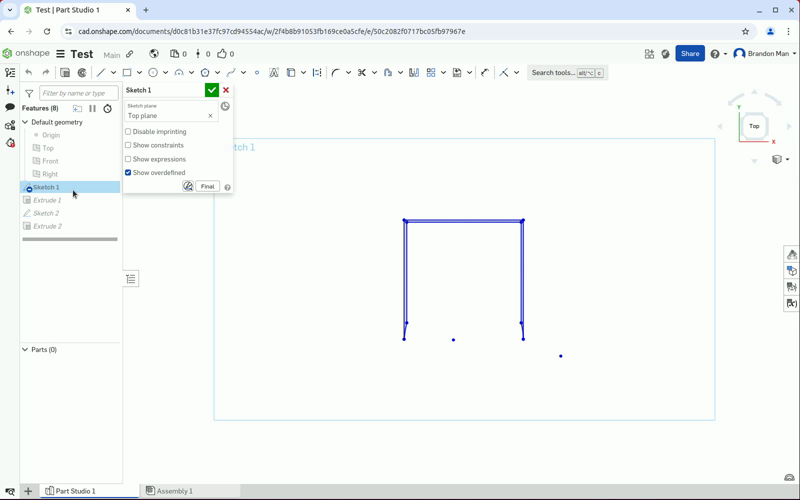
mouse_move(229, 92)
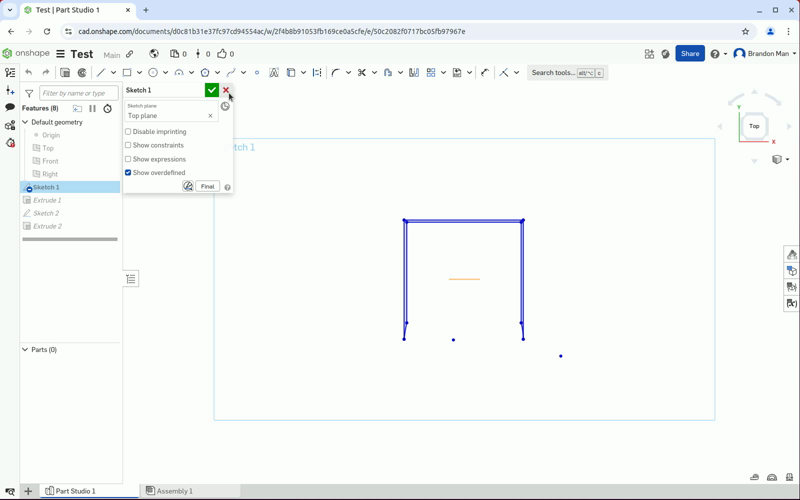
click(229, 92)
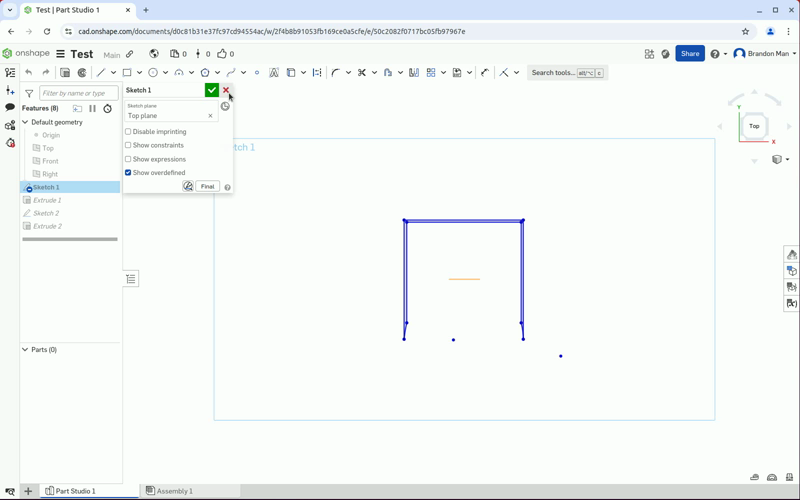
key(shift+s)
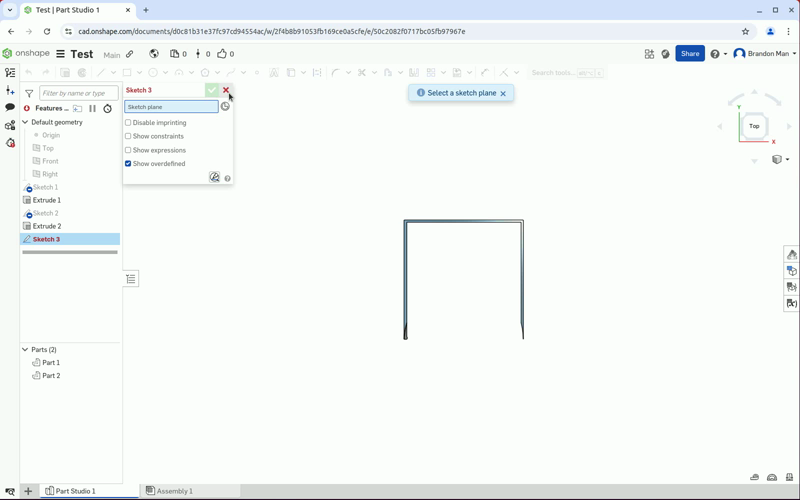
mouse_move(73, 150)
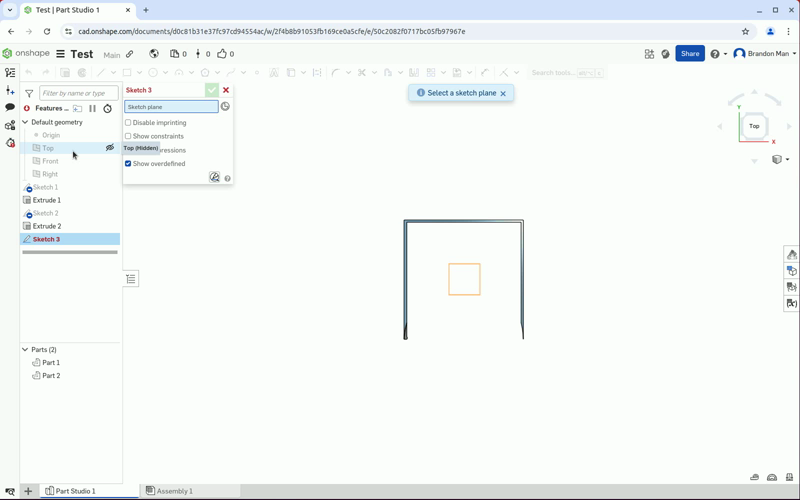
click(73, 150)
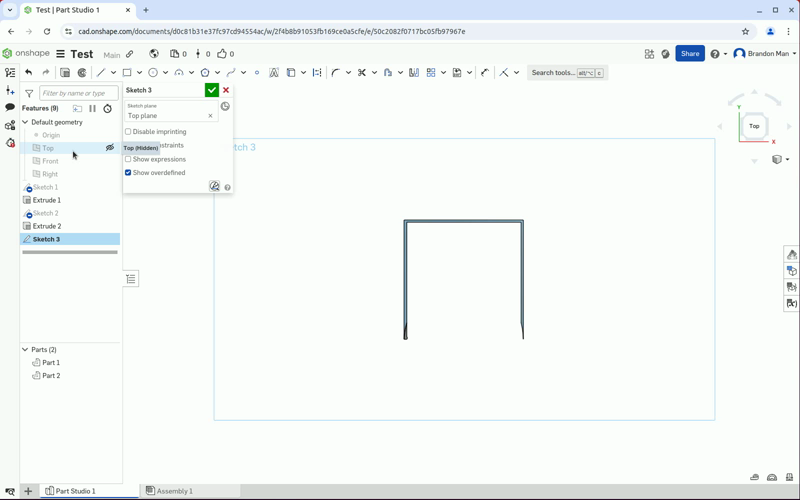
mouse_move(73, 352)
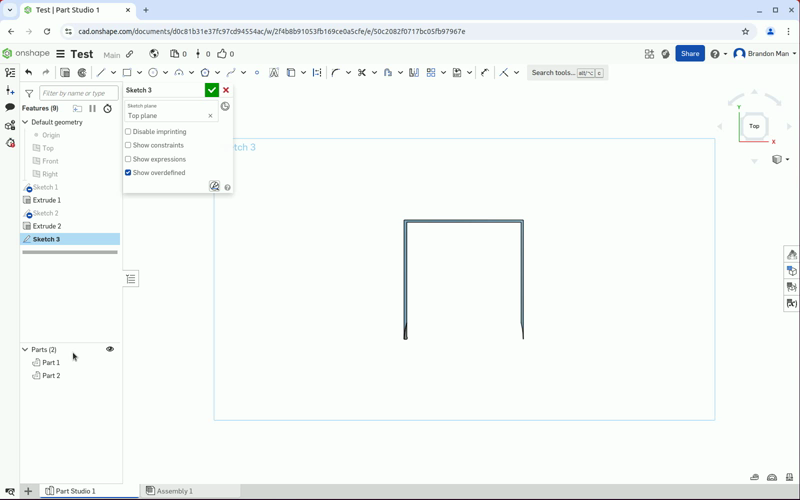
key(y)
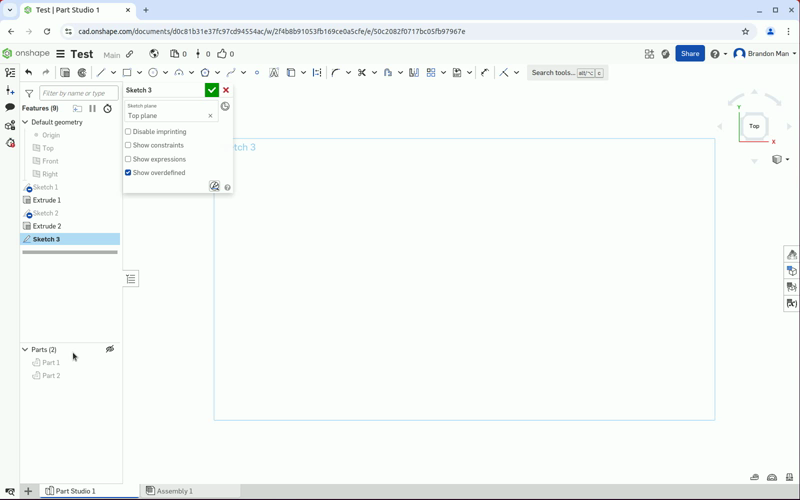
key(l)
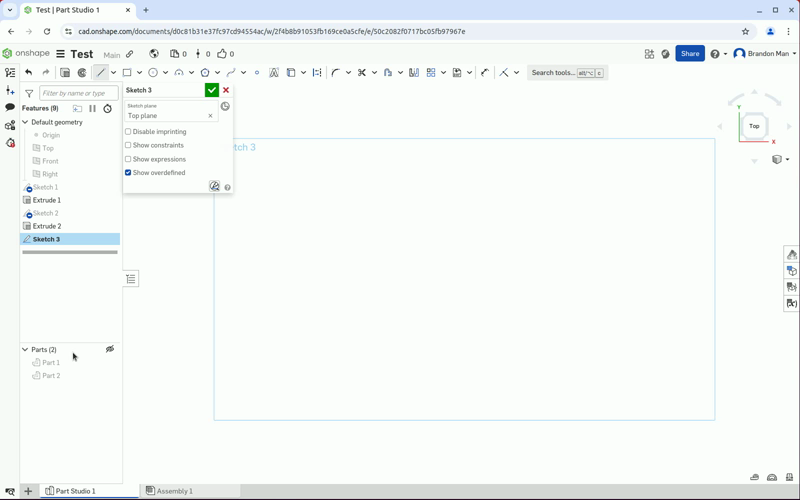
key_down(shift)
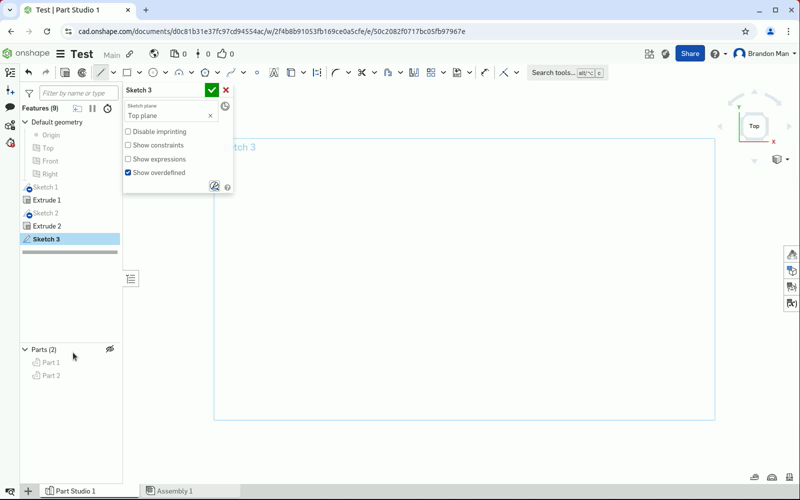
mouse_move(514, 339)
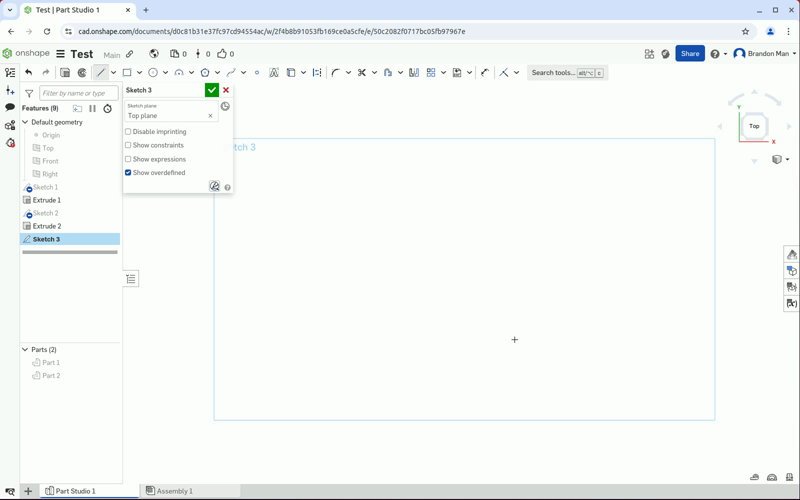
click(514, 339)
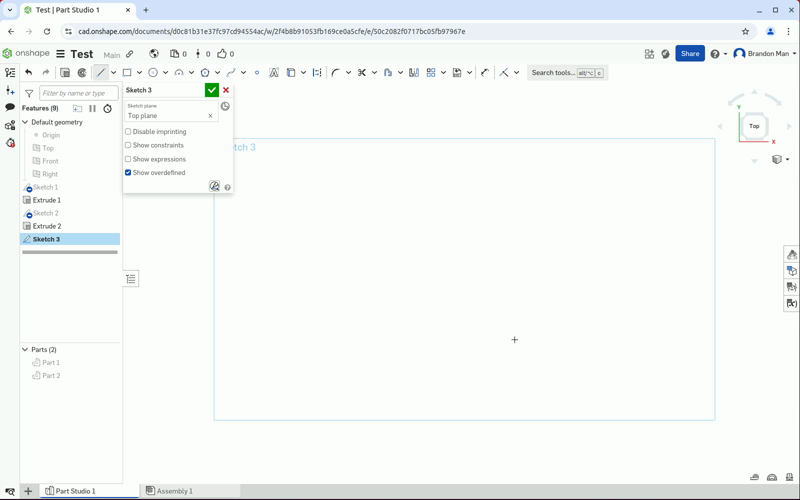
key_up(shift)
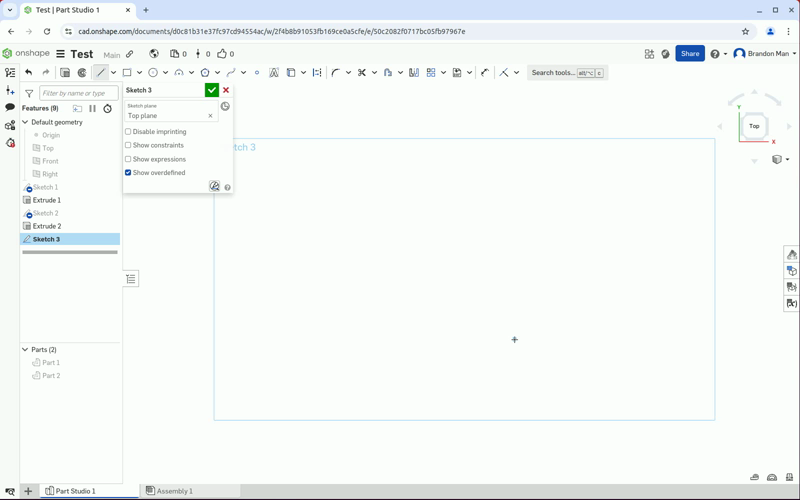
key_down(shift)
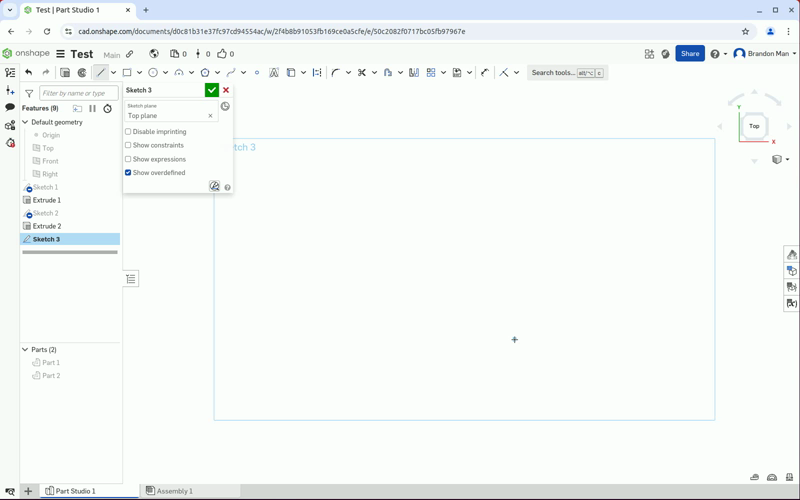
mouse_move(544, 339)
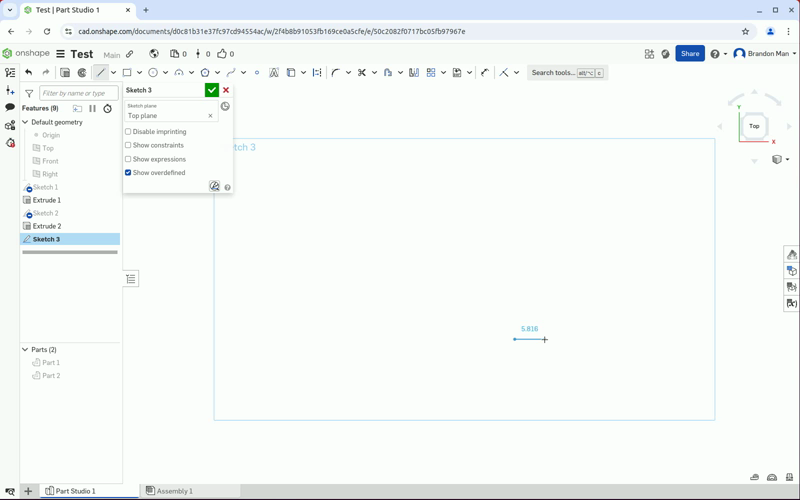
mouse_move(517, 339)
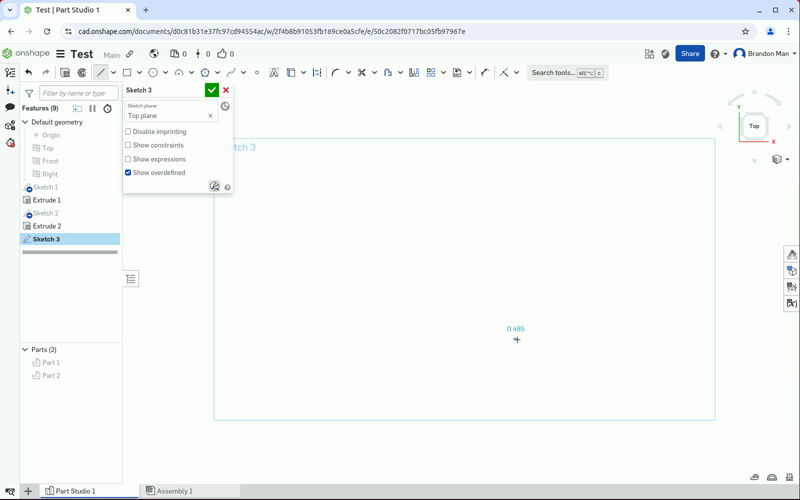
scroll(6)
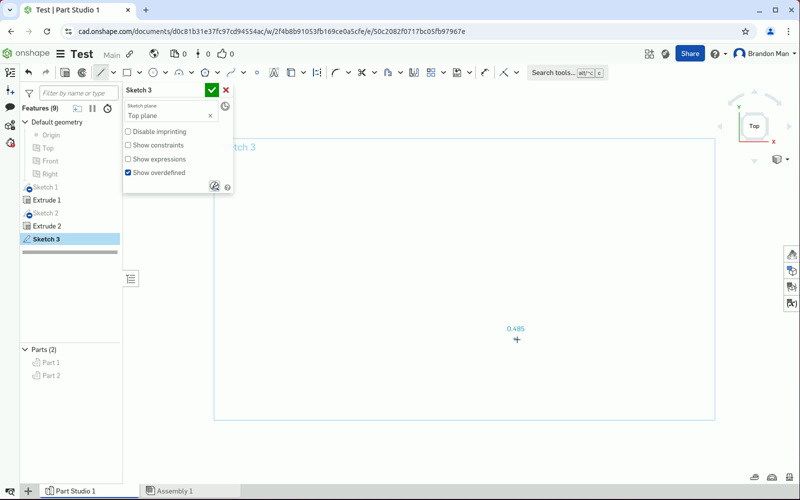
scroll(6)
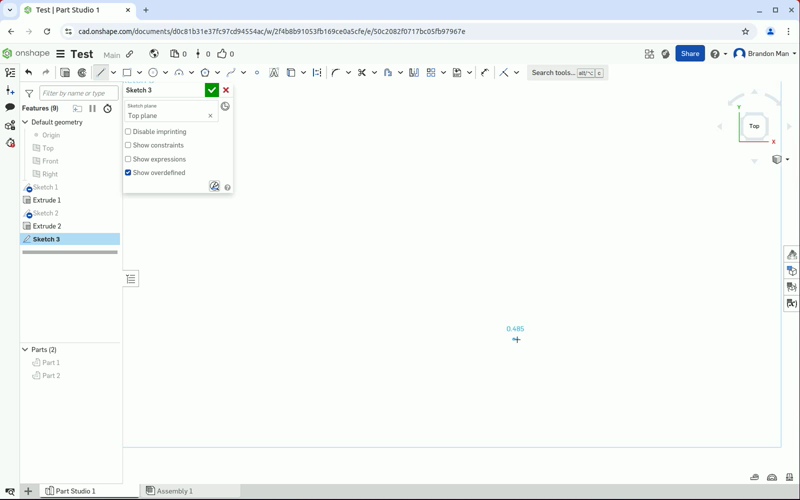
scroll(6)
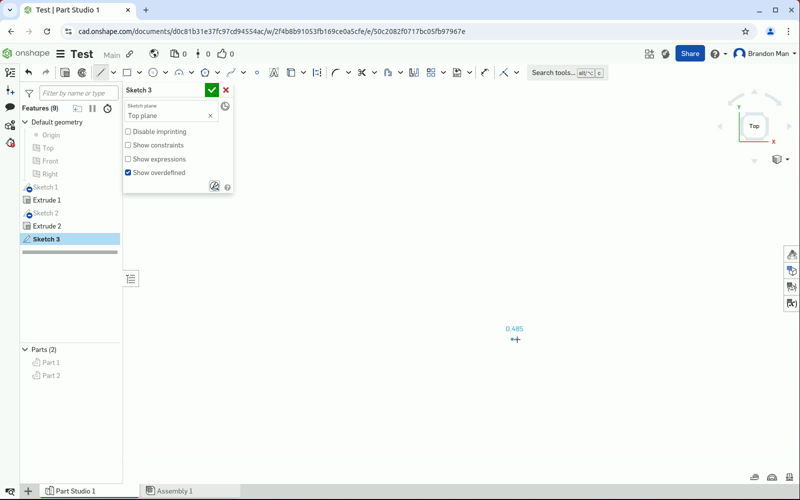
scroll(6)
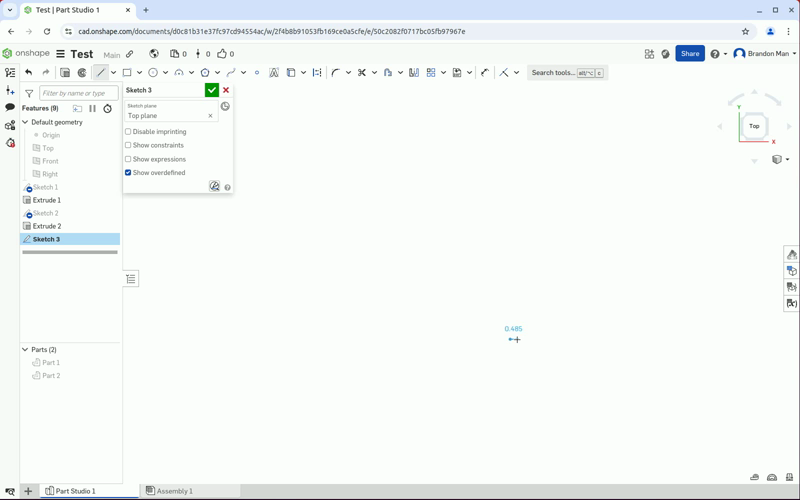
scroll(6)
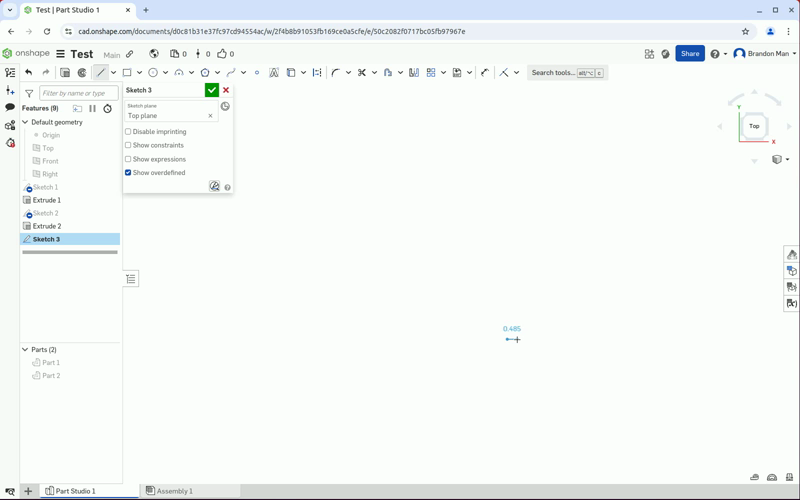
scroll(6)
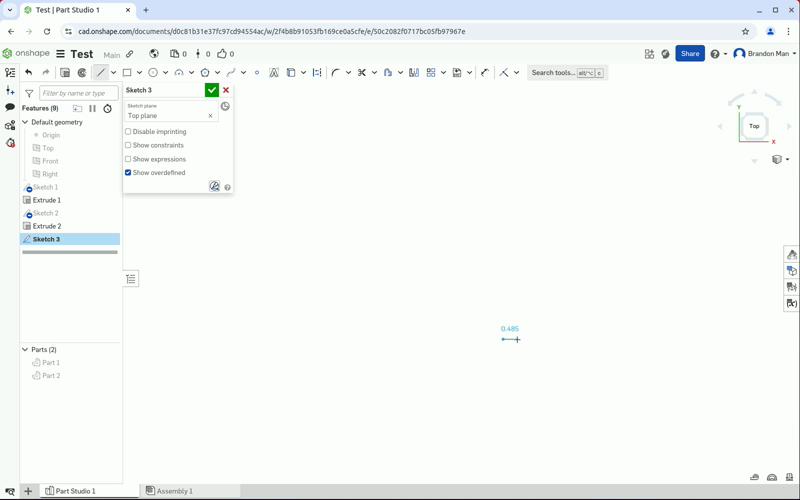
scroll(6)
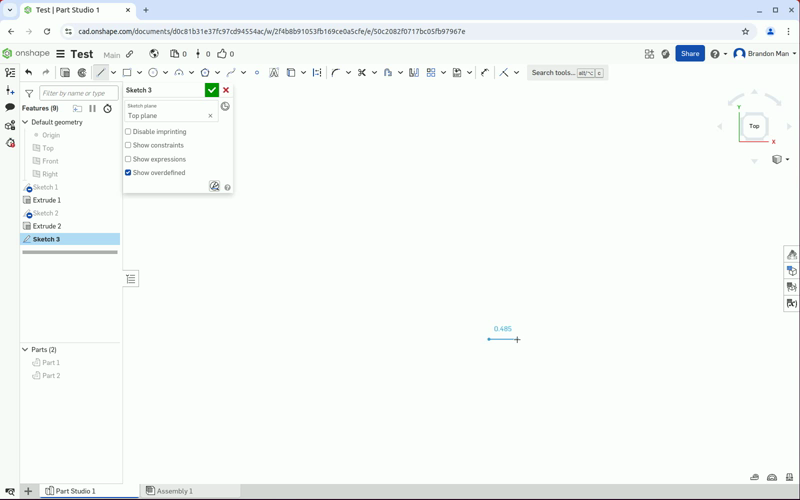
click(517, 339)
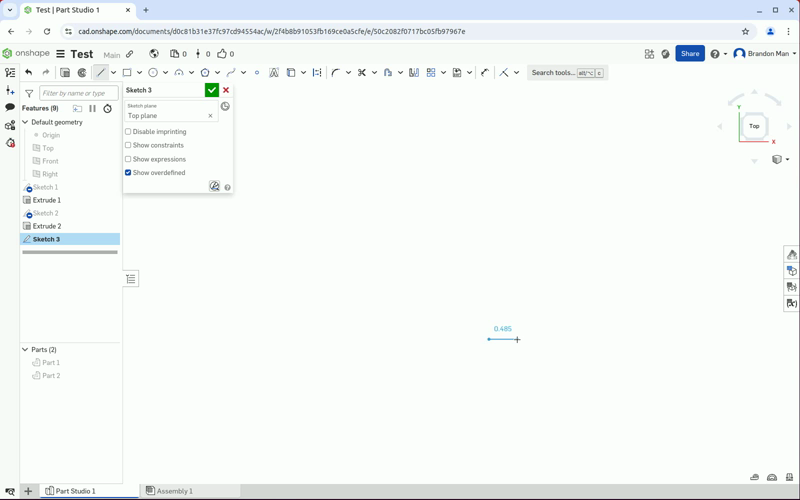
scroll(-6)
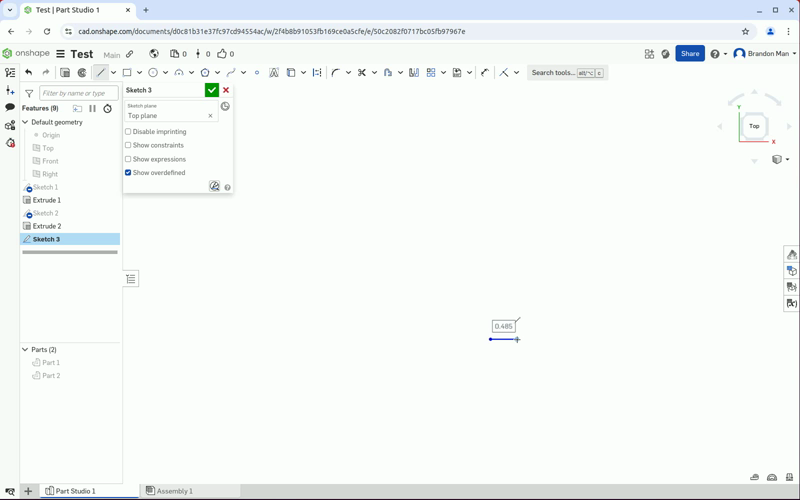
scroll(-6)
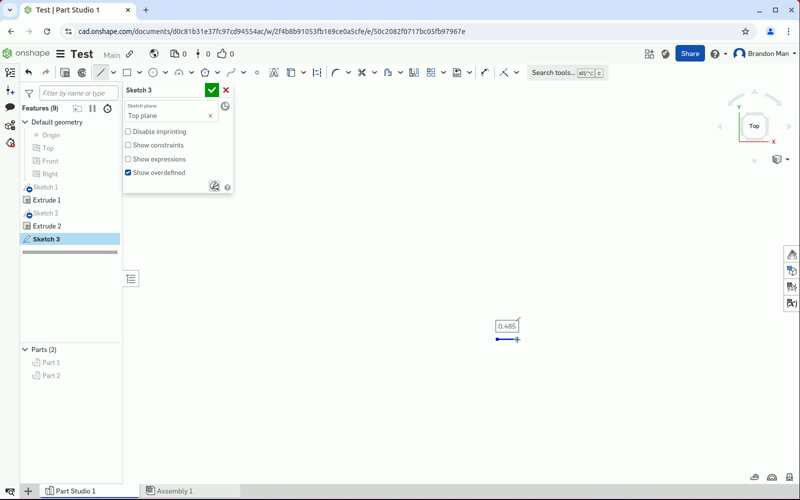
scroll(-6)
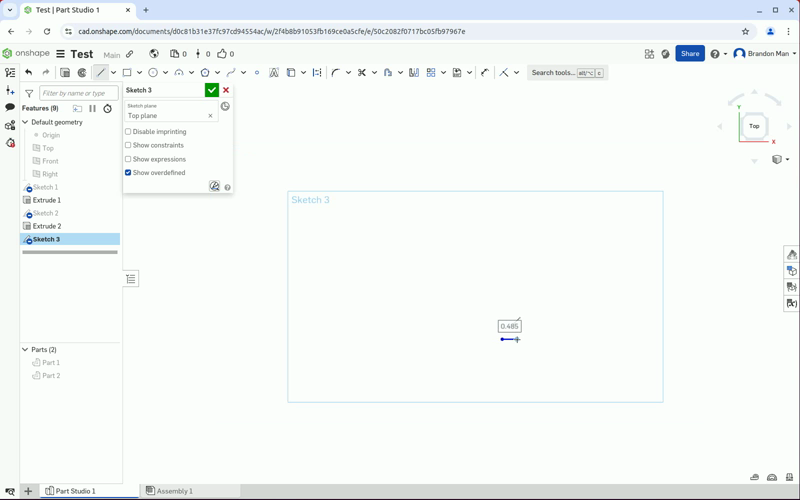
scroll(-6)
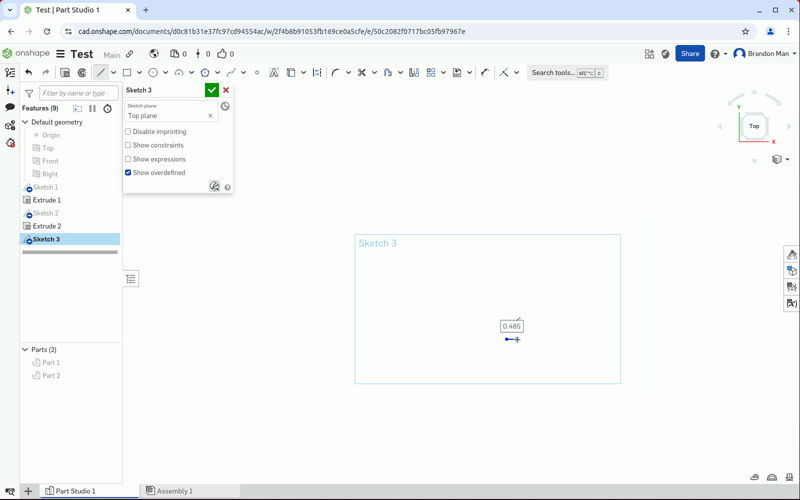
scroll(-6)
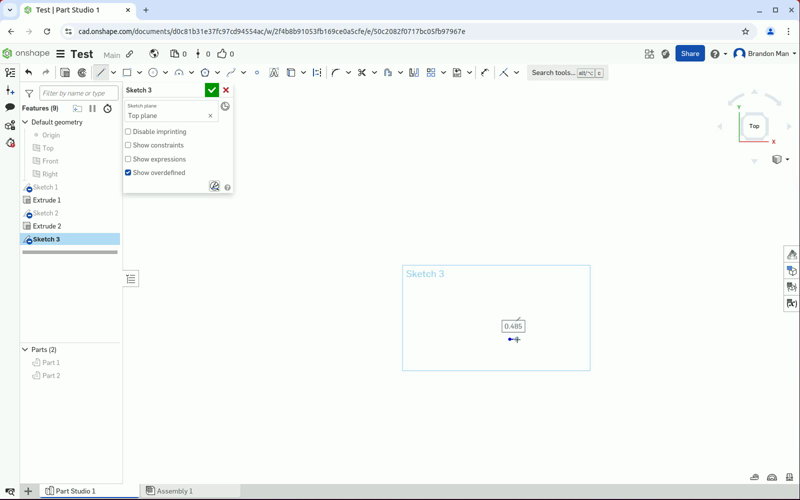
scroll(-6)
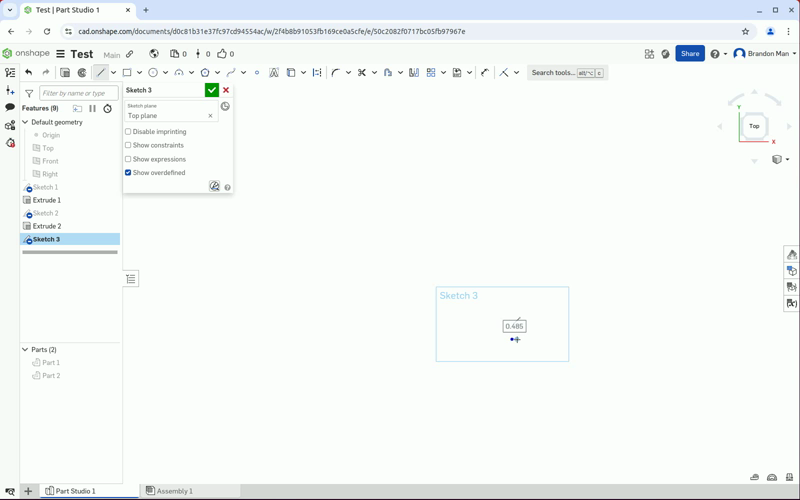
scroll(-6)
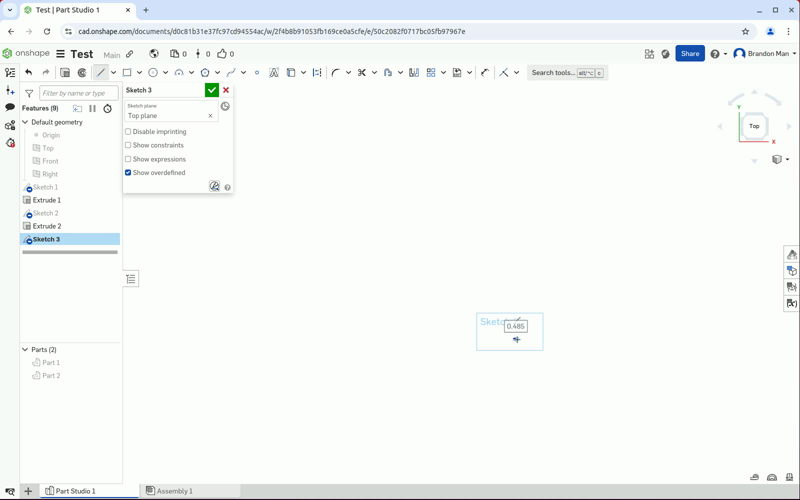
key_up(shift)
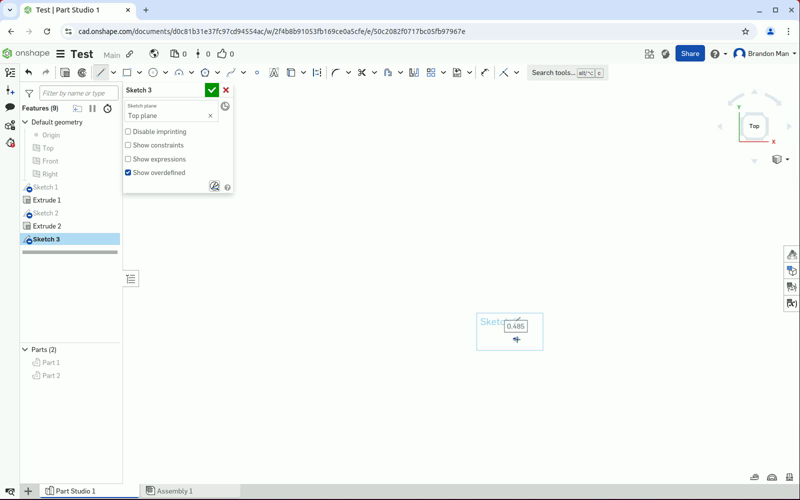
key(esc)
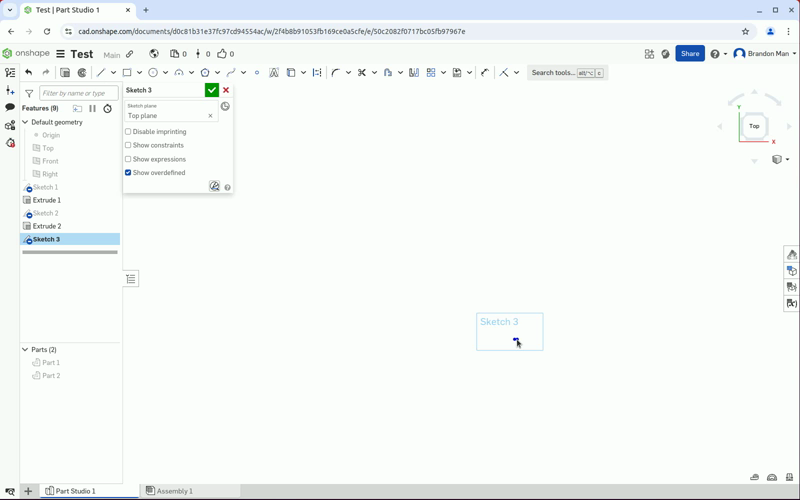
key(a)
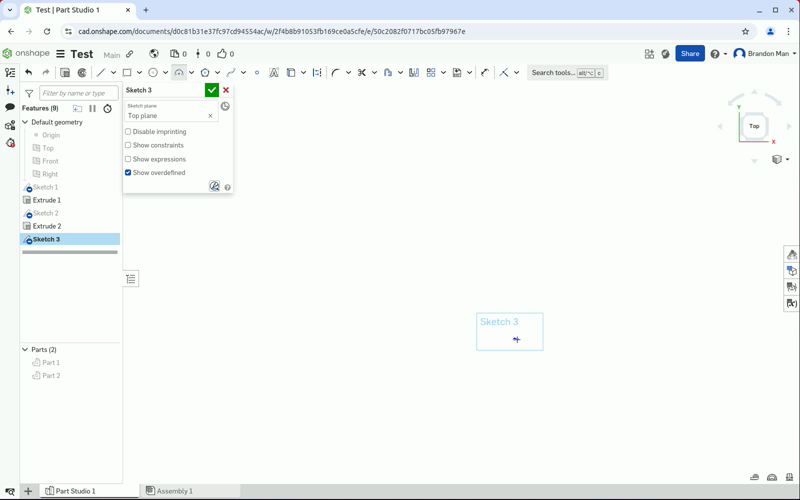
mouse_move(517, 339)
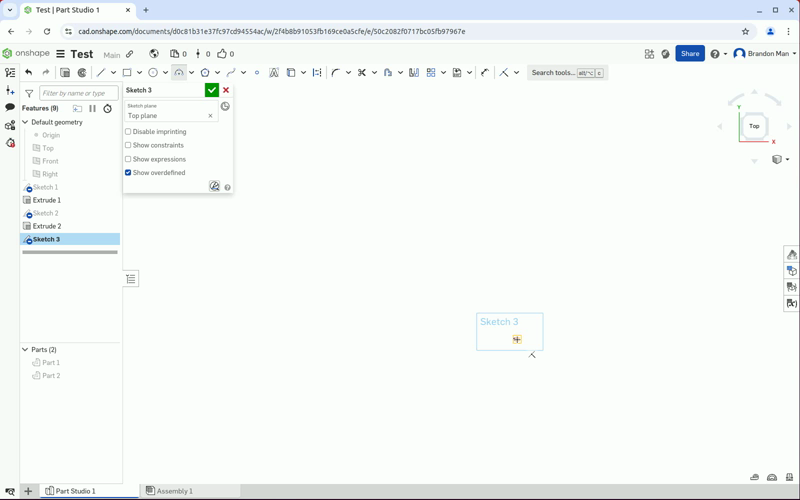
scroll(6)
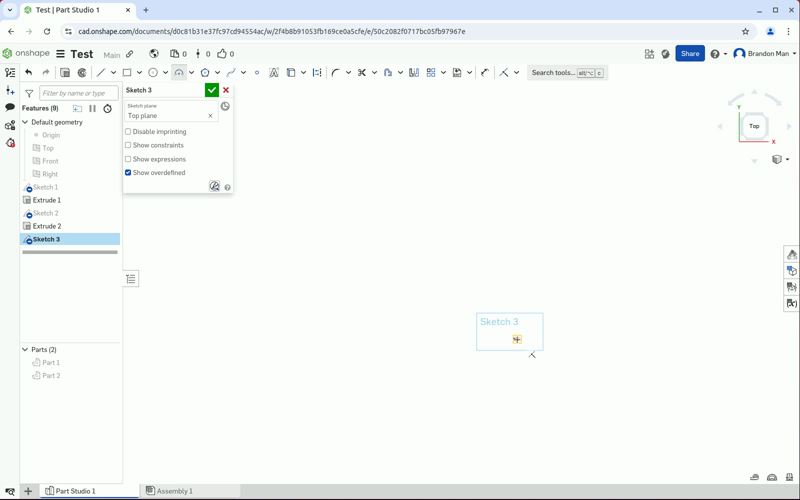
scroll(6)
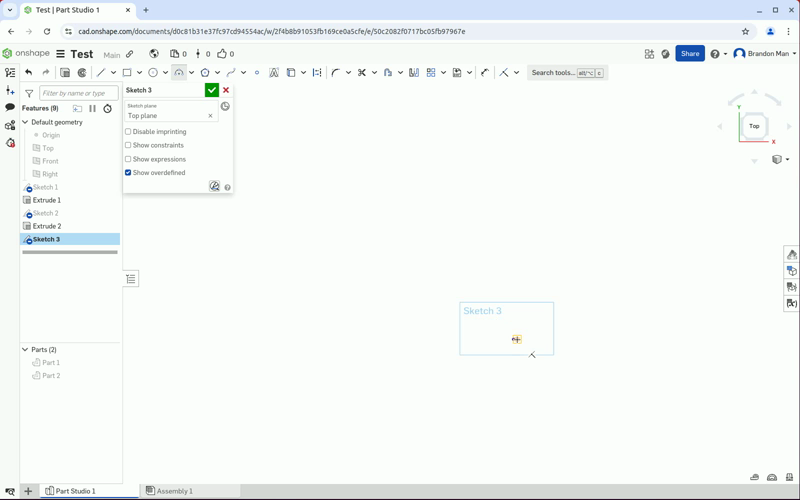
scroll(6)
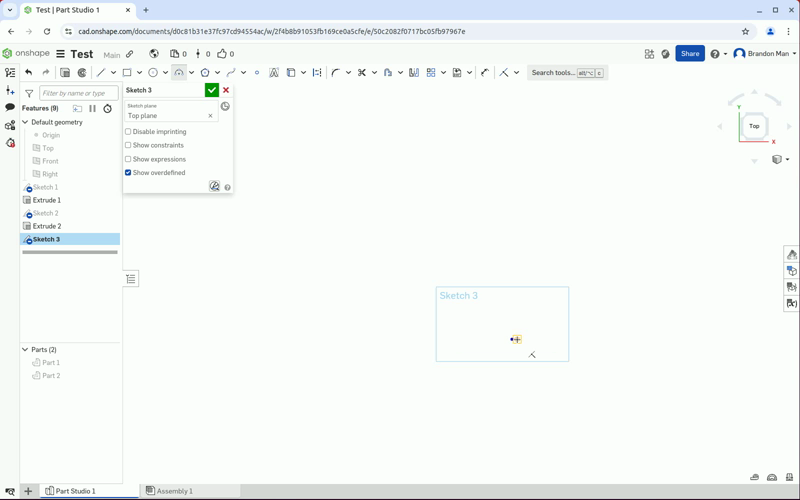
scroll(6)
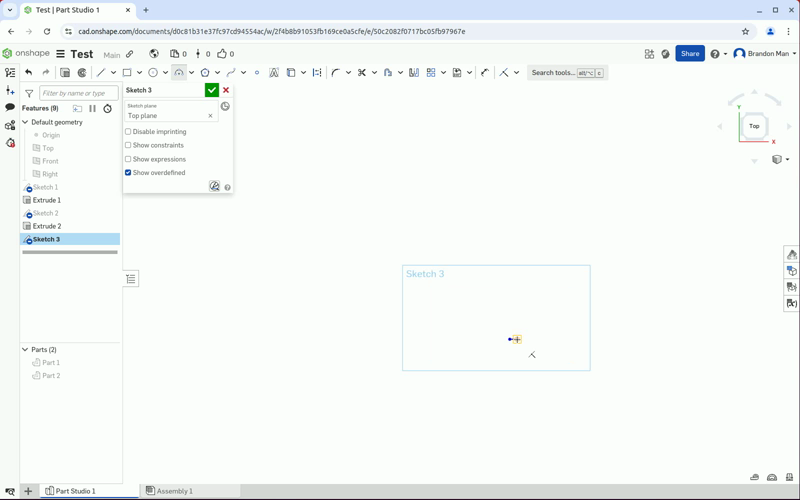
scroll(6)
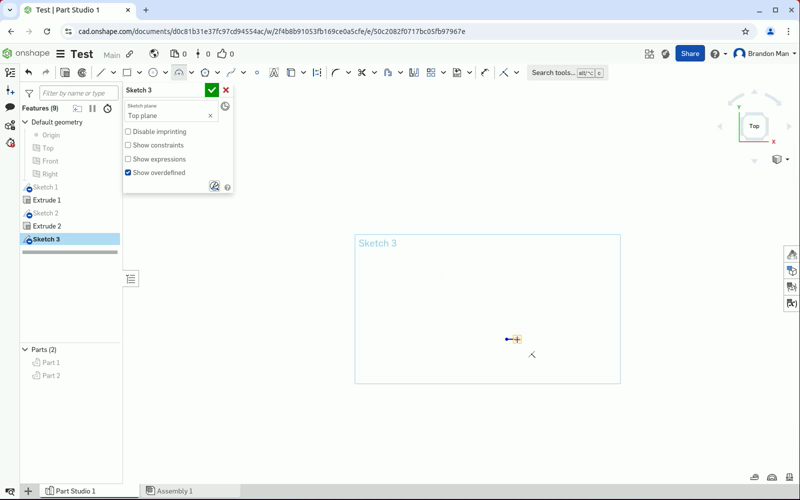
scroll(6)
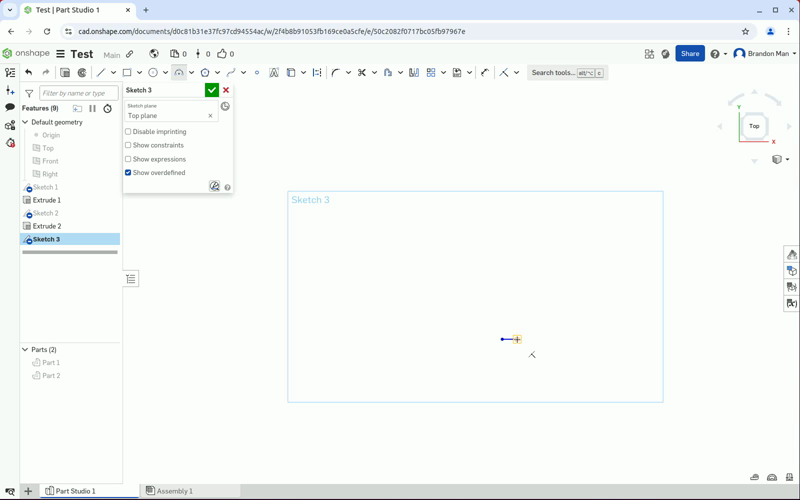
scroll(6)
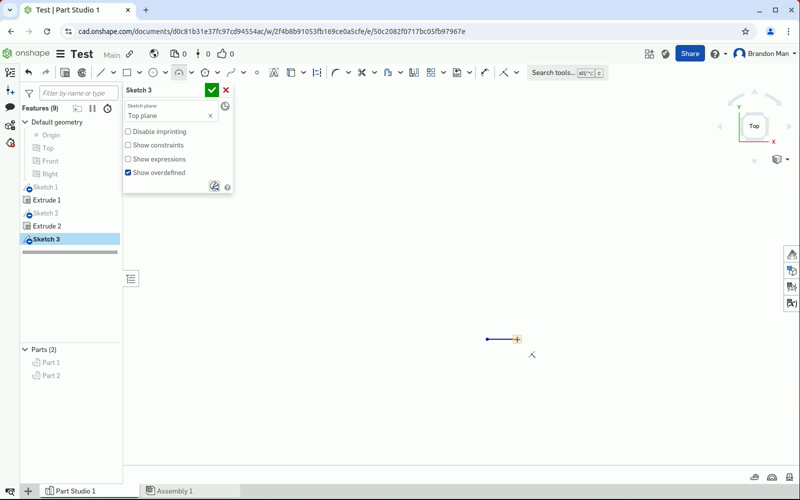
click(517, 339)
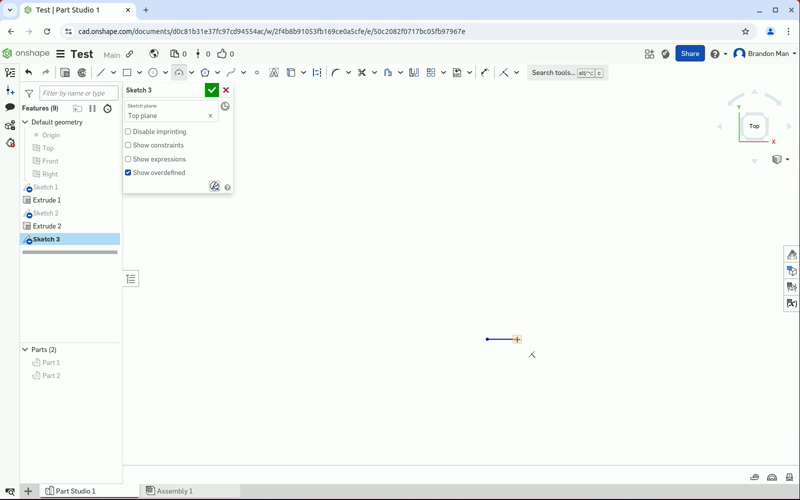
scroll(-6)
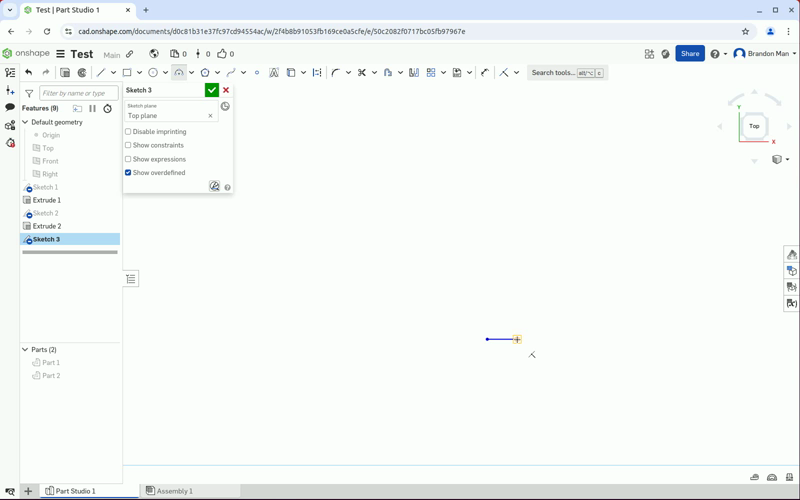
scroll(-6)
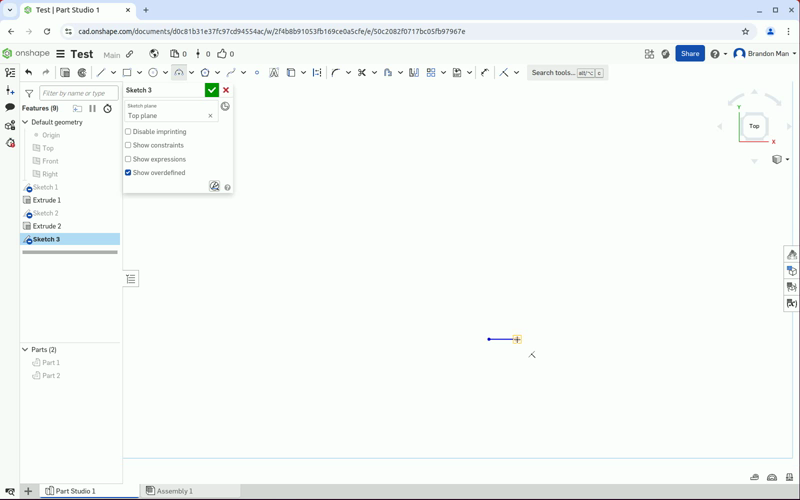
scroll(-6)
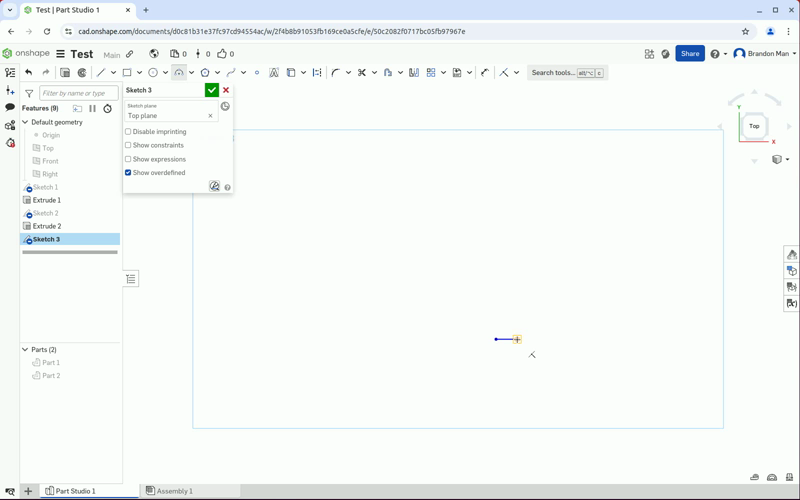
scroll(-6)
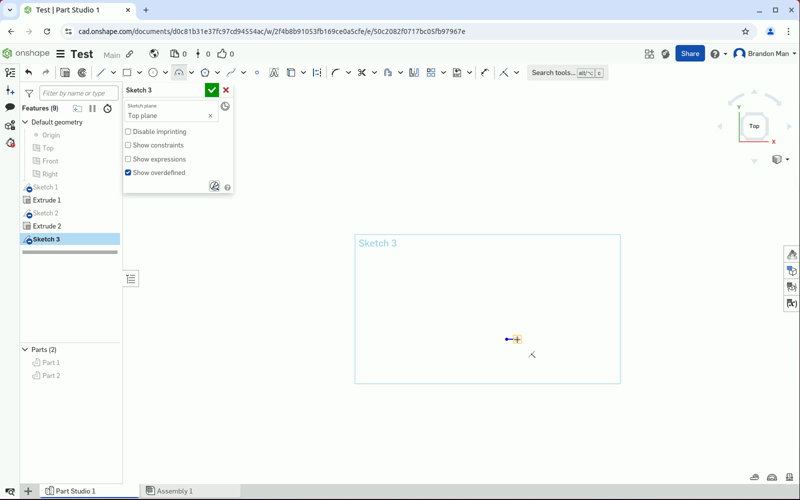
scroll(-6)
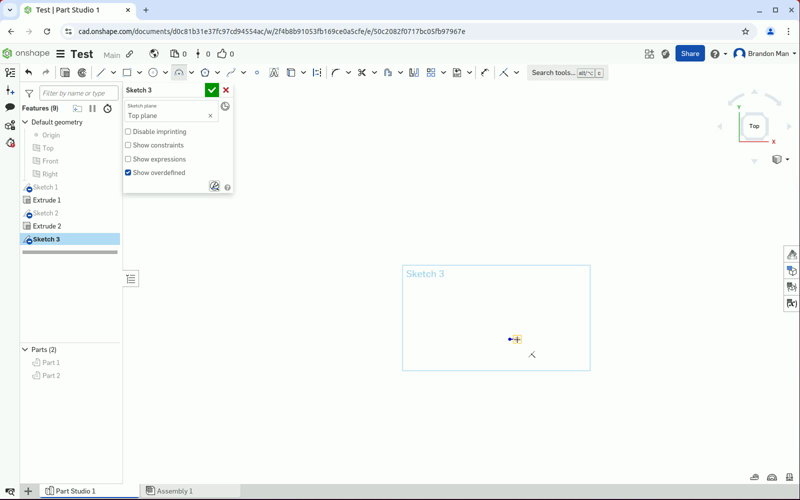
scroll(-6)
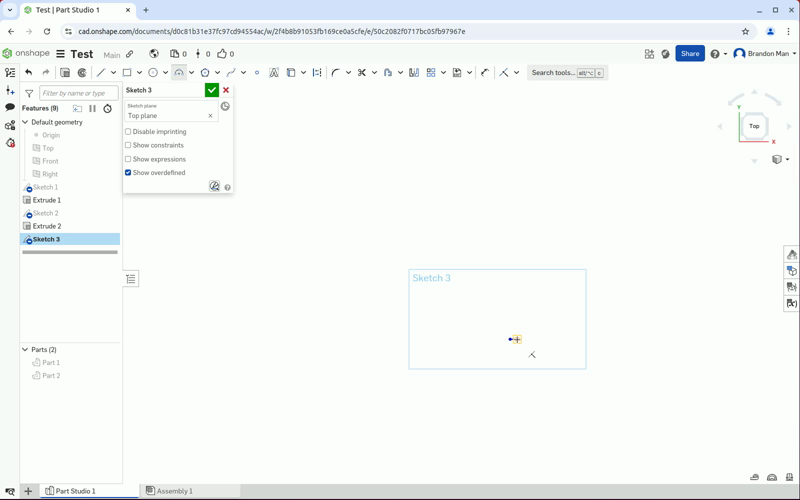
scroll(-6)
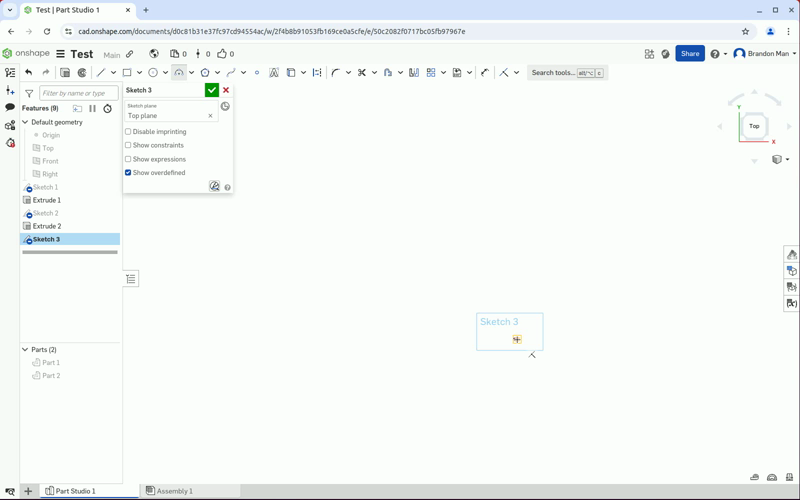
key_down(shift)
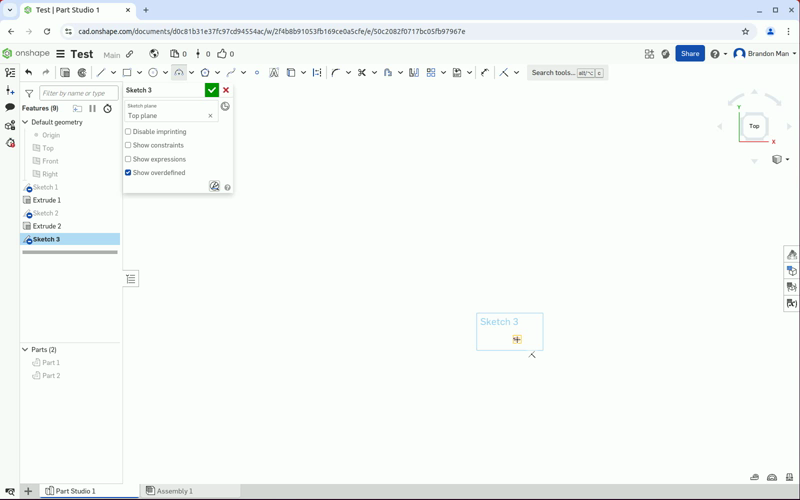
mouse_move(514, 321)
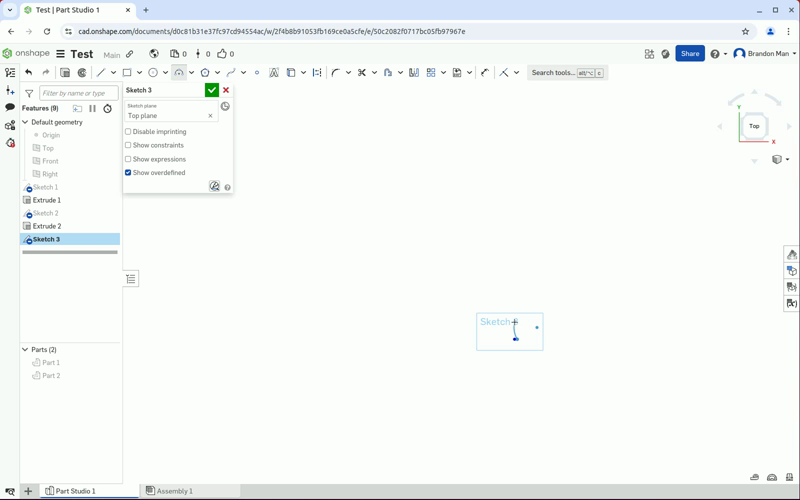
click(514, 321)
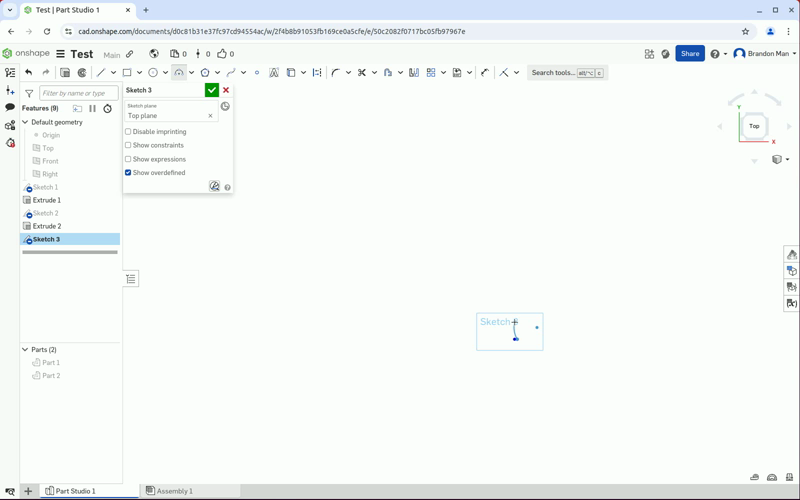
mouse_move(516, 330)
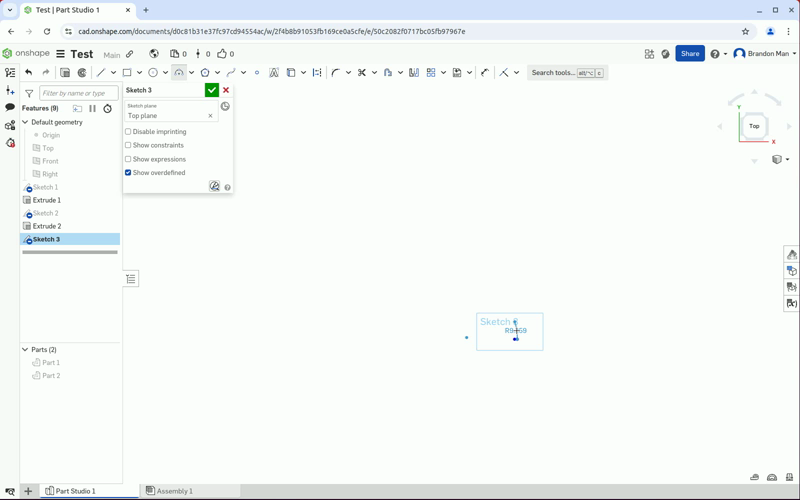
click(516, 330)
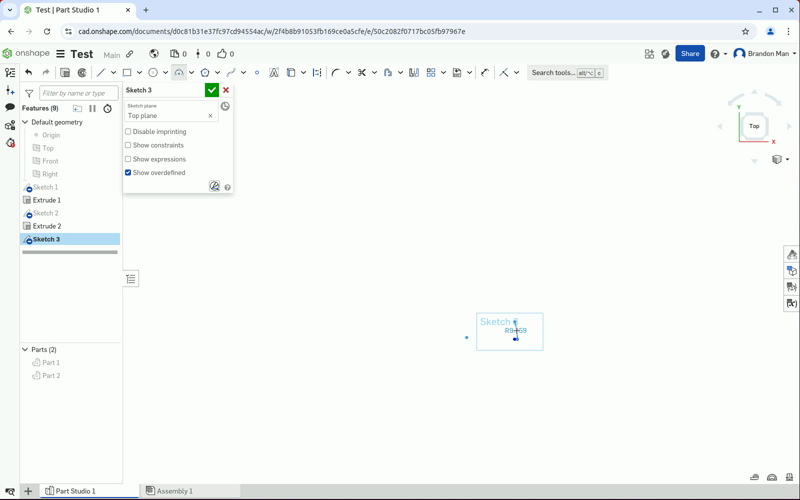
key_up(shift)
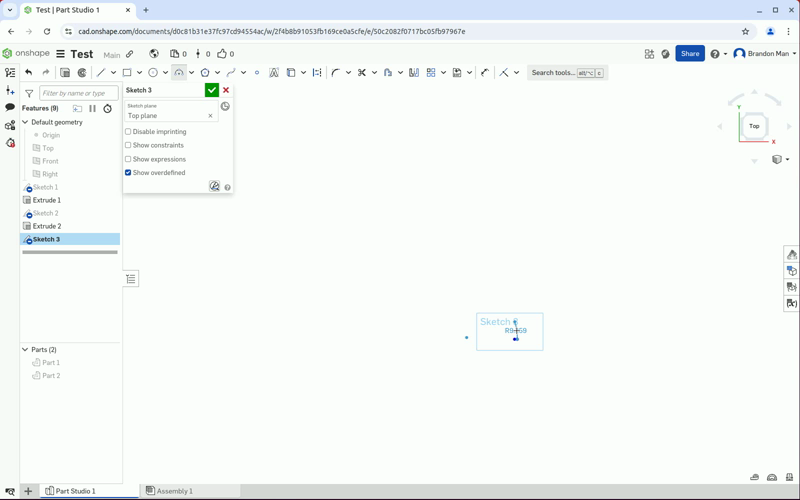
key(esc)
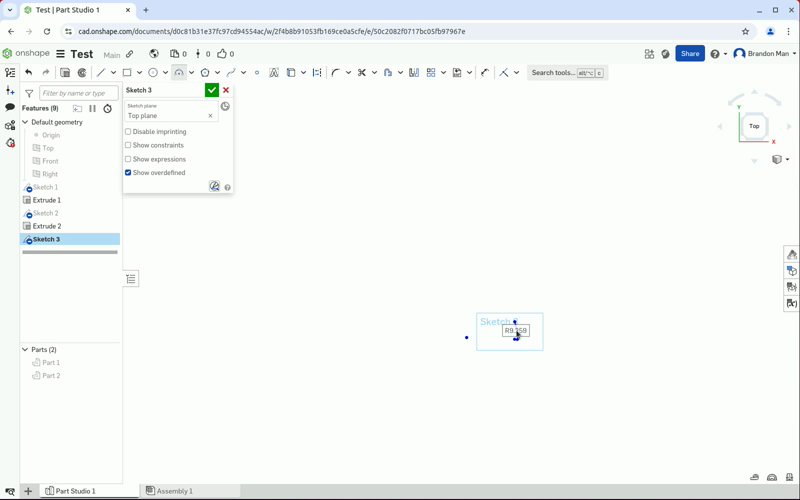
key(l)
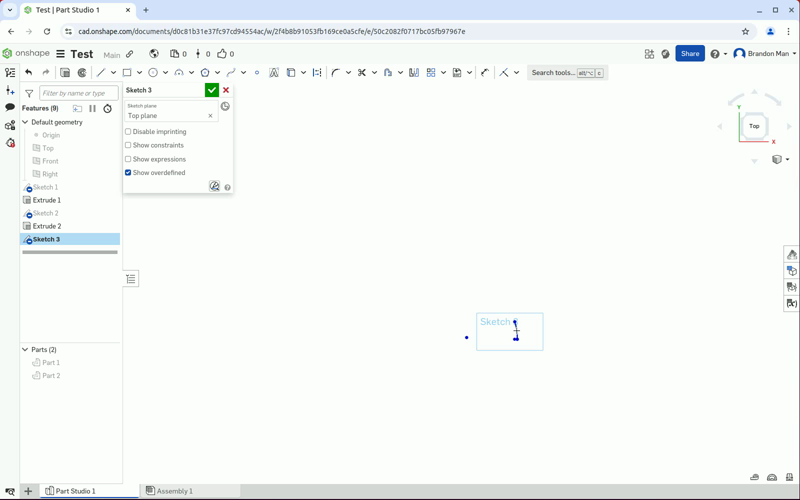
mouse_move(514, 321)
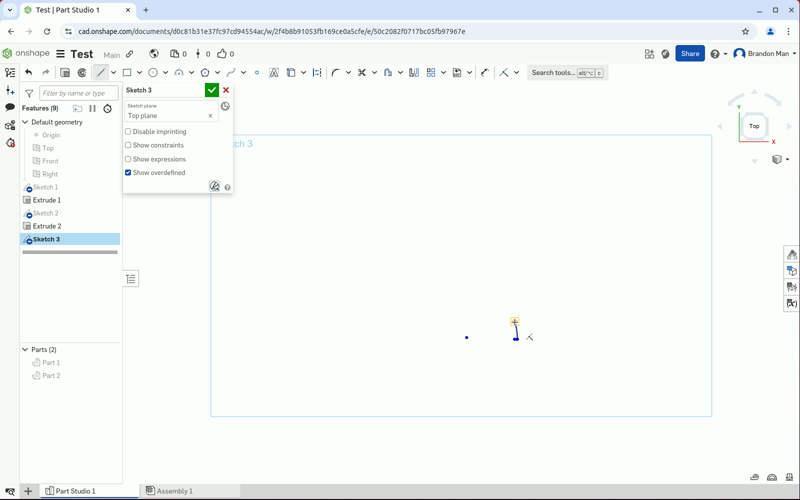
click(514, 321)
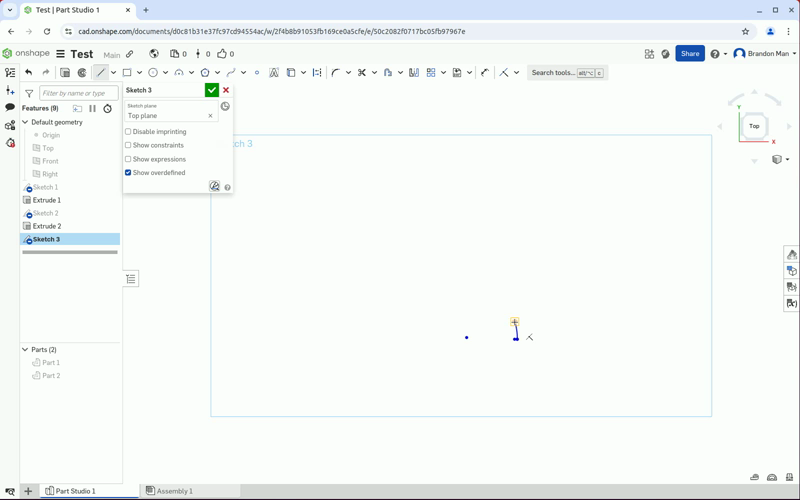
key_down(shift)
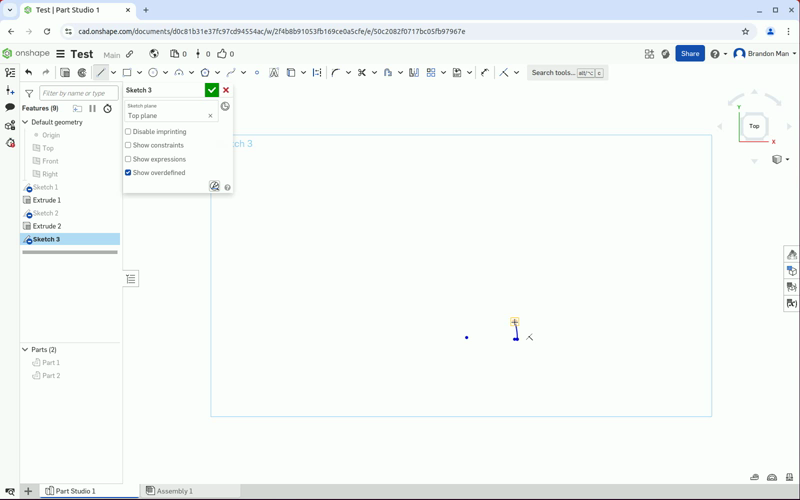
mouse_move(544, 321)
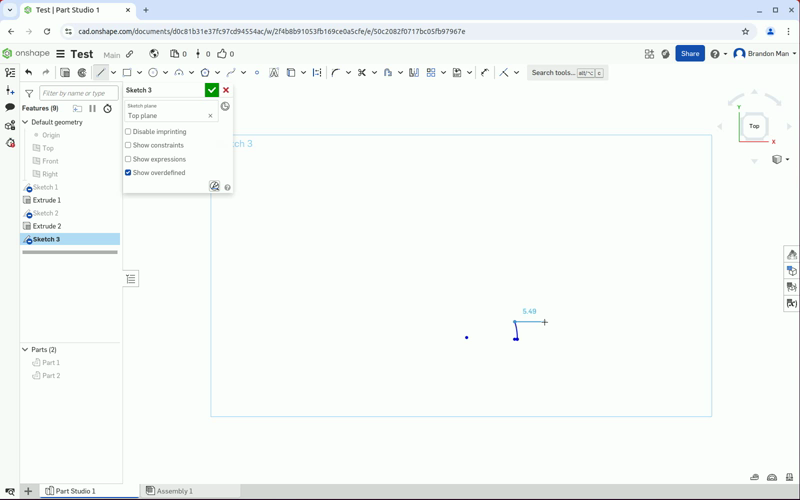
mouse_move(514, 336)
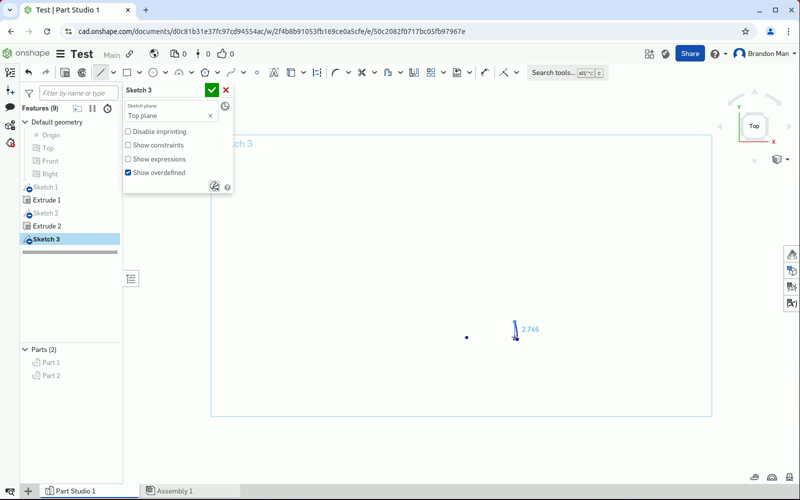
scroll(6)
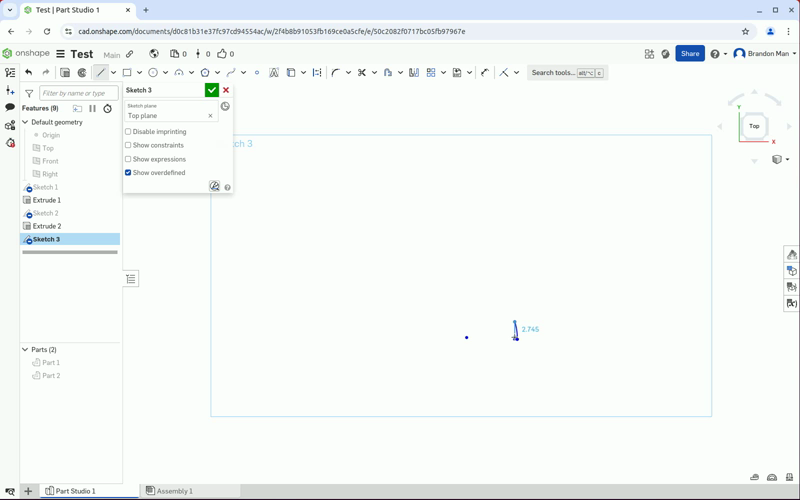
scroll(6)
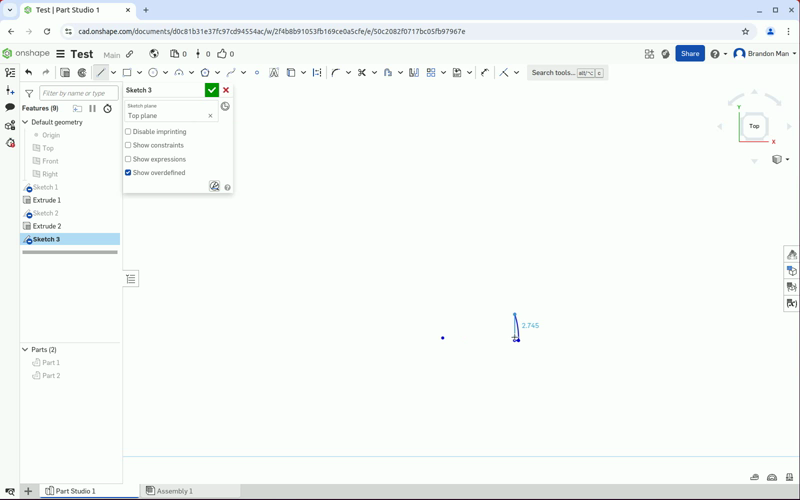
scroll(6)
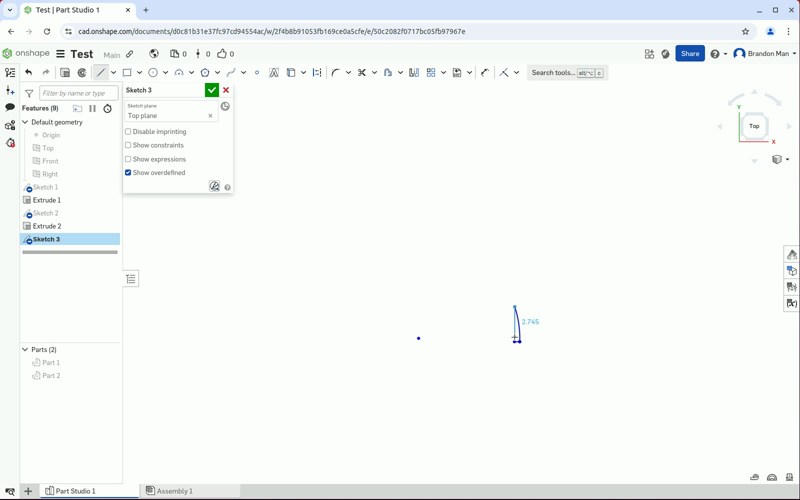
scroll(6)
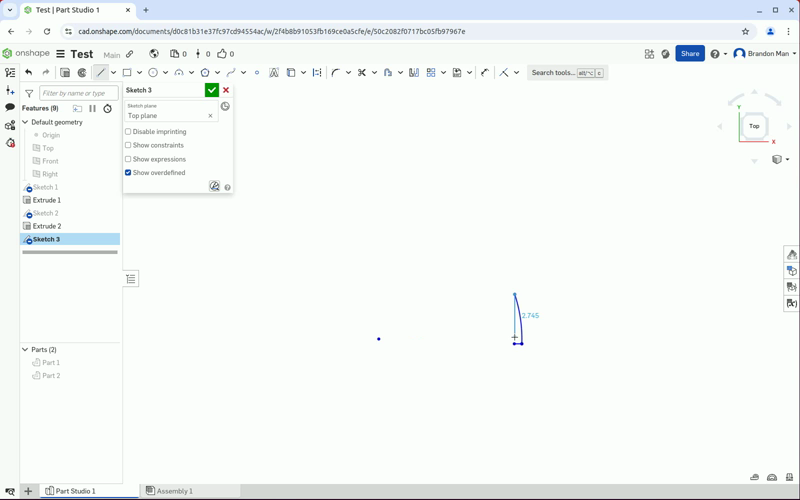
scroll(6)
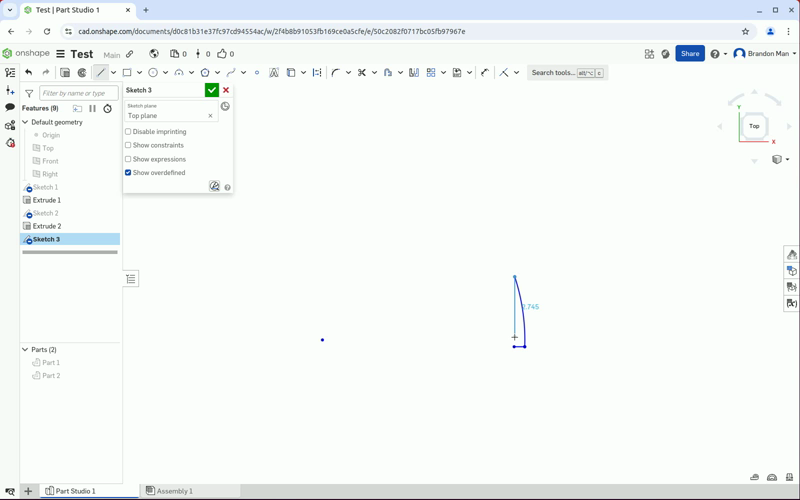
scroll(6)
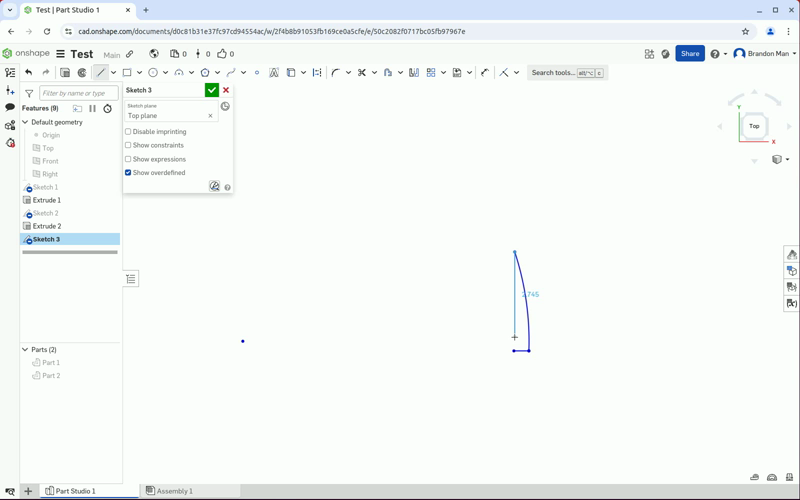
scroll(6)
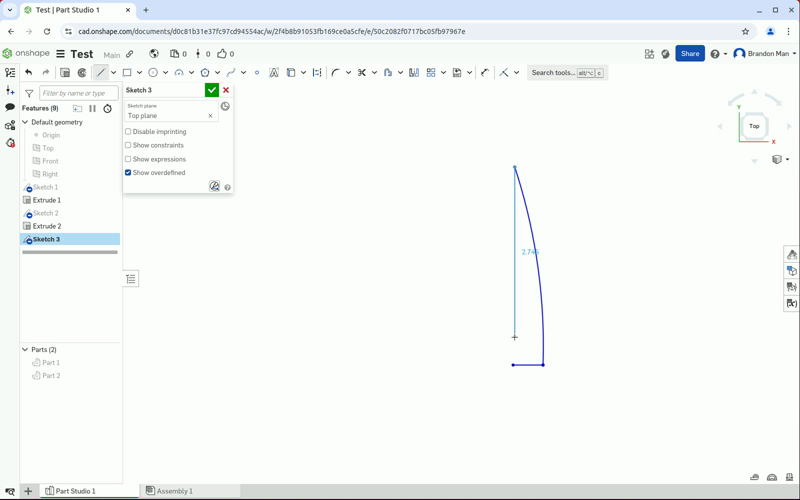
click(514, 336)
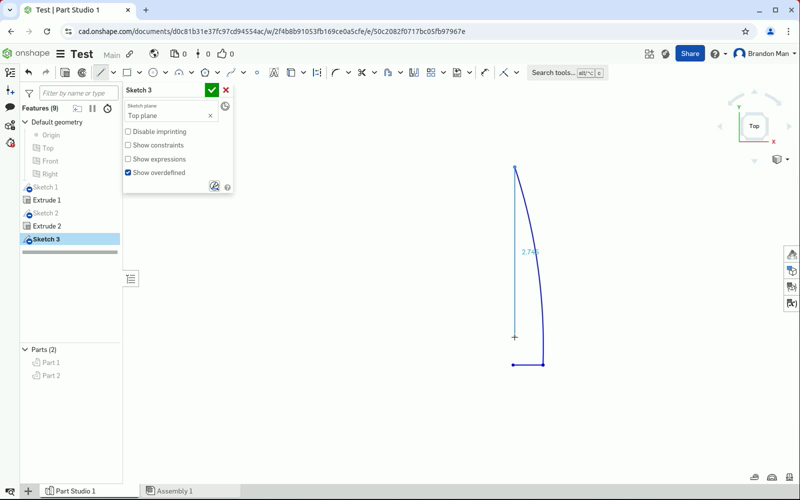
scroll(-6)
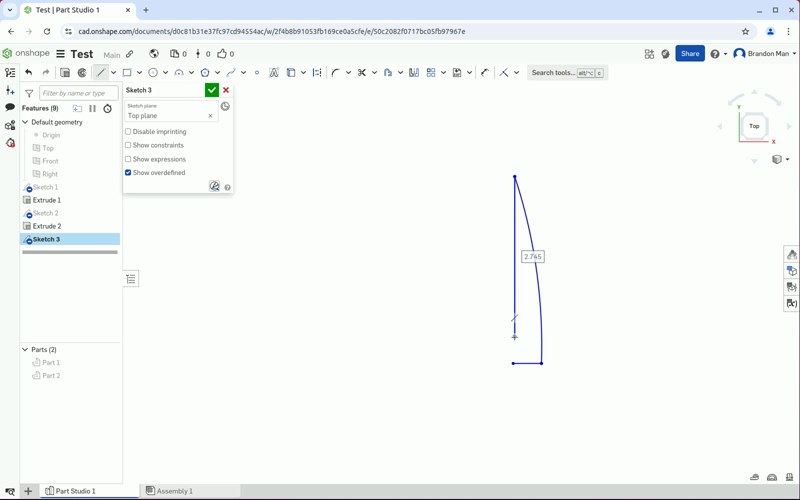
scroll(-6)
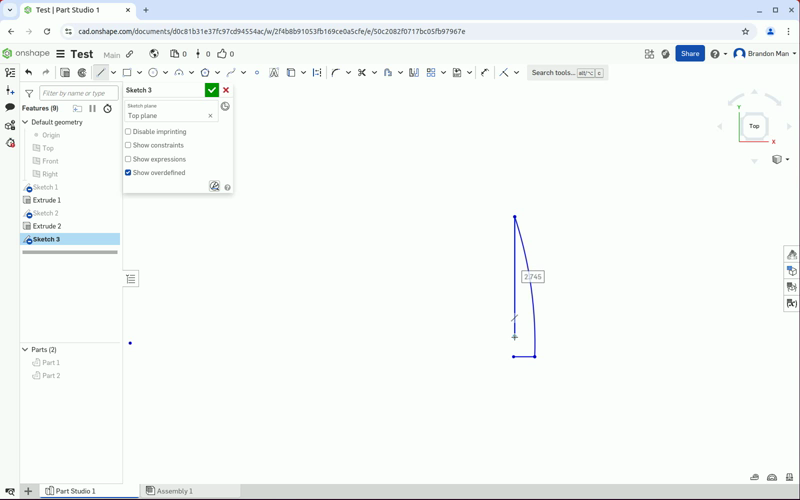
scroll(-6)
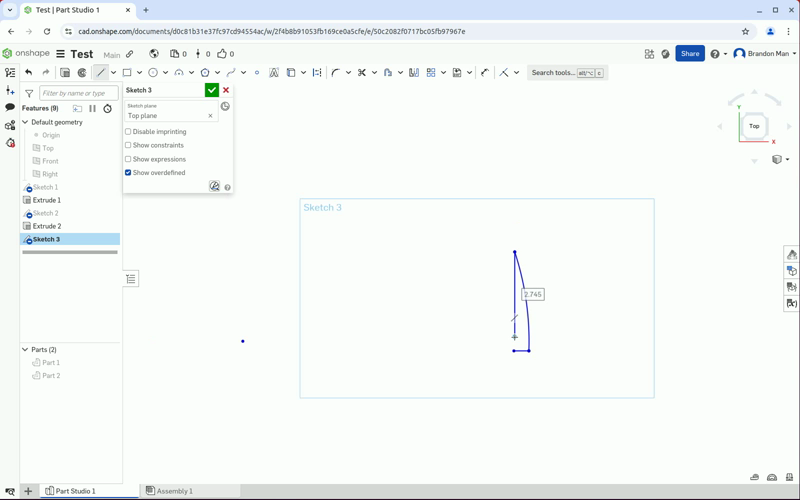
scroll(-6)
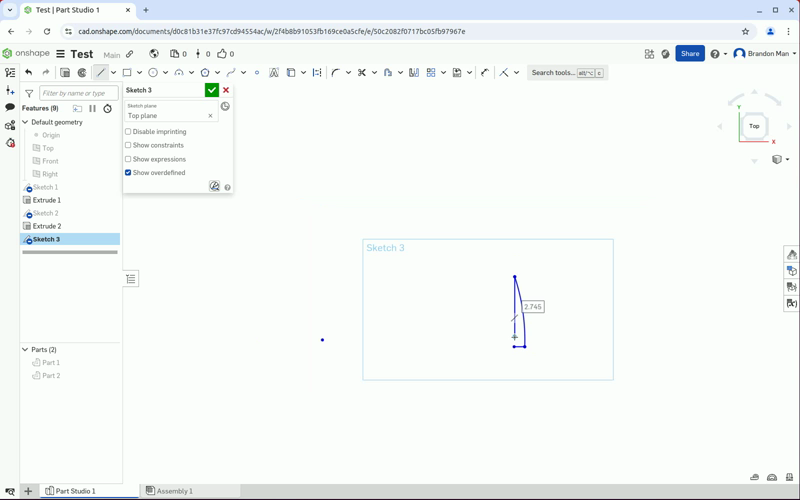
scroll(-6)
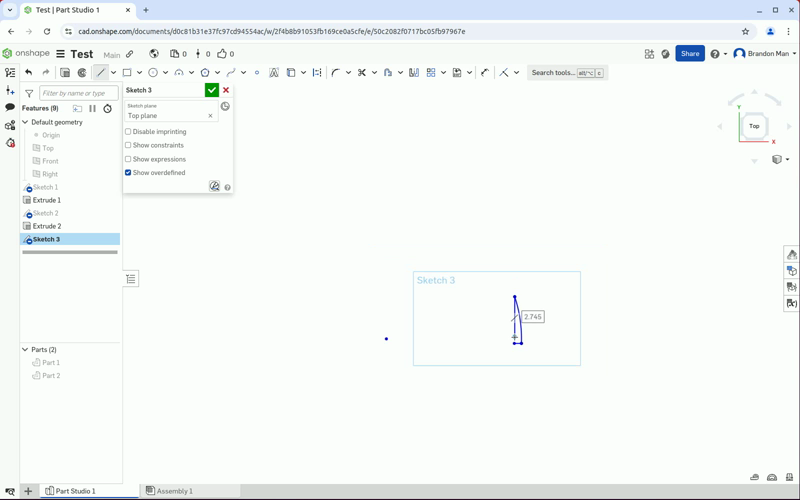
scroll(-6)
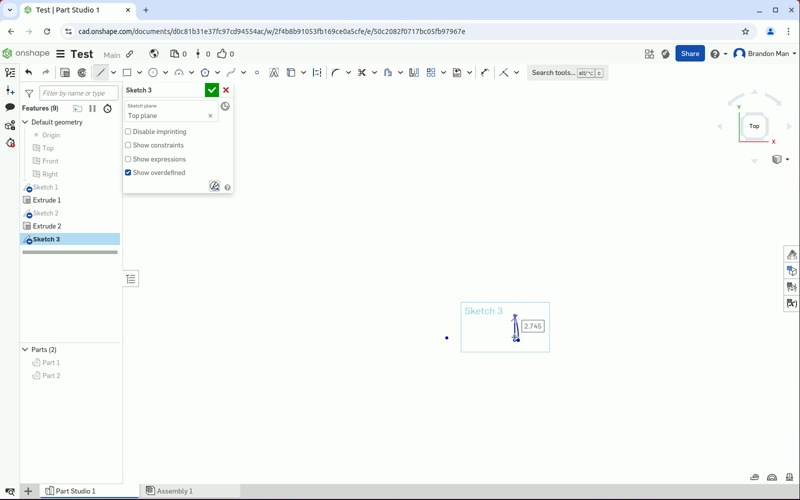
scroll(-6)
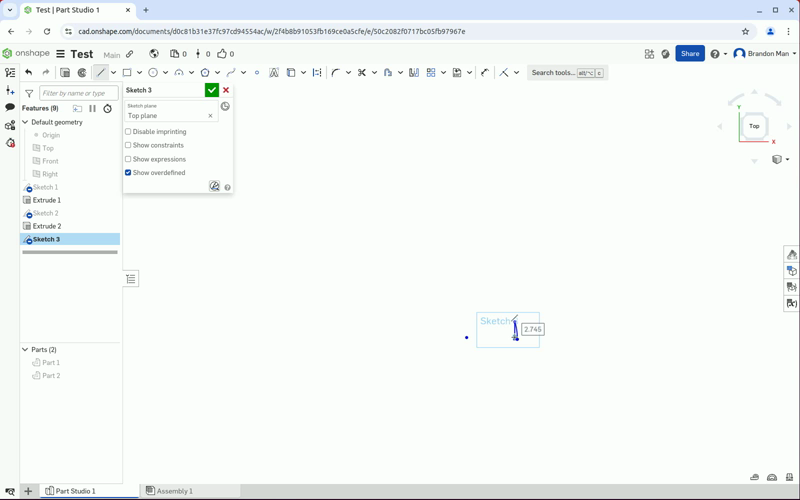
key_up(shift)
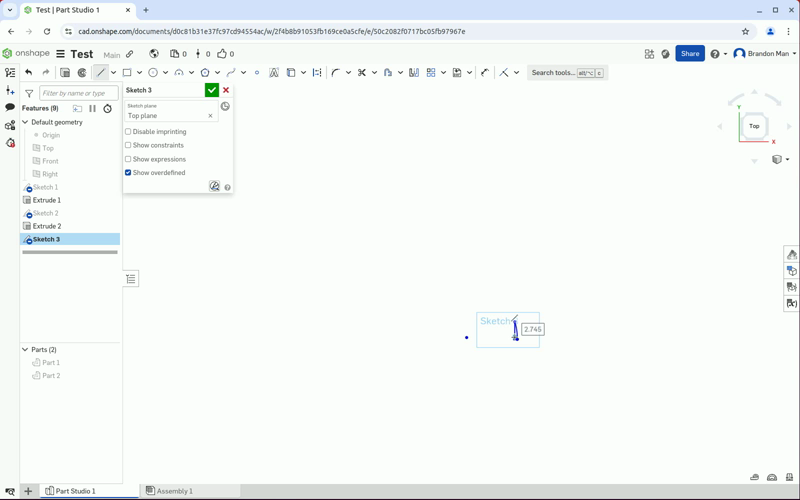
key(esc)
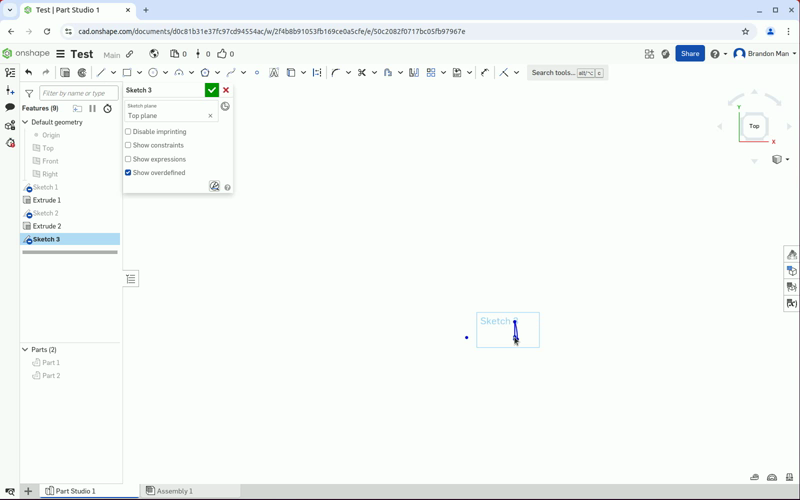
key(a)
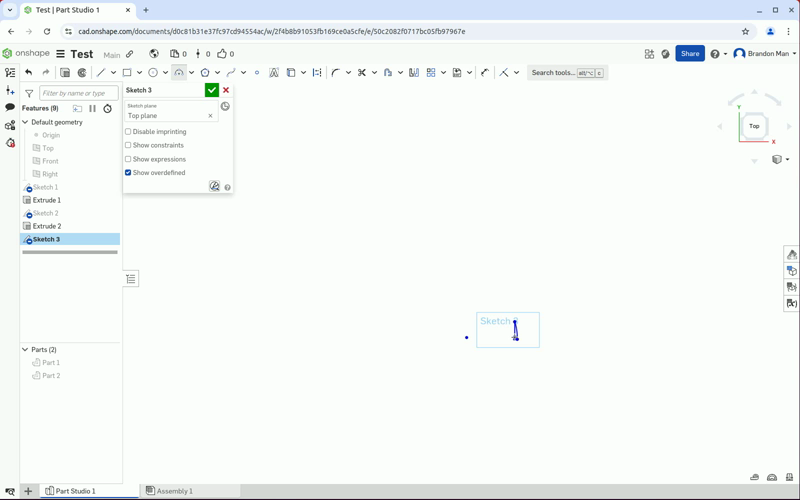
mouse_move(514, 336)
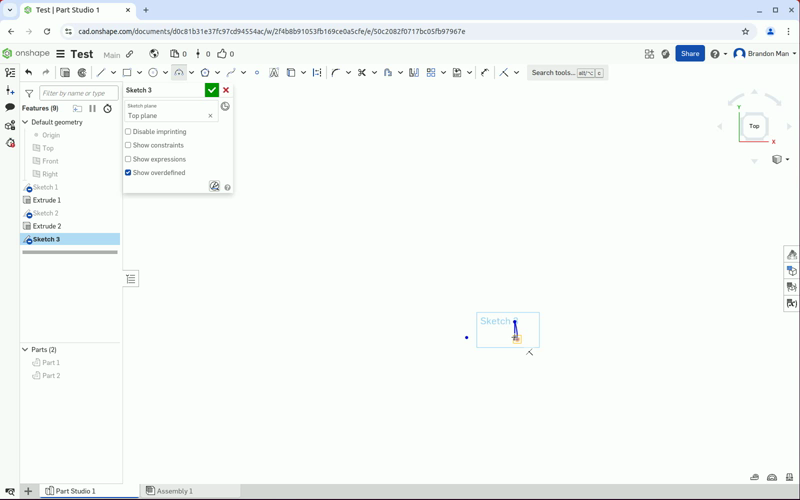
scroll(6)
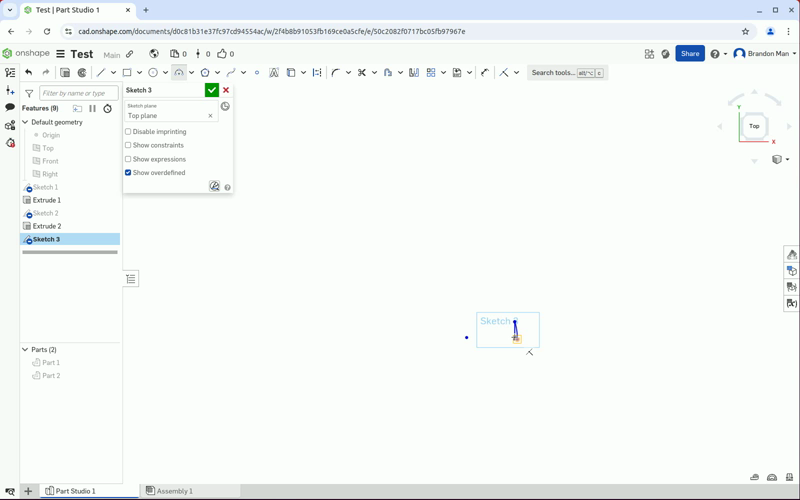
scroll(6)
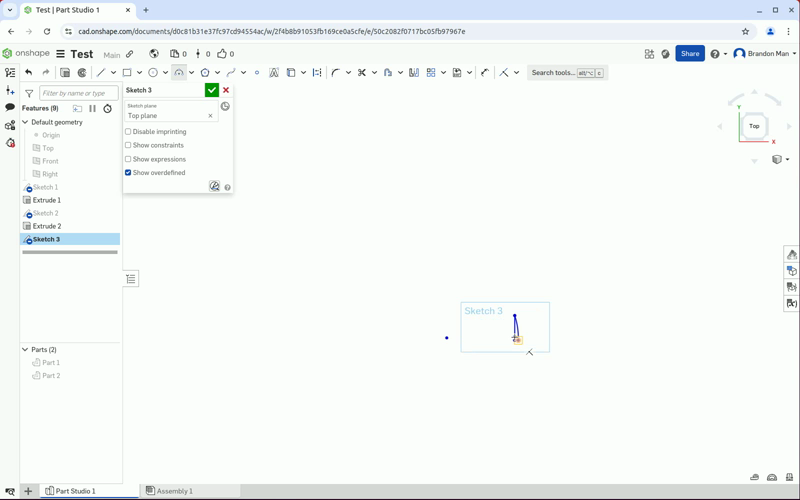
scroll(6)
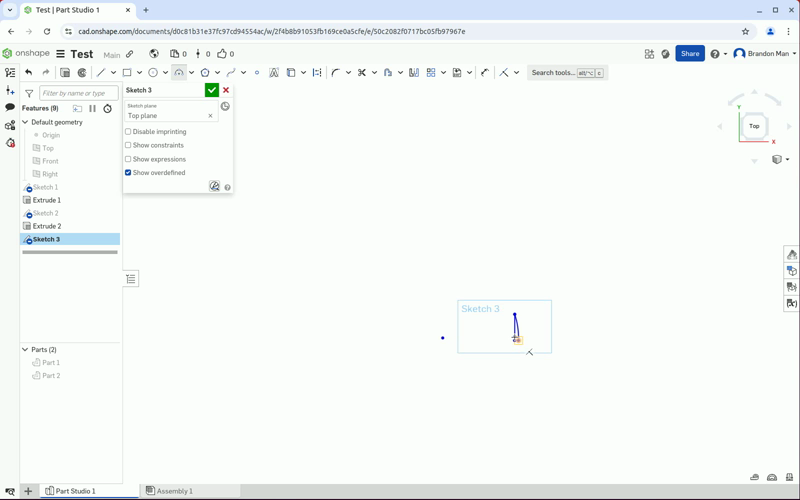
scroll(6)
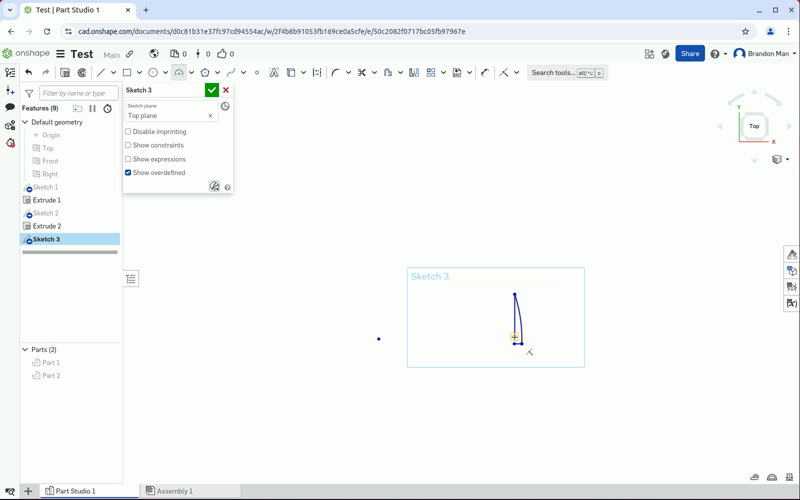
scroll(6)
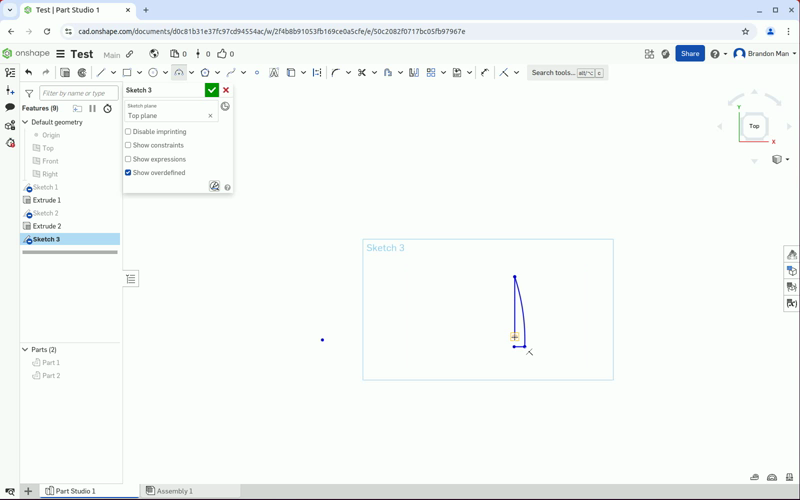
scroll(6)
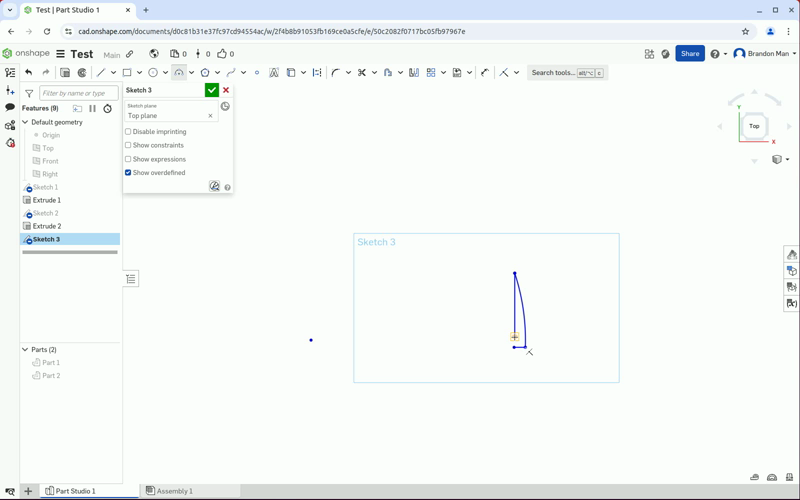
scroll(6)
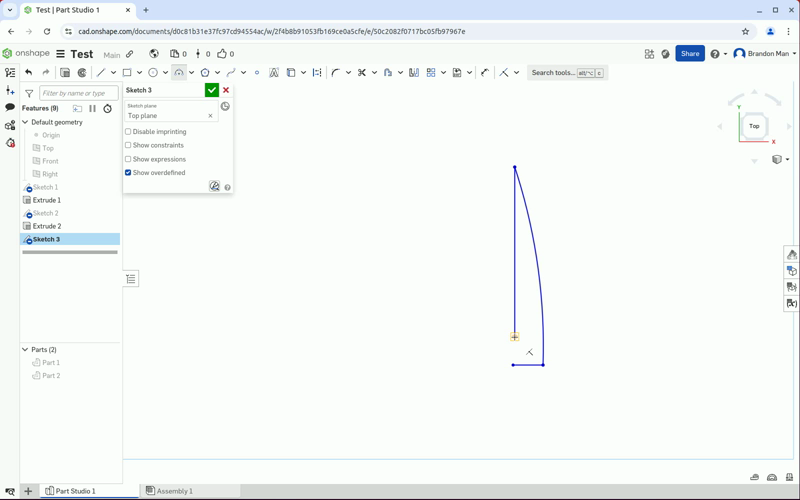
click(514, 336)
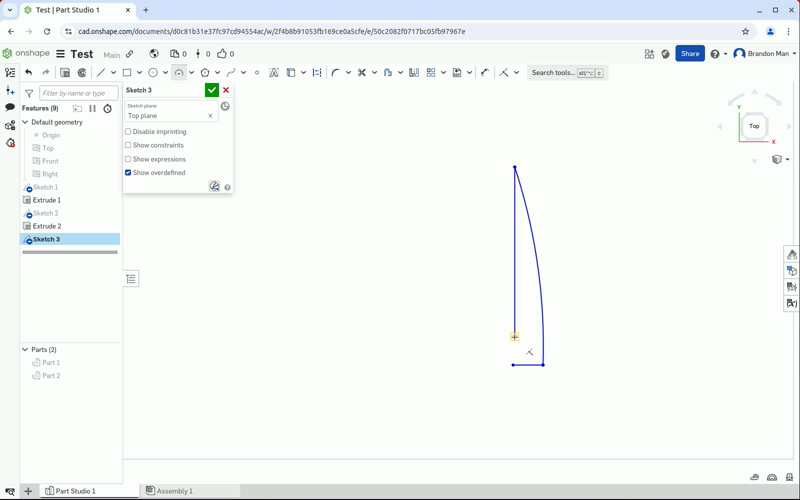
scroll(-6)
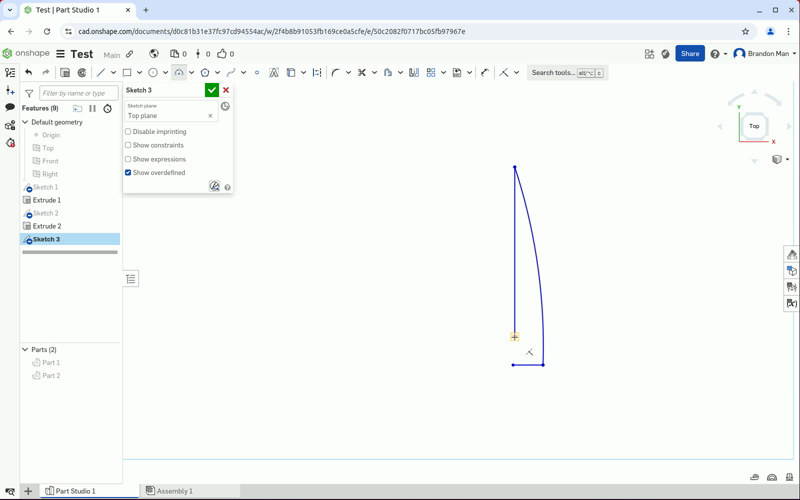
scroll(-6)
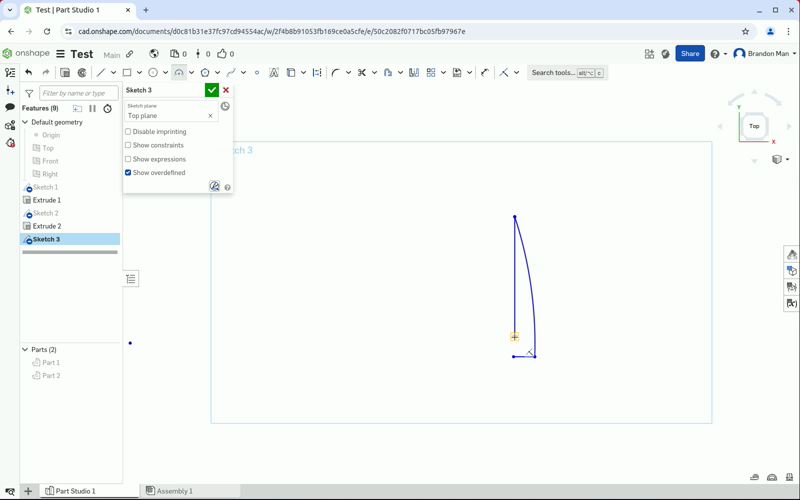
scroll(-6)
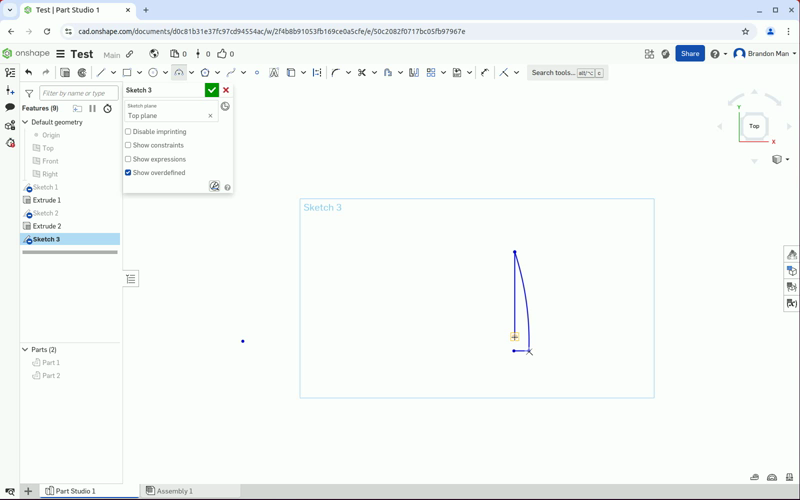
scroll(-6)
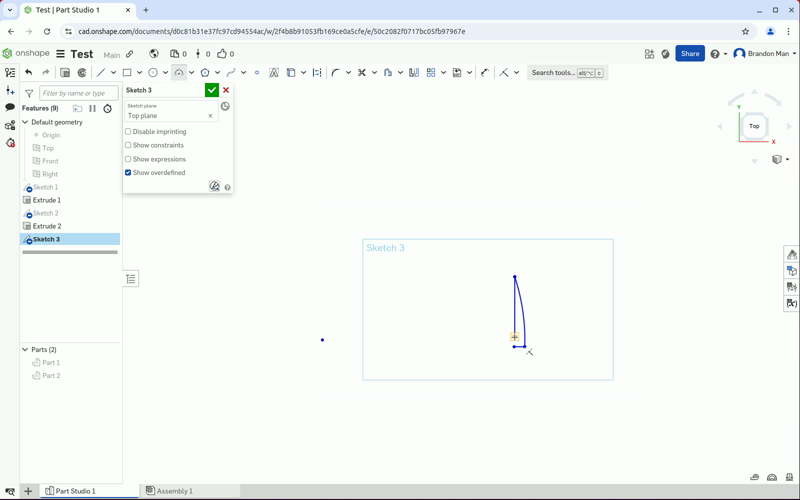
scroll(-6)
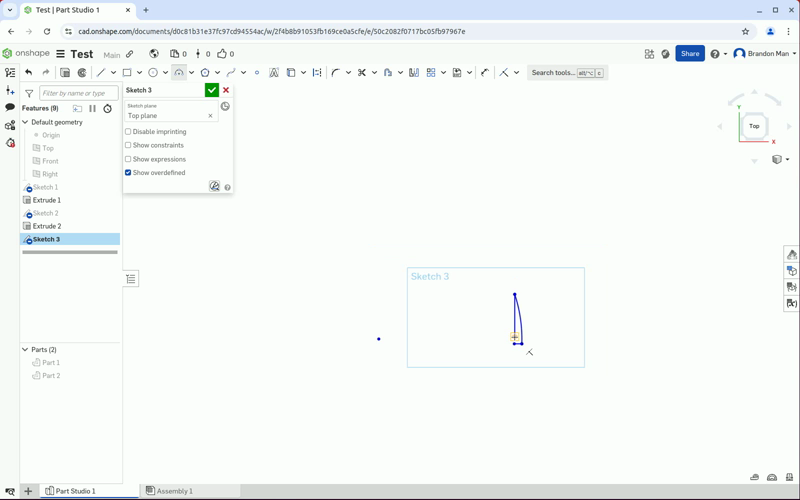
scroll(-6)
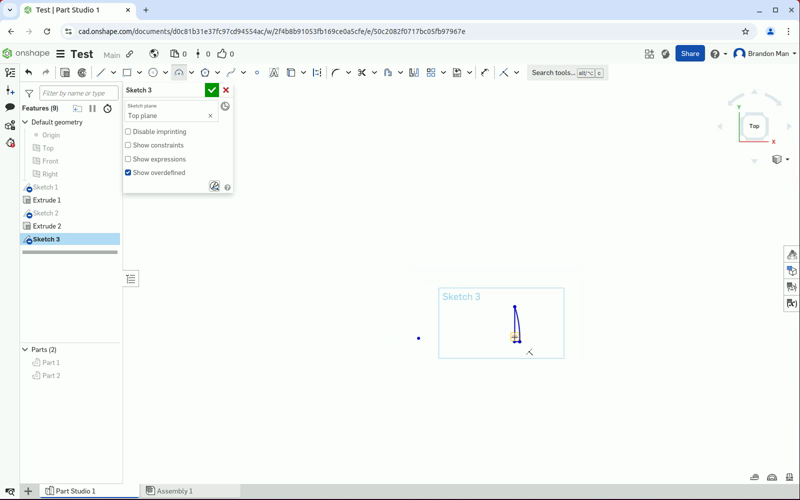
scroll(-6)
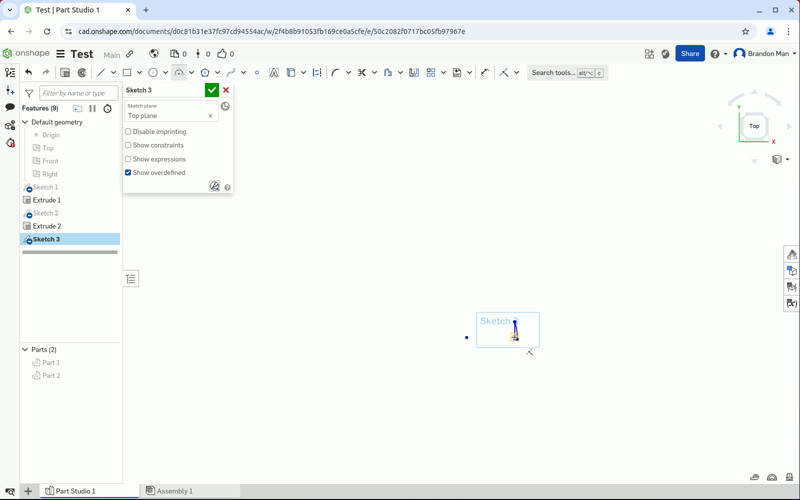
mouse_move(514, 339)
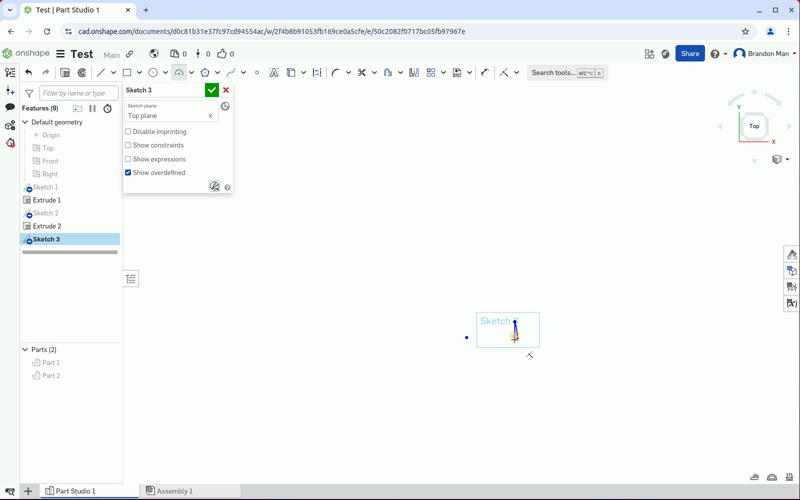
scroll(6)
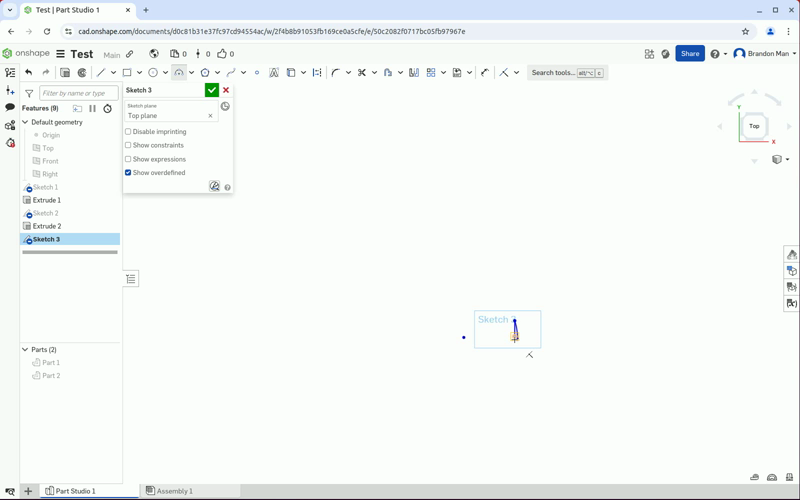
scroll(6)
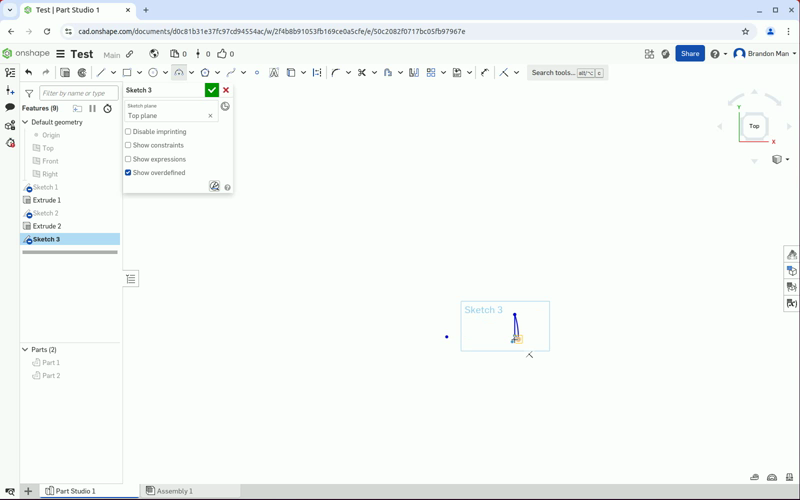
scroll(6)
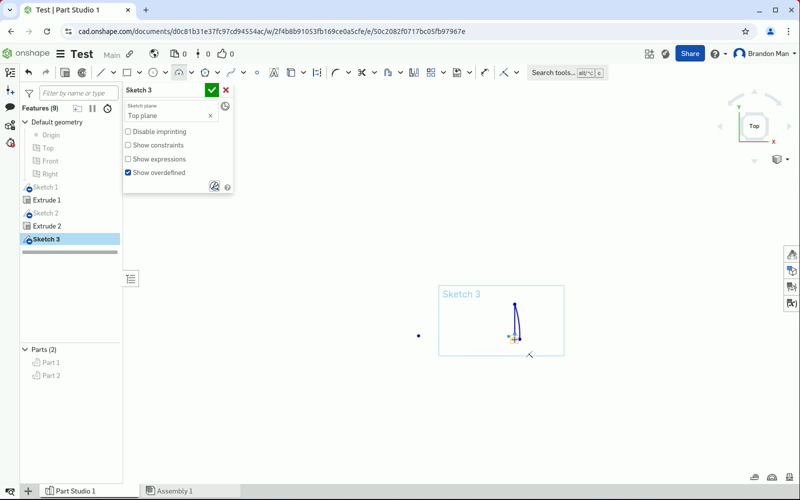
scroll(6)
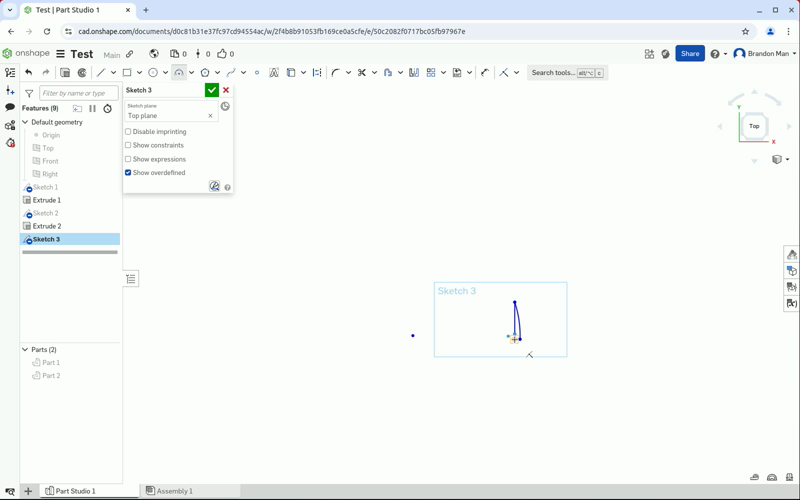
scroll(6)
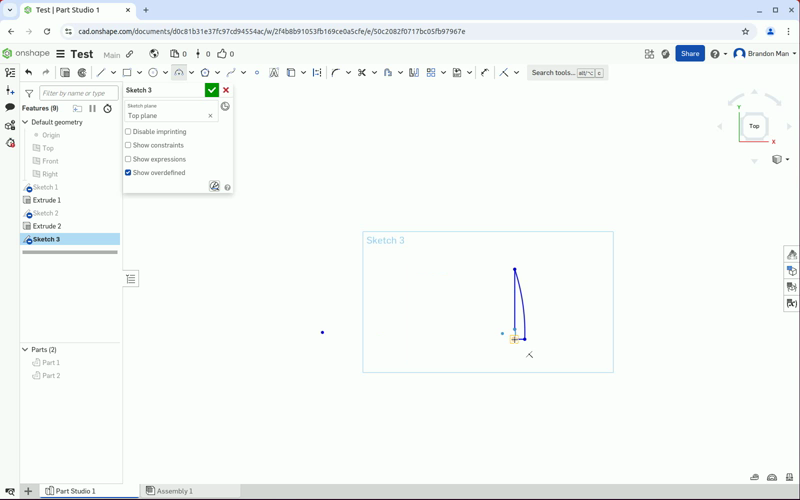
scroll(6)
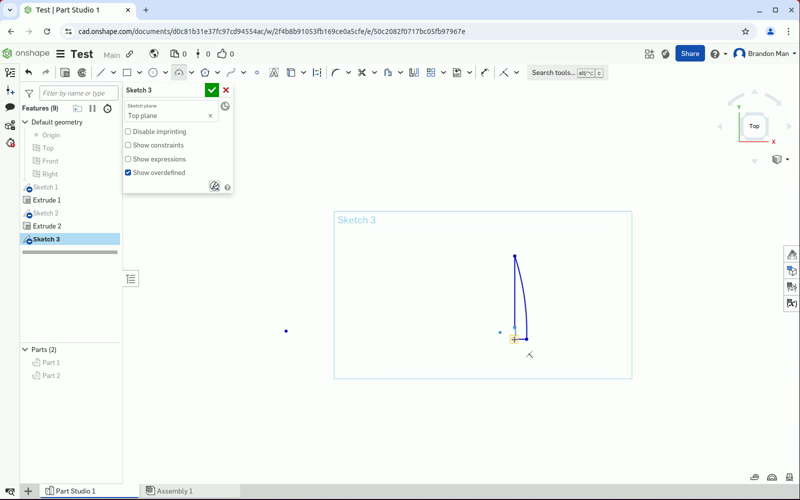
scroll(6)
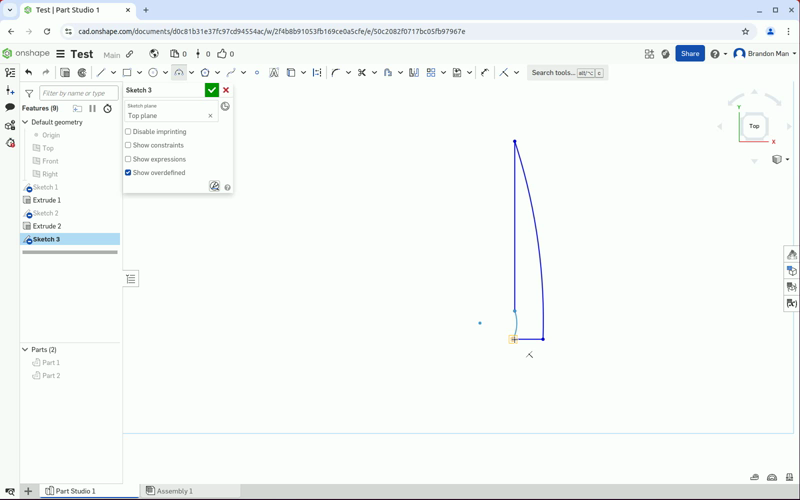
click(514, 339)
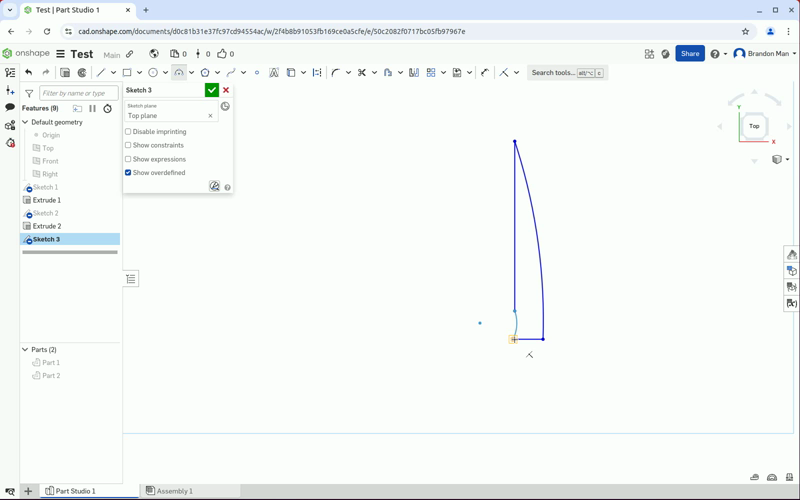
scroll(-6)
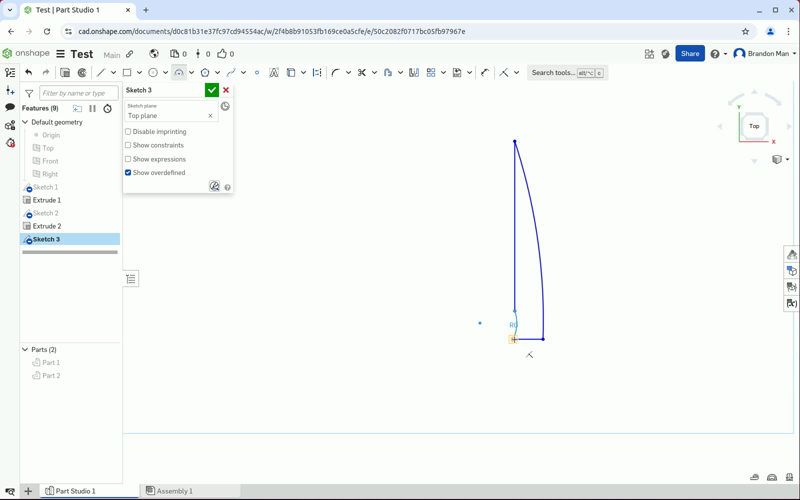
scroll(-6)
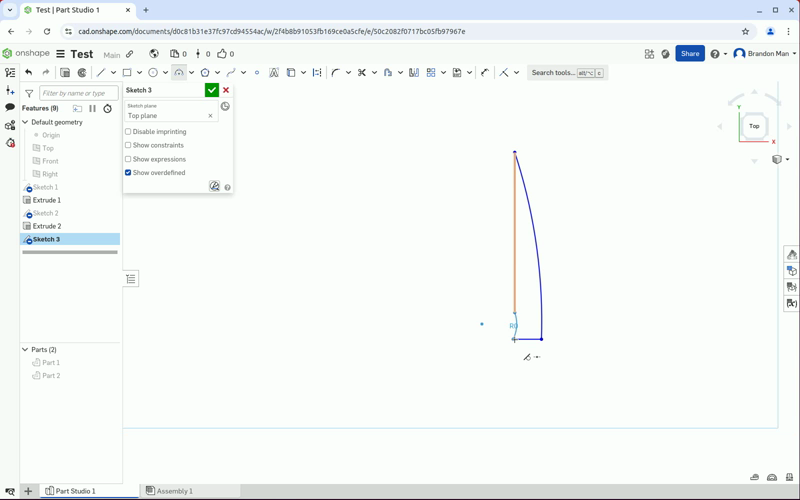
scroll(-6)
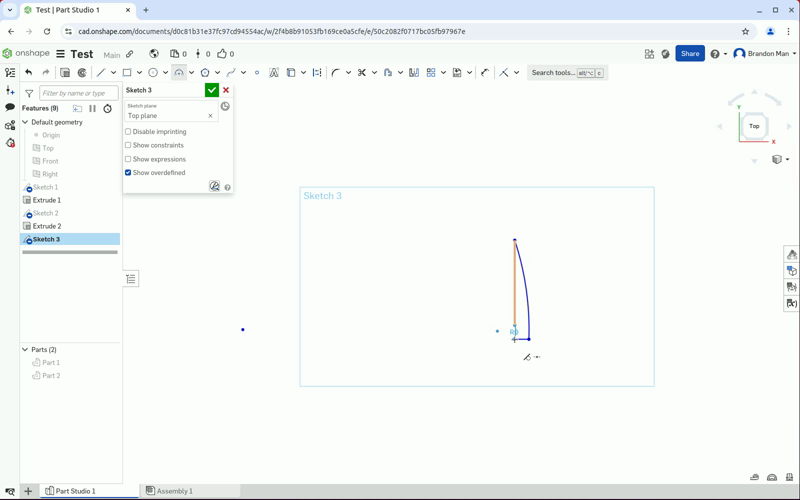
scroll(-6)
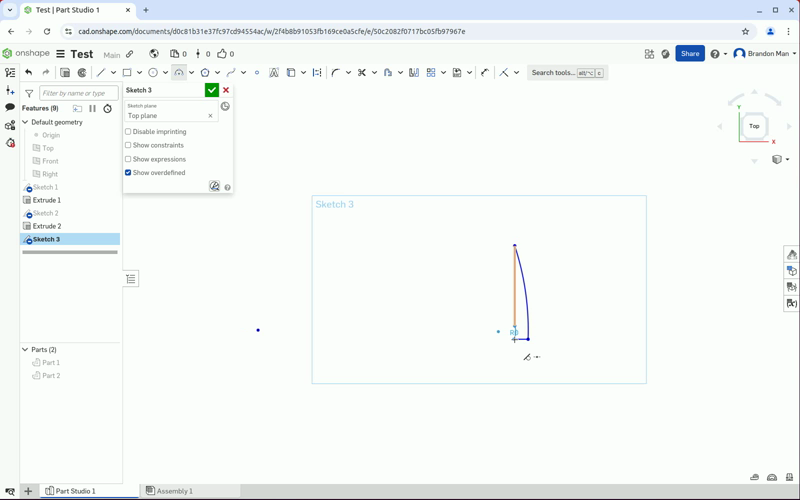
scroll(-6)
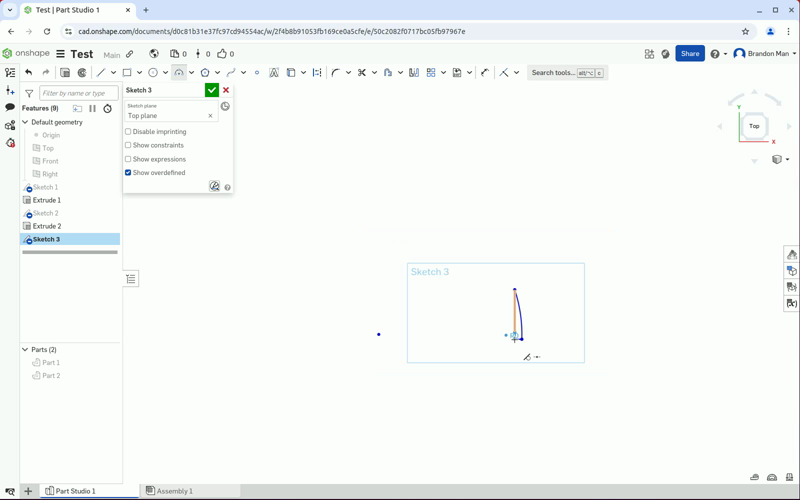
scroll(-6)
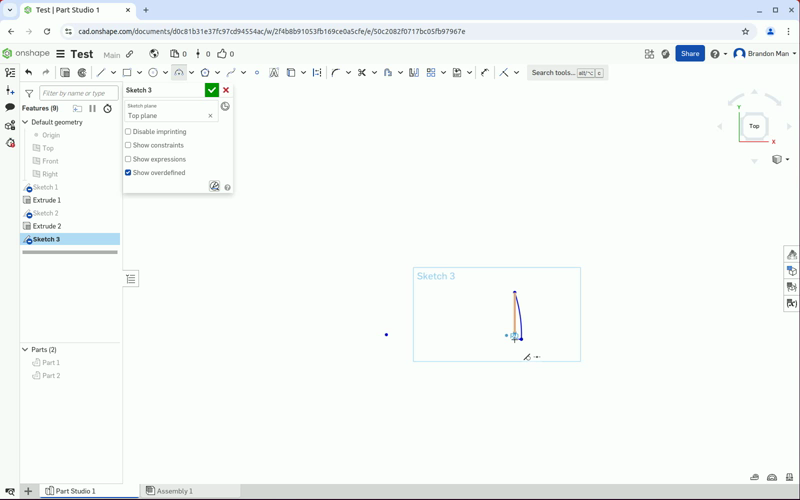
scroll(-6)
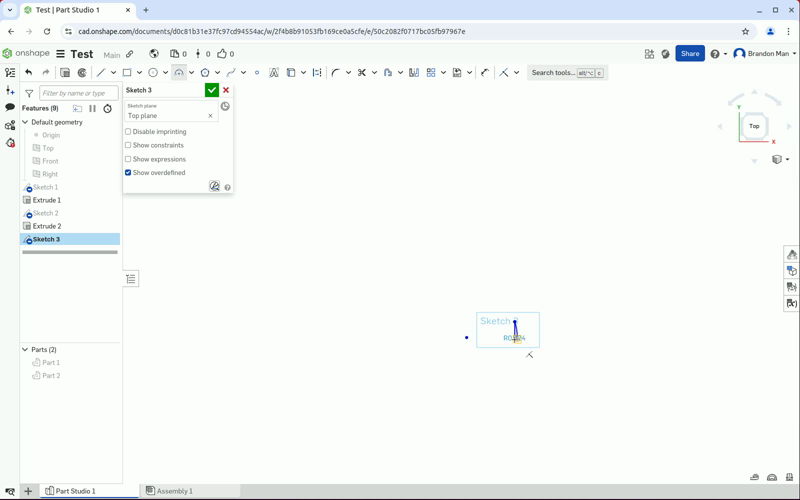
key_down(shift)
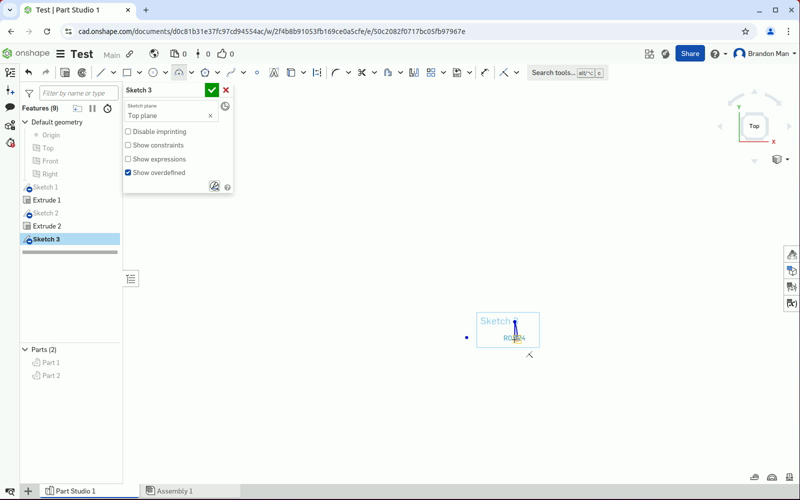
mouse_move(514, 338)
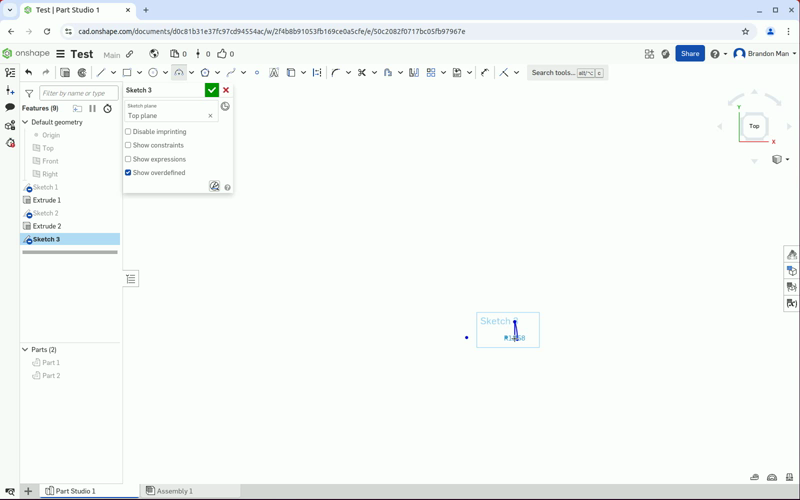
scroll(6)
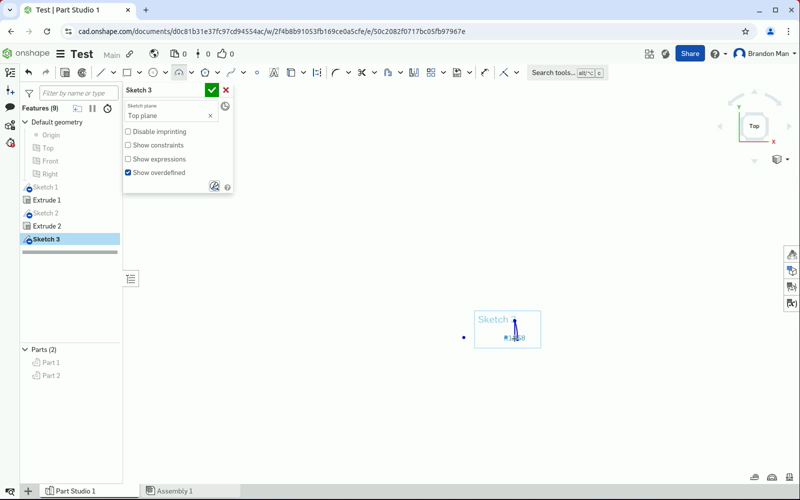
scroll(6)
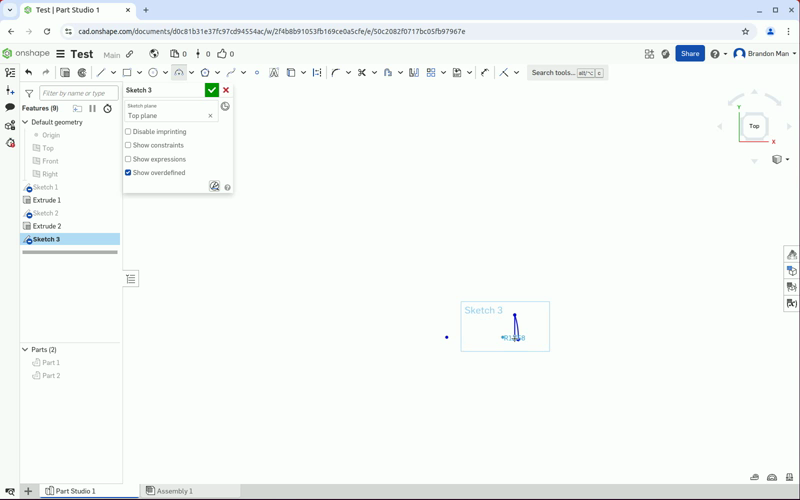
scroll(6)
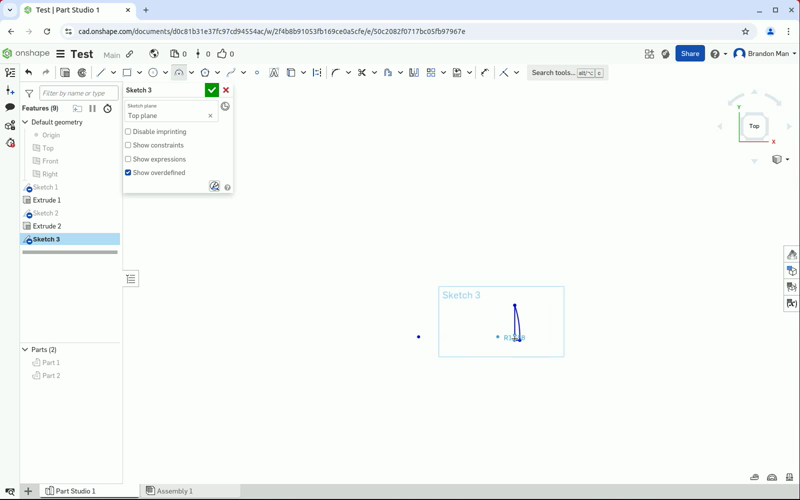
scroll(6)
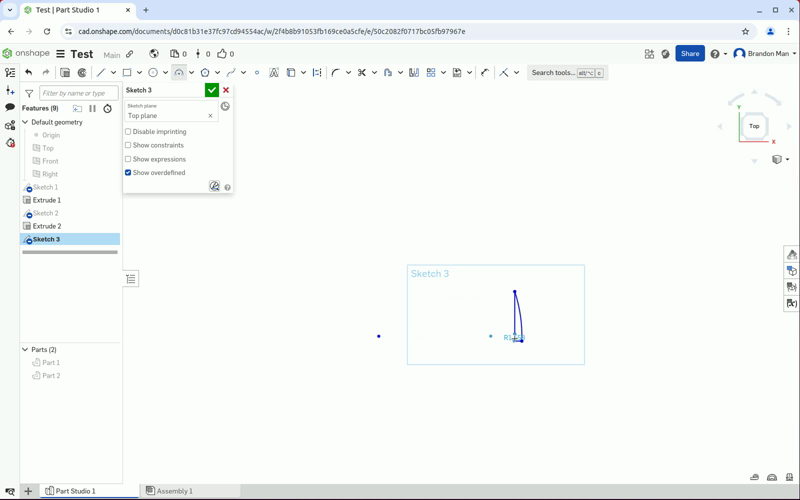
scroll(6)
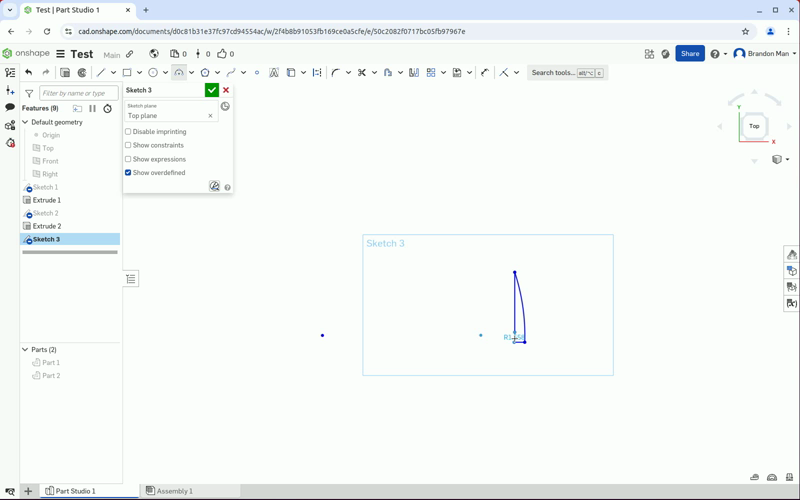
scroll(6)
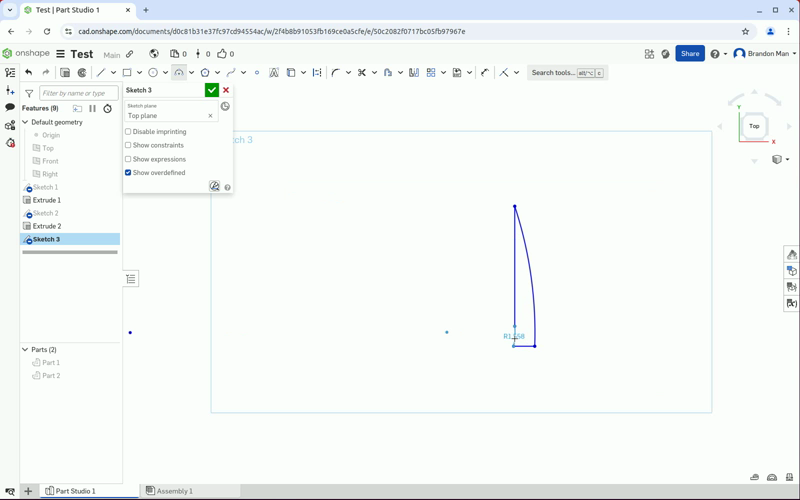
scroll(6)
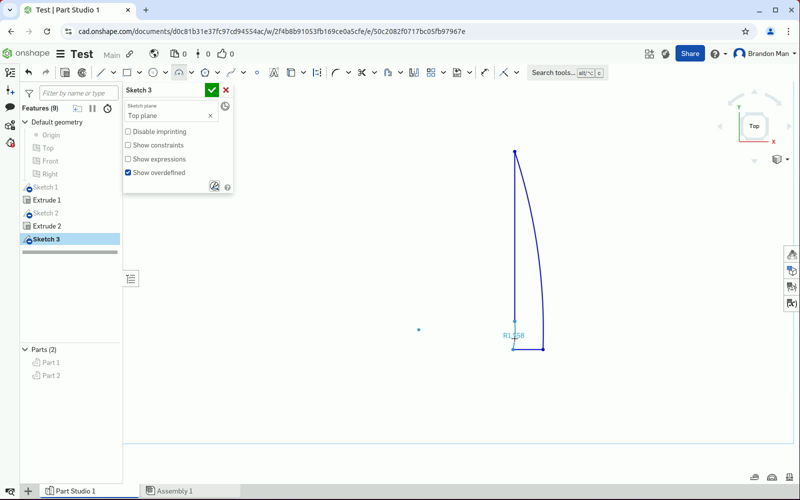
click(514, 338)
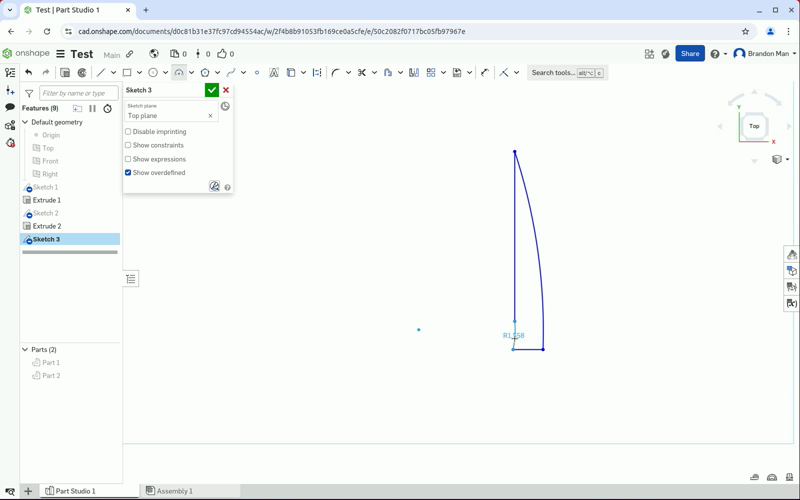
scroll(-6)
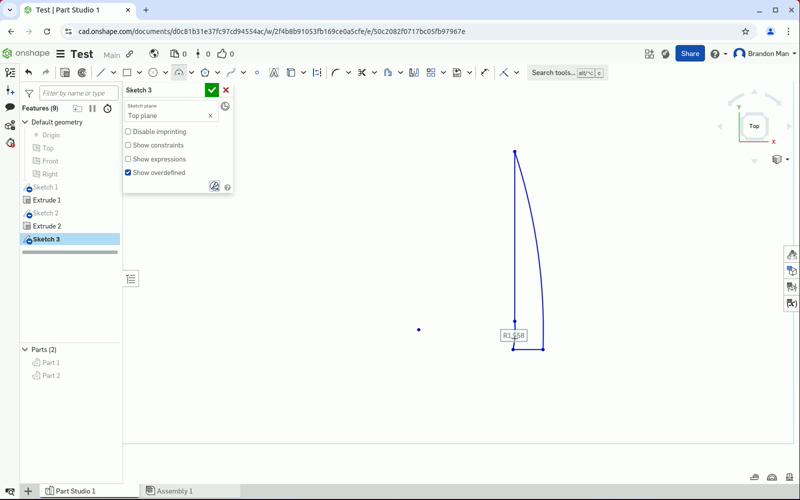
scroll(-6)
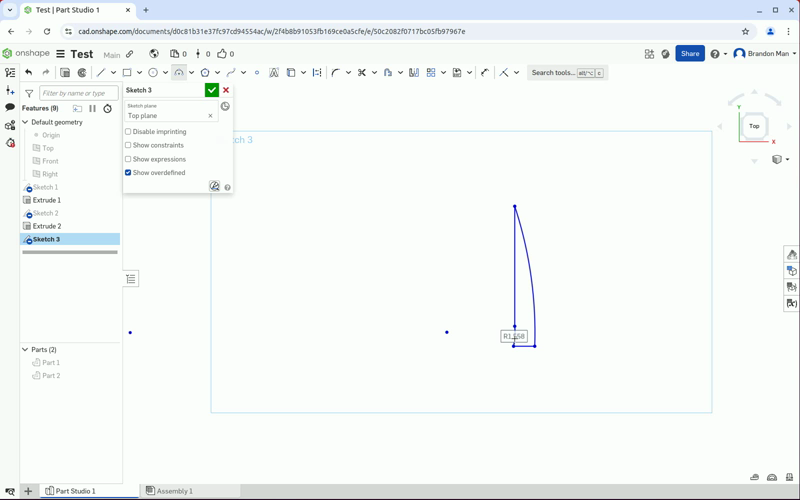
scroll(-6)
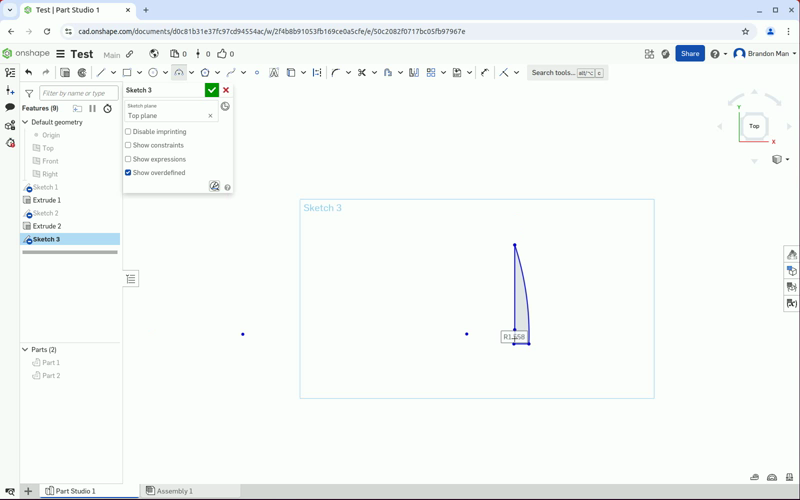
scroll(-6)
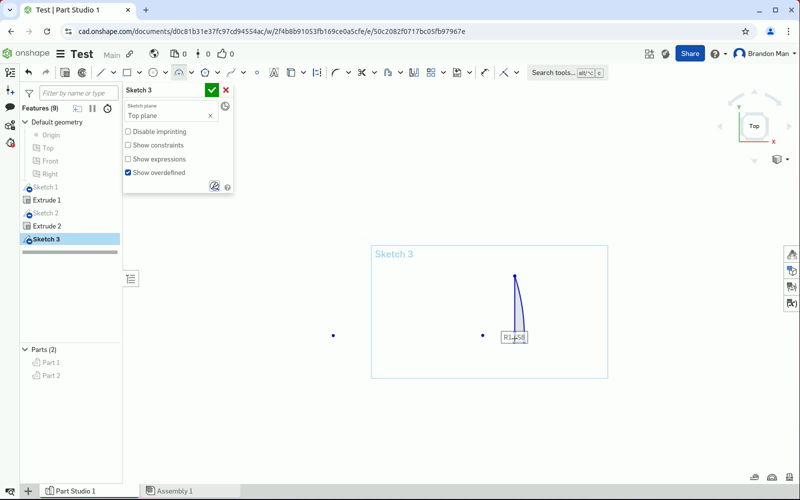
scroll(-6)
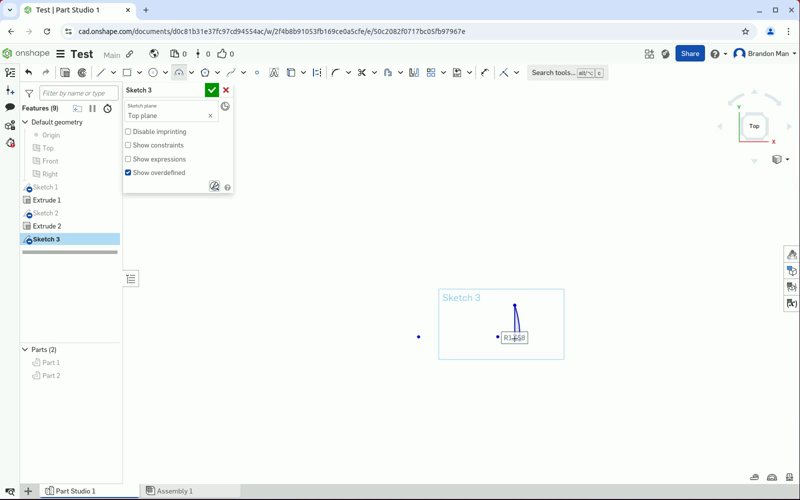
scroll(-6)
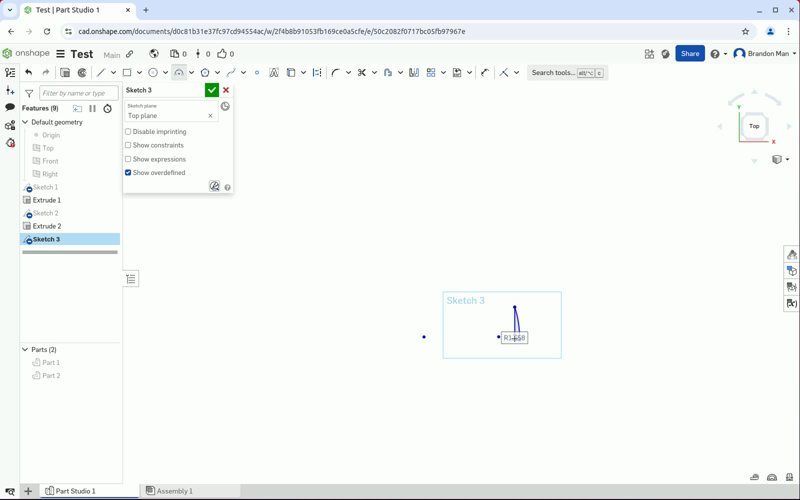
scroll(-6)
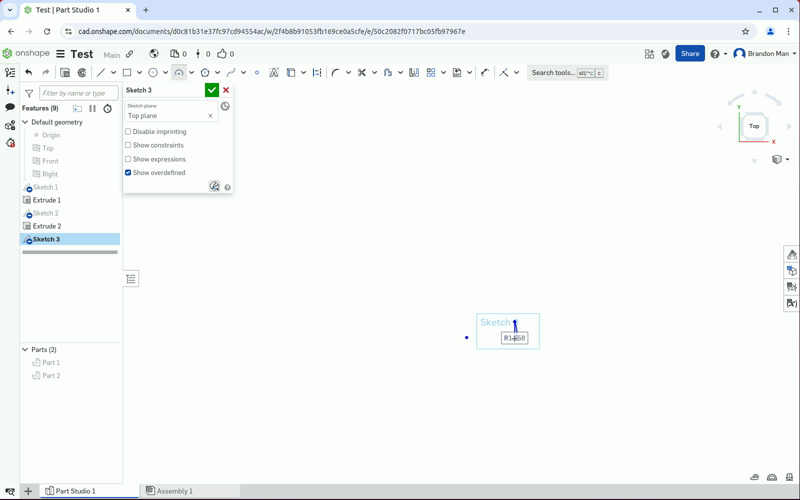
key_up(shift)
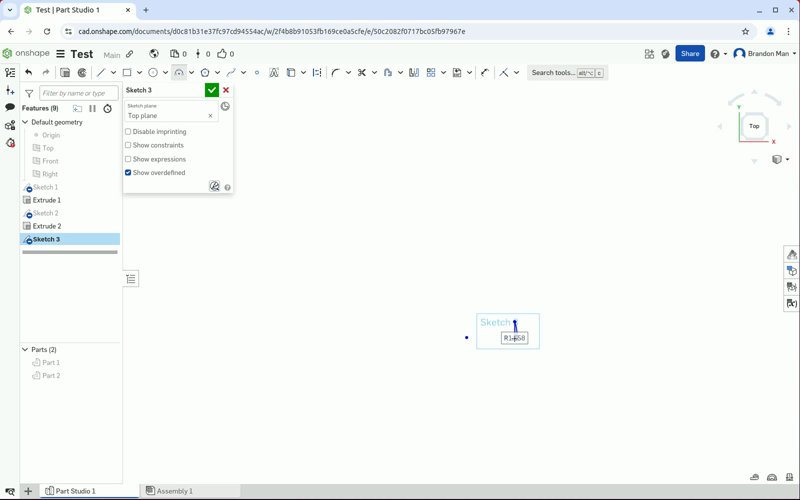
key(esc)
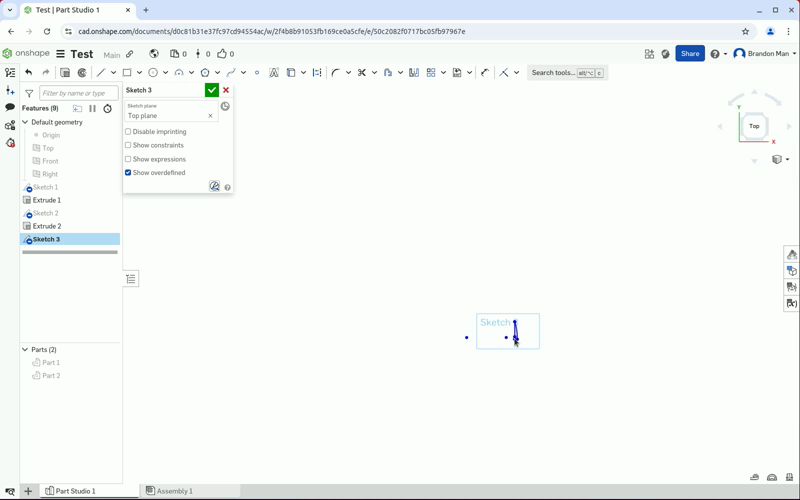
mouse_move(516, 338)
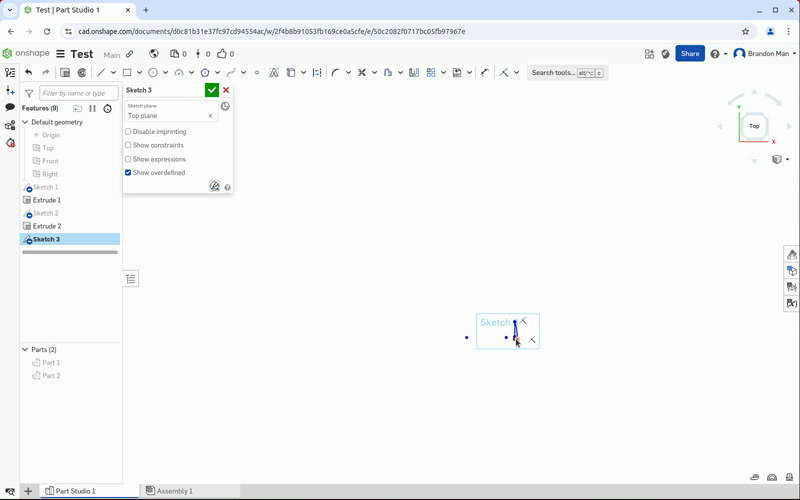
scroll(6)
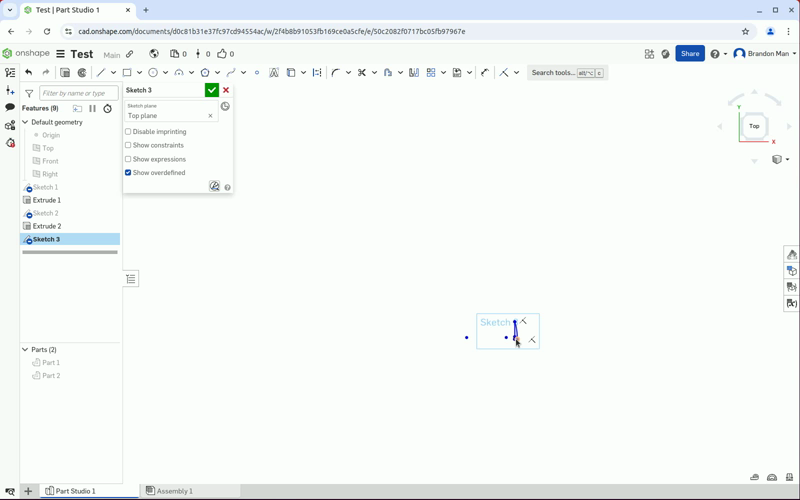
scroll(6)
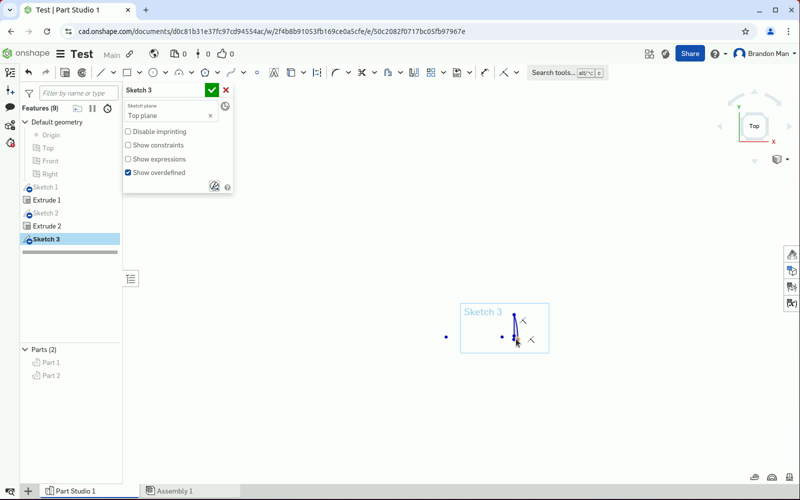
scroll(6)
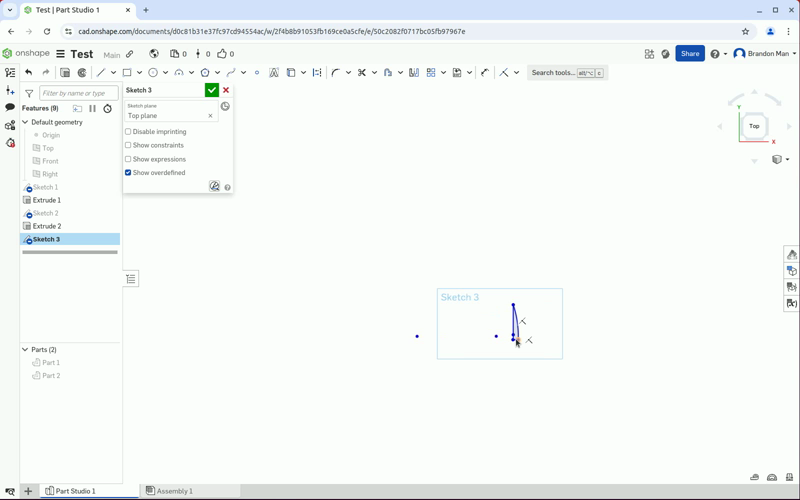
scroll(6)
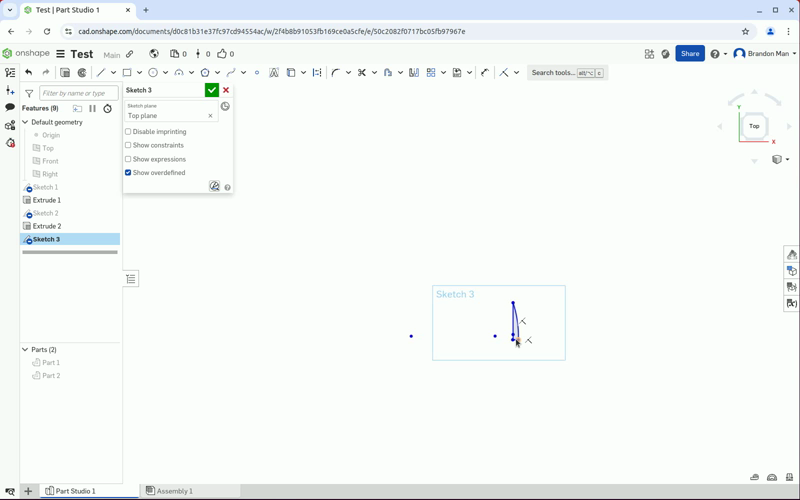
scroll(6)
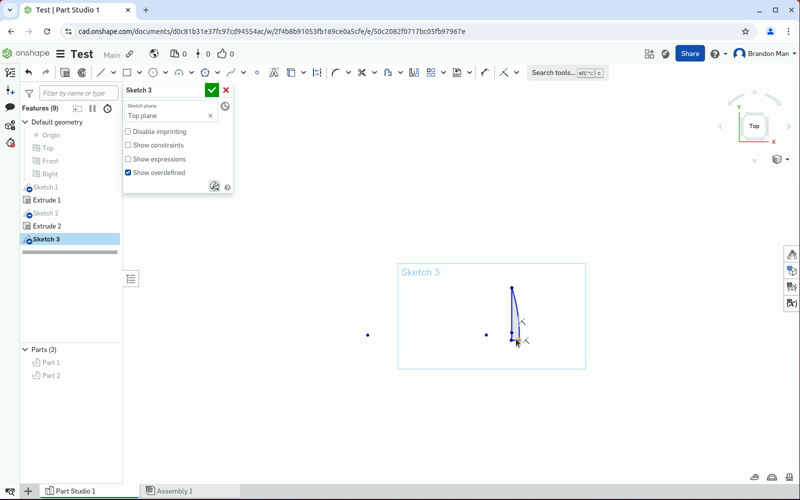
scroll(6)
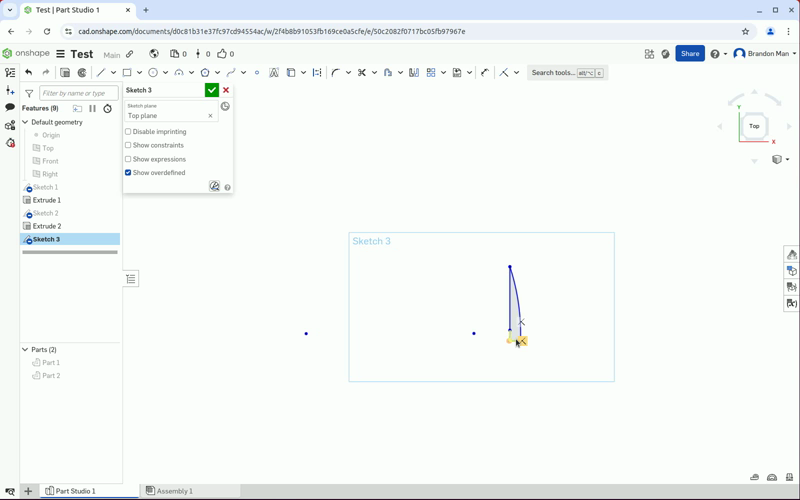
scroll(6)
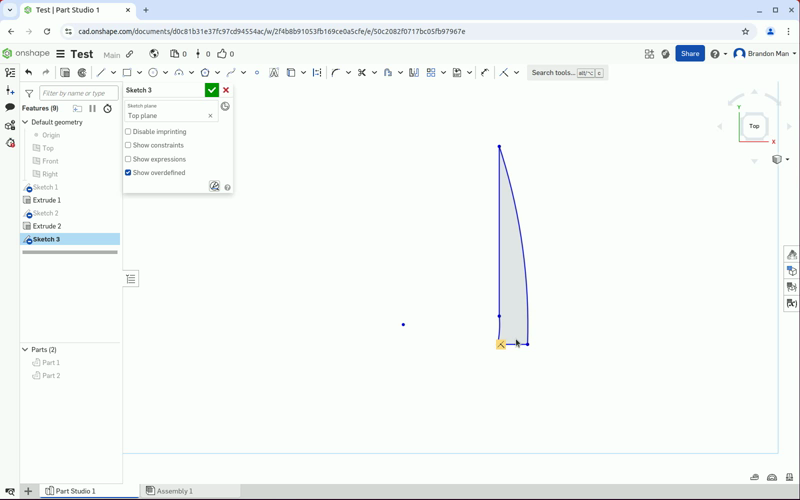
click(516, 338)
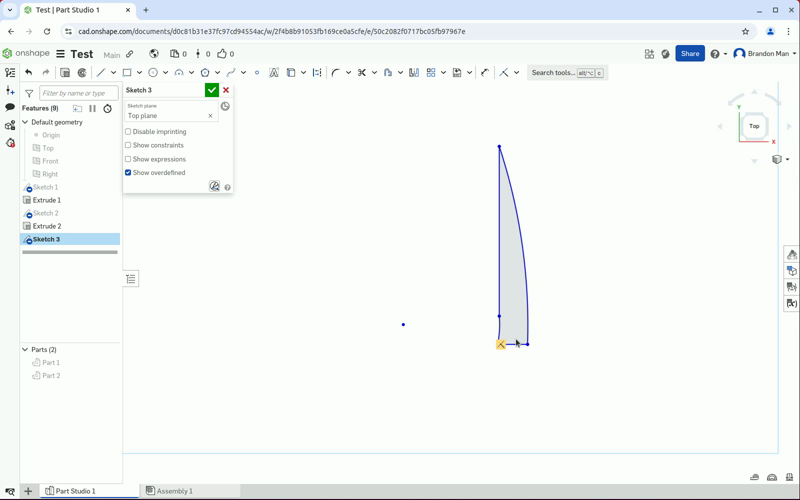
scroll(-6)
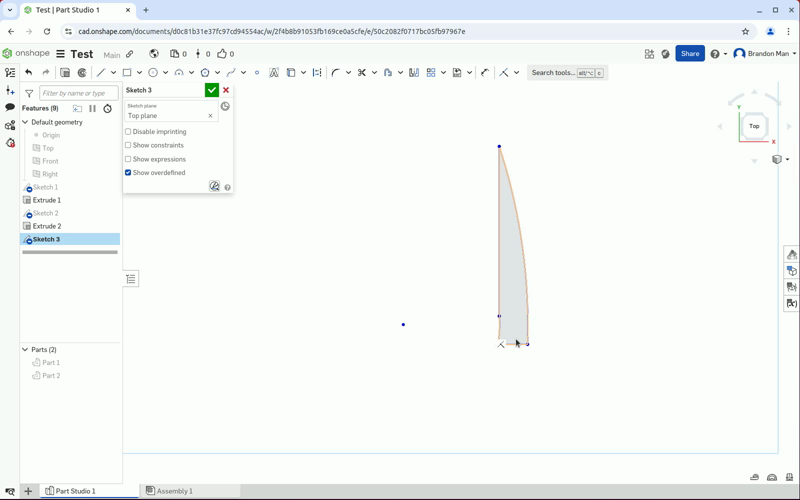
scroll(-6)
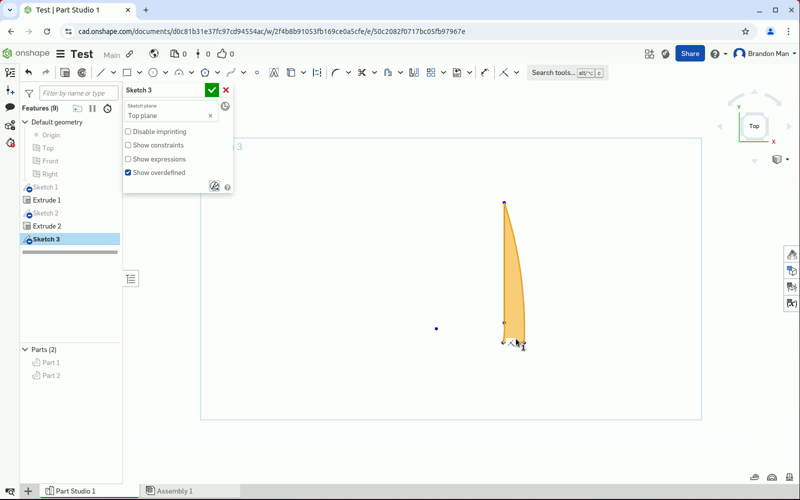
scroll(-6)
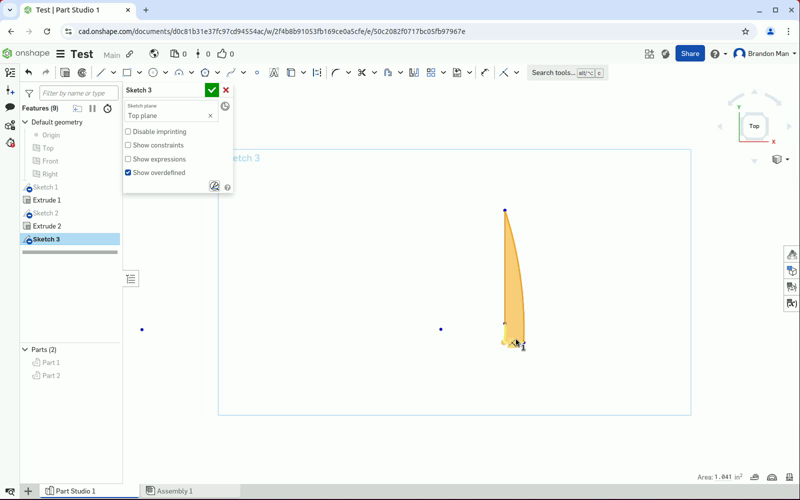
scroll(-6)
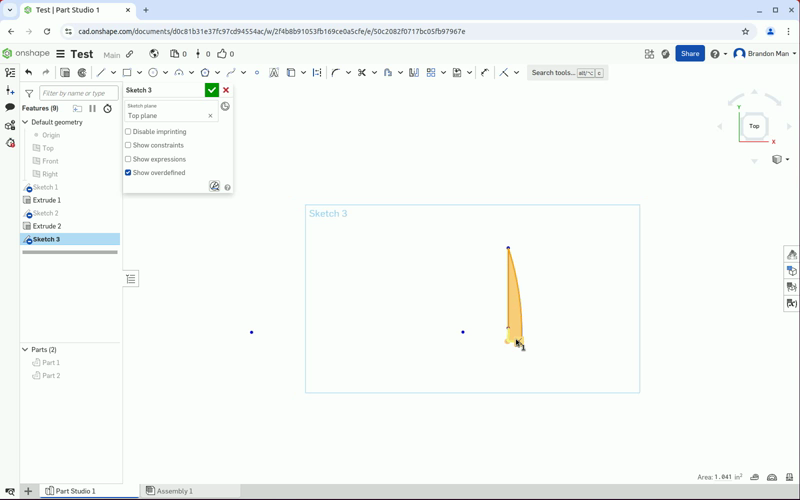
scroll(-6)
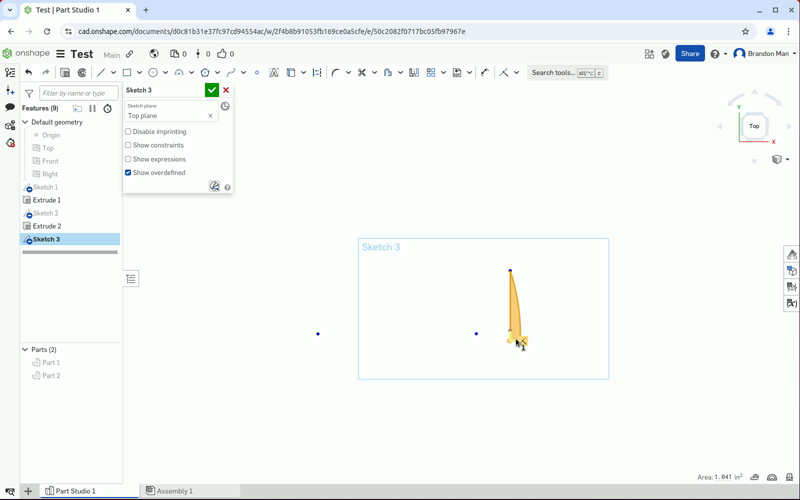
scroll(-6)
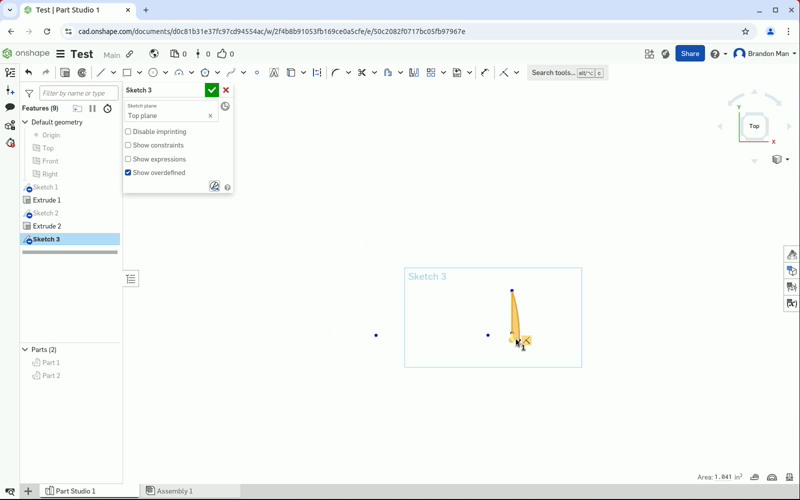
scroll(-6)
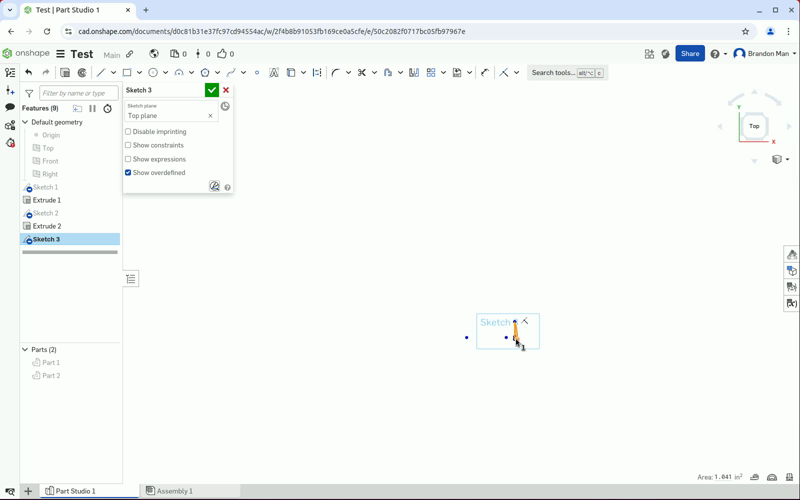
mouse_move(73, 352)
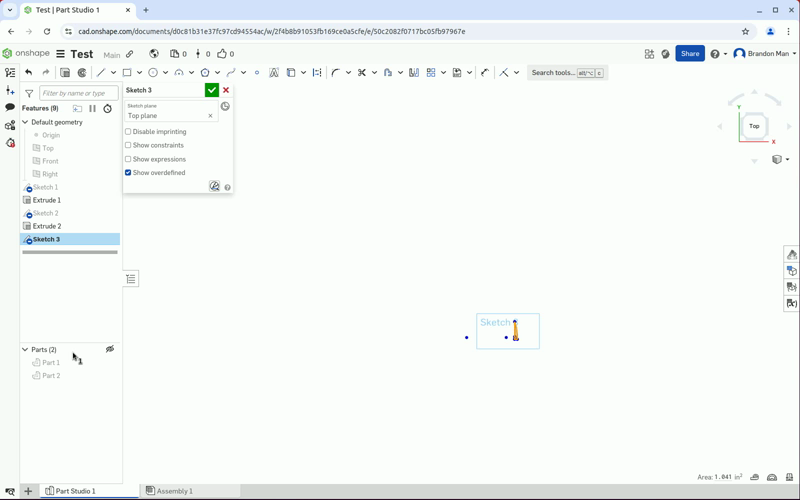
key(shift+y)
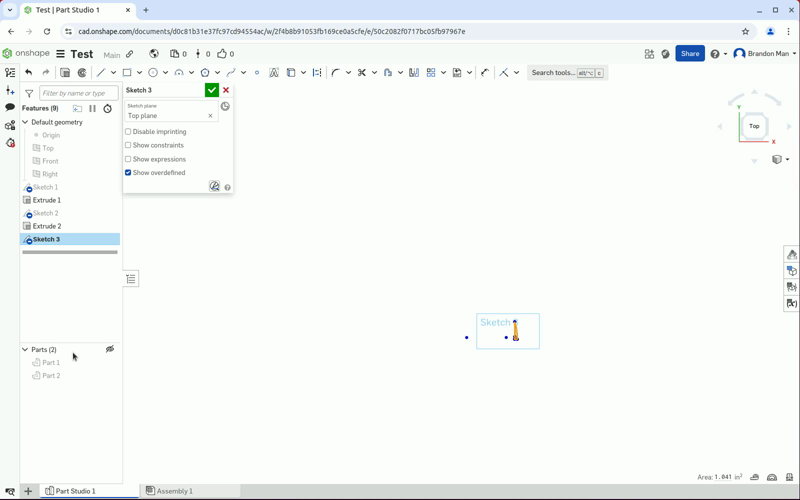
key(shift+e)
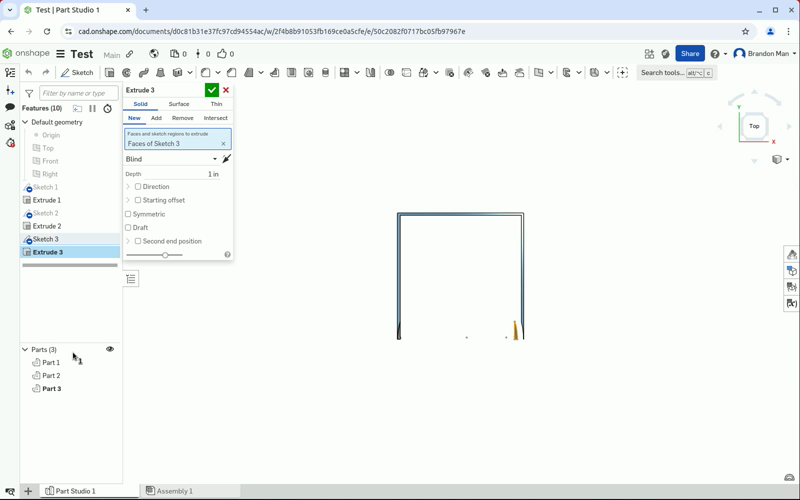
mouse_move(143, 106)
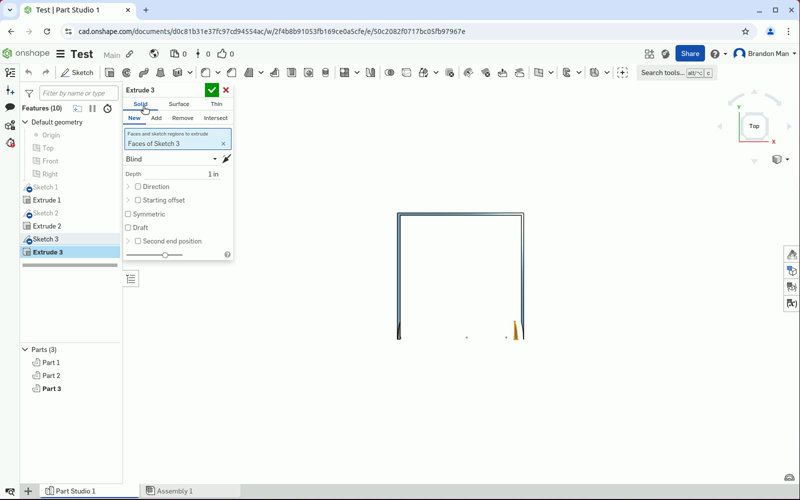
click(143, 106)
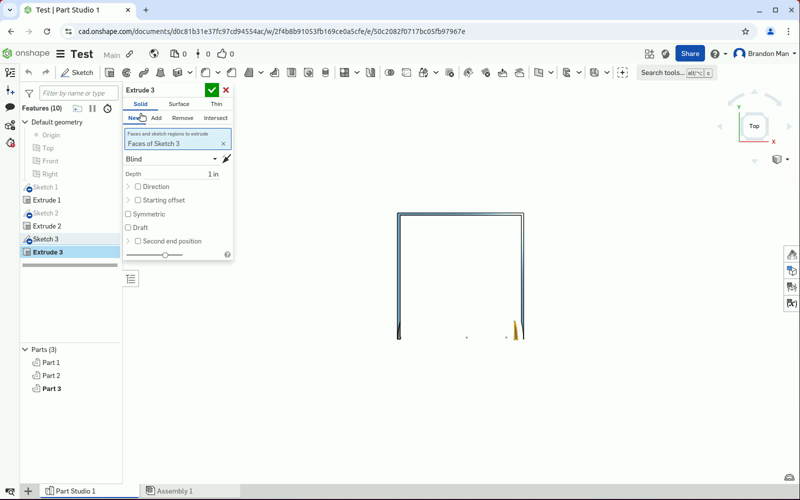
mouse_move(137, 120)
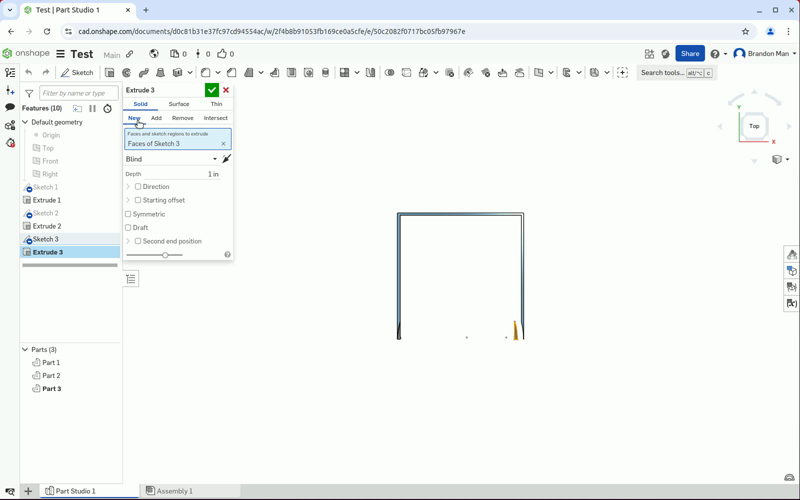
click(137, 120)
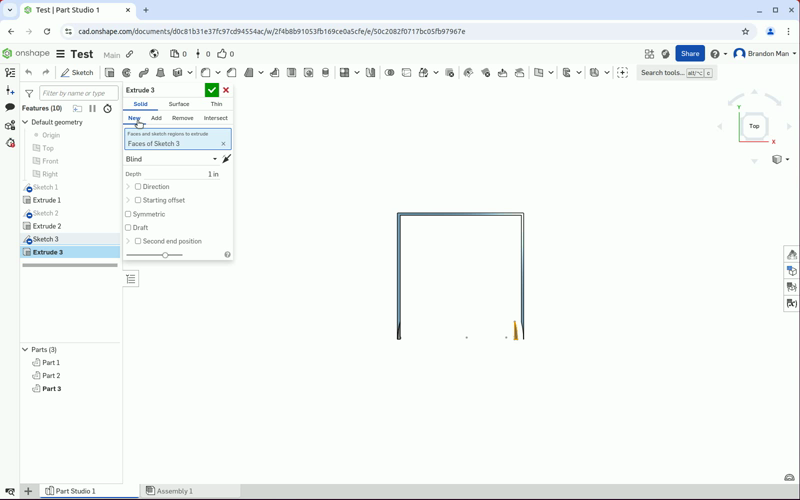
key(tab, 4)
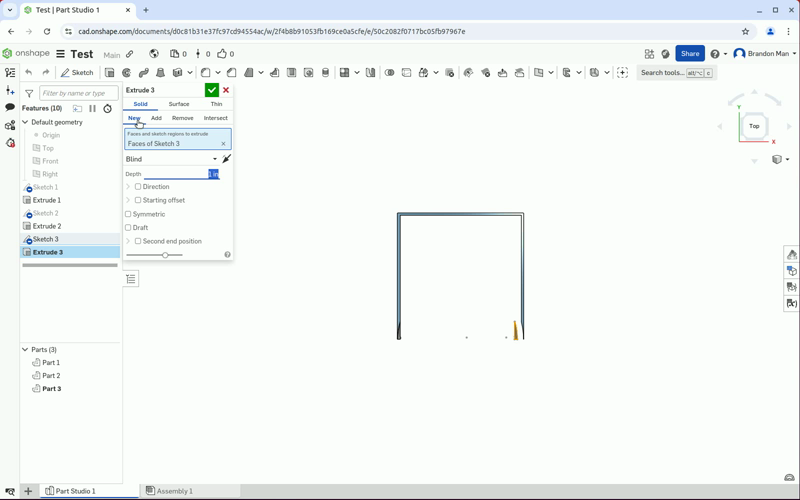
text(6.981)
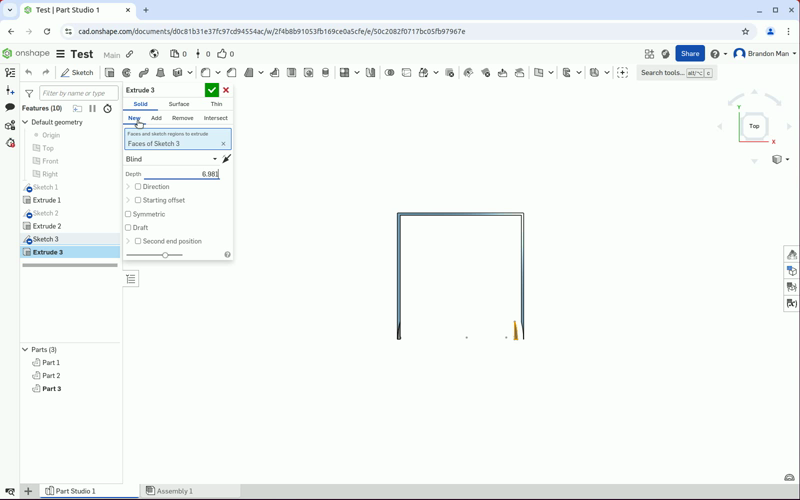
key(enter)
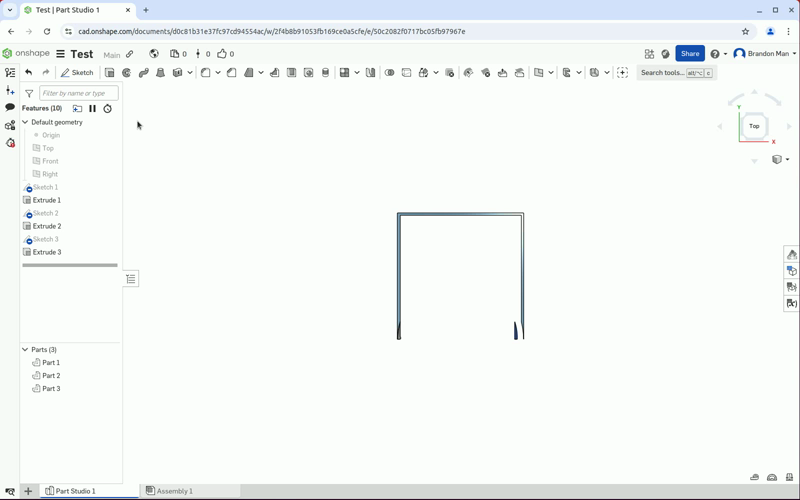
key(shift+h)
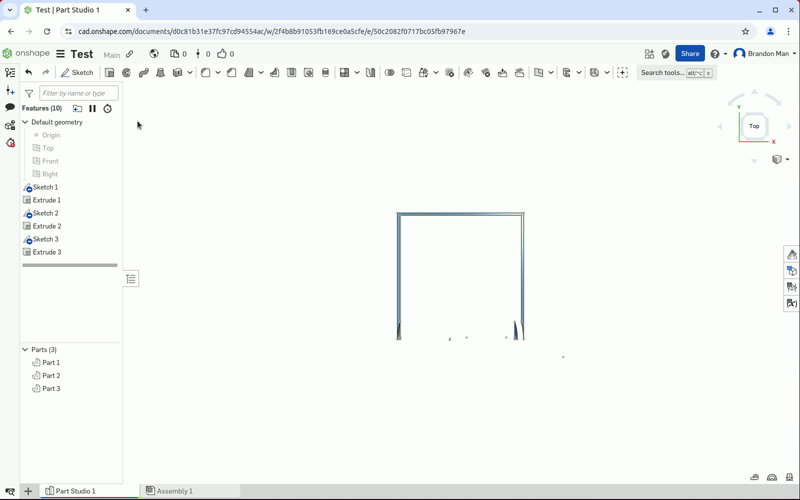
key(shift+h)
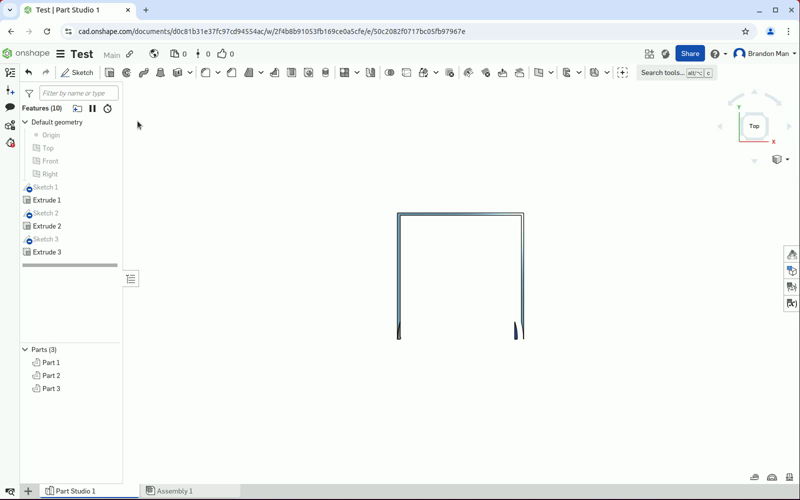
mouse_move(73, 189)
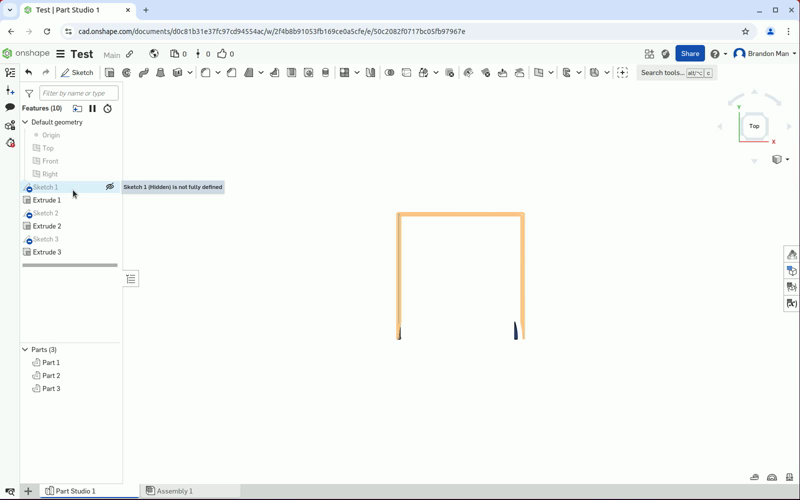
click(73, 189)
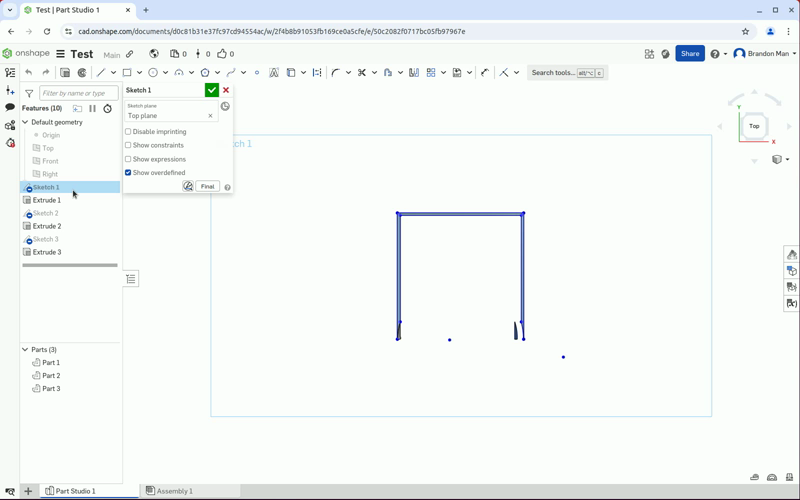
mouse_move(229, 92)
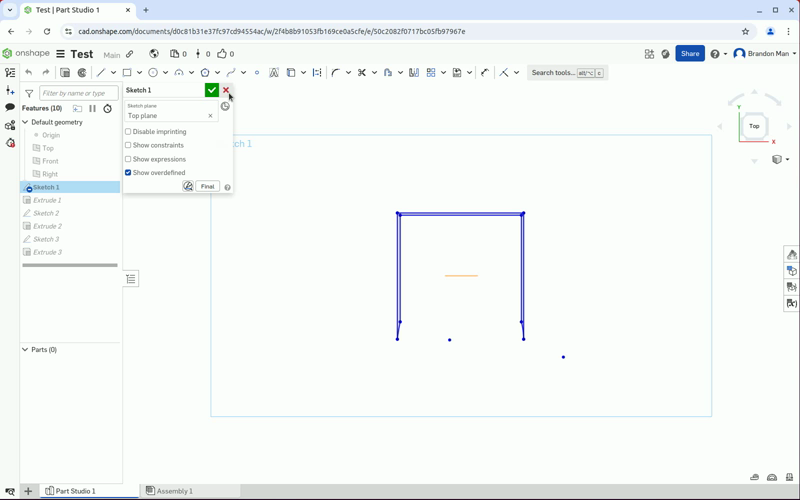
click(229, 92)
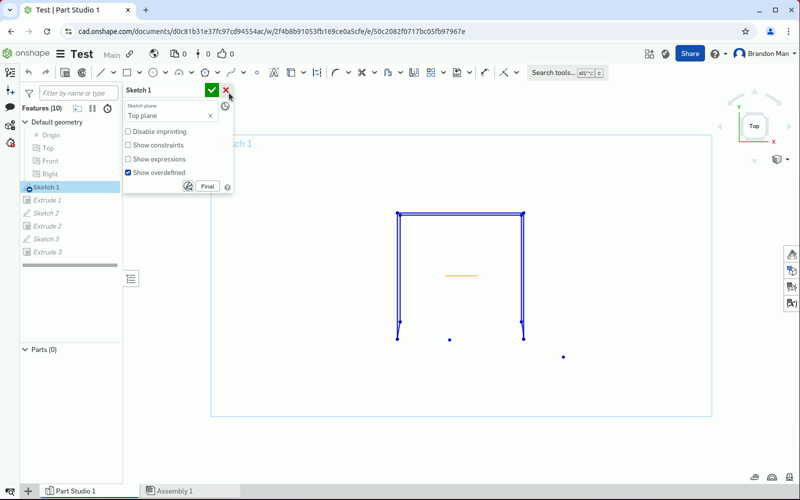
key(shift+s)
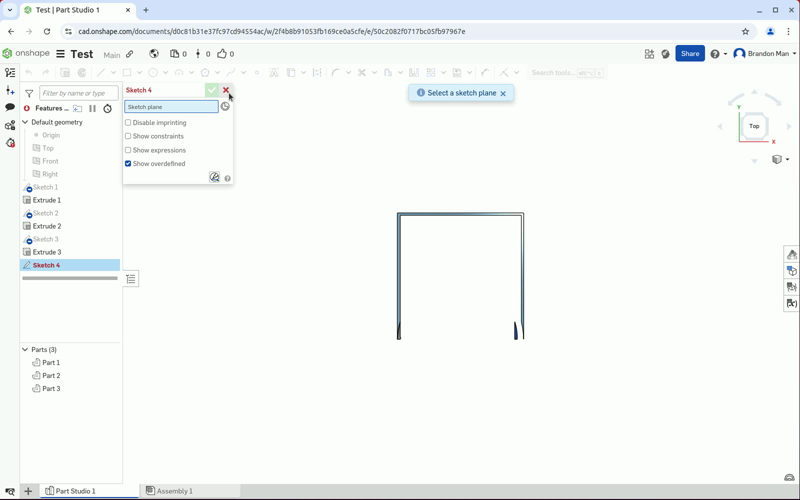
mouse_move(73, 150)
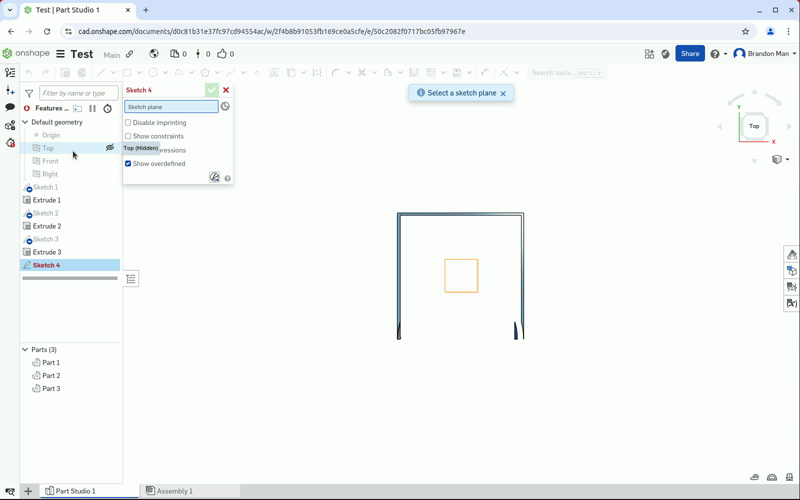
click(73, 150)
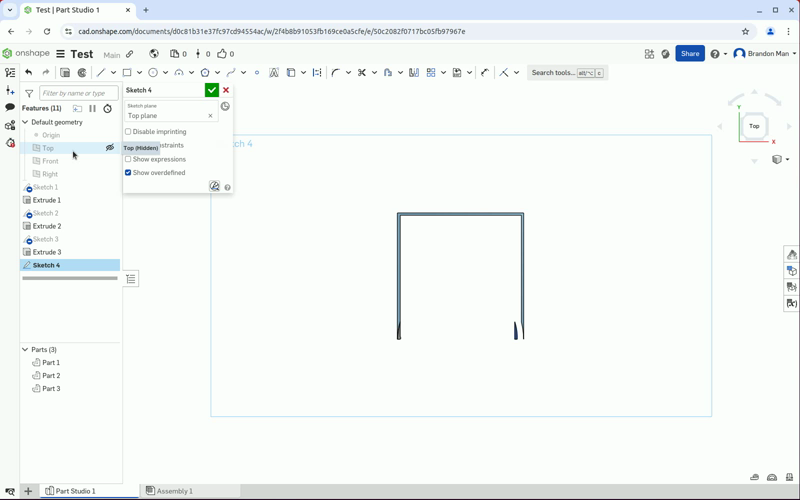
mouse_move(73, 352)
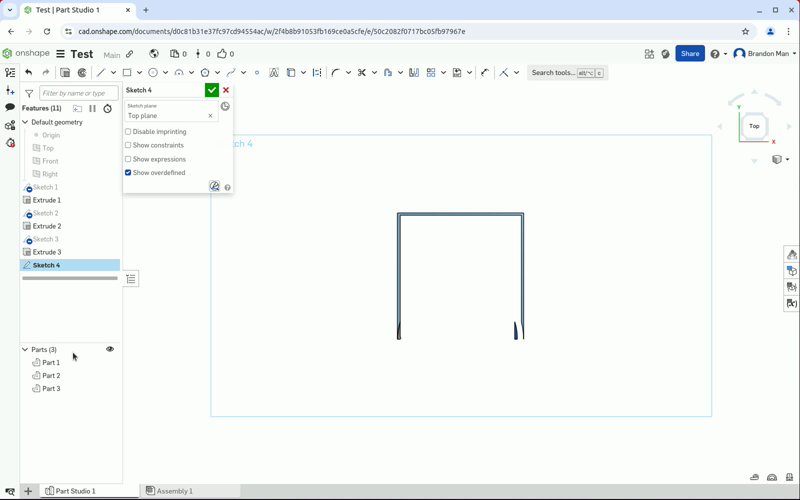
key(y)
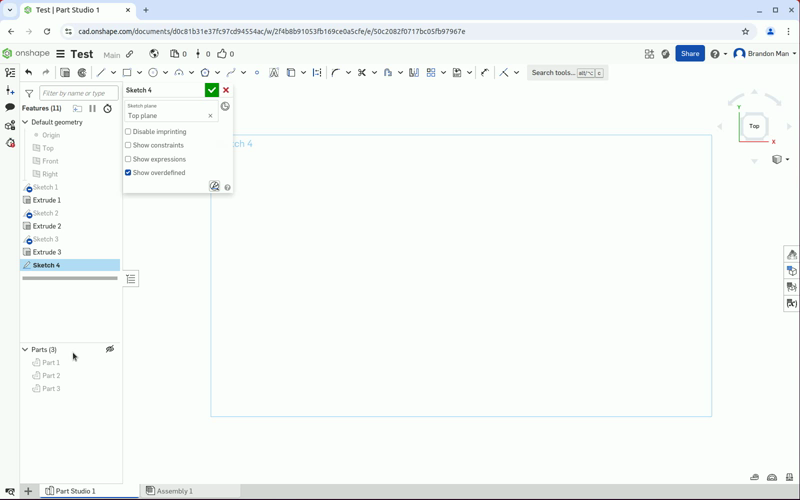
key(a)
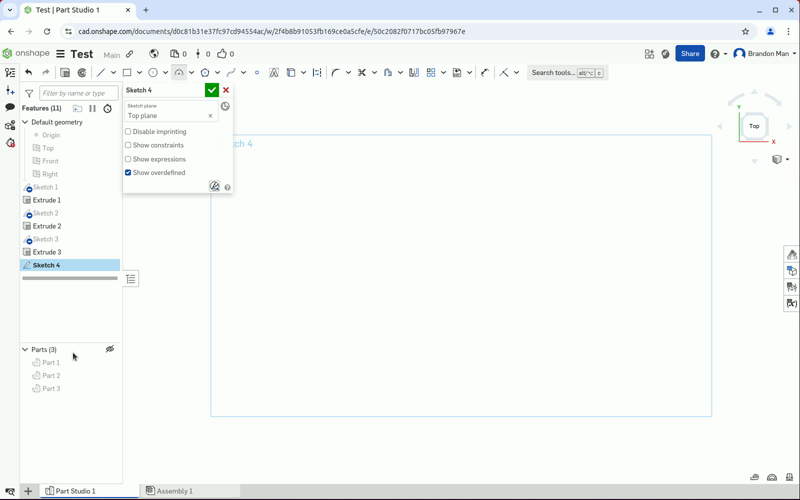
key_down(shift)
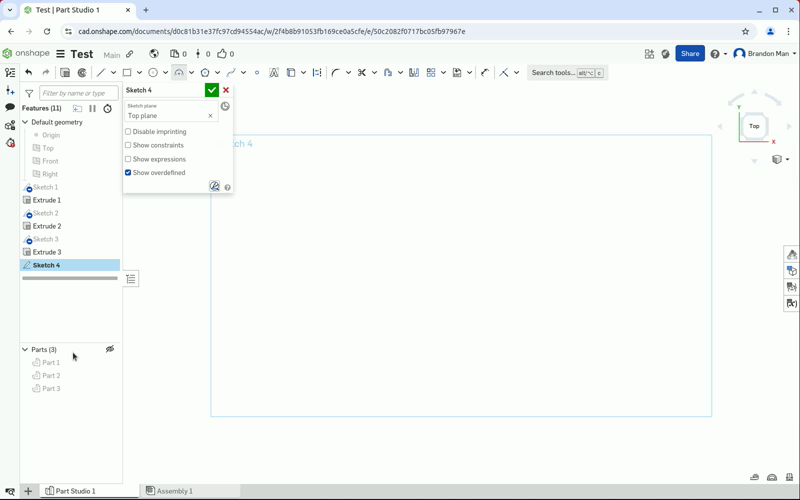
mouse_move(404, 339)
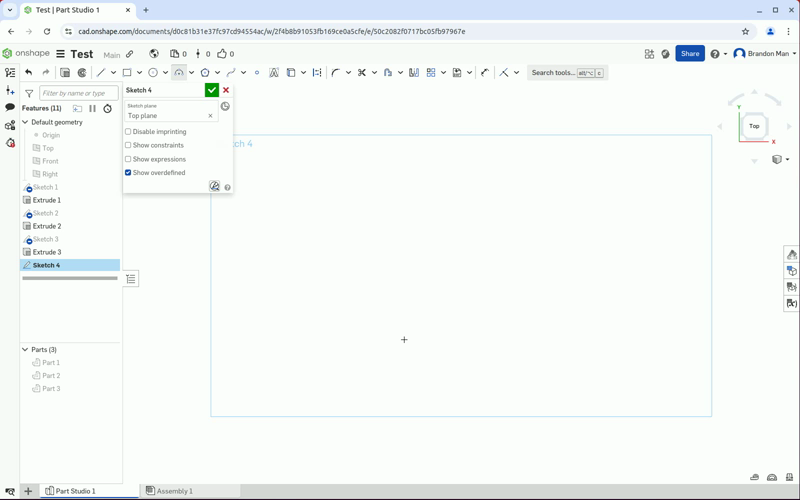
click(404, 339)
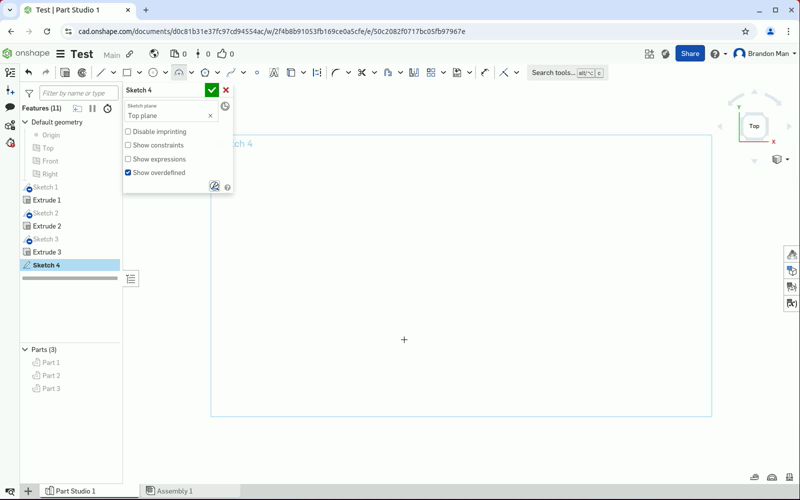
key_up(shift)
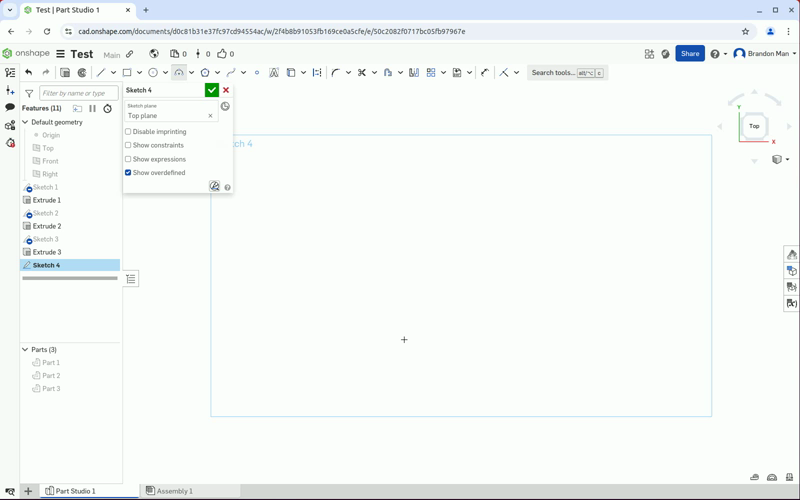
key_down(shift)
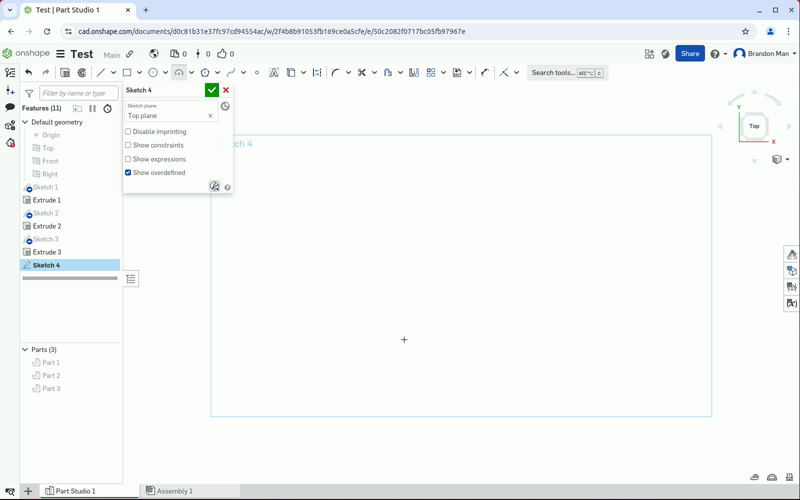
mouse_move(516, 339)
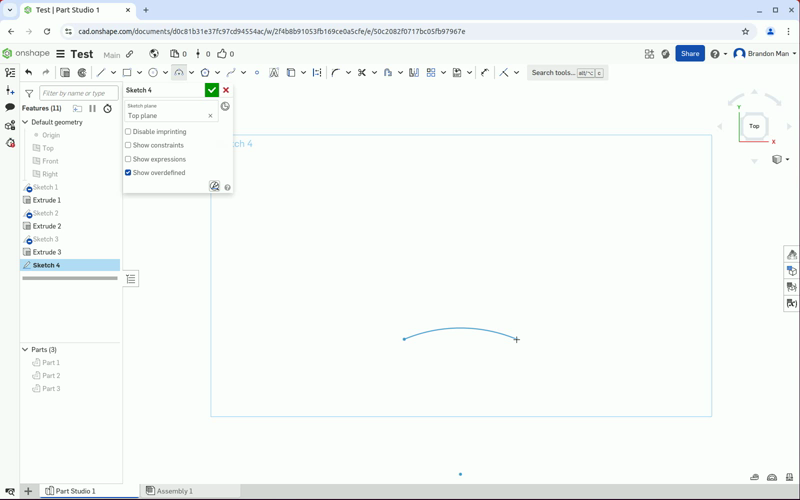
click(516, 339)
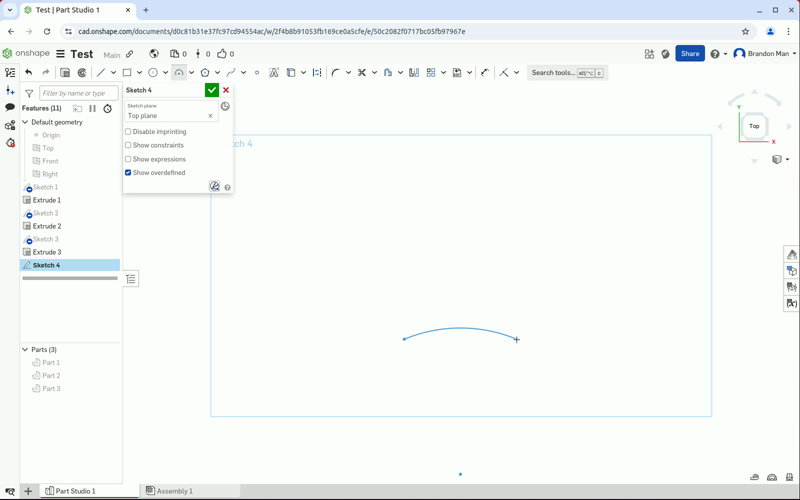
mouse_move(460, 395)
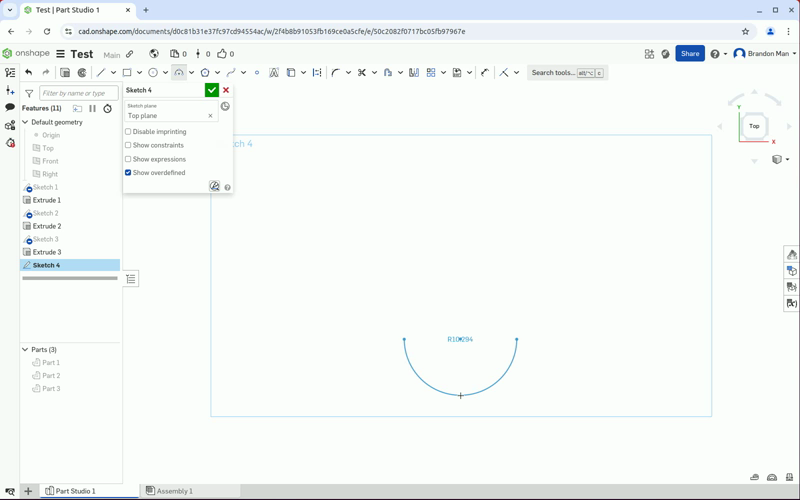
click(460, 395)
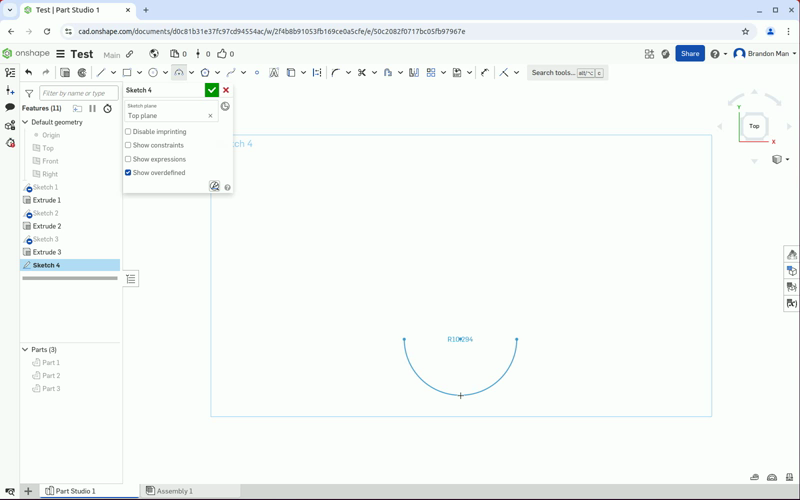
key_up(shift)
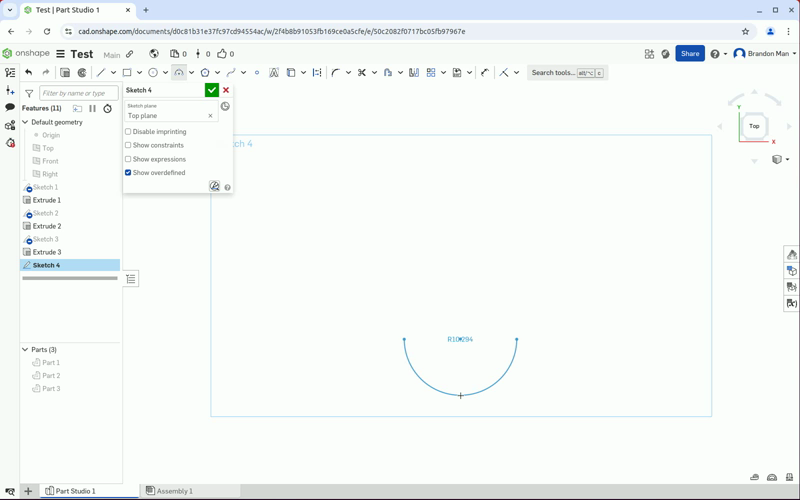
key(esc)
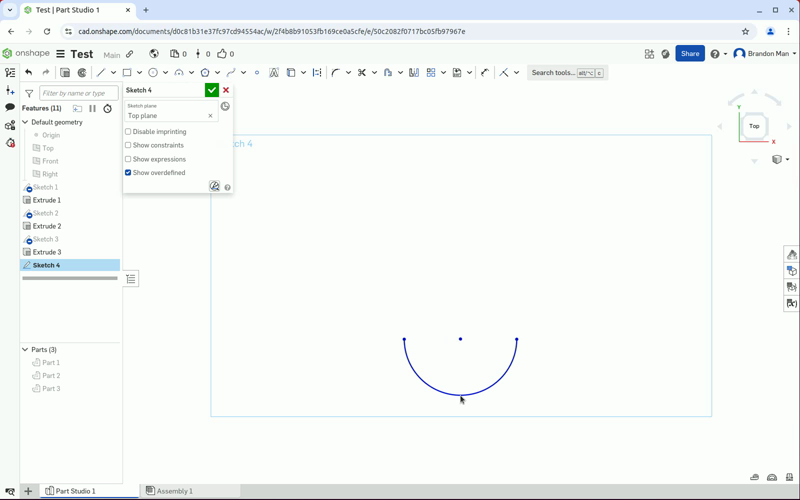
key(l)
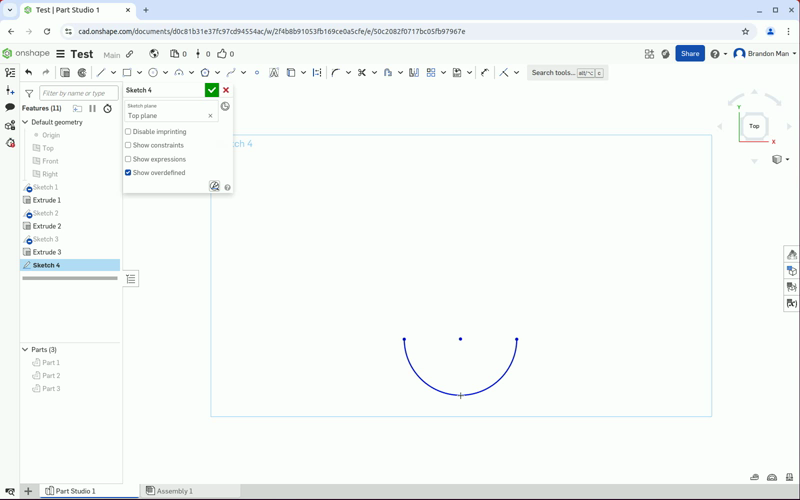
mouse_move(516, 339)
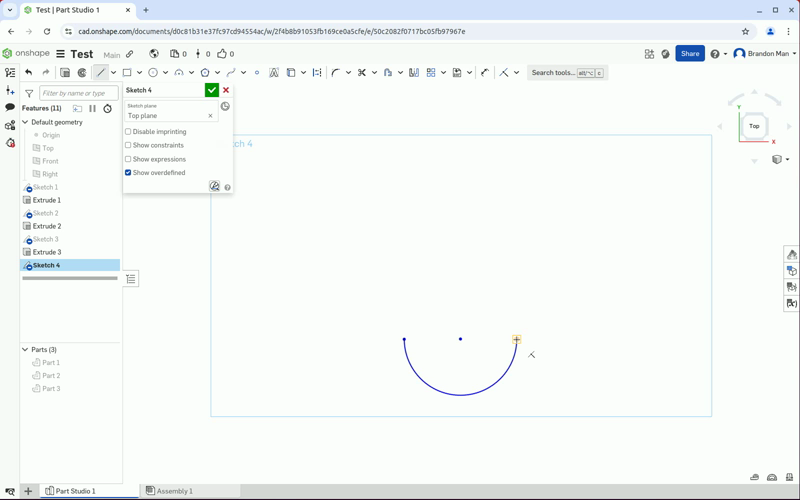
click(516, 339)
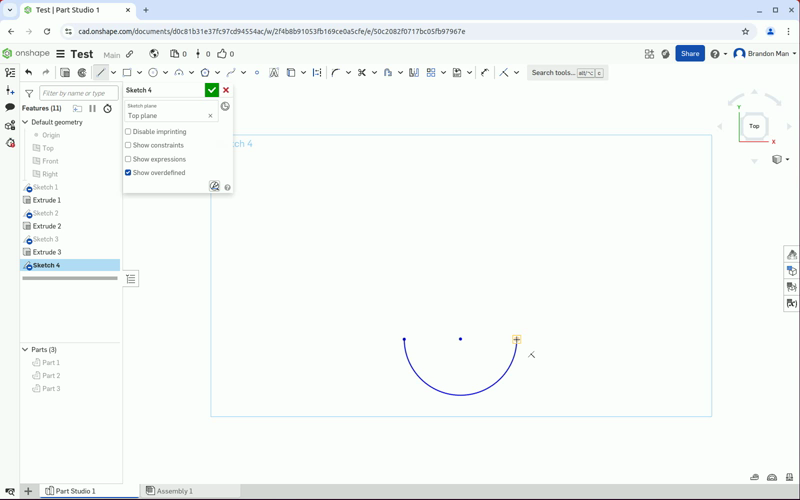
key_down(shift)
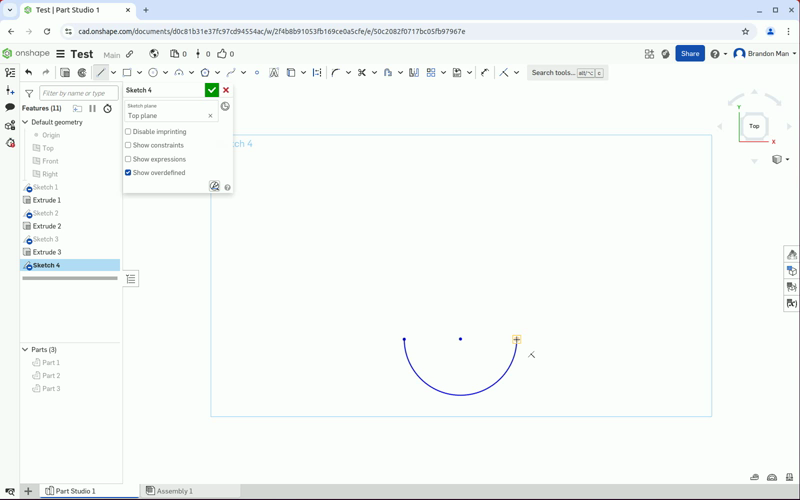
mouse_move(546, 339)
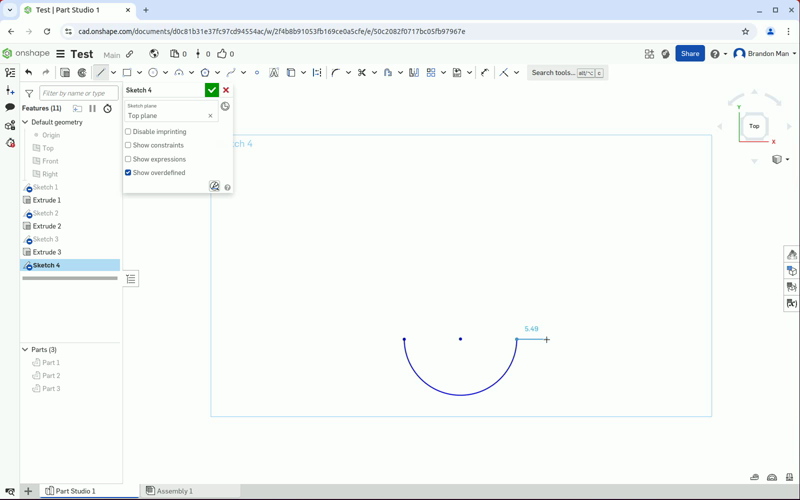
mouse_move(514, 339)
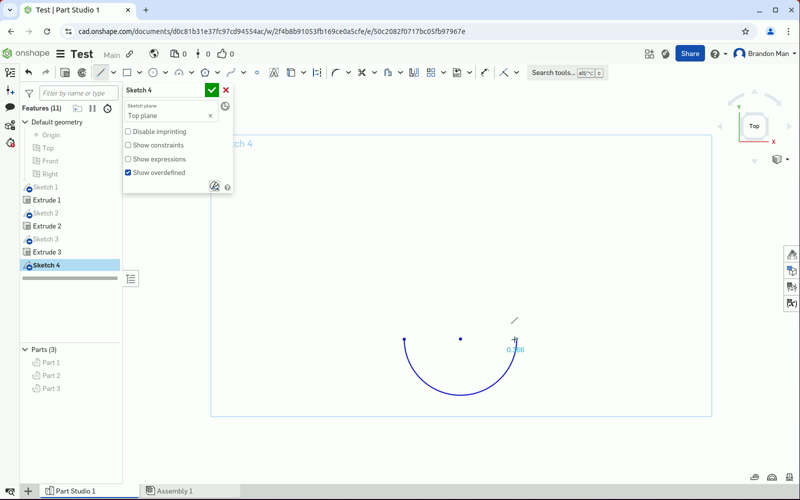
scroll(6)
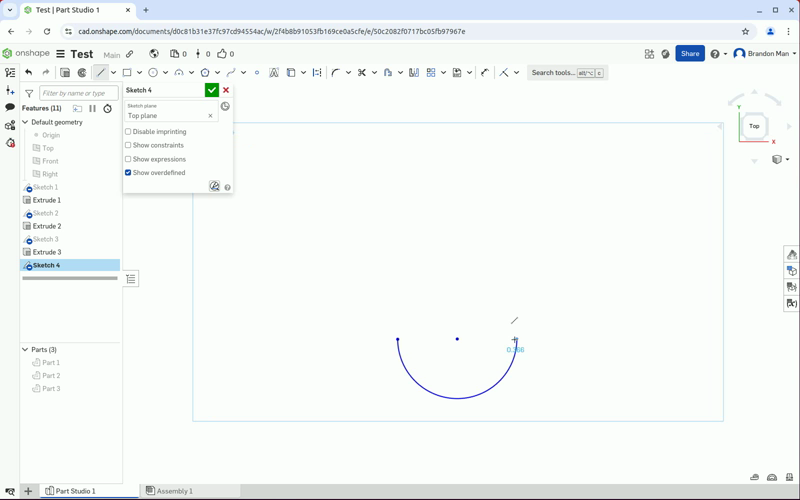
scroll(6)
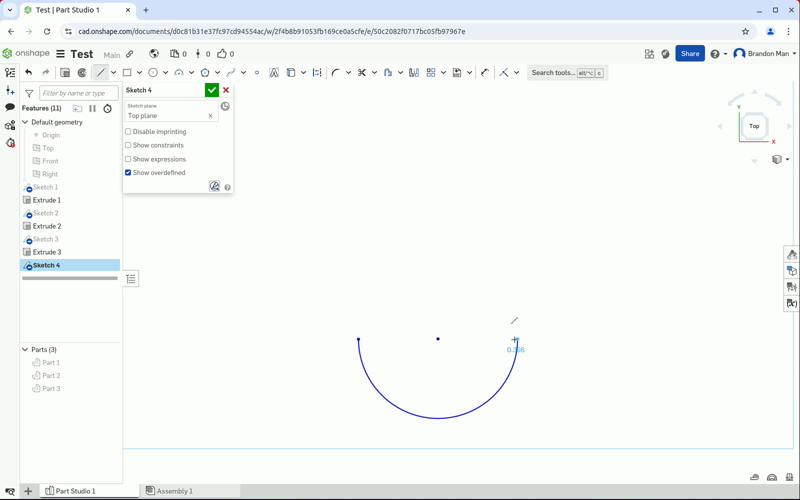
scroll(6)
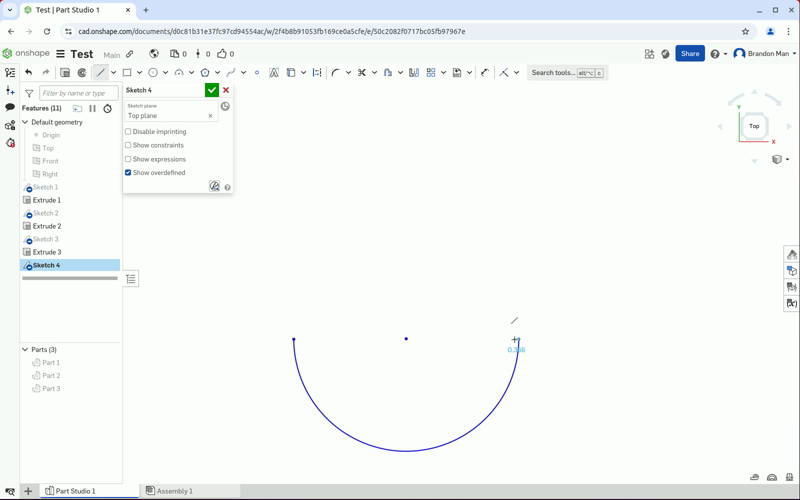
scroll(6)
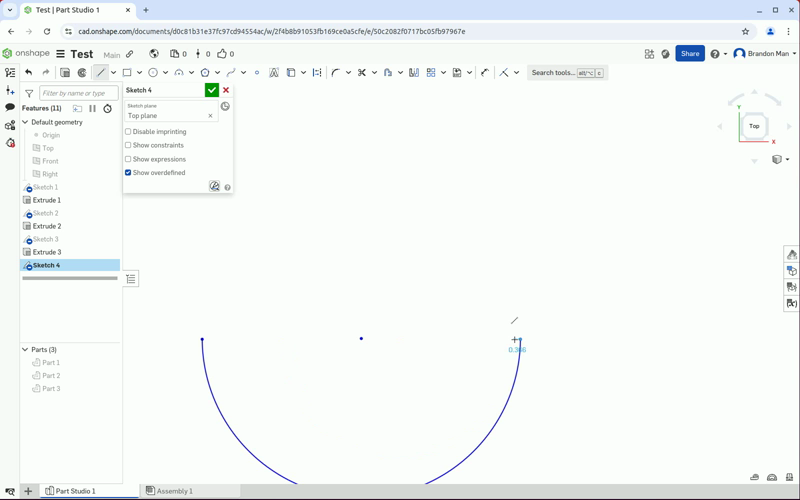
scroll(6)
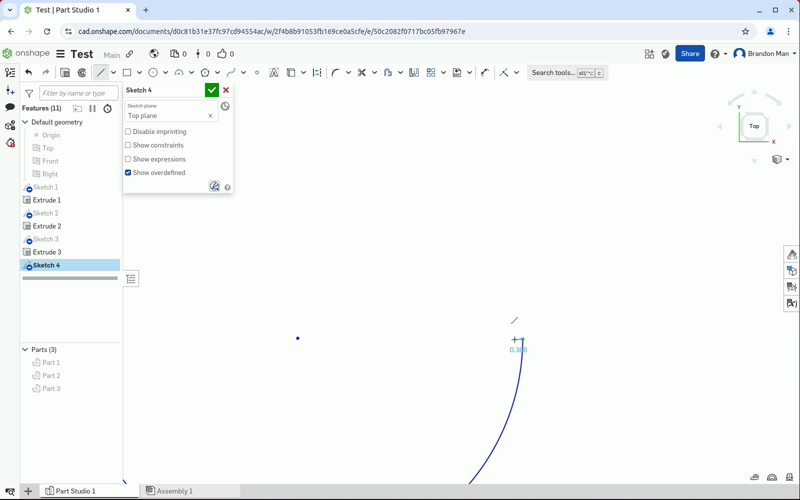
scroll(6)
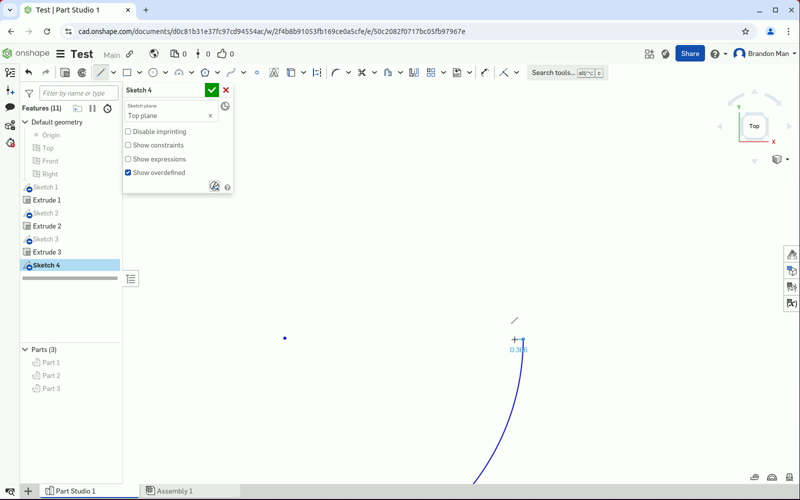
scroll(6)
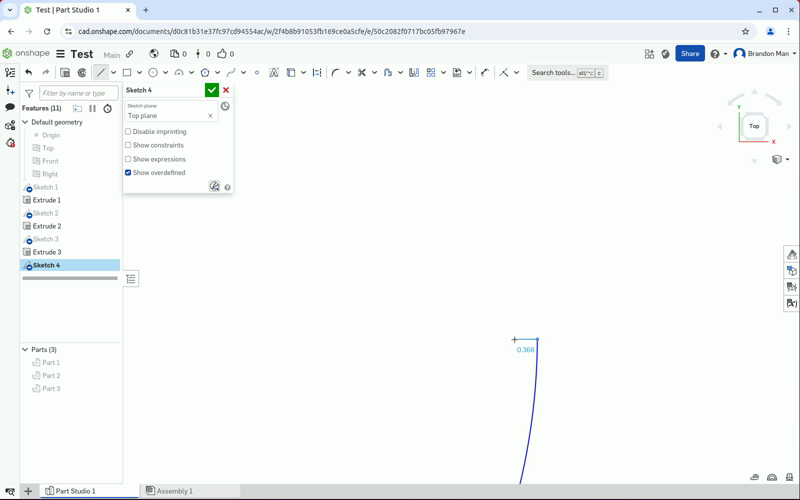
click(514, 339)
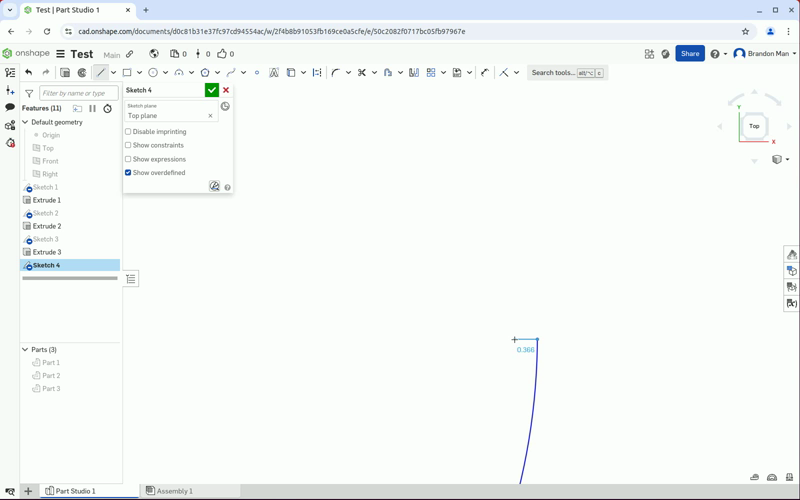
scroll(-6)
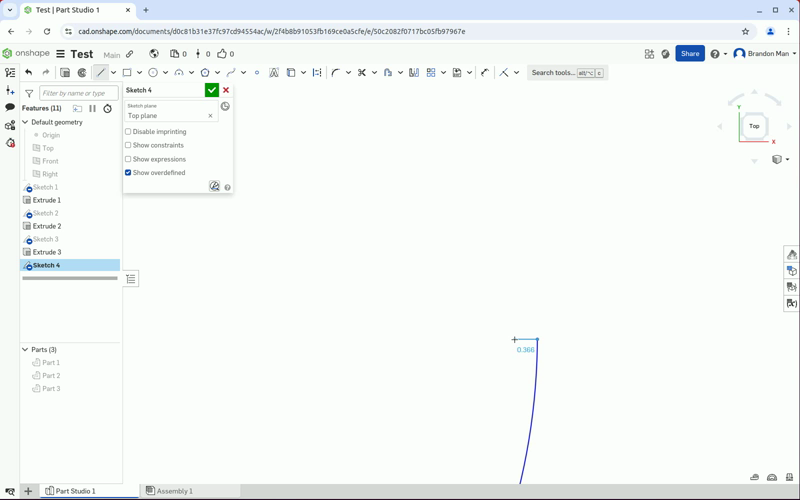
scroll(-6)
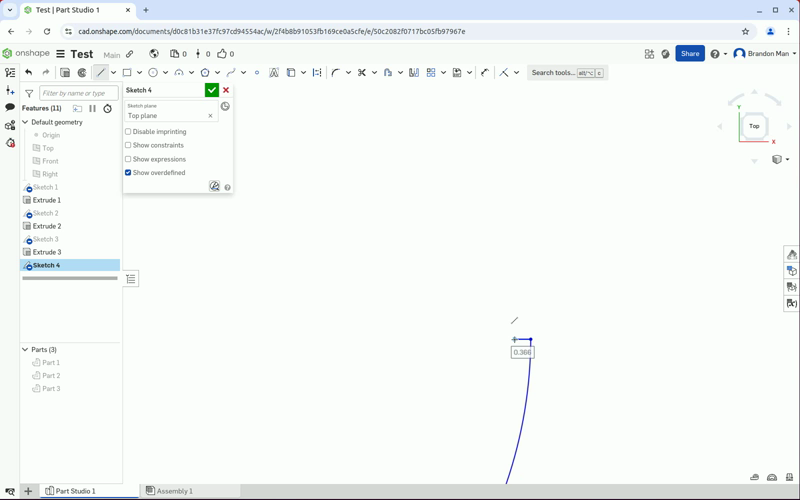
scroll(-6)
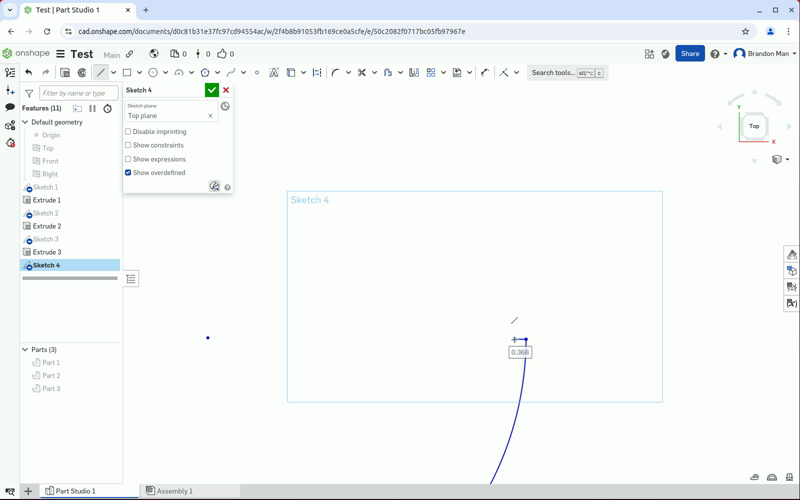
scroll(-6)
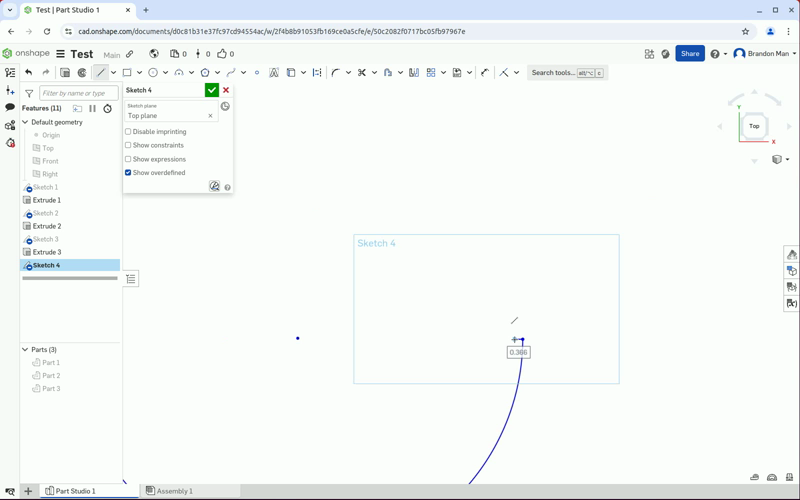
scroll(-6)
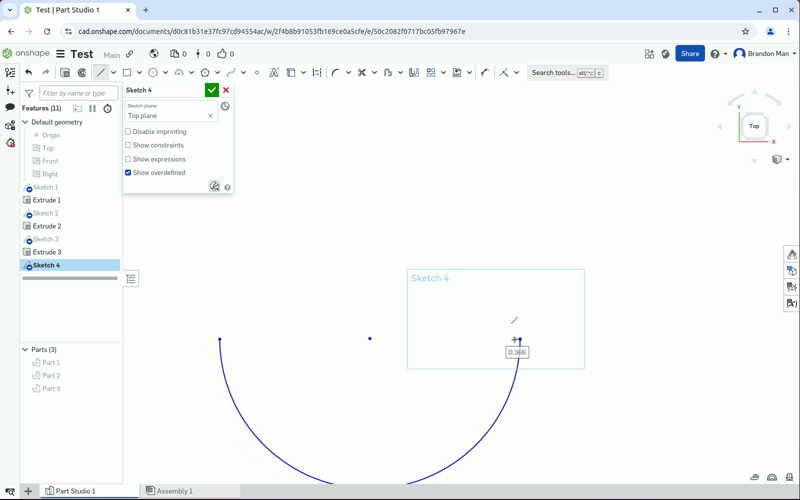
scroll(-6)
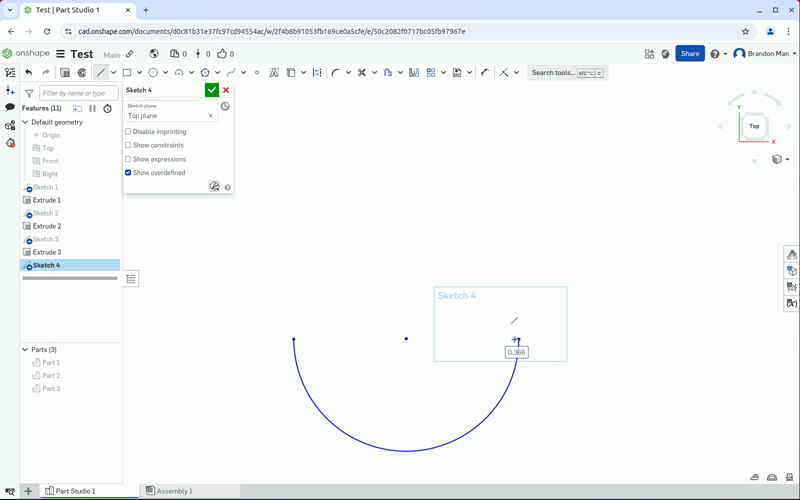
scroll(-6)
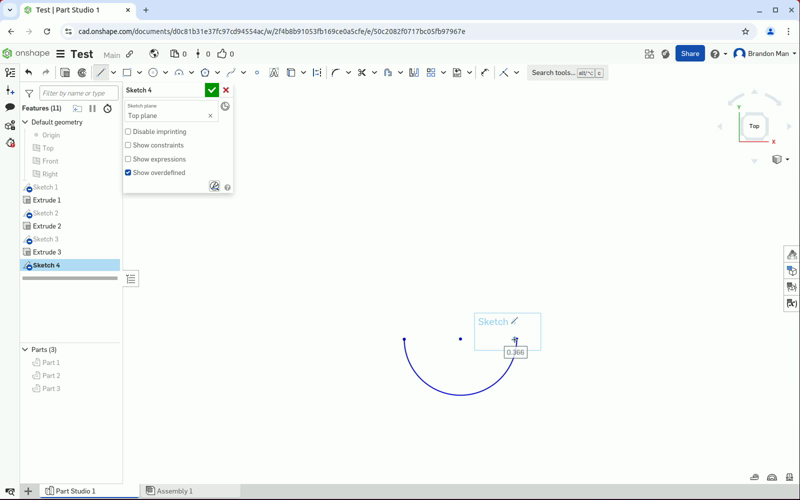
key_up(shift)
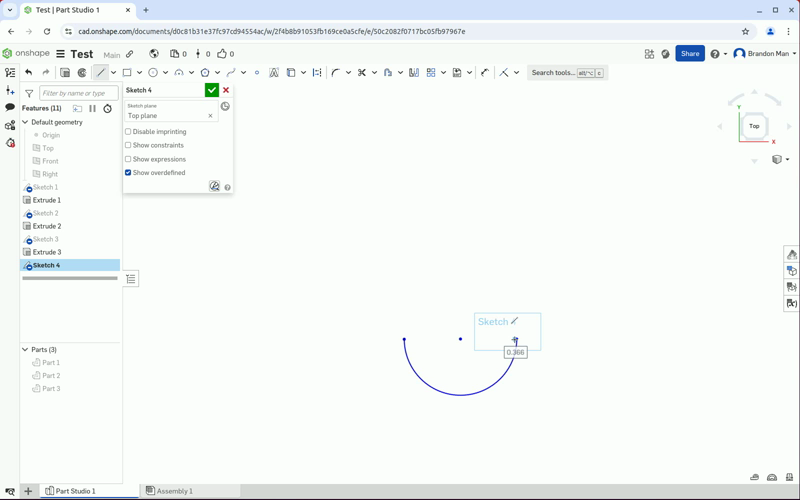
key(esc)
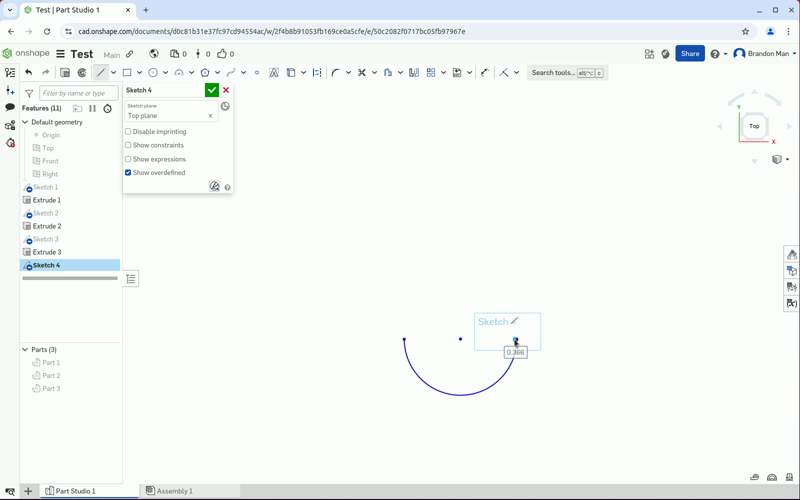
key(a)
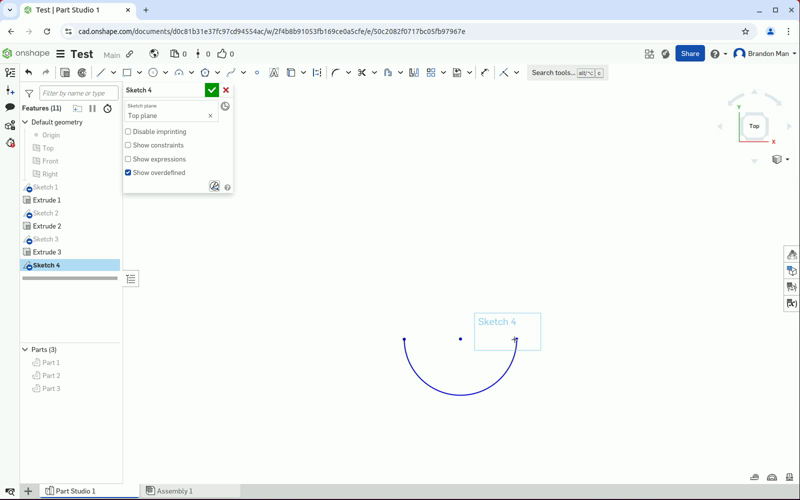
mouse_move(514, 339)
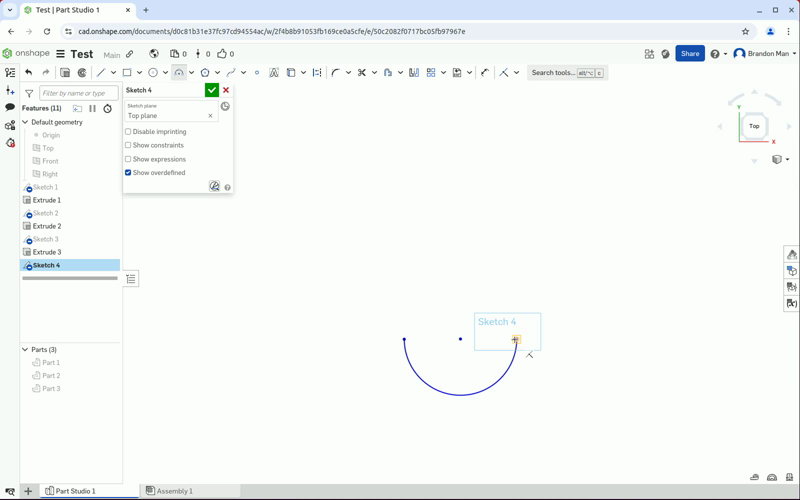
scroll(6)
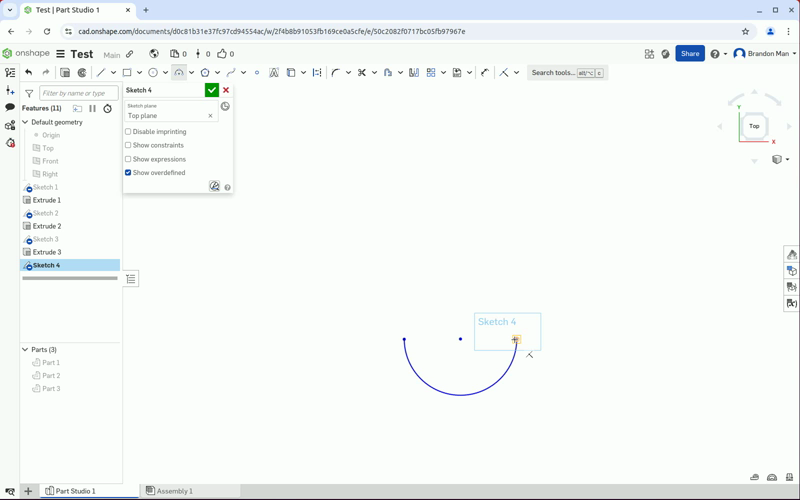
scroll(6)
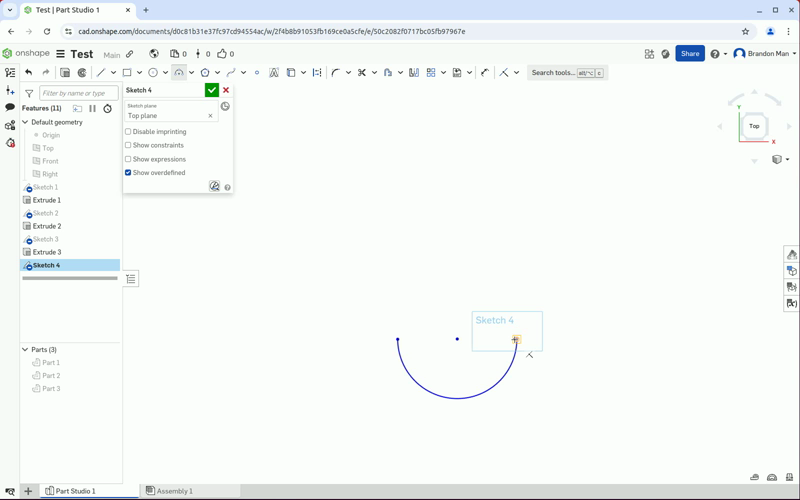
scroll(6)
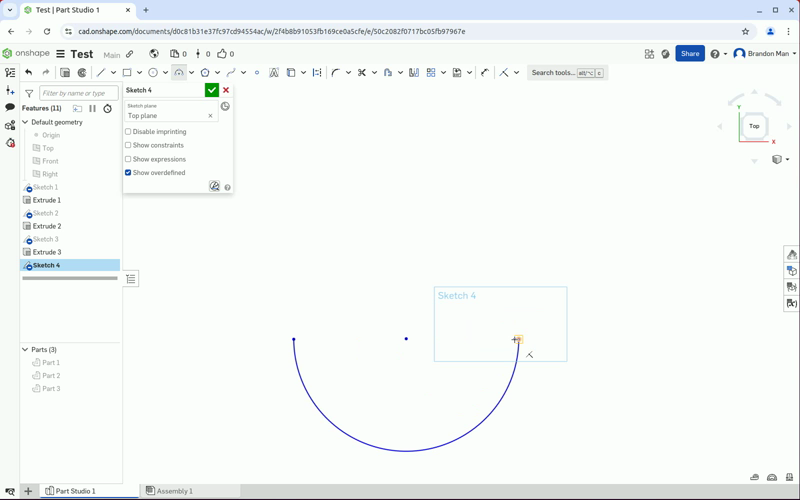
scroll(6)
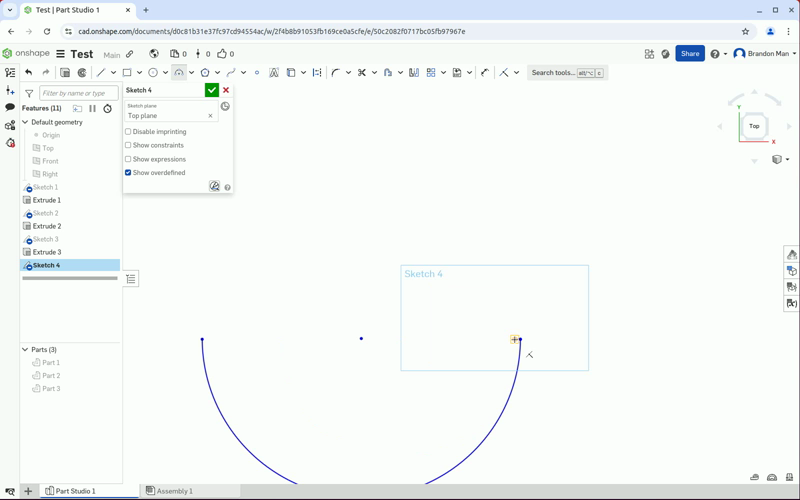
scroll(6)
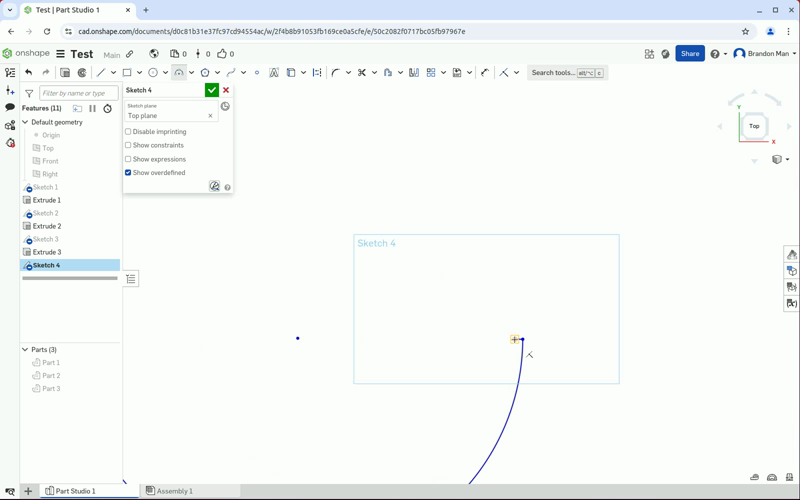
scroll(6)
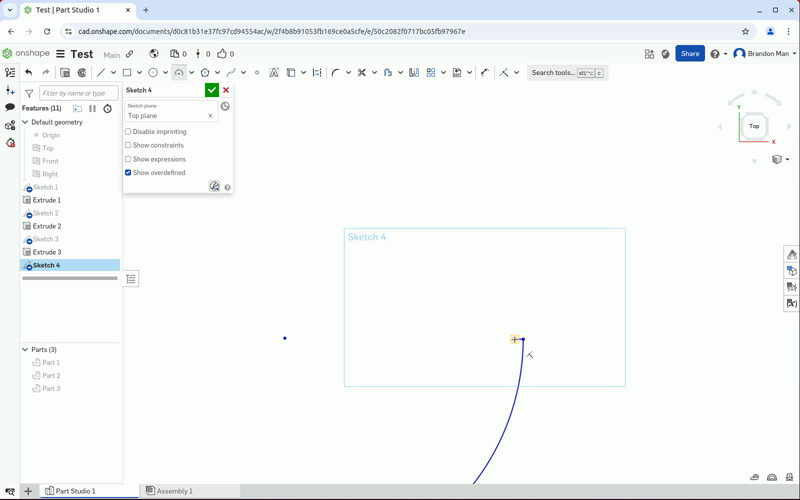
scroll(6)
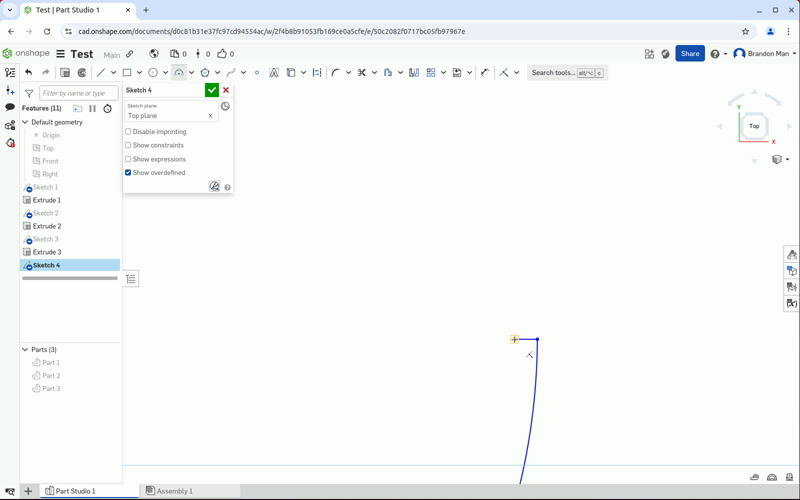
click(514, 339)
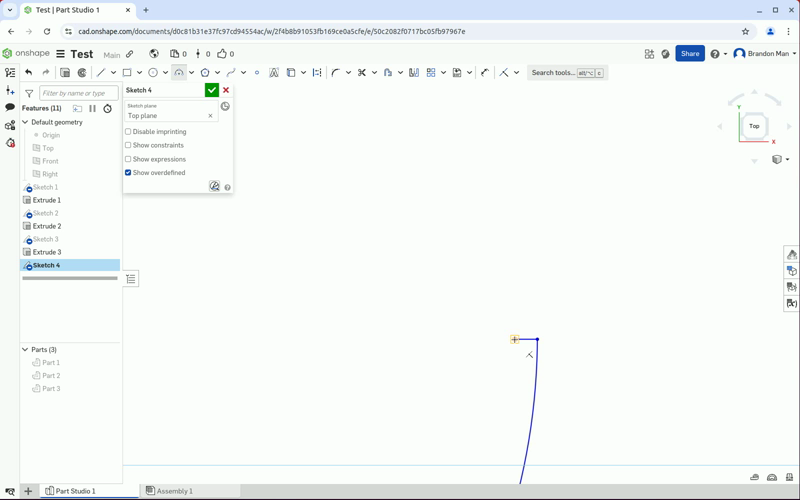
scroll(-6)
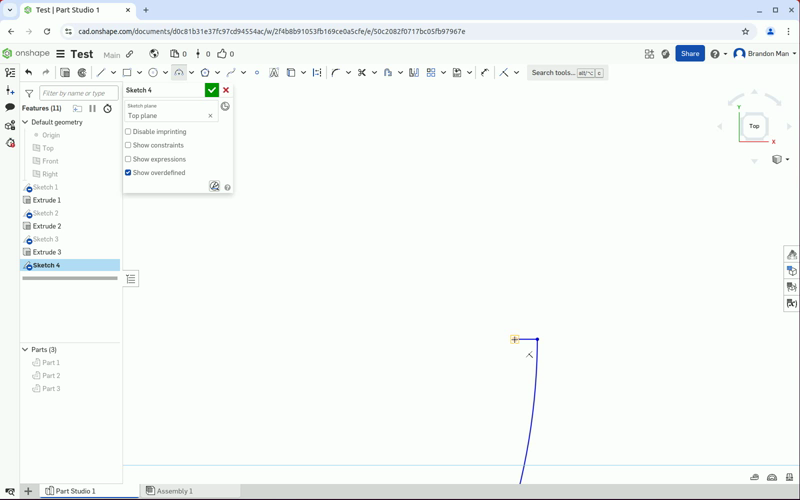
scroll(-6)
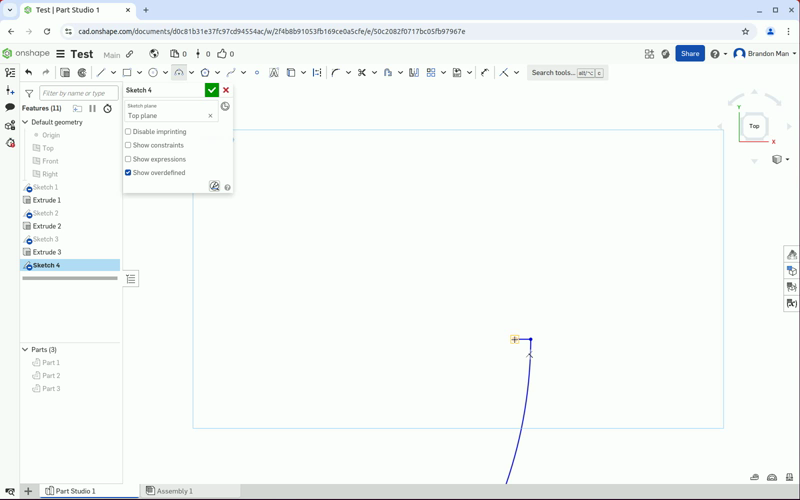
scroll(-6)
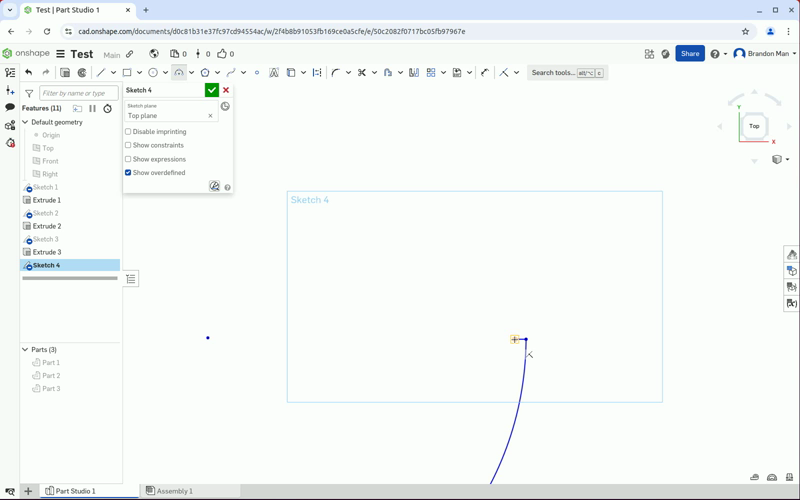
scroll(-6)
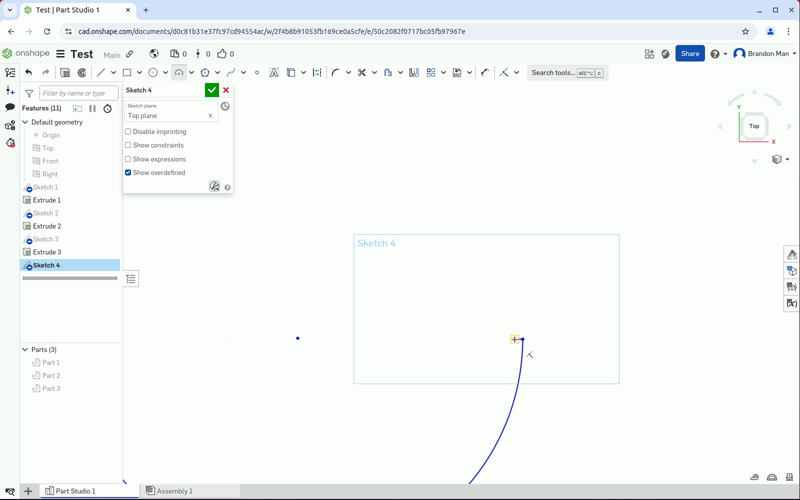
scroll(-6)
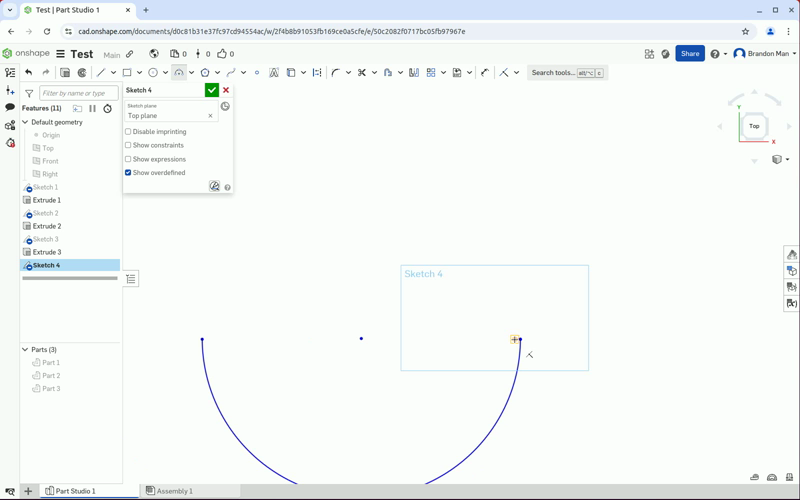
scroll(-6)
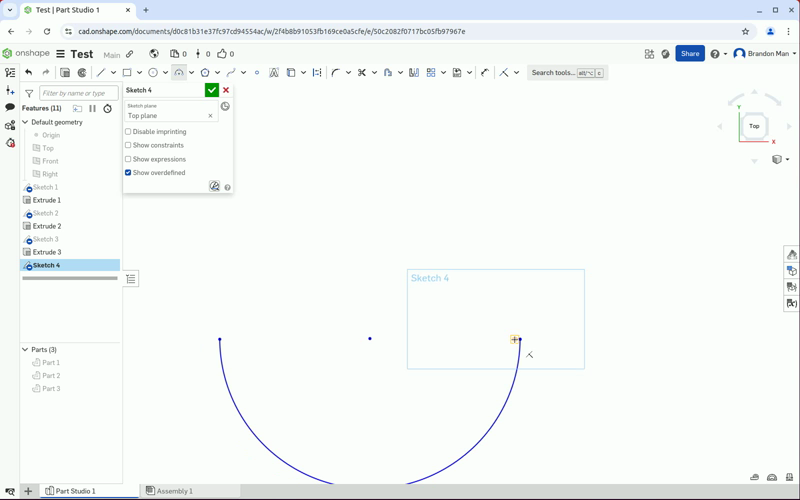
scroll(-6)
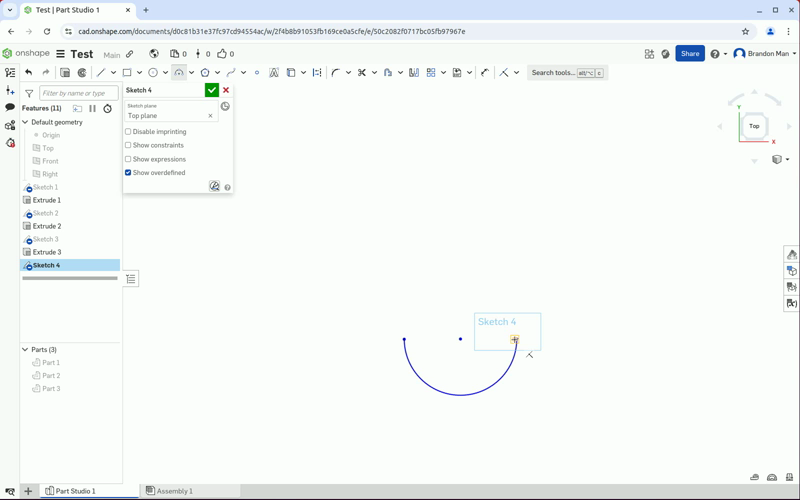
key_down(shift)
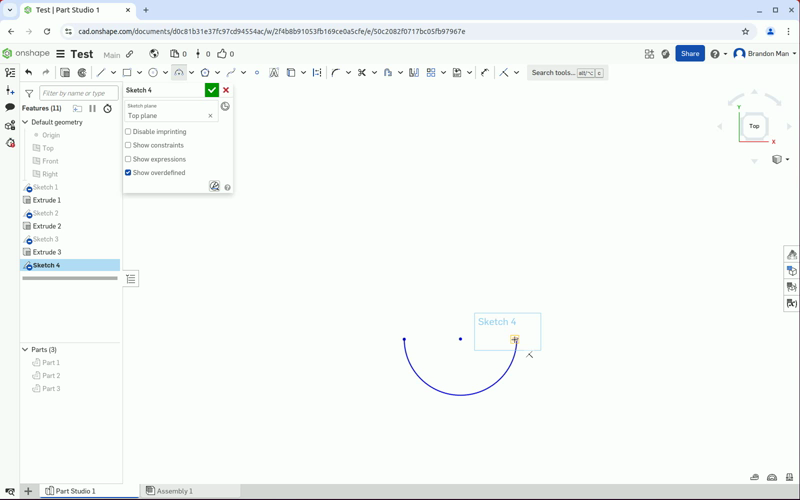
mouse_move(406, 339)
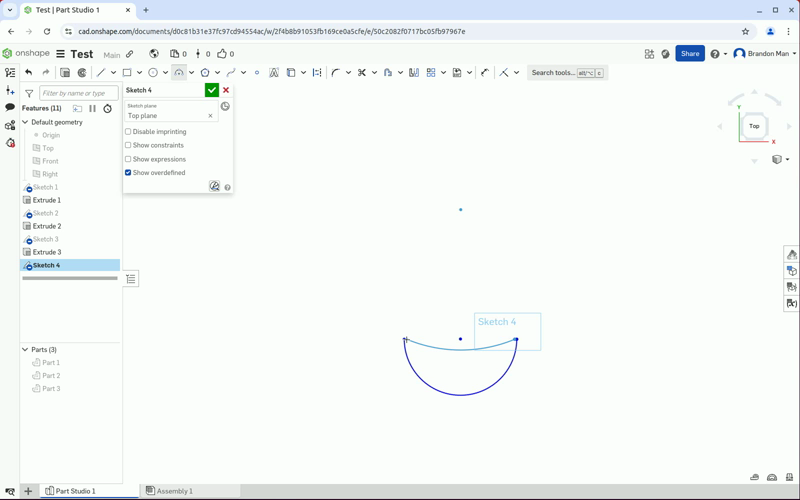
scroll(6)
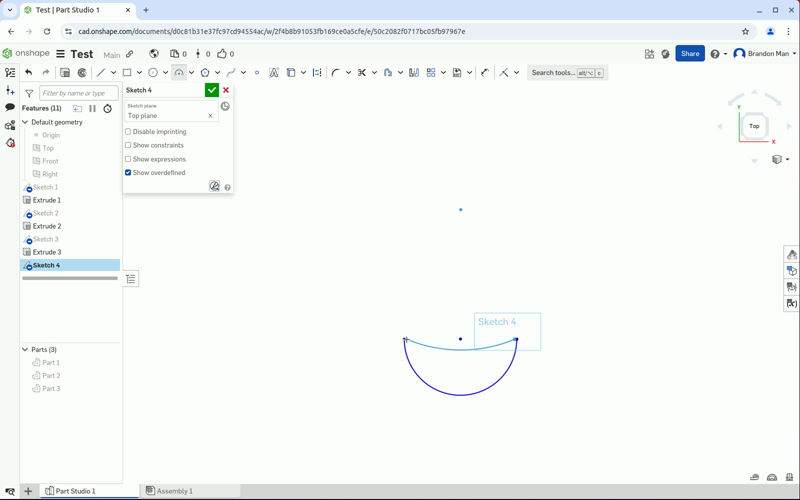
scroll(6)
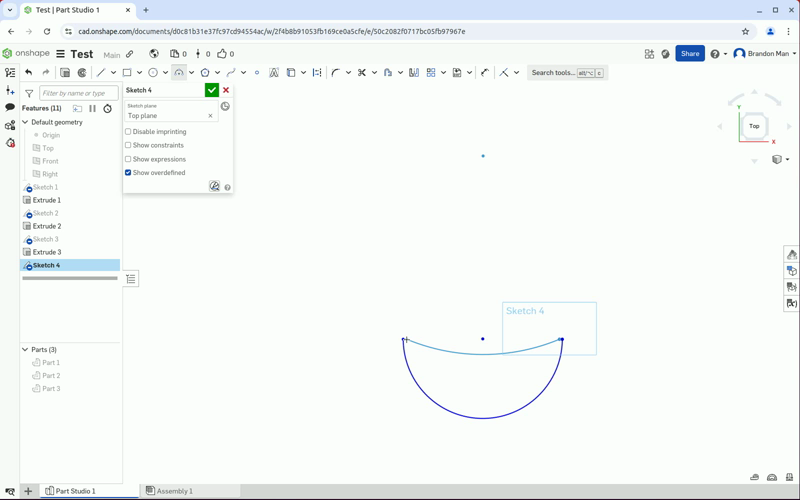
scroll(6)
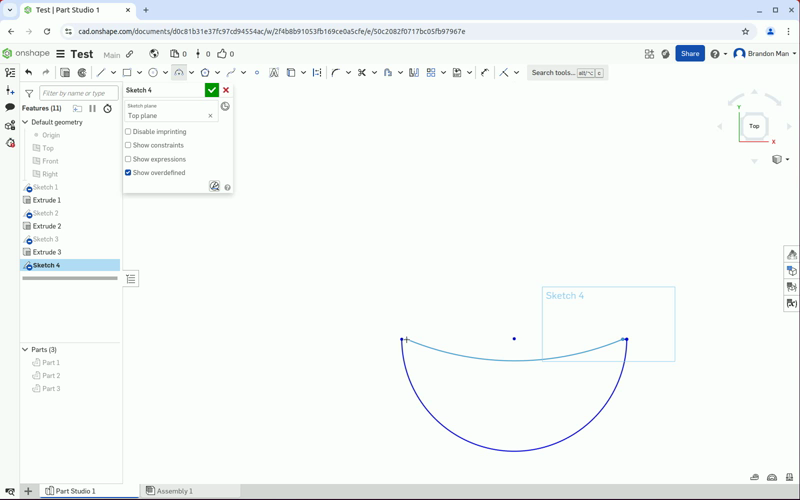
scroll(6)
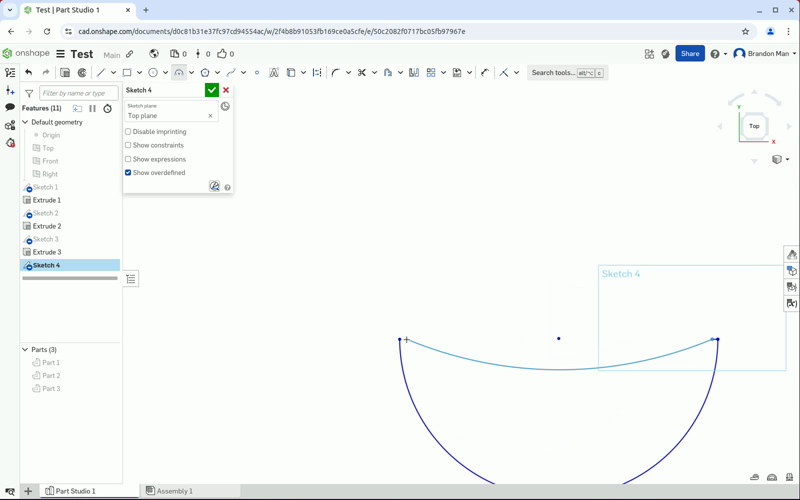
scroll(6)
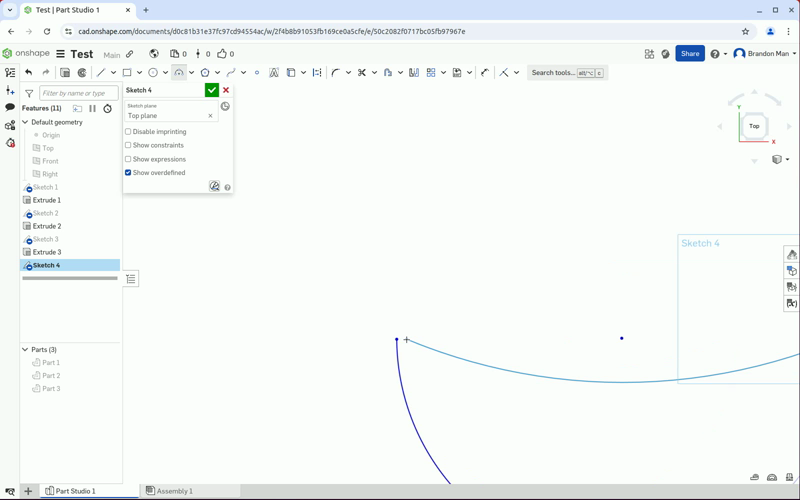
scroll(6)
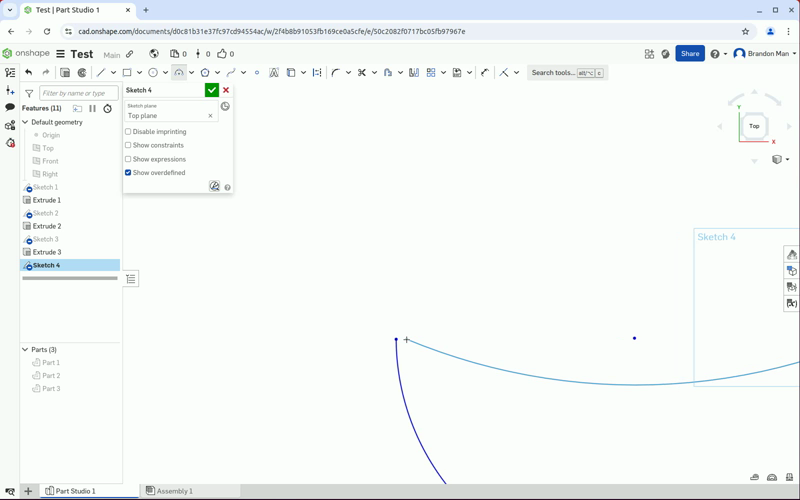
scroll(6)
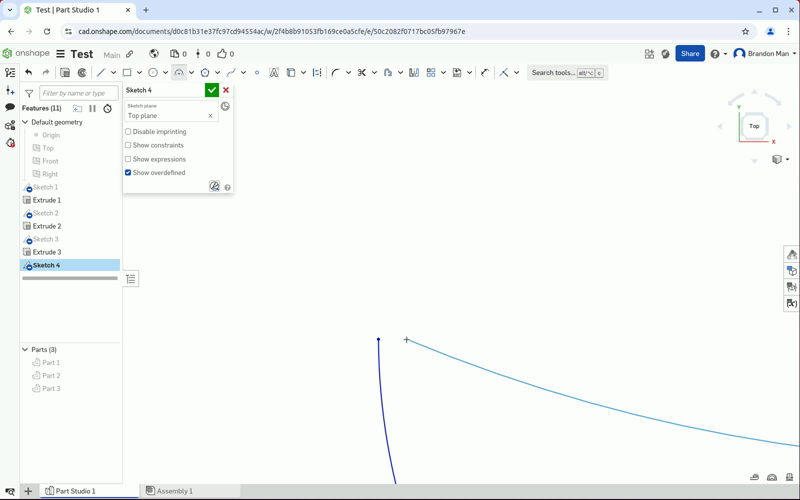
click(406, 339)
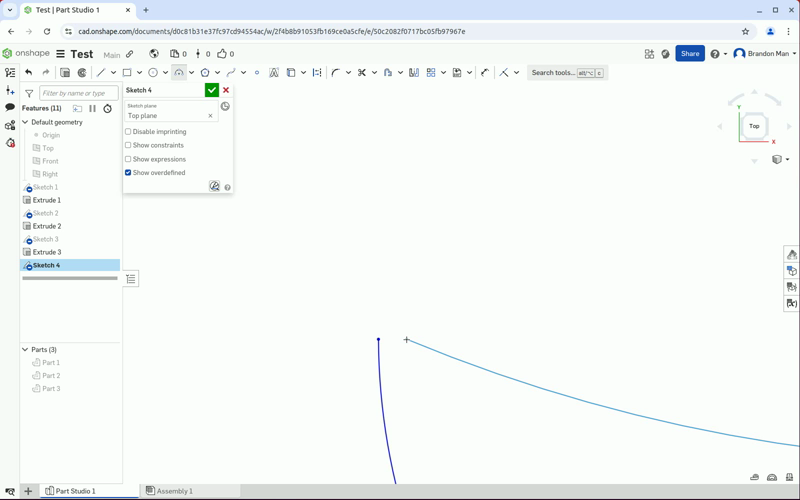
scroll(-6)
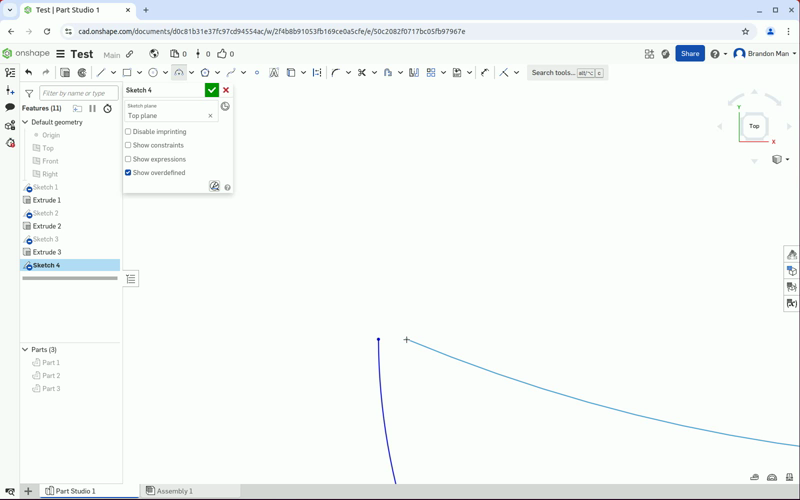
scroll(-6)
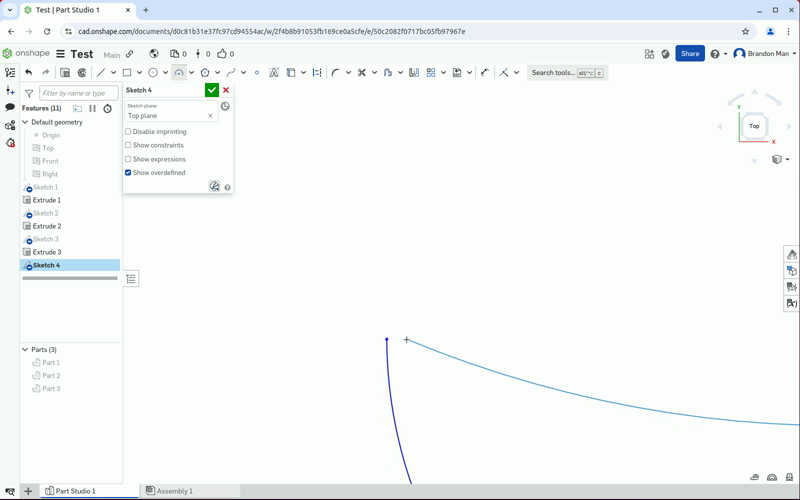
scroll(-6)
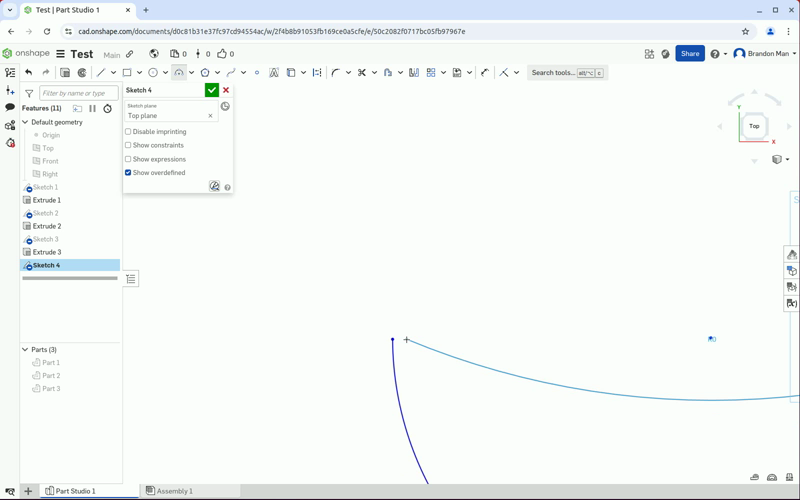
scroll(-6)
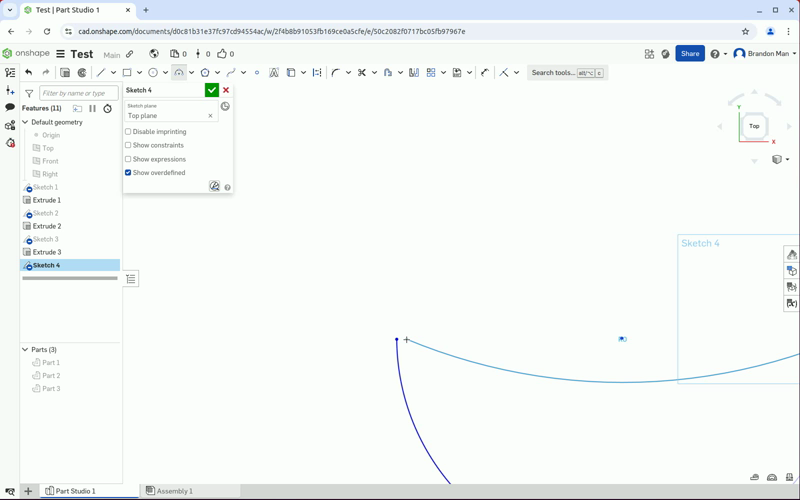
scroll(-6)
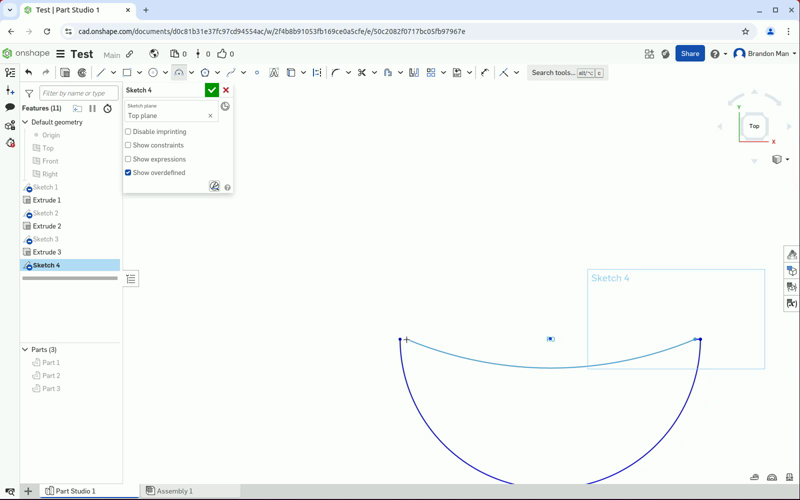
scroll(-6)
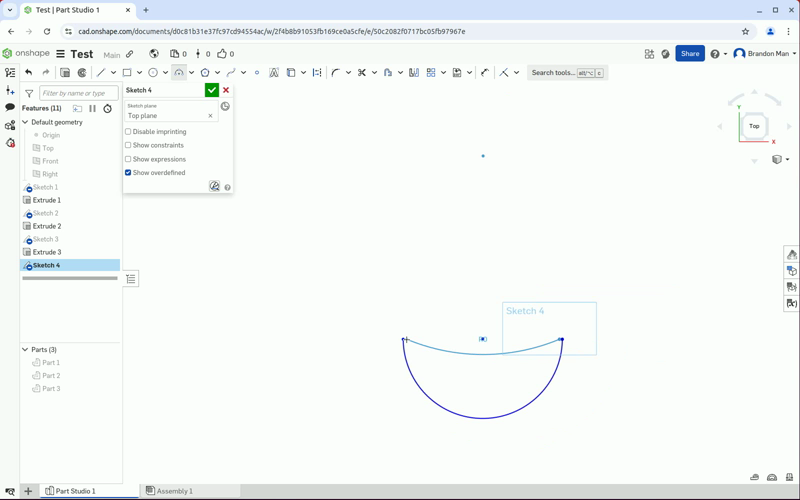
scroll(-6)
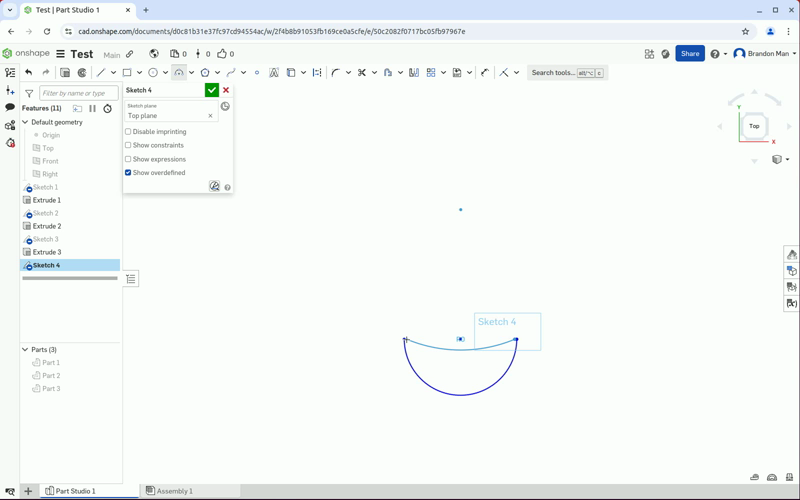
mouse_move(460, 393)
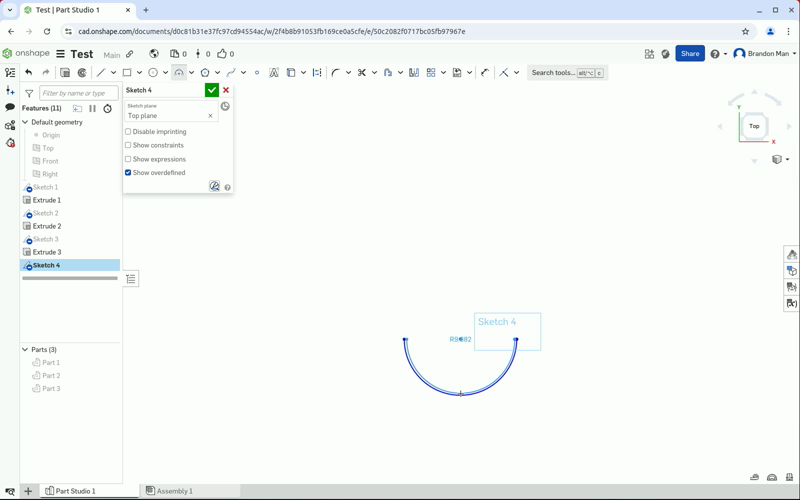
scroll(6)
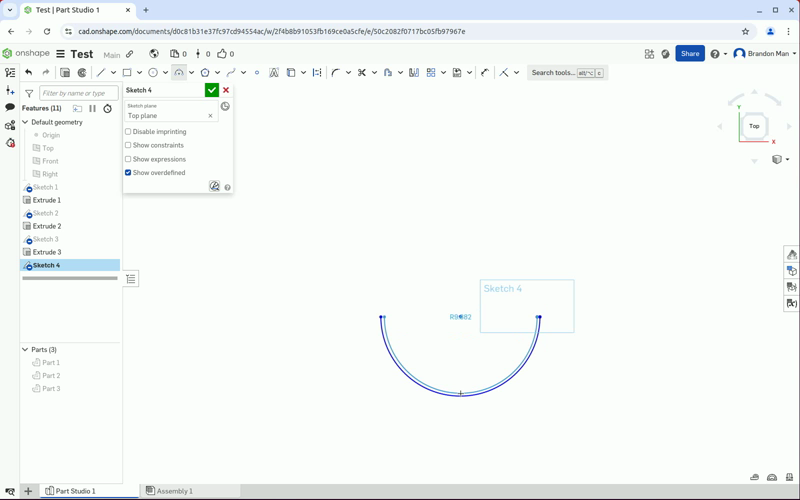
scroll(6)
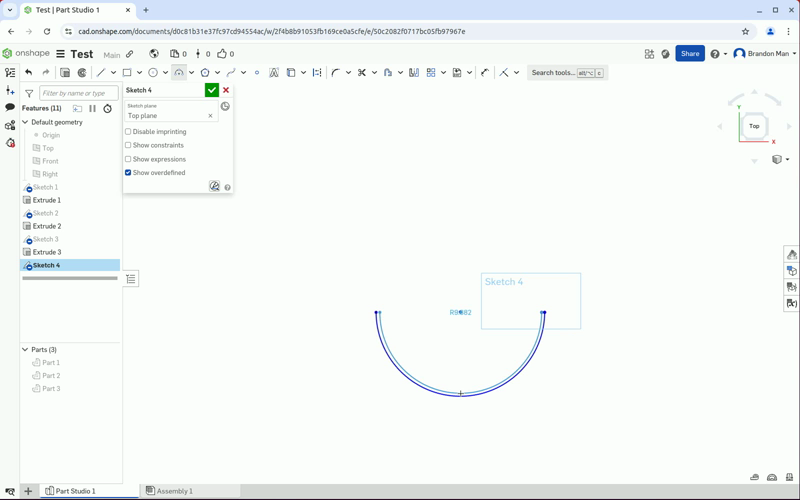
scroll(6)
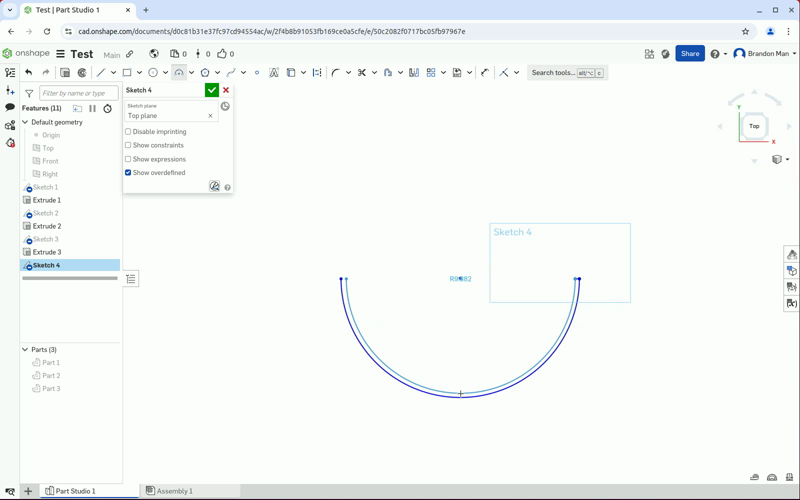
scroll(6)
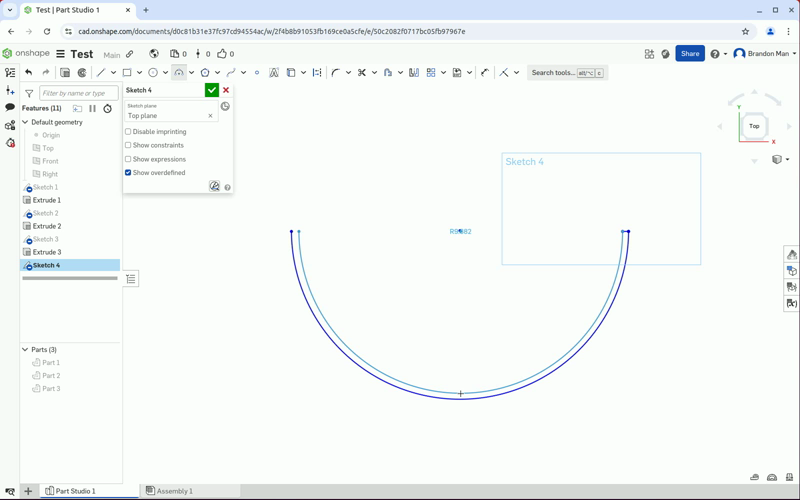
scroll(6)
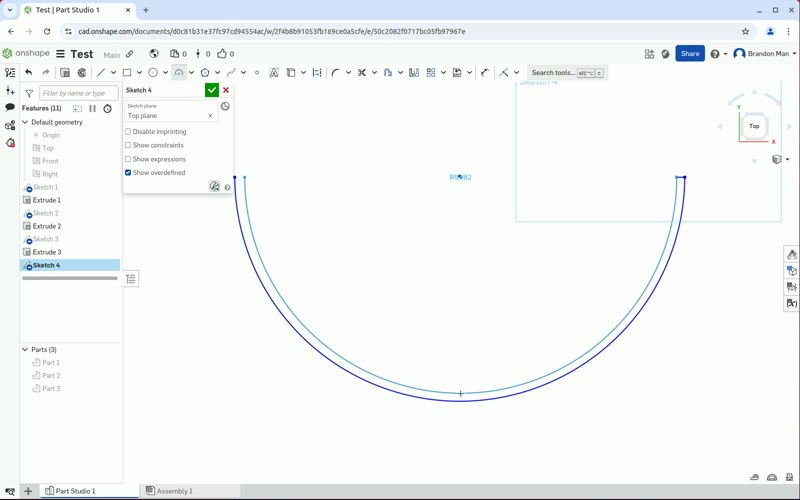
scroll(6)
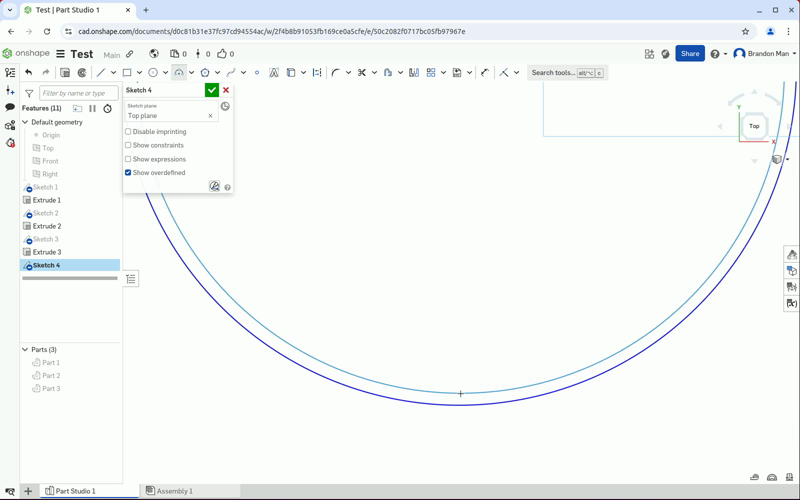
scroll(6)
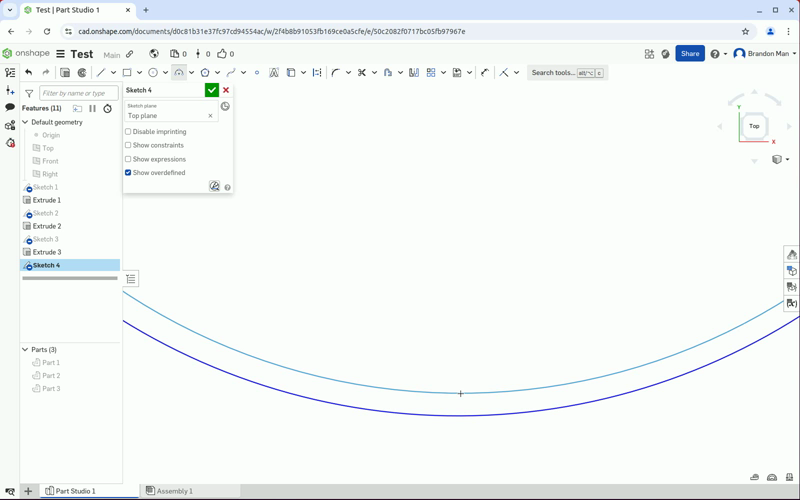
click(460, 393)
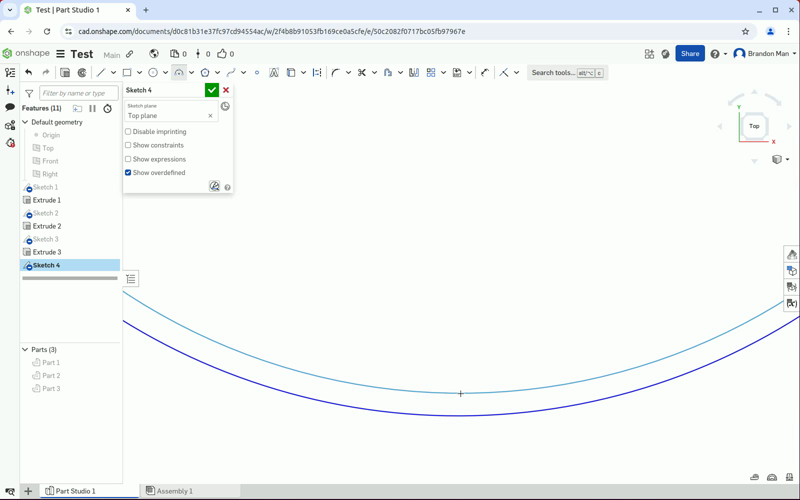
scroll(-6)
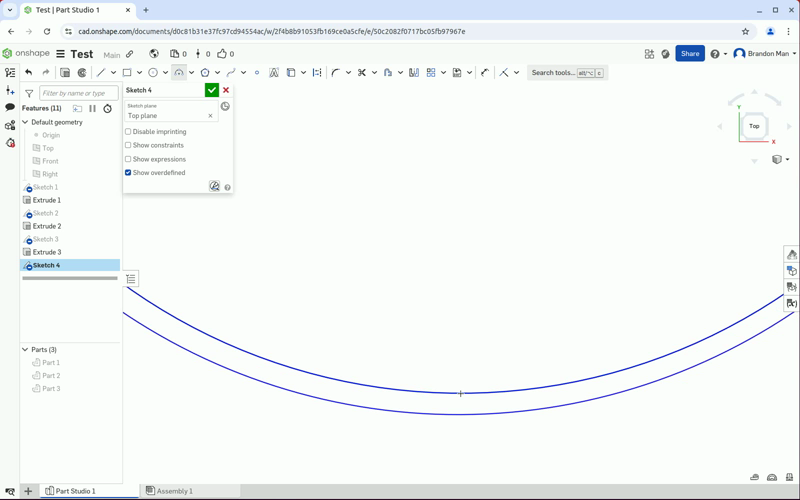
scroll(-6)
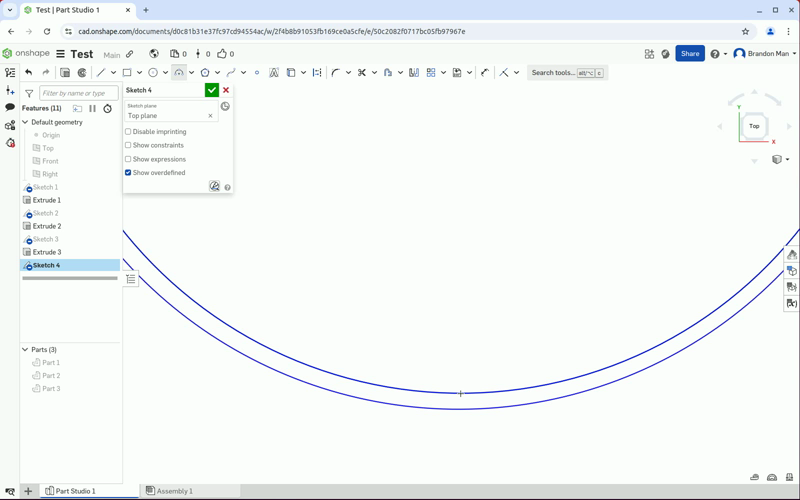
scroll(-6)
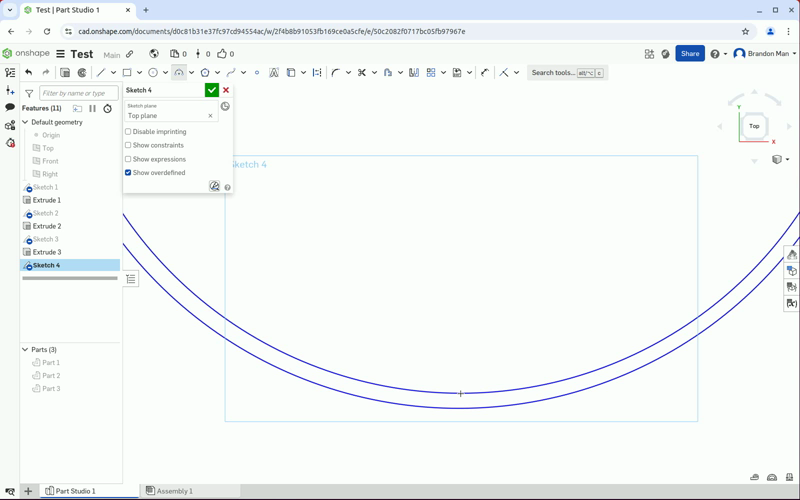
scroll(-6)
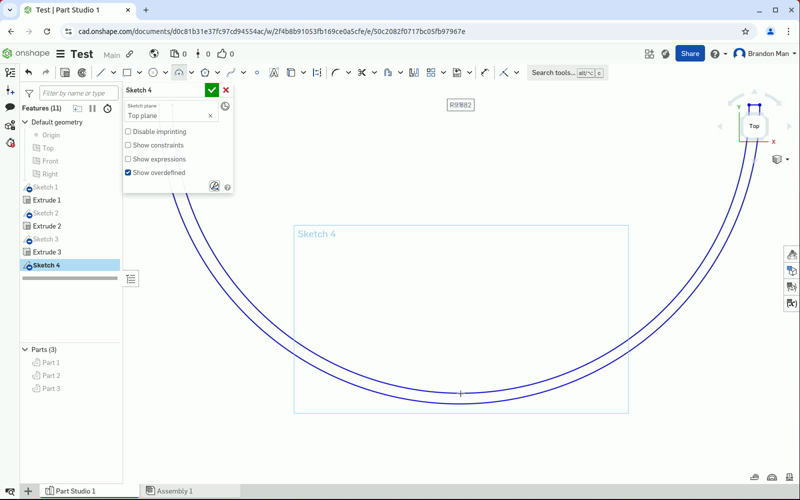
scroll(-6)
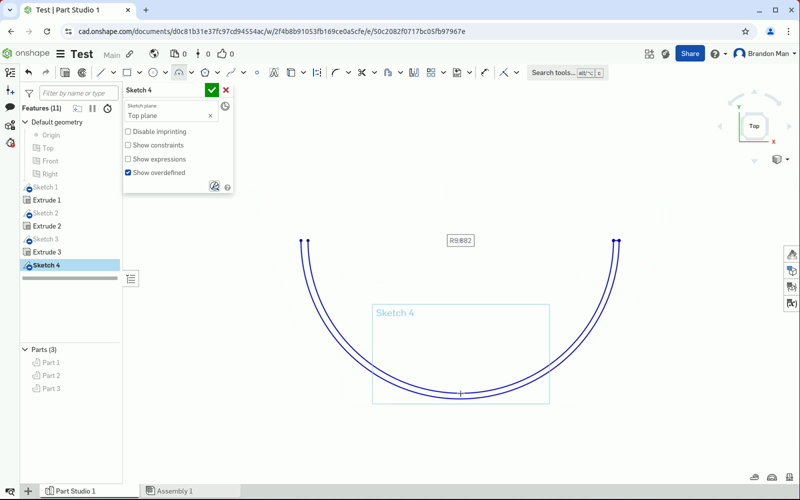
scroll(-6)
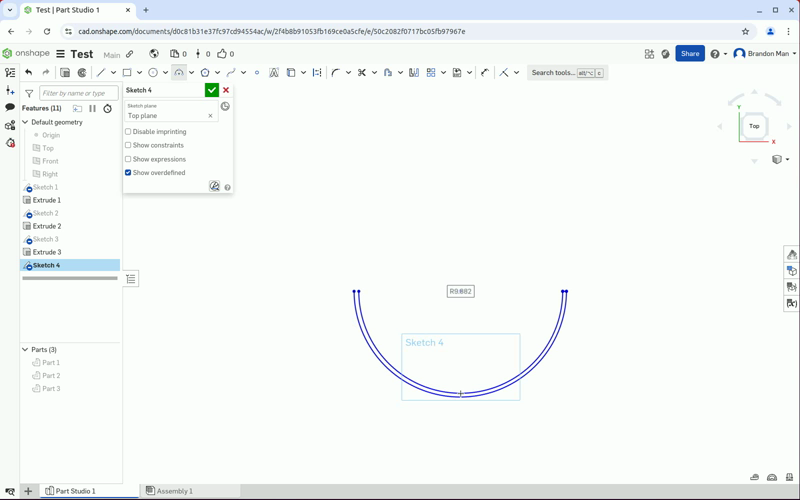
scroll(-6)
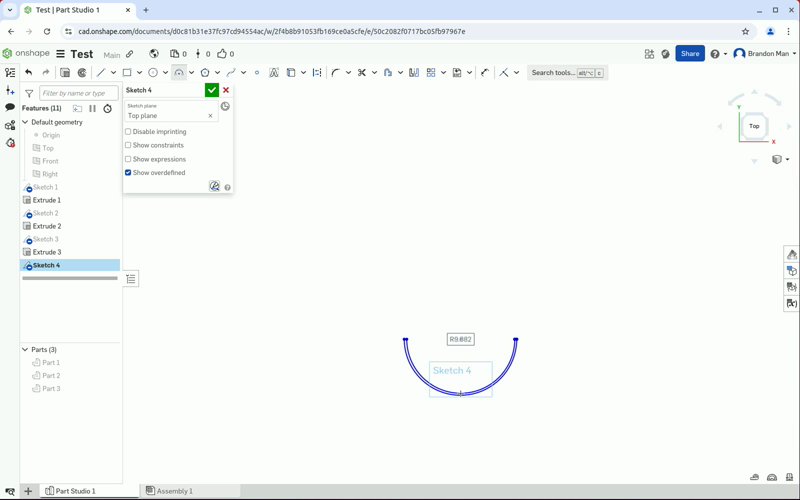
key_up(shift)
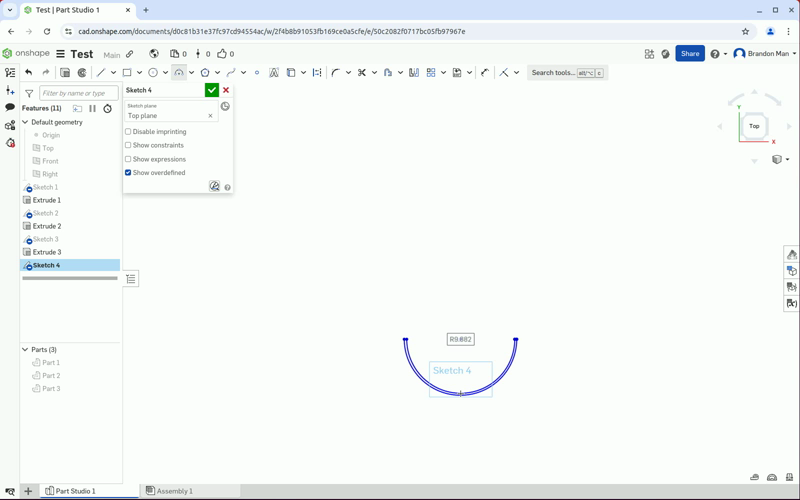
key(esc)
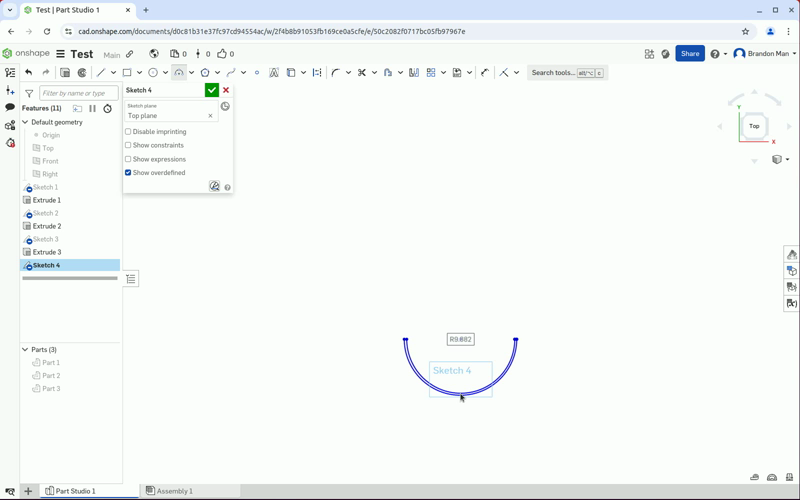
key(l)
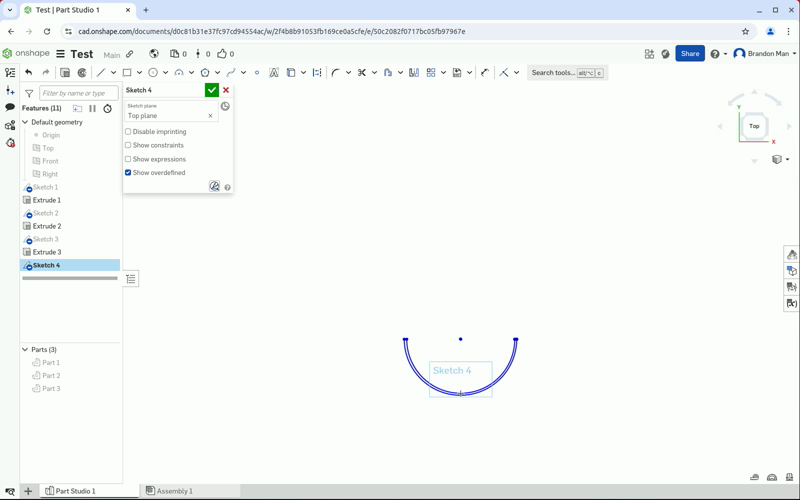
mouse_move(406, 339)
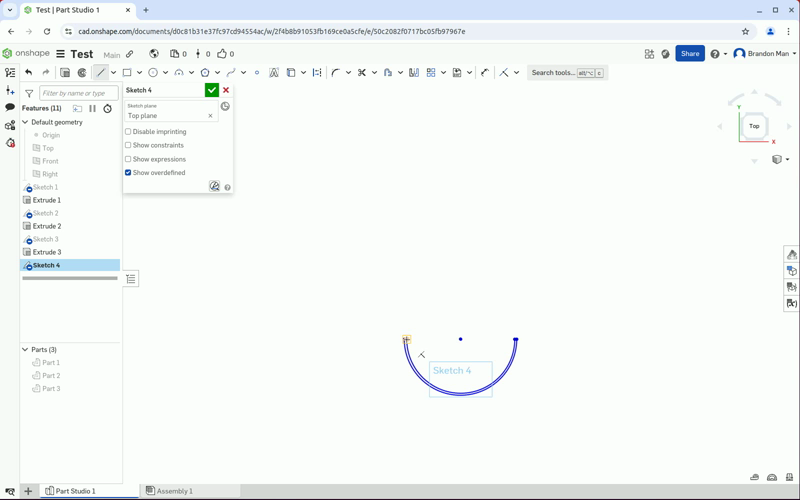
scroll(6)
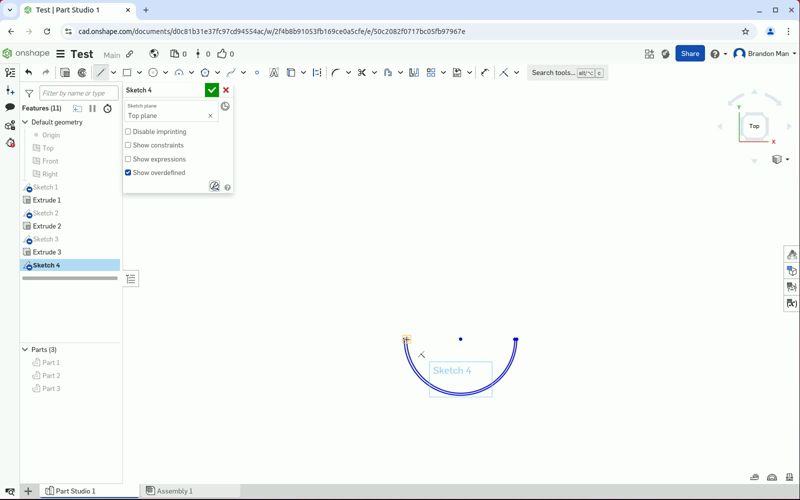
scroll(6)
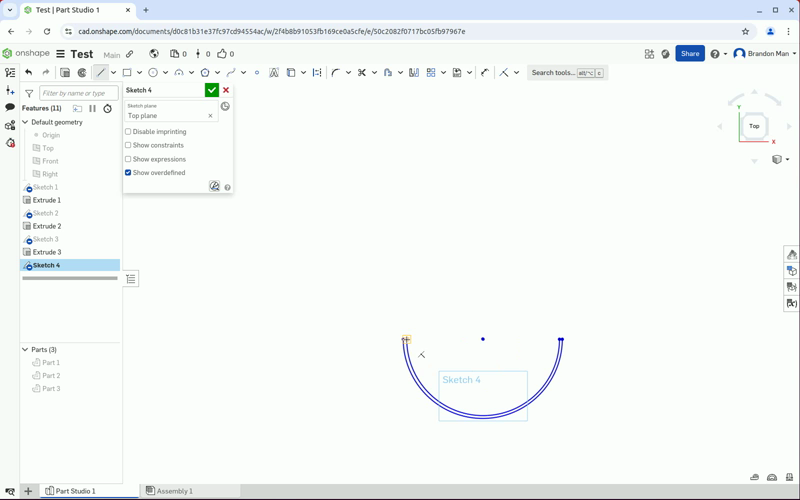
scroll(6)
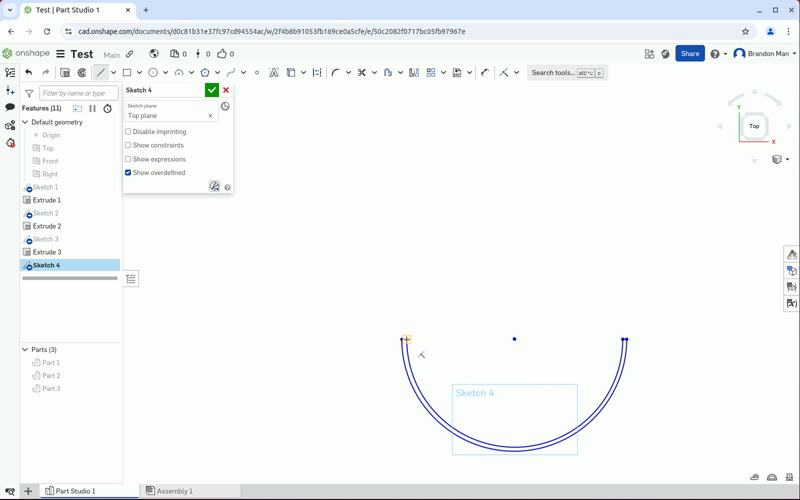
scroll(6)
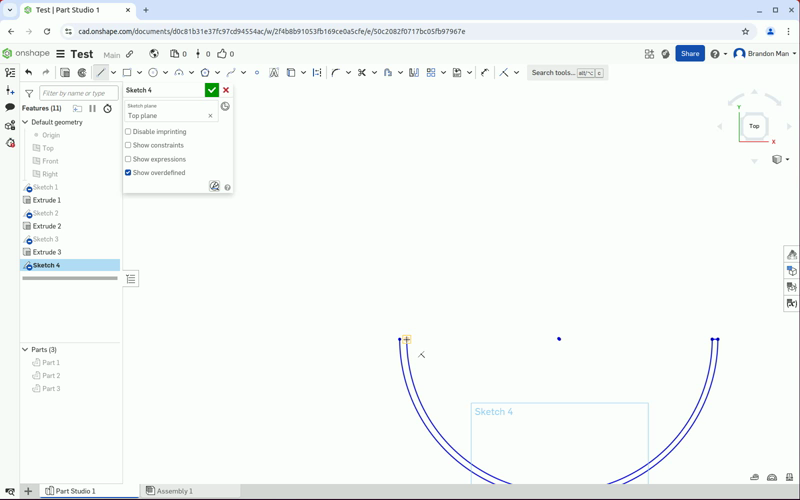
scroll(6)
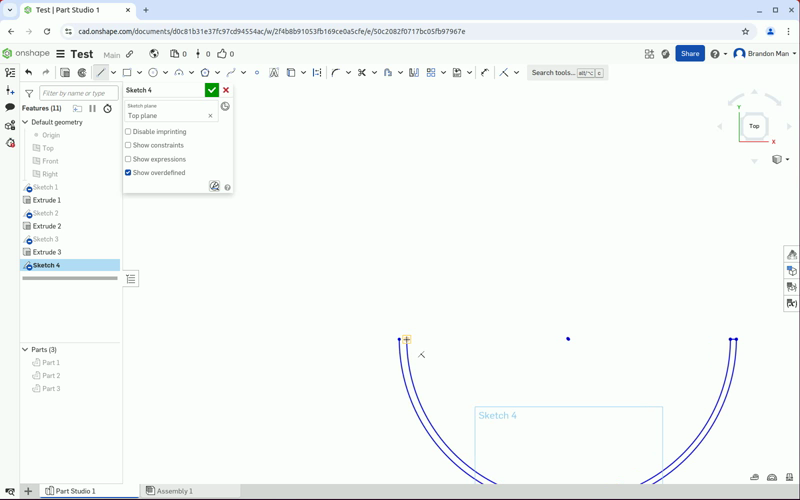
scroll(6)
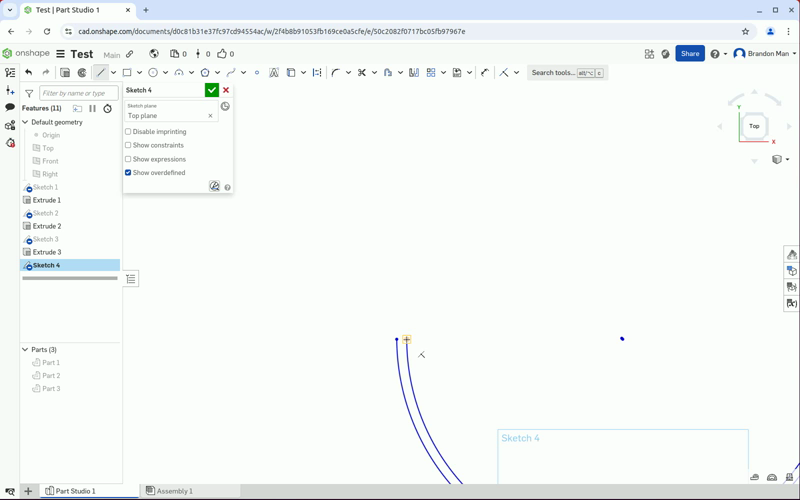
scroll(6)
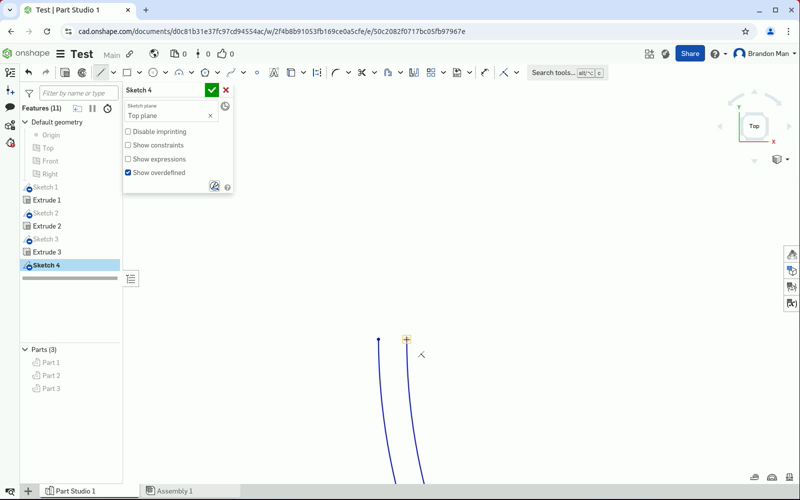
click(406, 339)
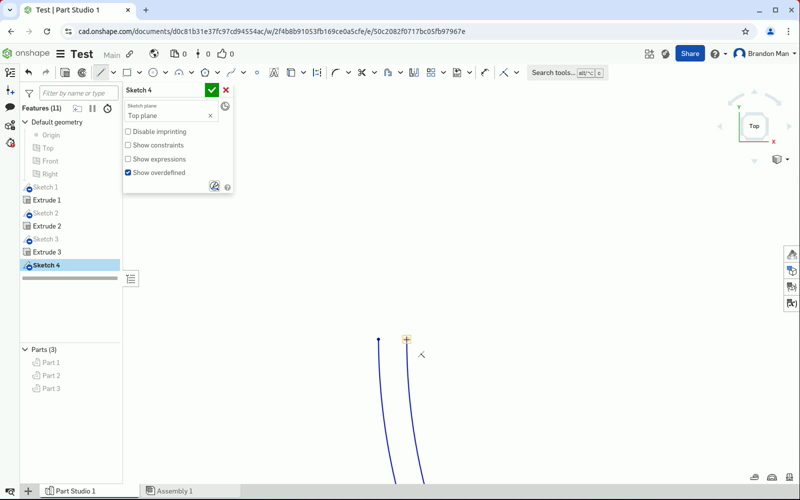
scroll(-6)
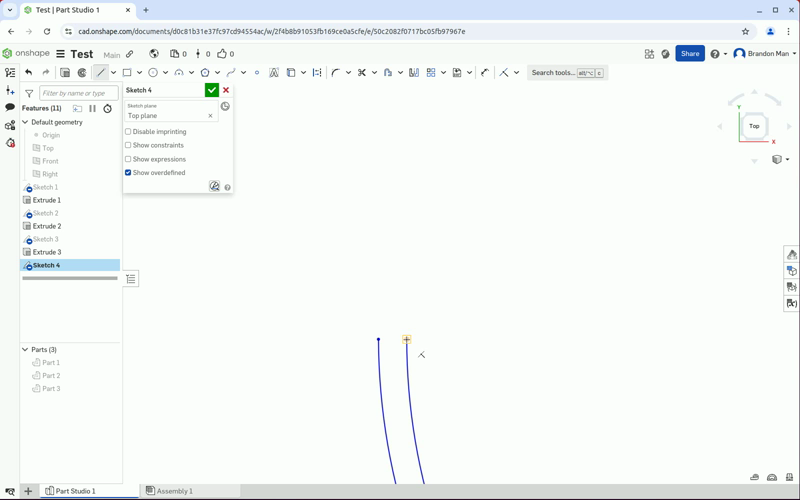
scroll(-6)
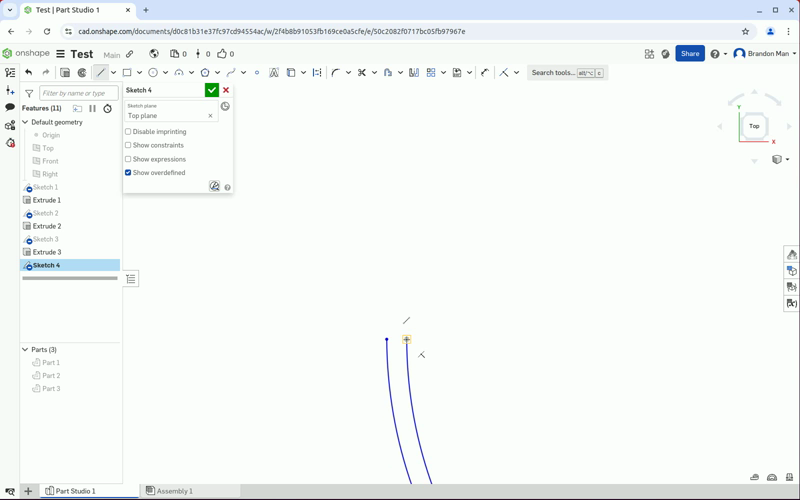
scroll(-6)
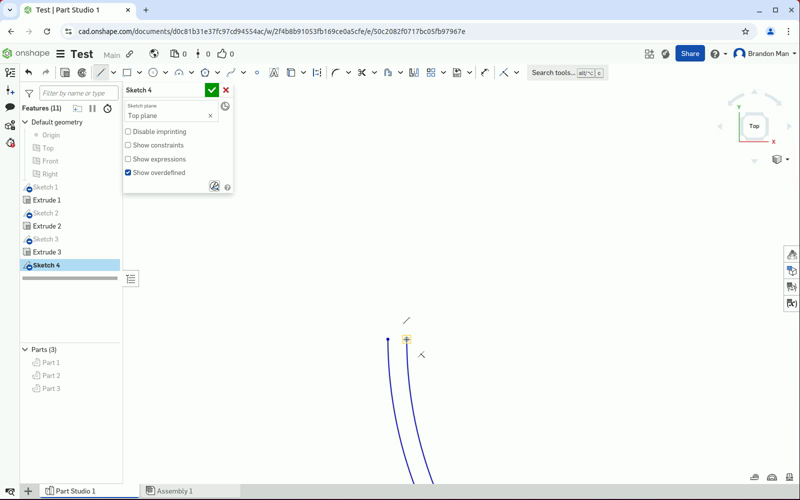
scroll(-6)
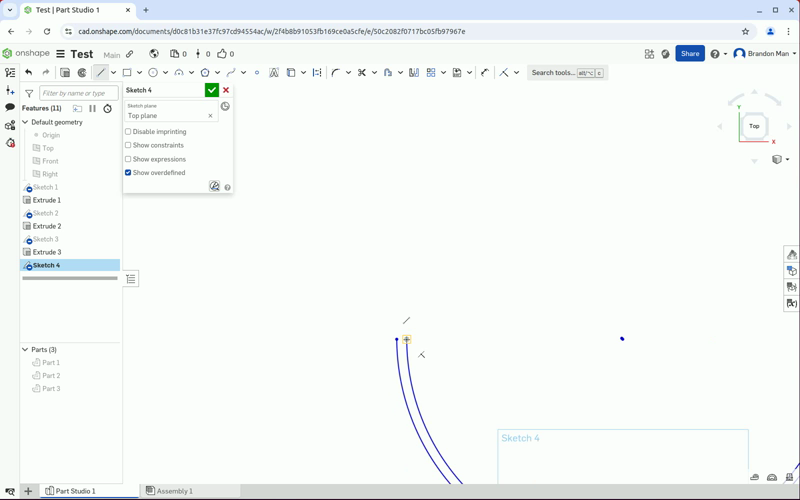
scroll(-6)
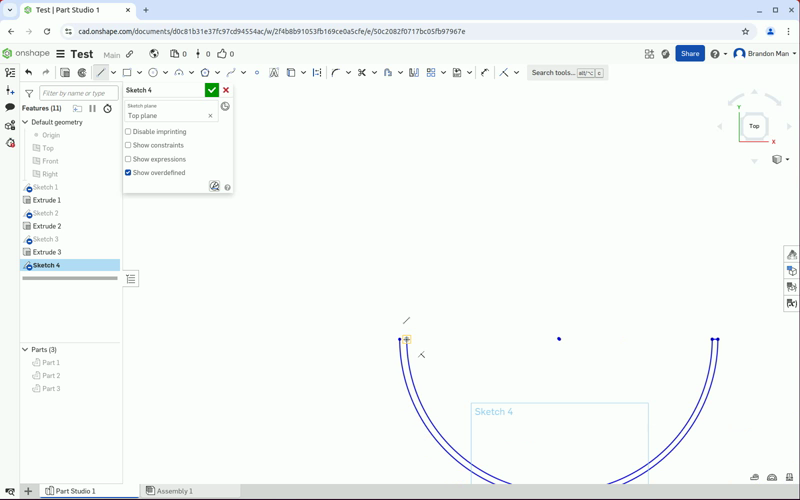
scroll(-6)
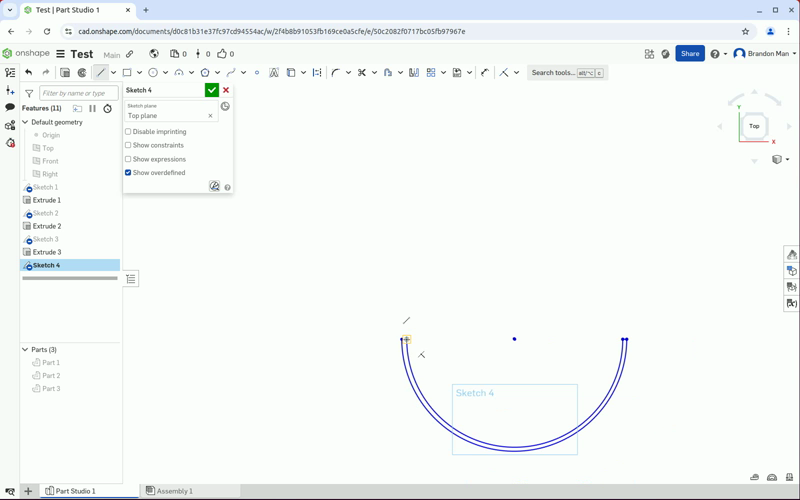
scroll(-6)
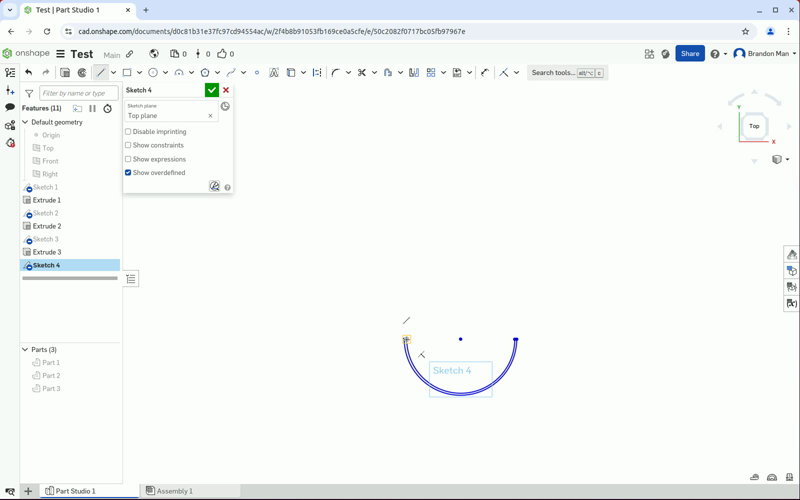
mouse_move(436, 339)
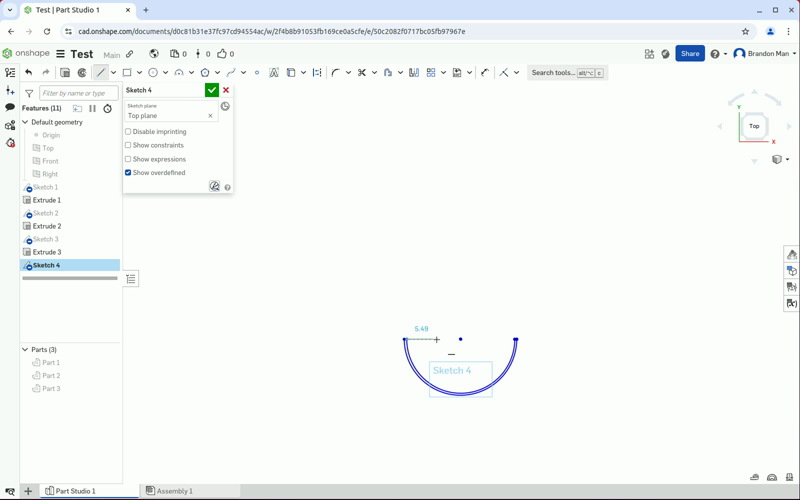
key_down(shift)
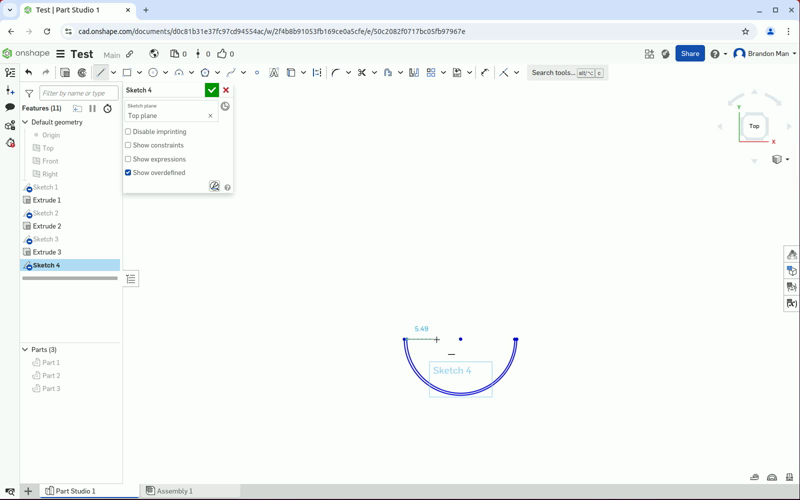
mouse_move(404, 339)
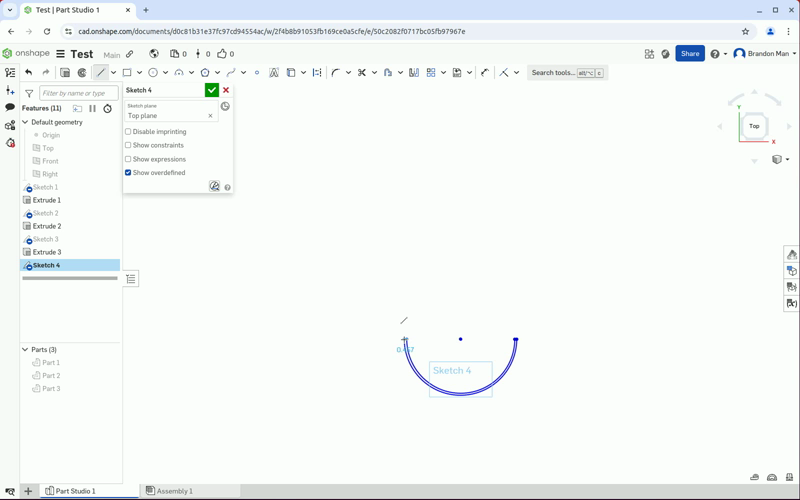
scroll(6)
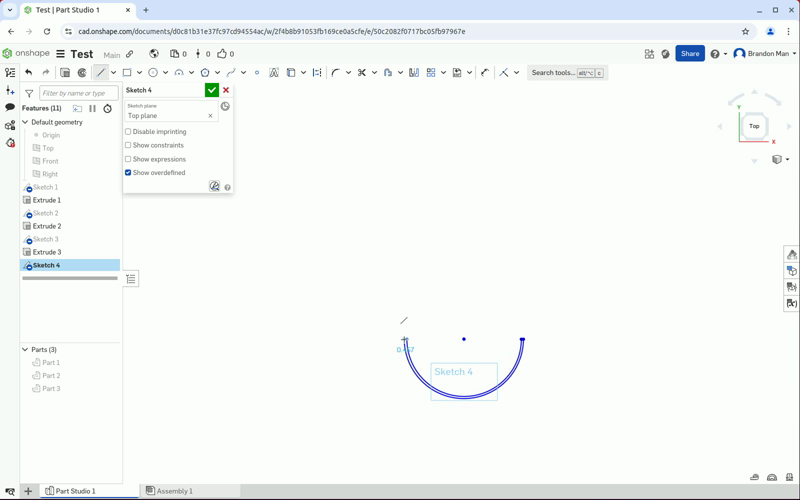
scroll(6)
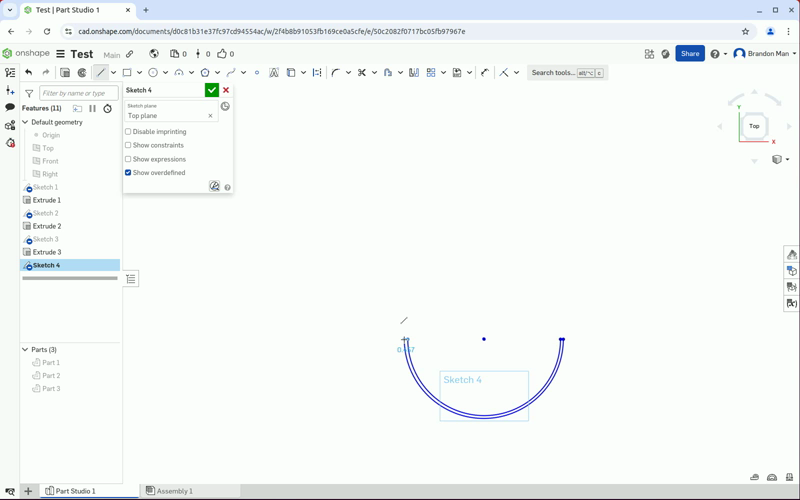
scroll(6)
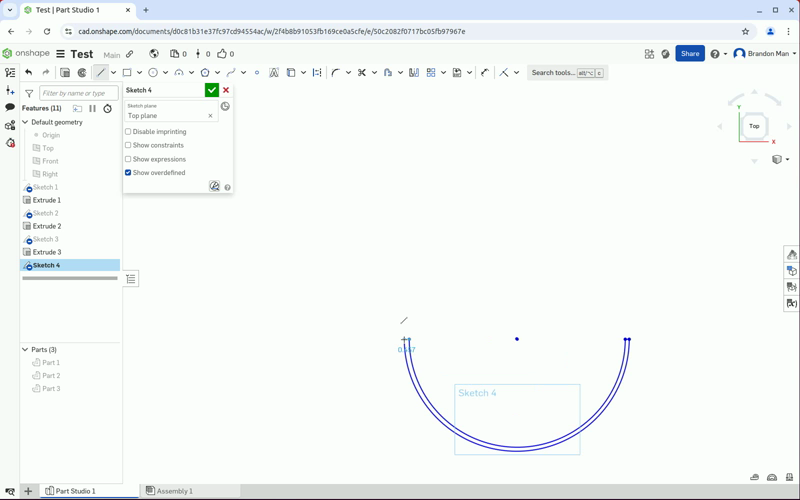
scroll(6)
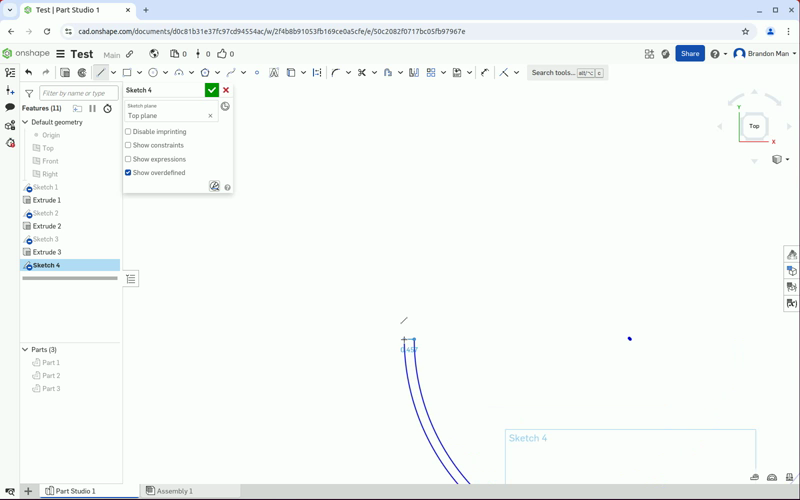
scroll(6)
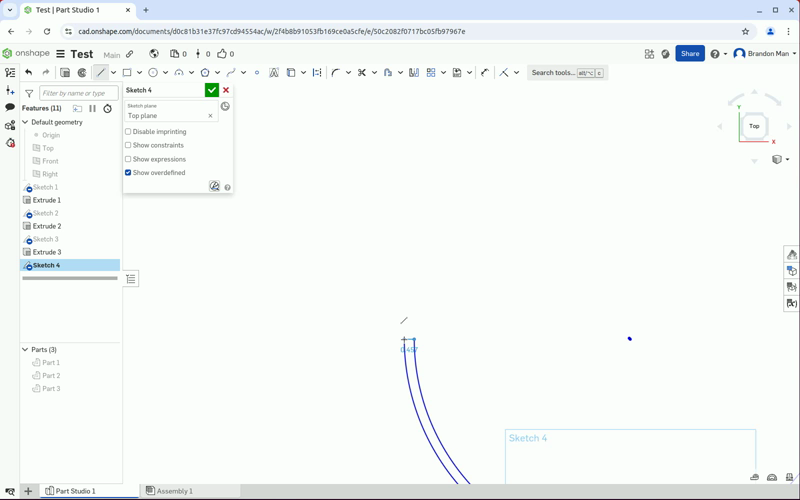
scroll(6)
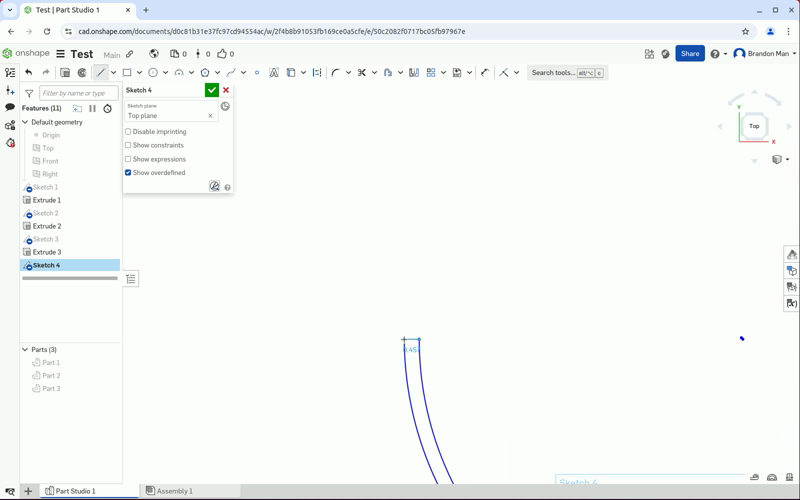
scroll(6)
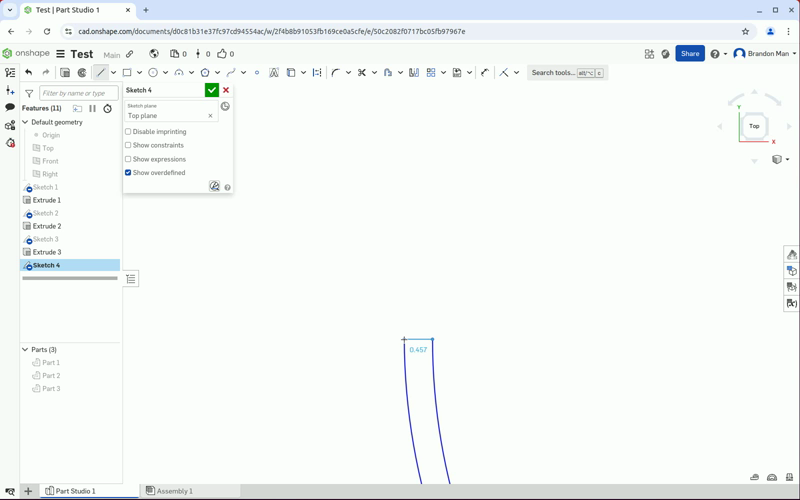
key_up(shift)
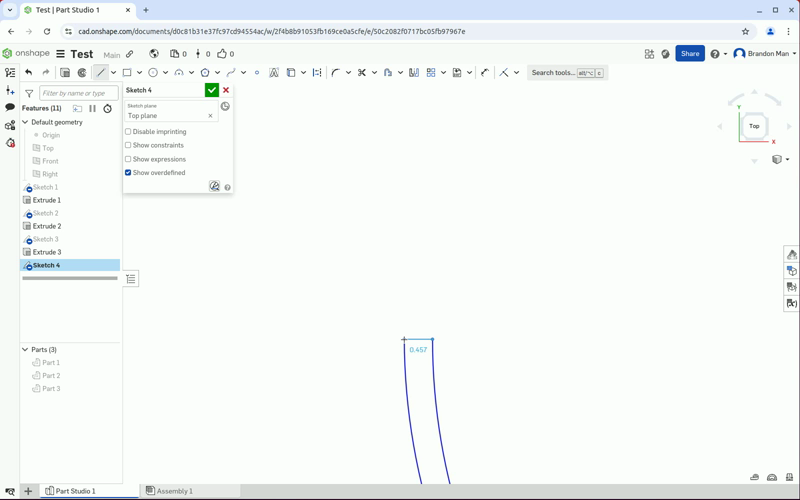
click(404, 339)
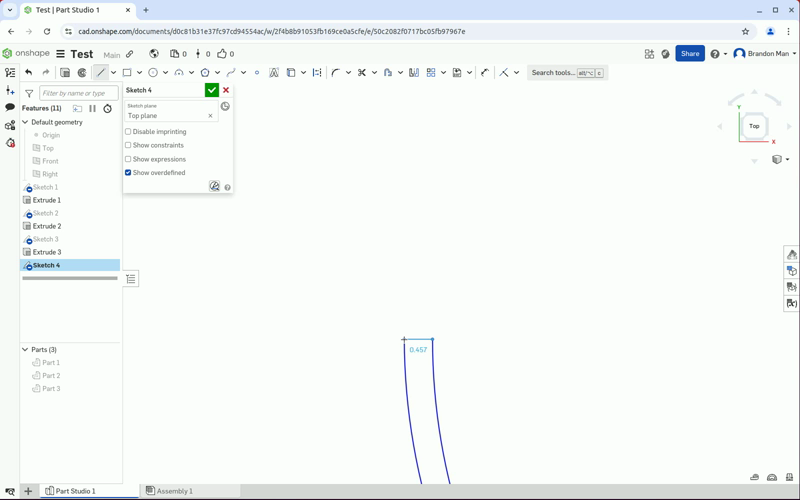
scroll(-6)
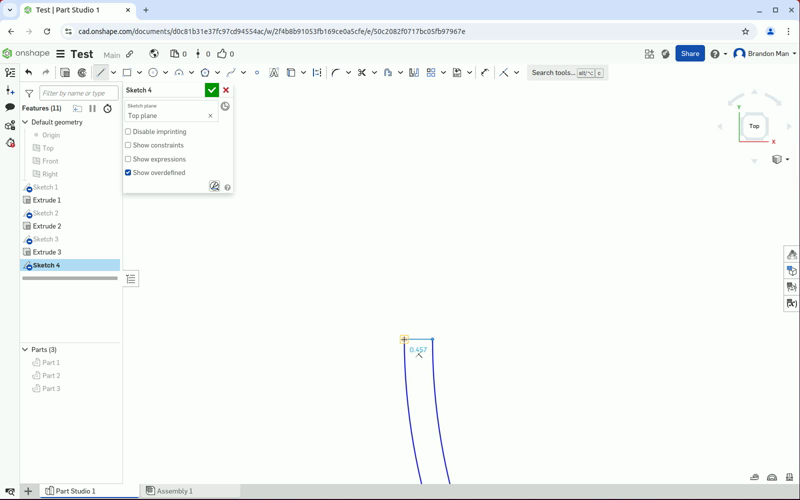
scroll(-6)
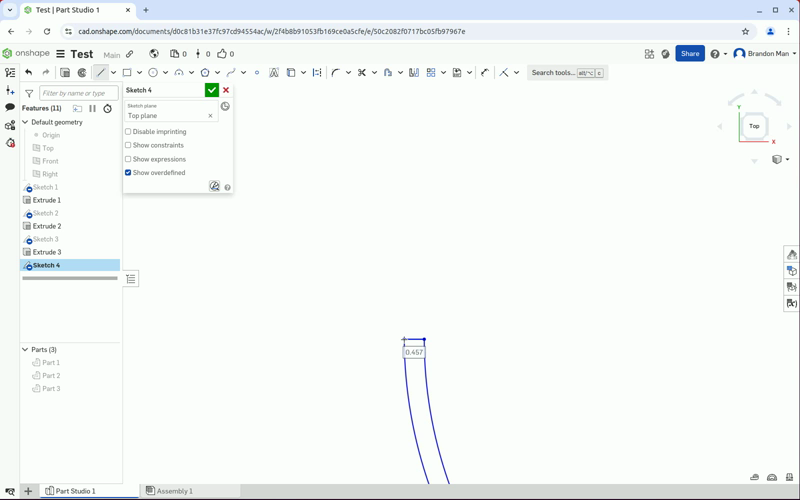
scroll(-6)
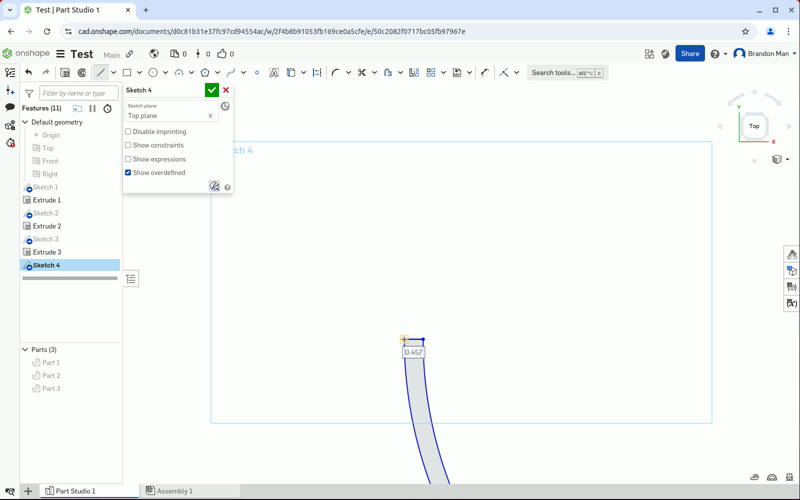
scroll(-6)
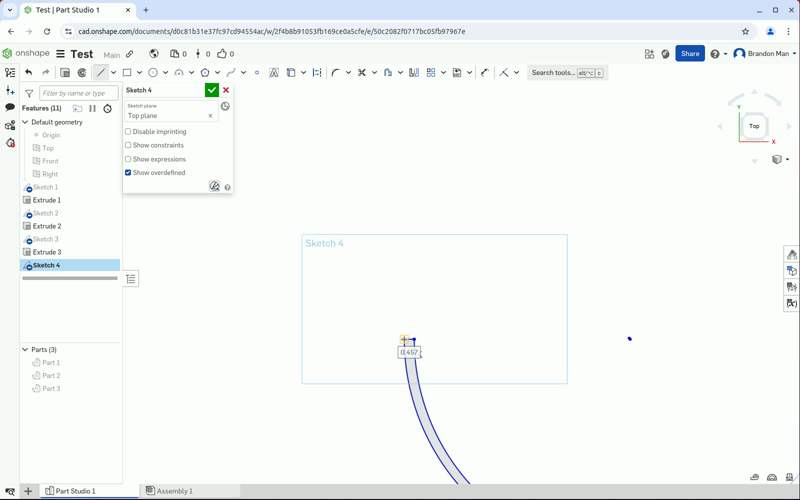
scroll(-6)
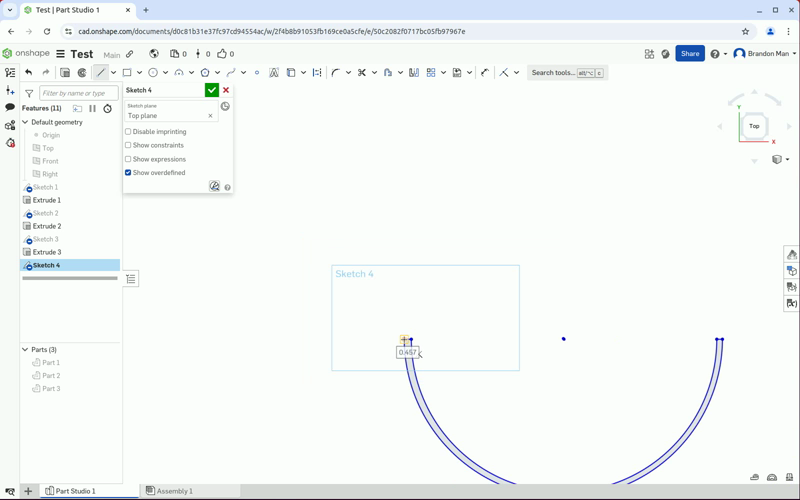
scroll(-6)
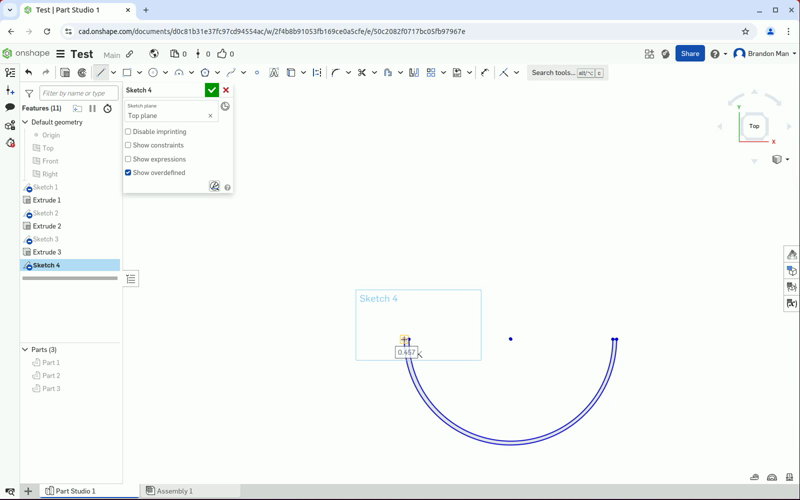
scroll(-6)
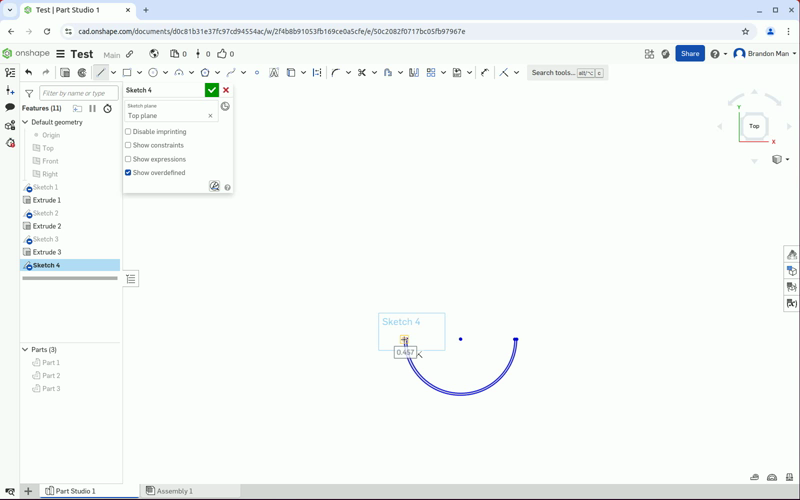
key(esc)
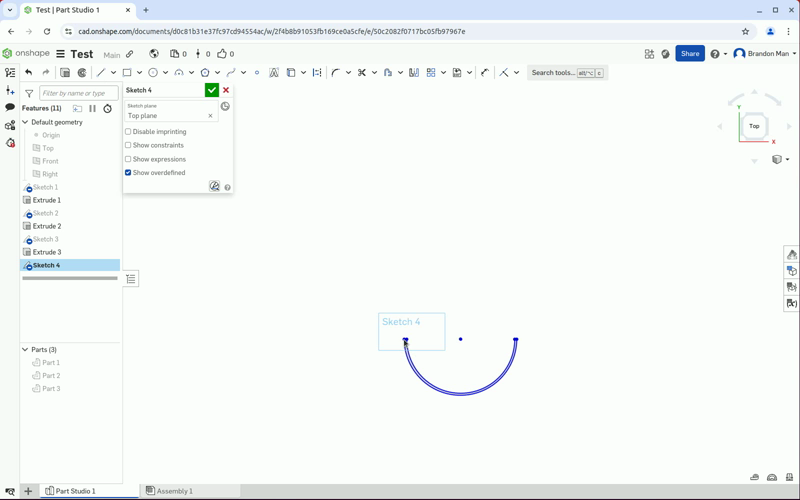
mouse_move(504, 371)
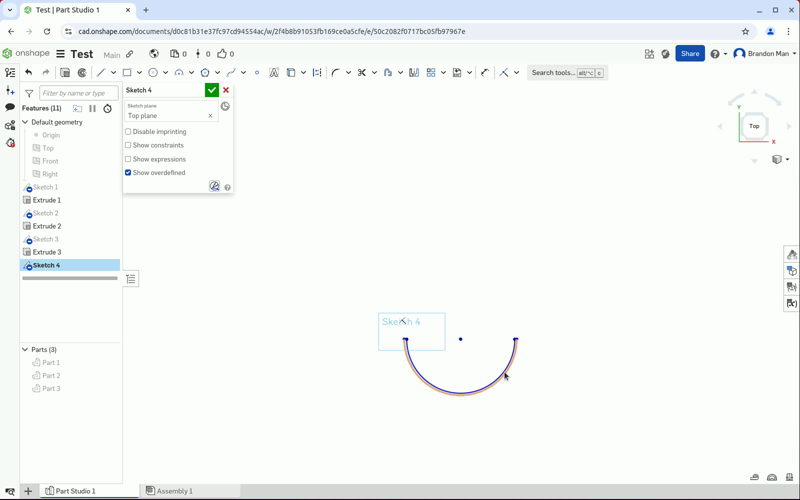
scroll(6)
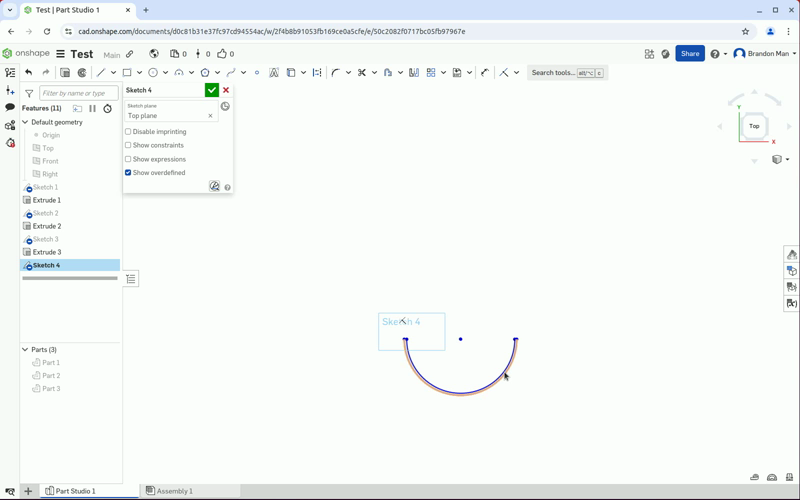
scroll(6)
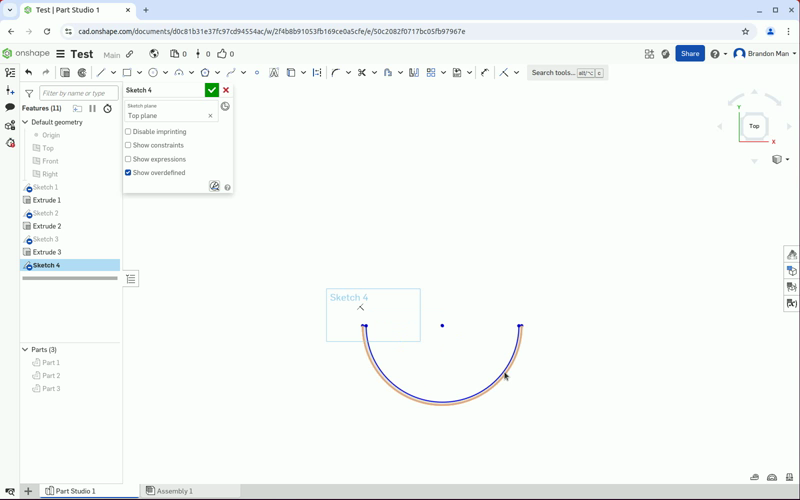
scroll(6)
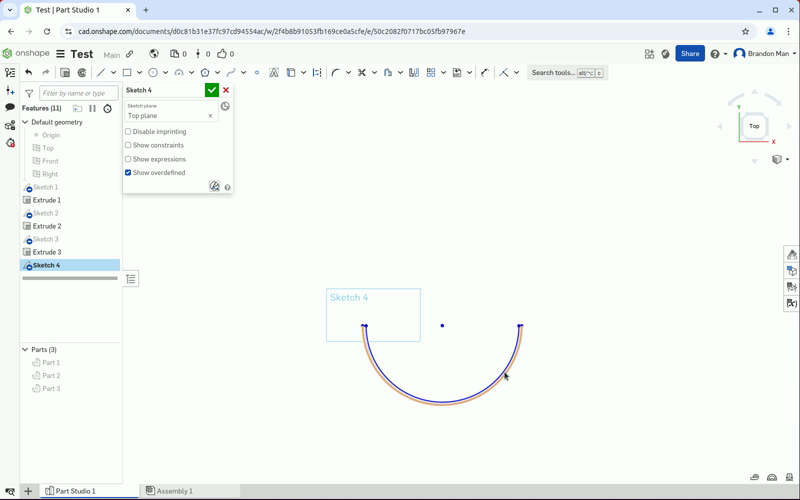
scroll(6)
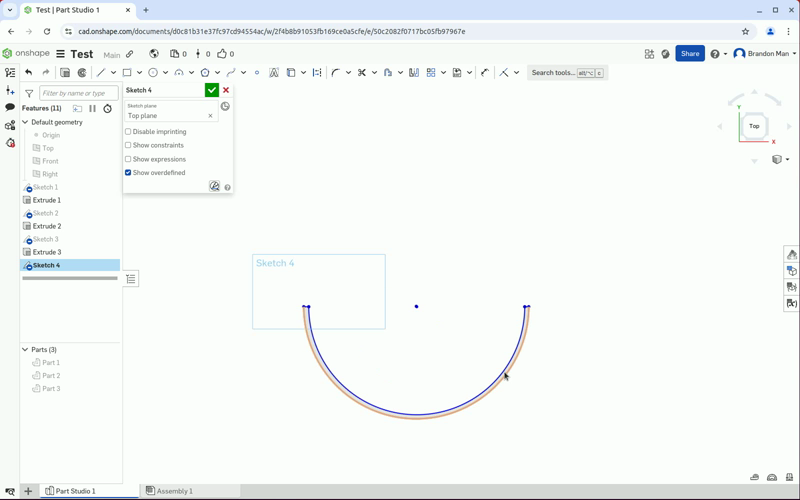
scroll(6)
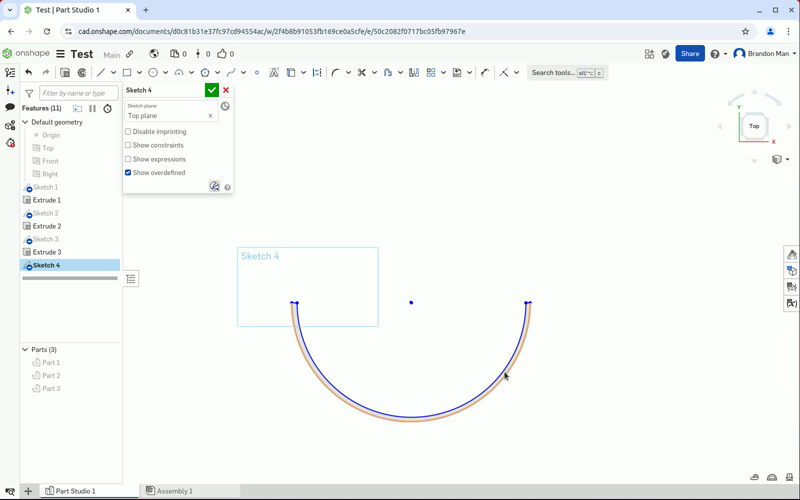
scroll(6)
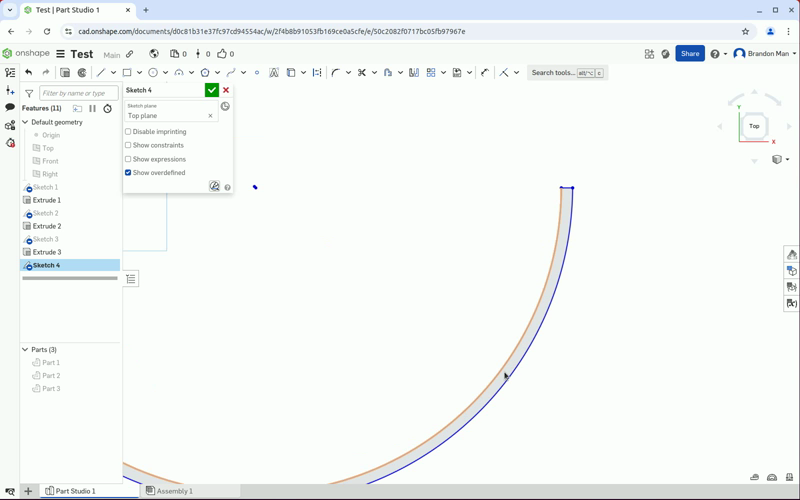
scroll(6)
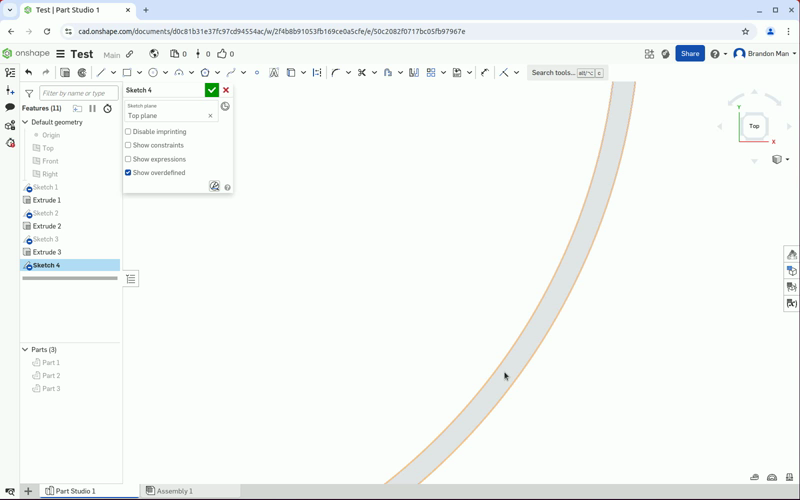
click(504, 371)
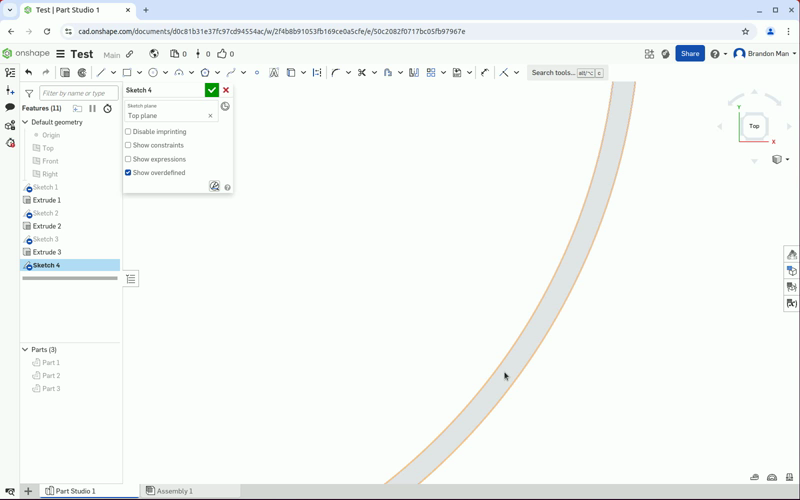
scroll(-6)
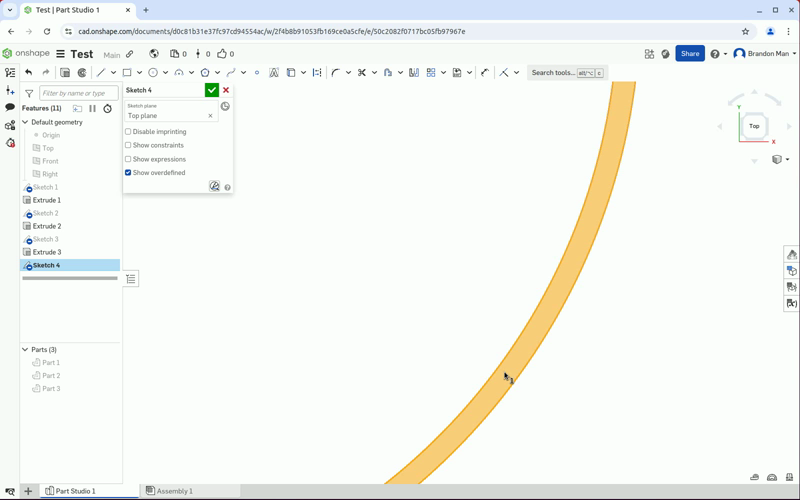
scroll(-6)
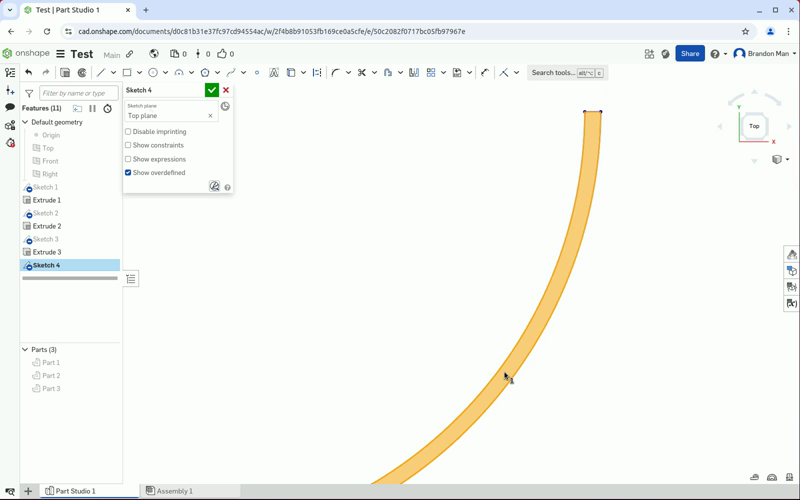
scroll(-6)
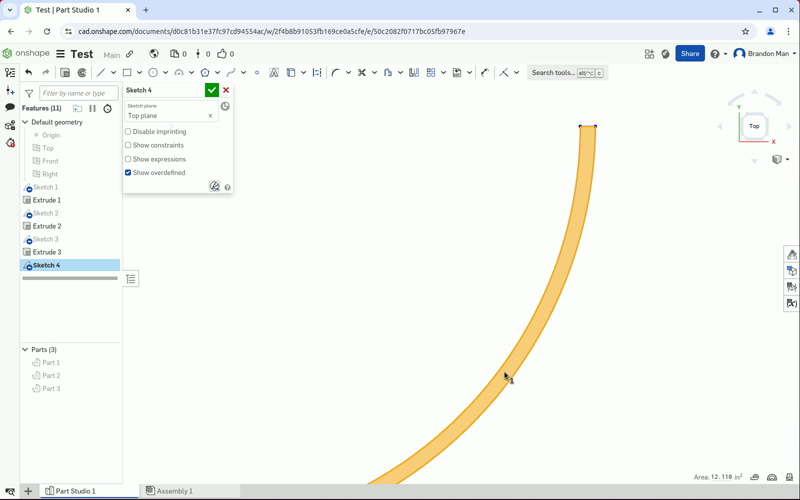
scroll(-6)
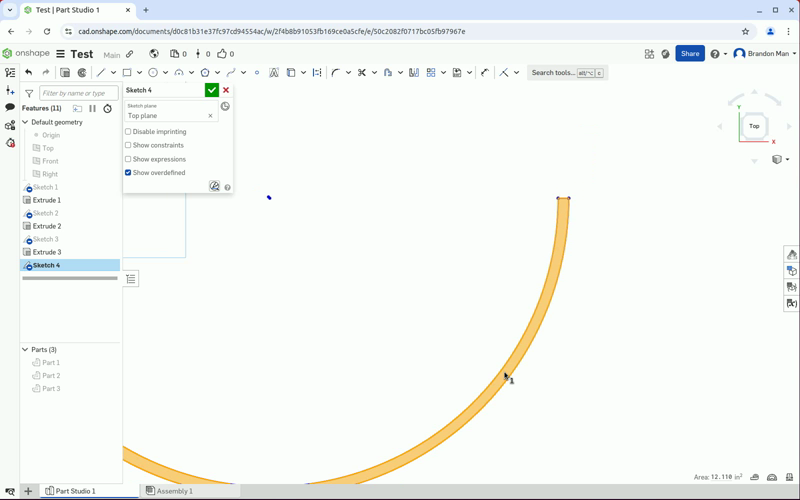
scroll(-6)
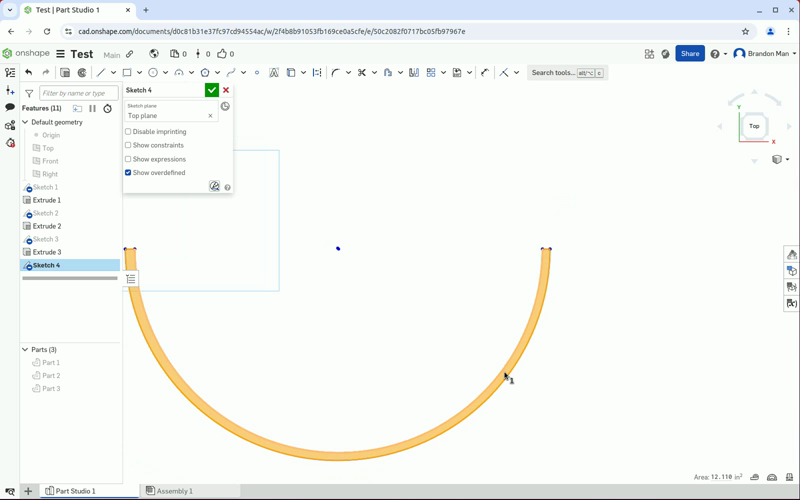
scroll(-6)
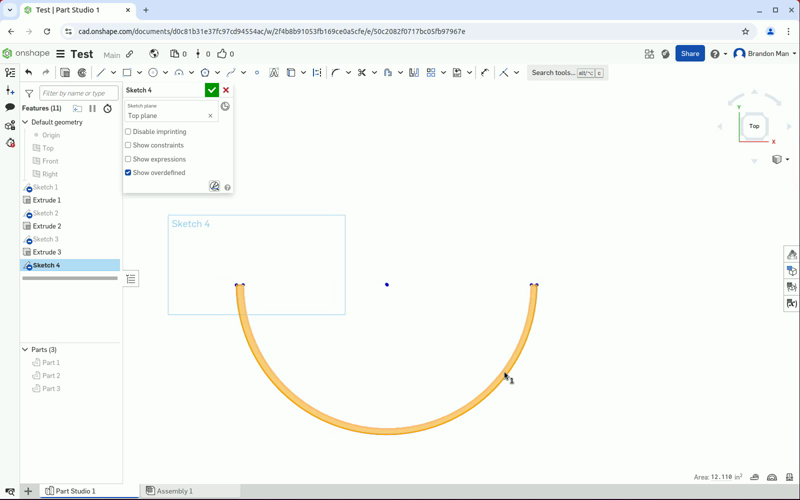
scroll(-6)
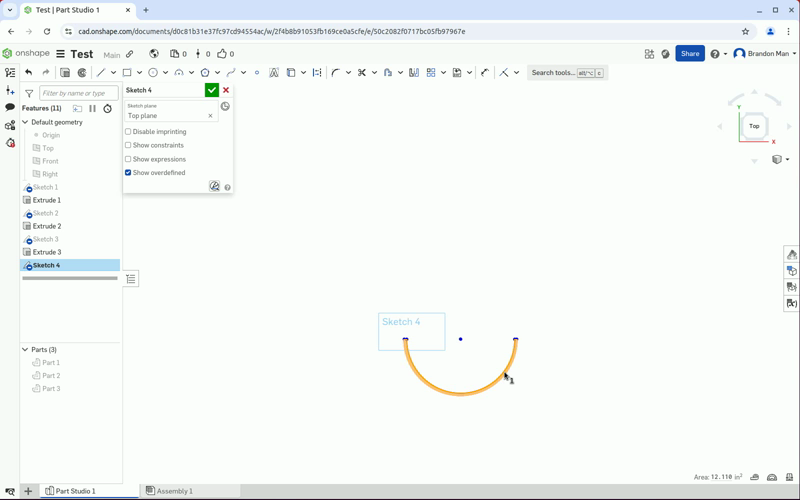
mouse_move(73, 352)
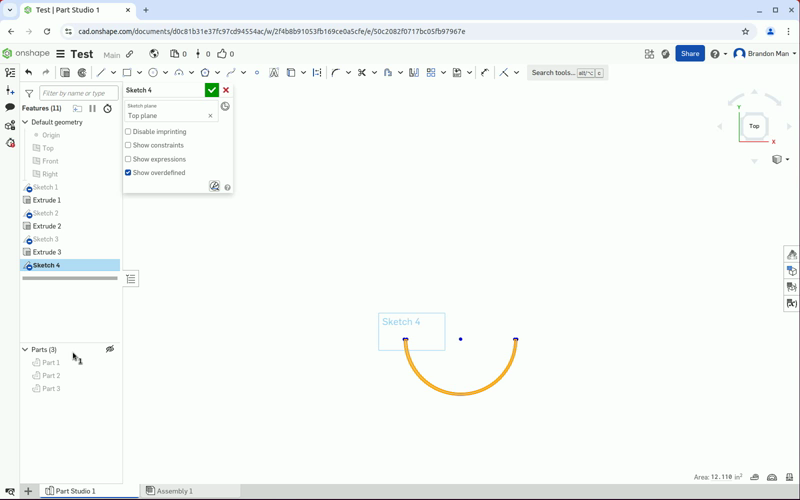
key(shift+y)
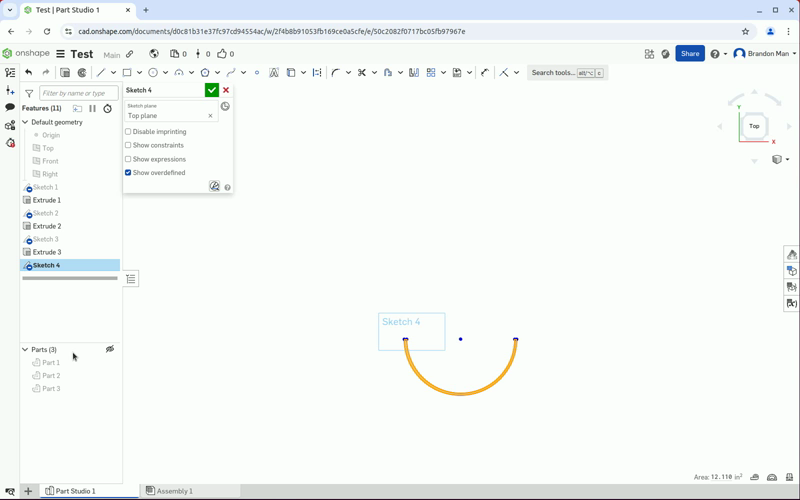
key(shift+e)
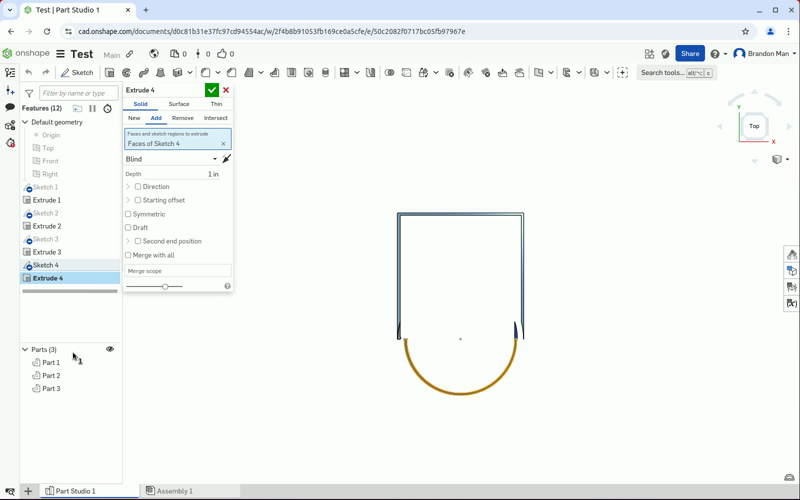
mouse_move(143, 106)
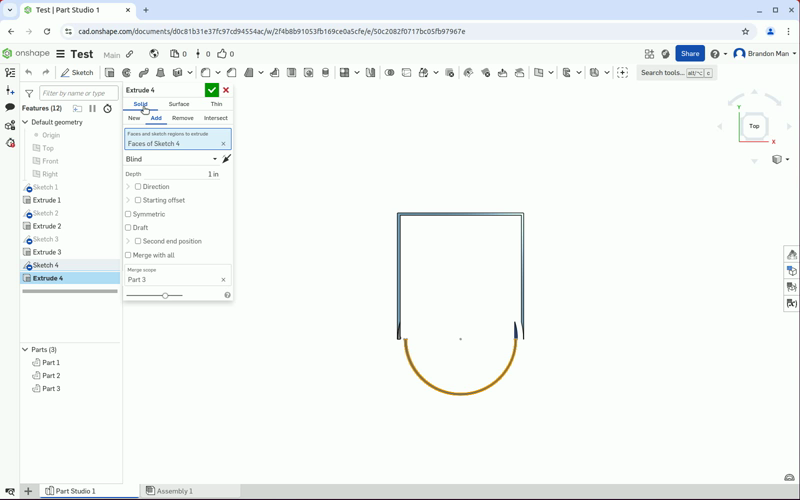
click(143, 106)
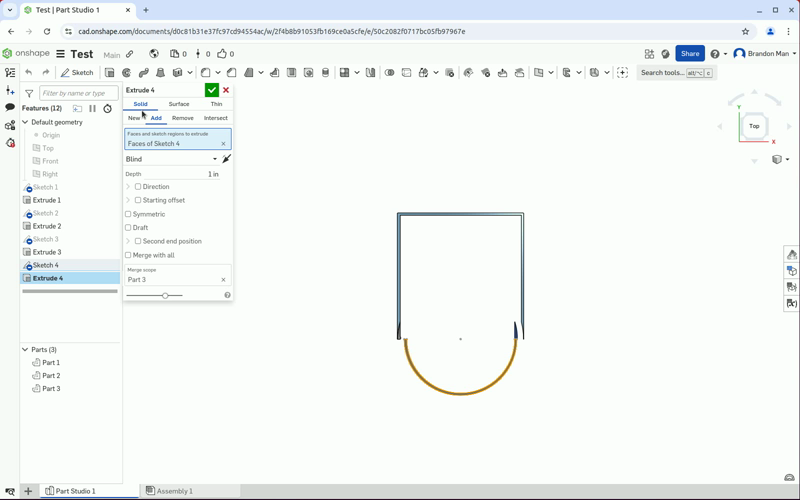
mouse_move(137, 120)
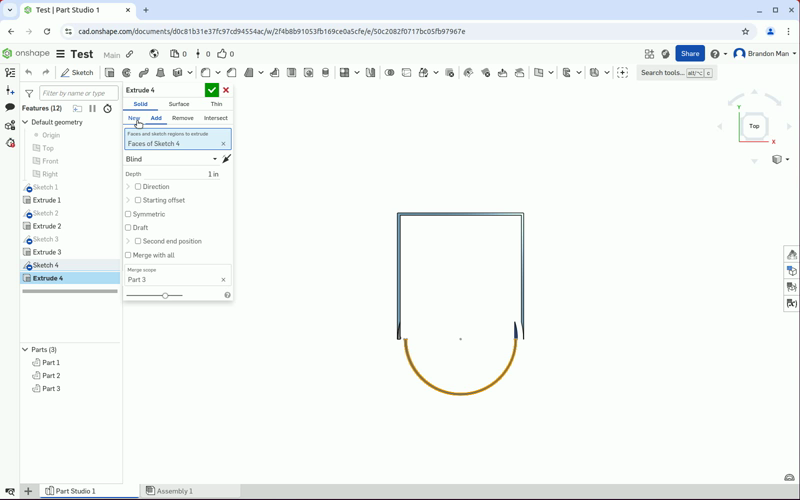
click(137, 120)
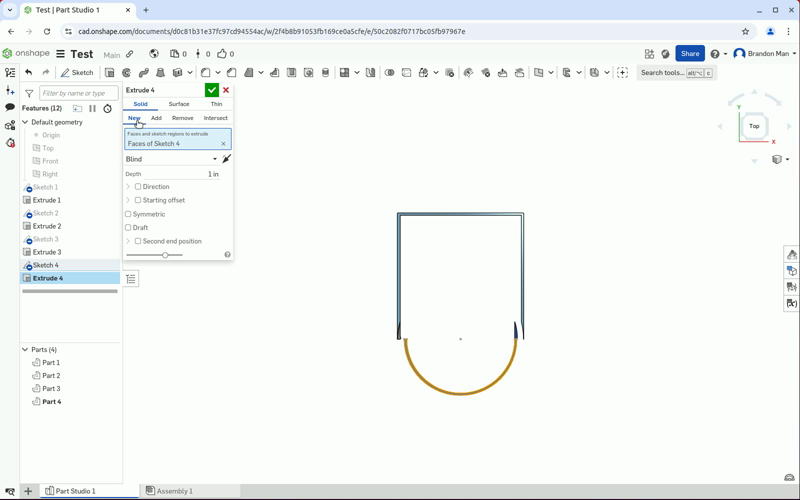
key(tab, 4)
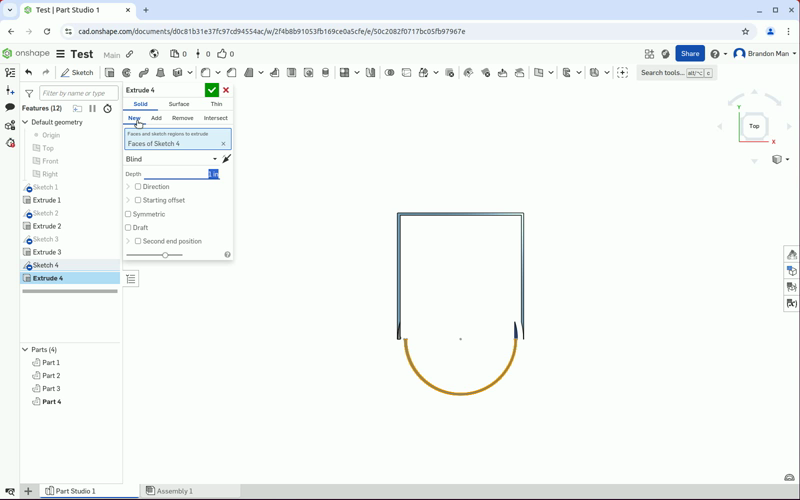
text(6.981)
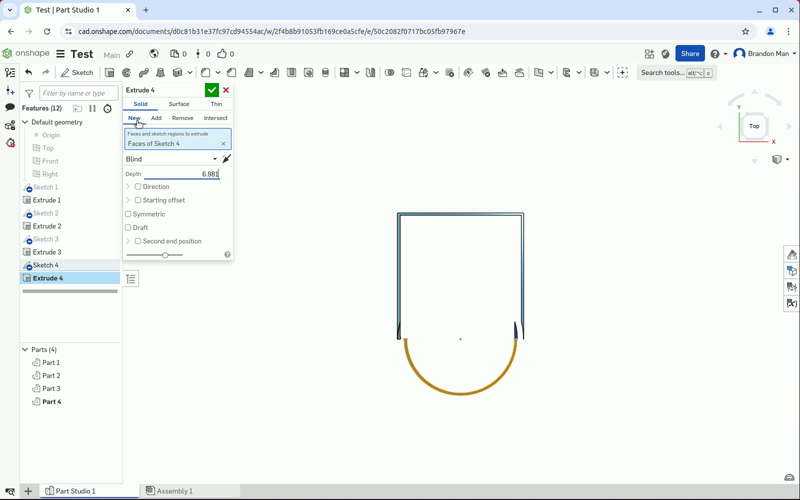
key(enter)
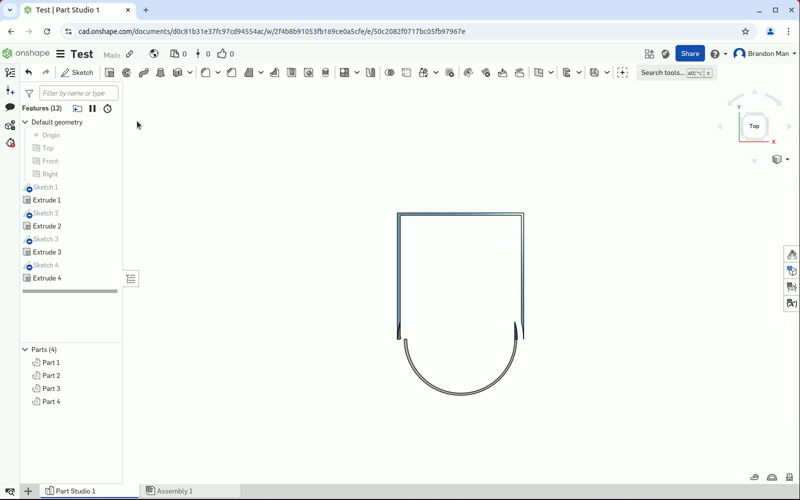
key(shift+h)
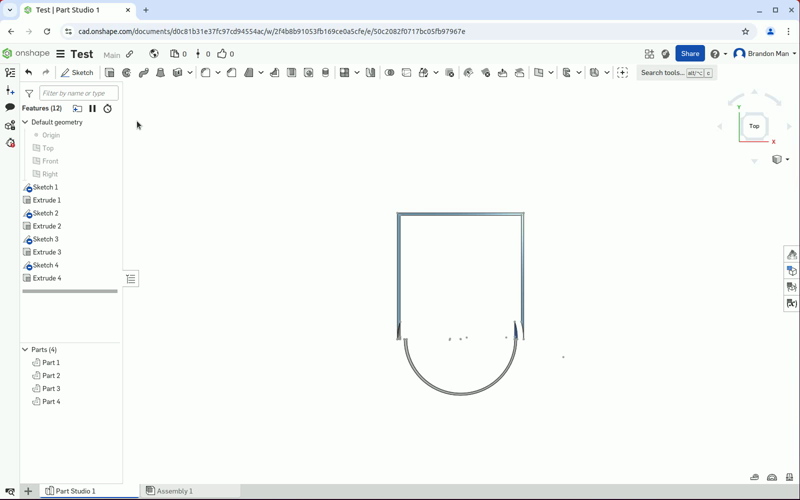
key(shift+h)
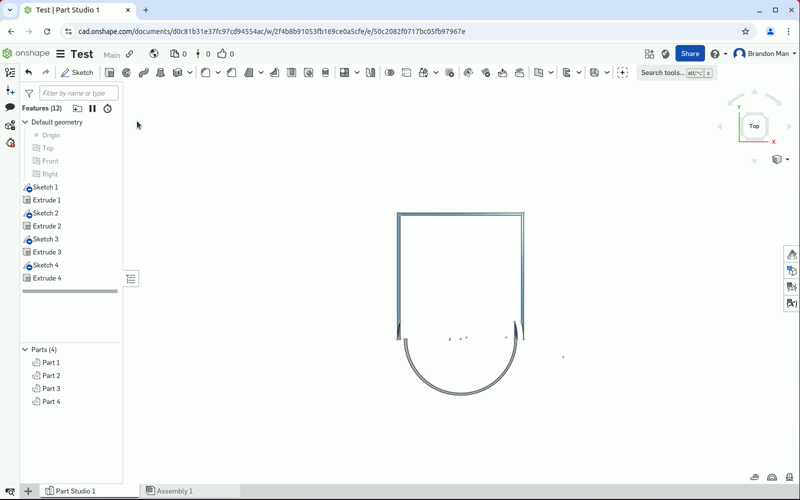
key(shift+7)
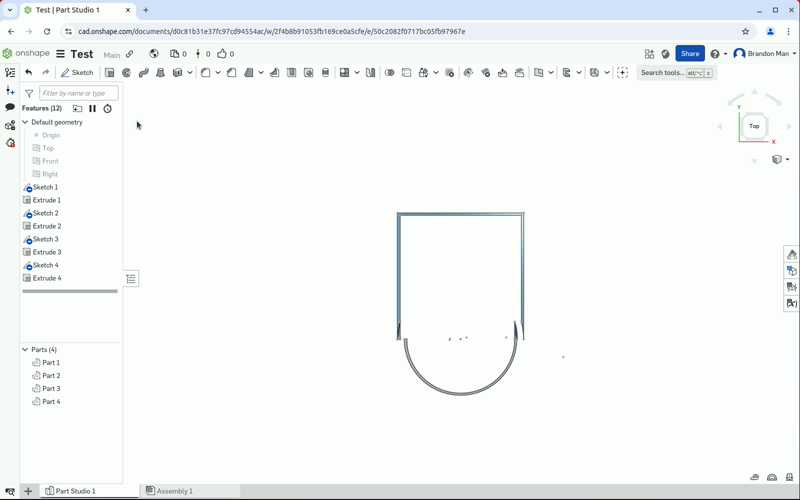
key(up, 3)
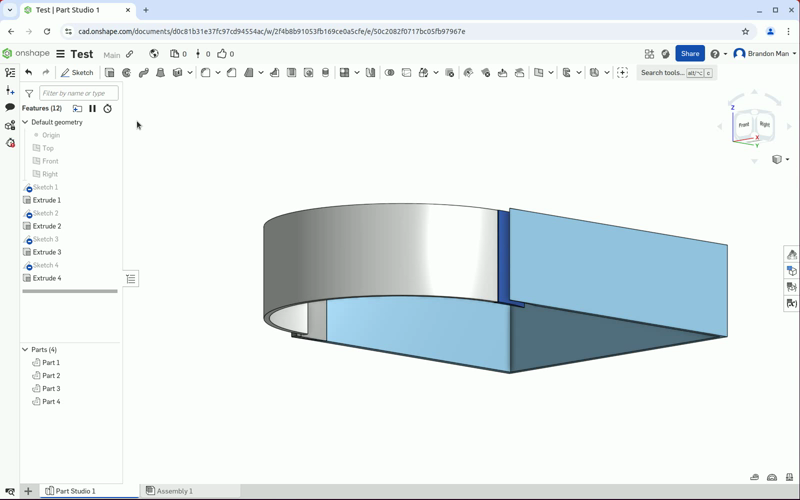
key(left, 3)
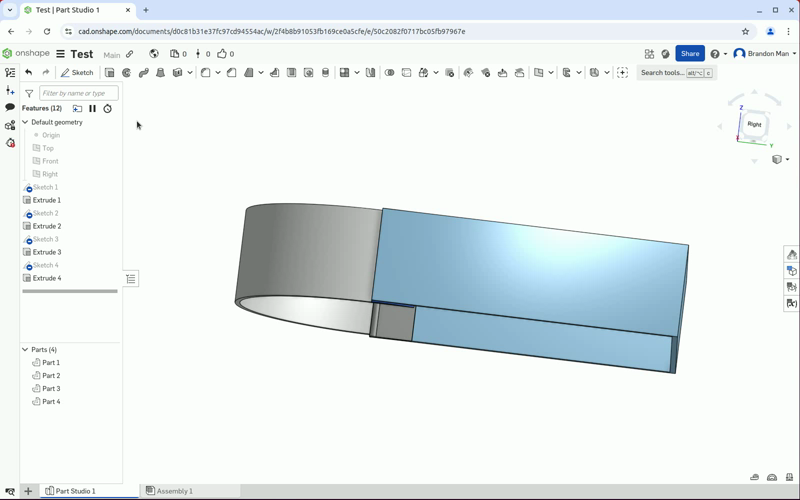
key(right, 3)
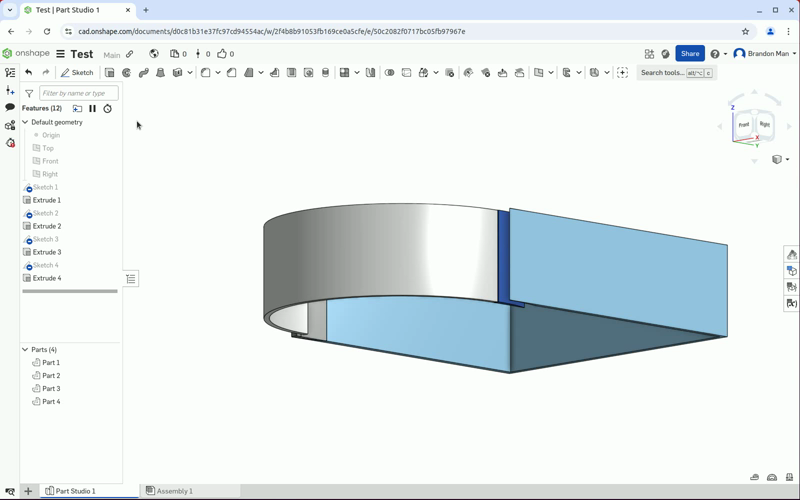
key(down, 3)
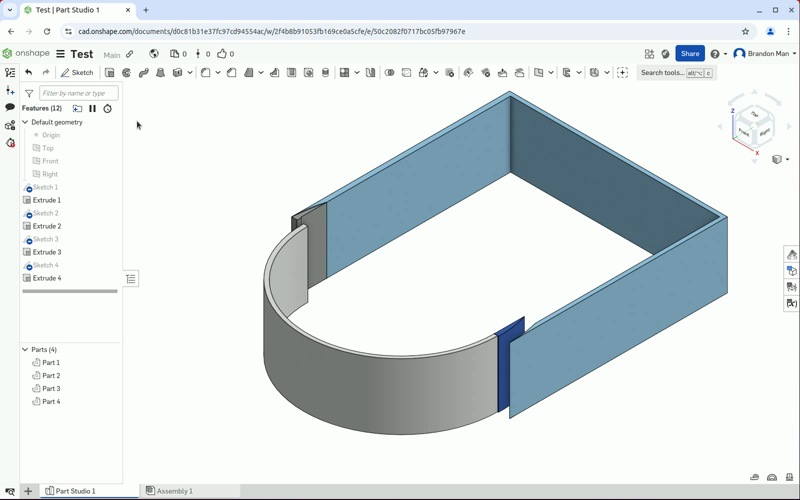
mouse_move(73, 189)
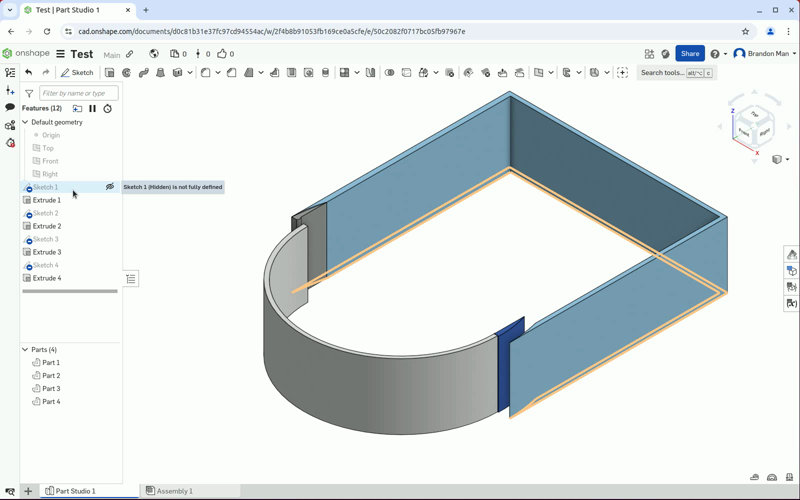
click(73, 189)